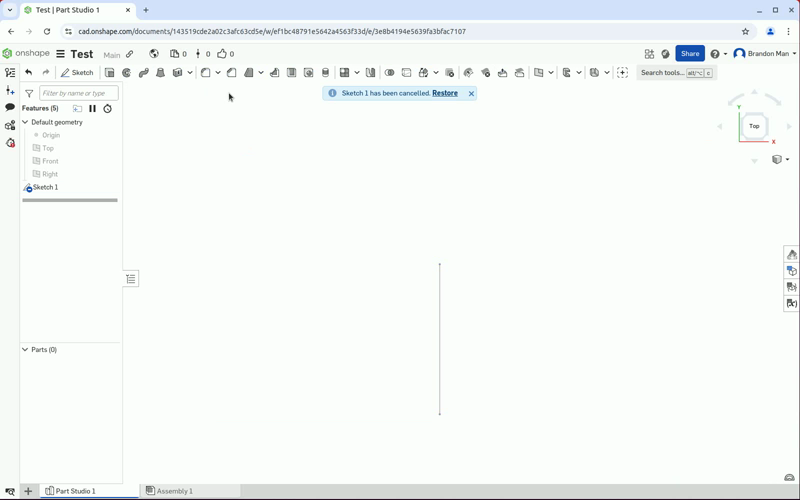
key(shift+h)
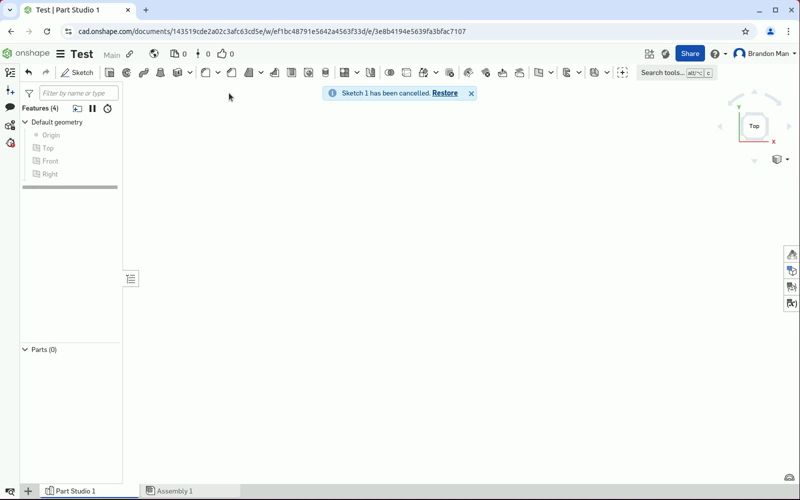
mouse_move(73, 352)
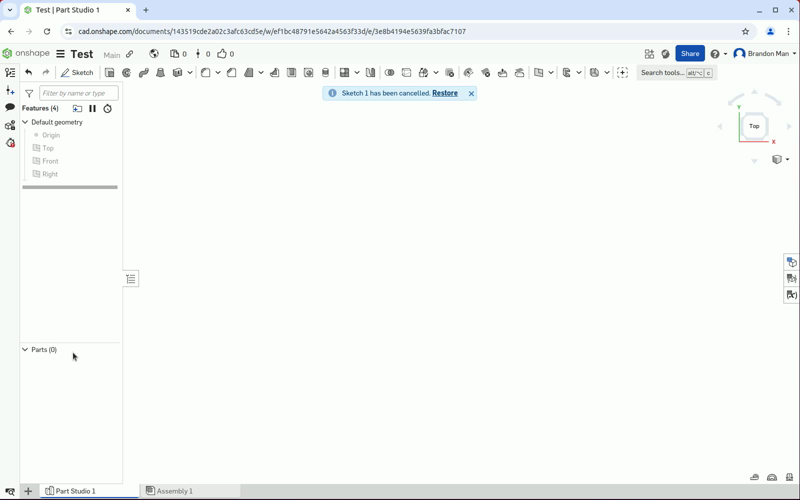
key(y)
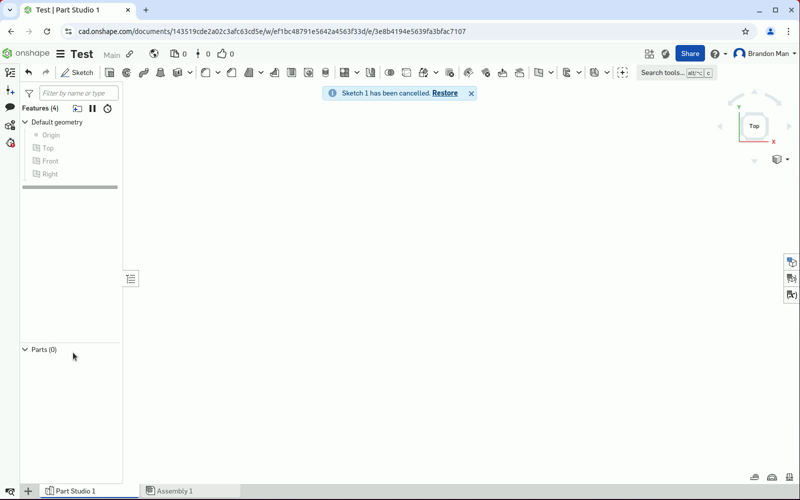
key(shift+p)
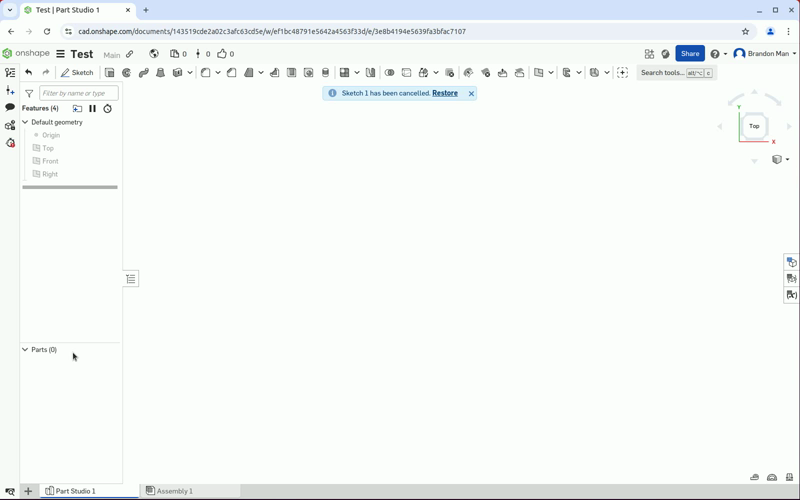
key(space)
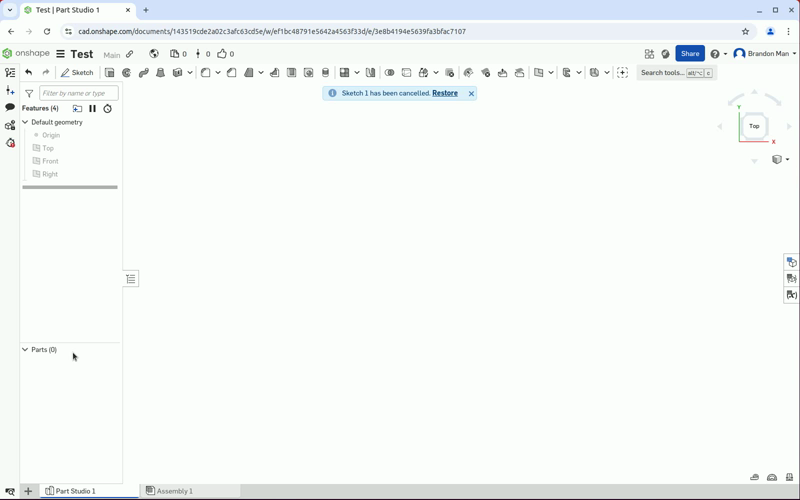
key_down(shift)
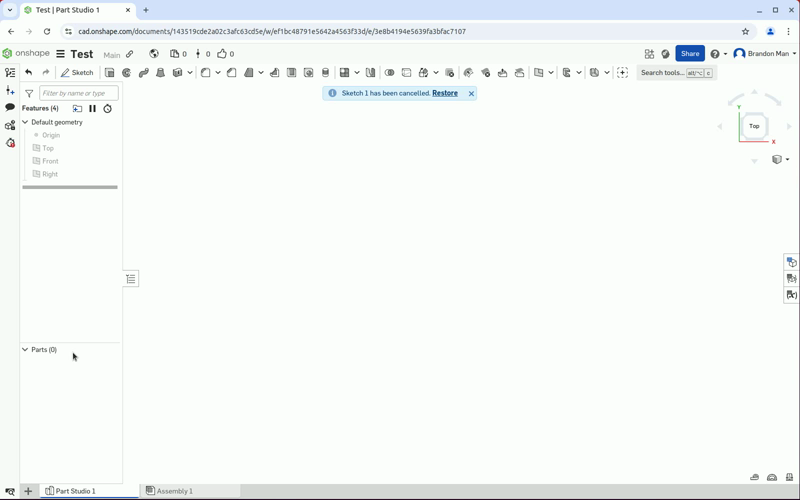
key(up)
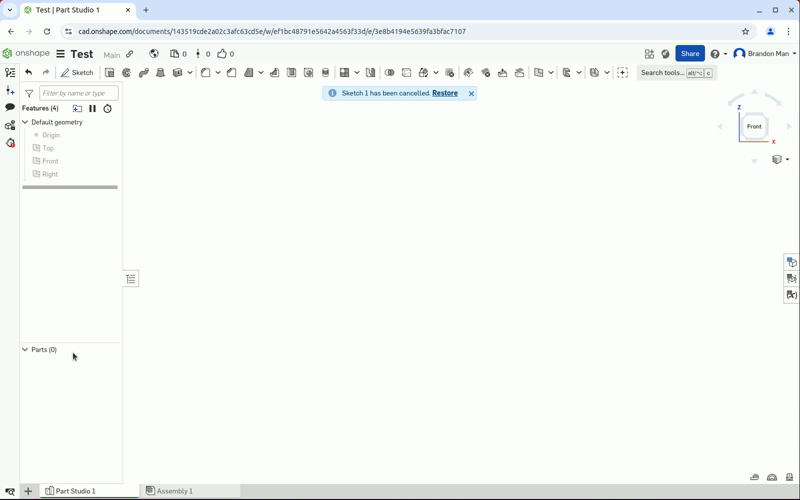
key_up(shift)
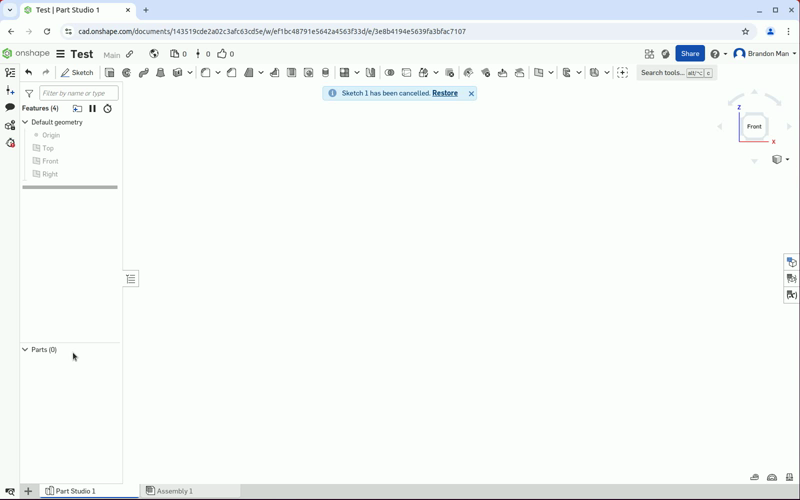
key(space)
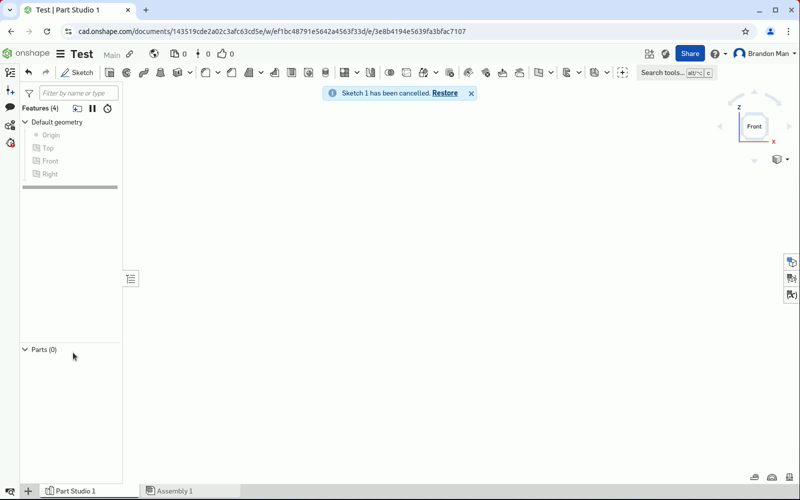
key_down(shift)
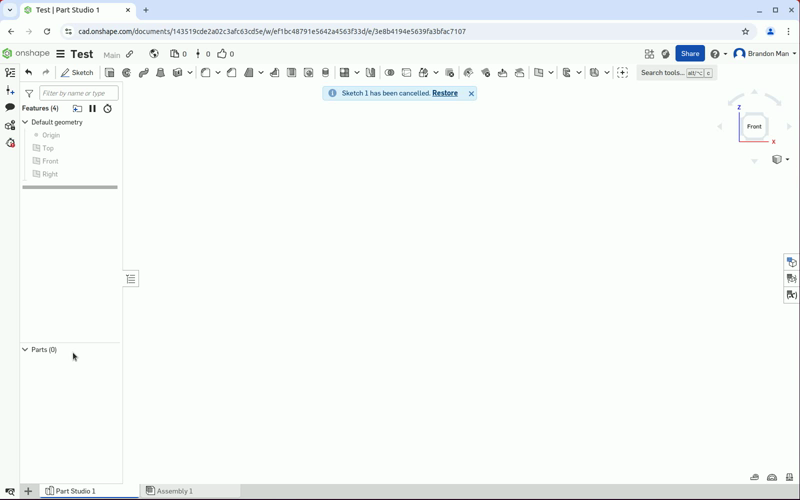
key(left)
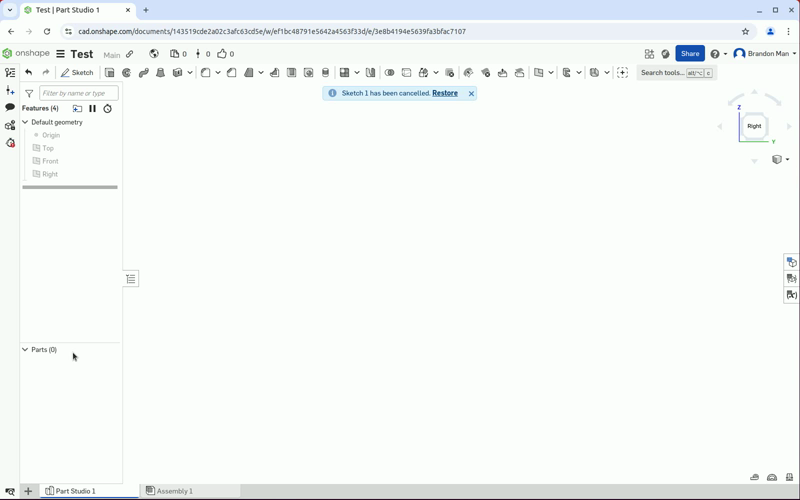
key_up(shift)
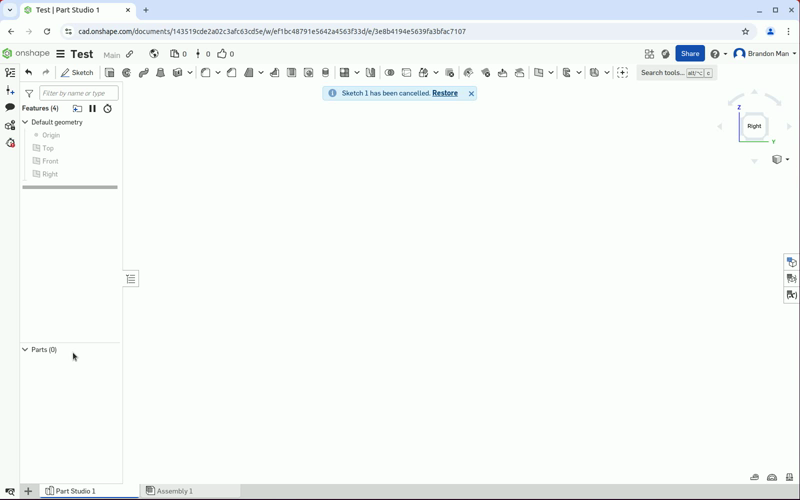
mouse_move(73, 352)
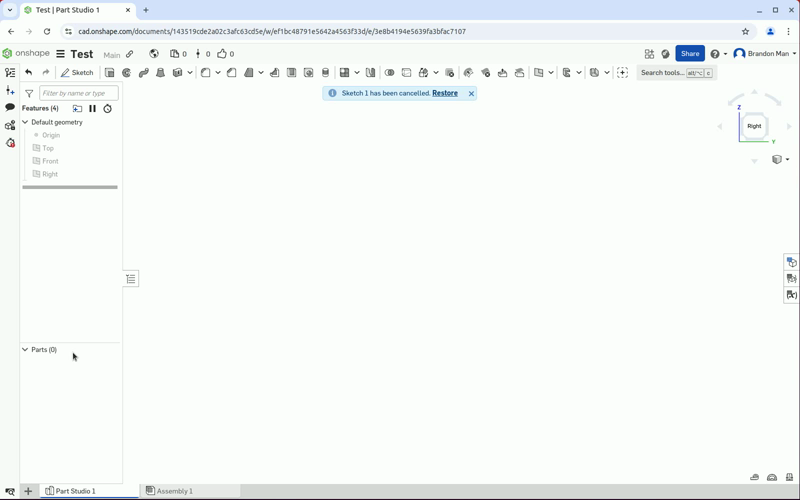
key(shift+y)
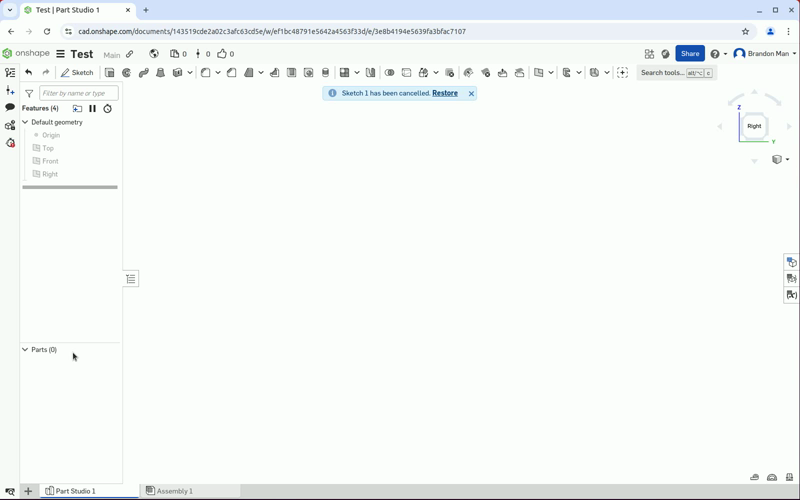
key(shift+s)
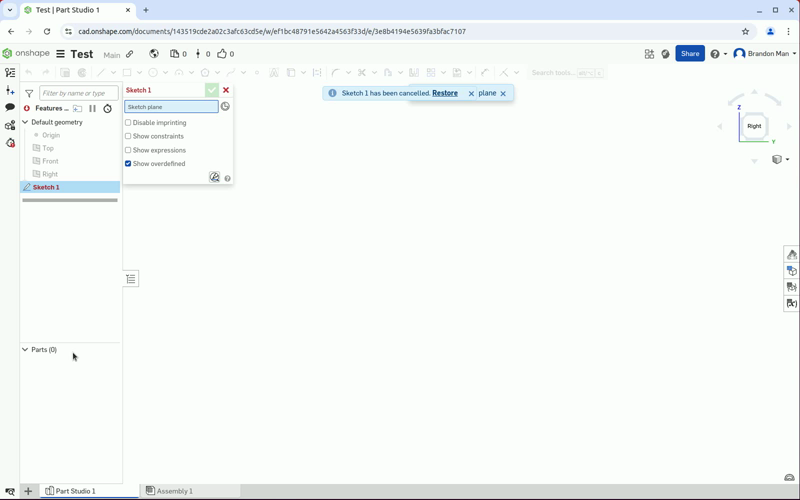
mouse_move(73, 176)
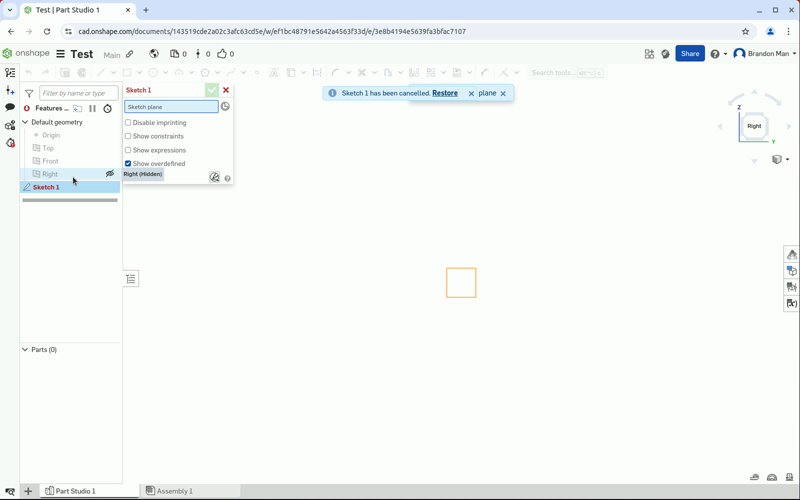
click(73, 176)
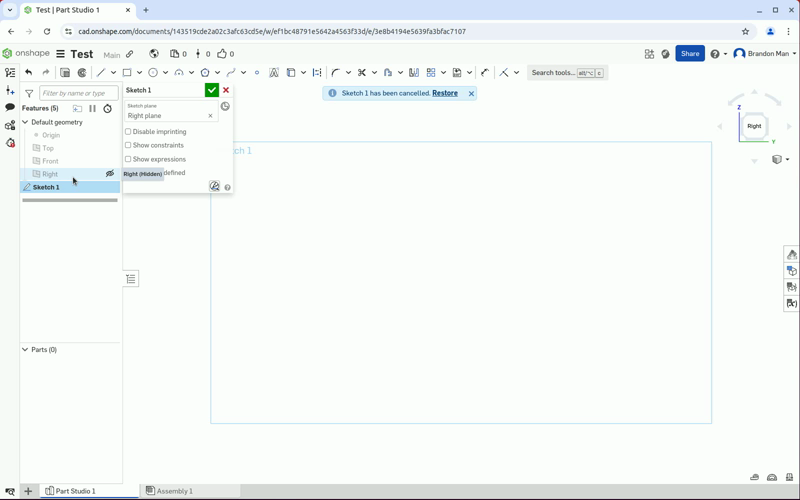
mouse_move(73, 352)
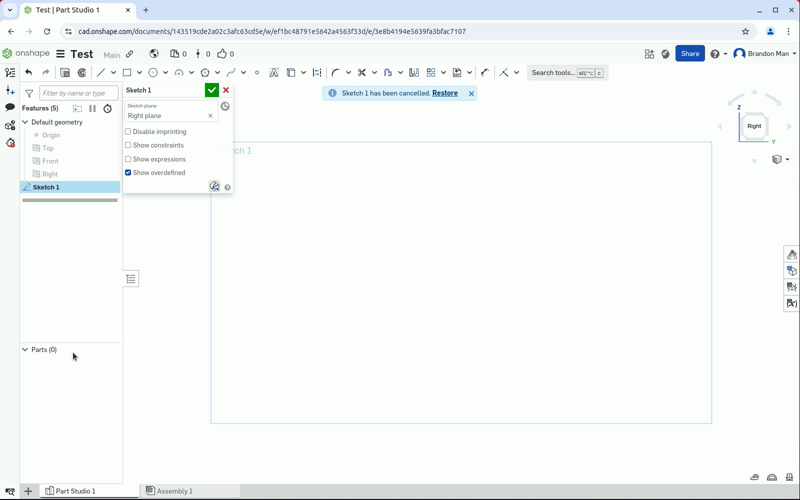
key(y)
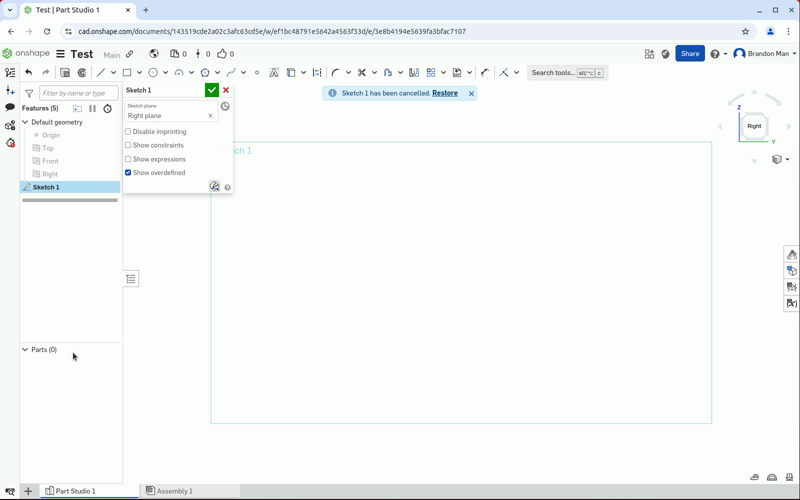
key(l)
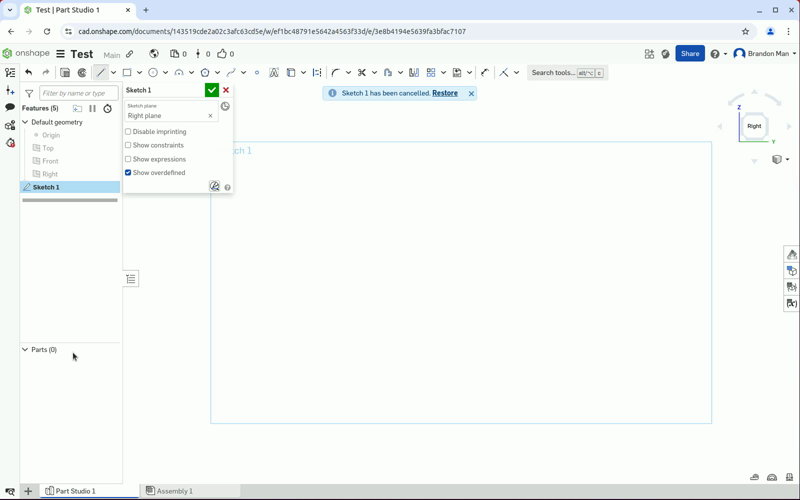
key_down(shift)
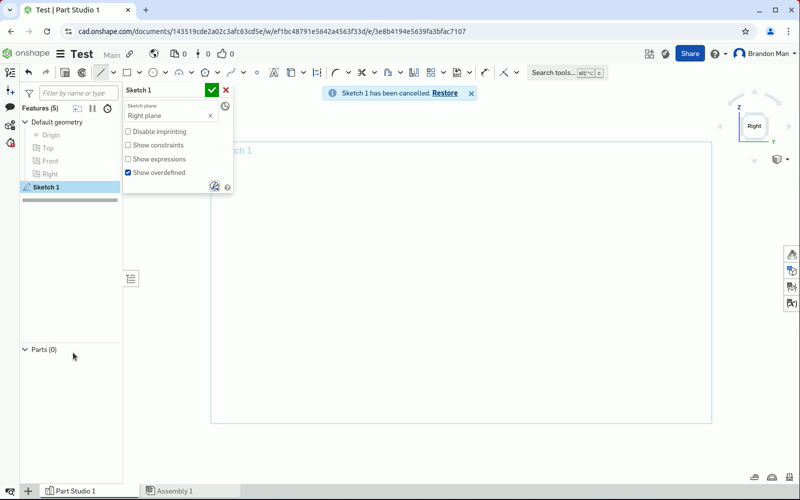
mouse_move(430, 282)
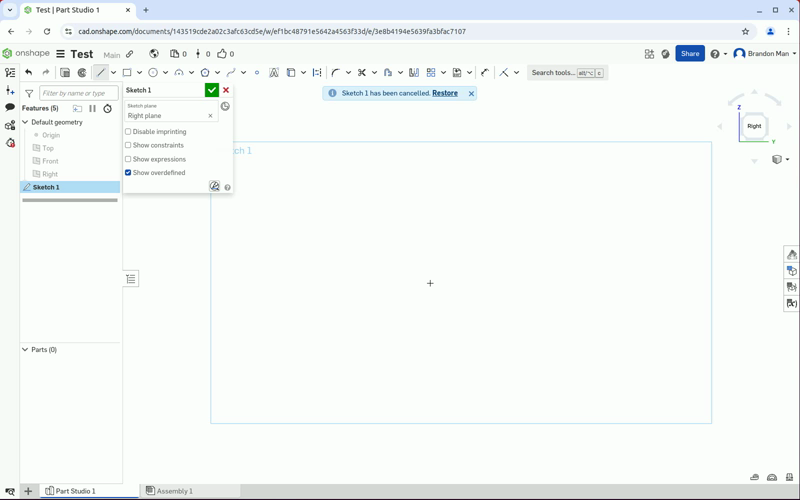
click(430, 282)
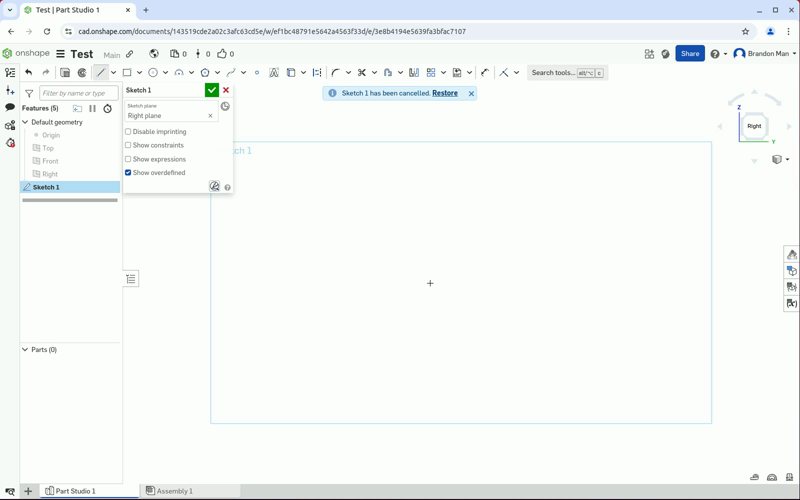
key_up(shift)
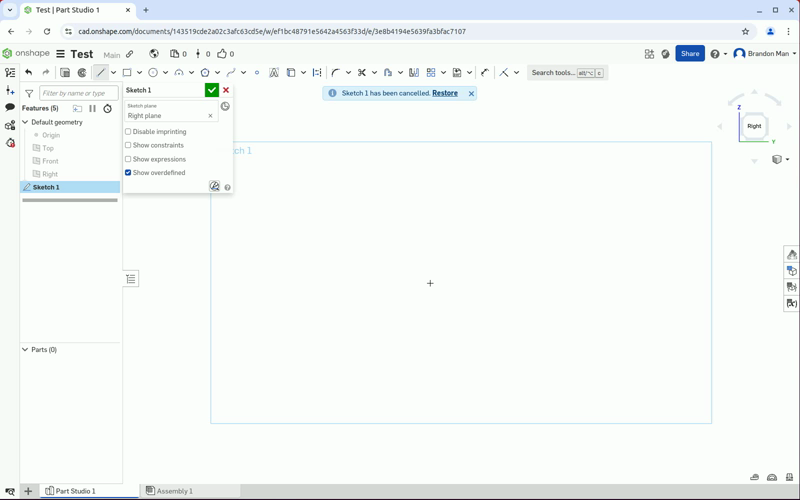
key_down(shift)
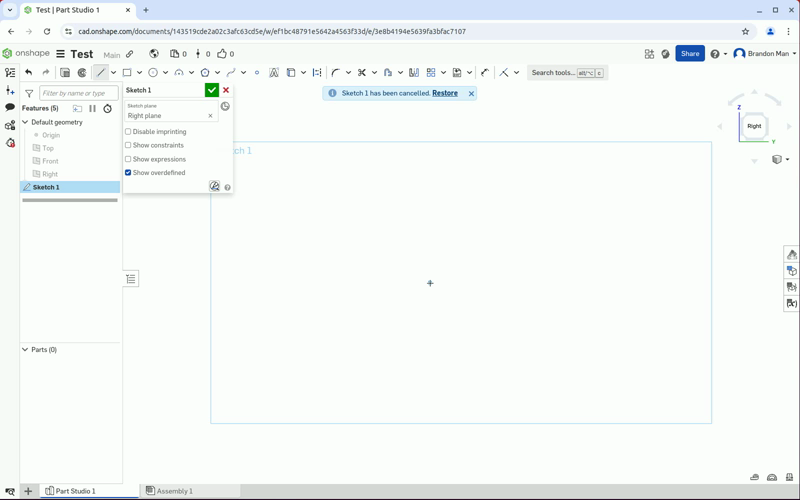
mouse_move(460, 282)
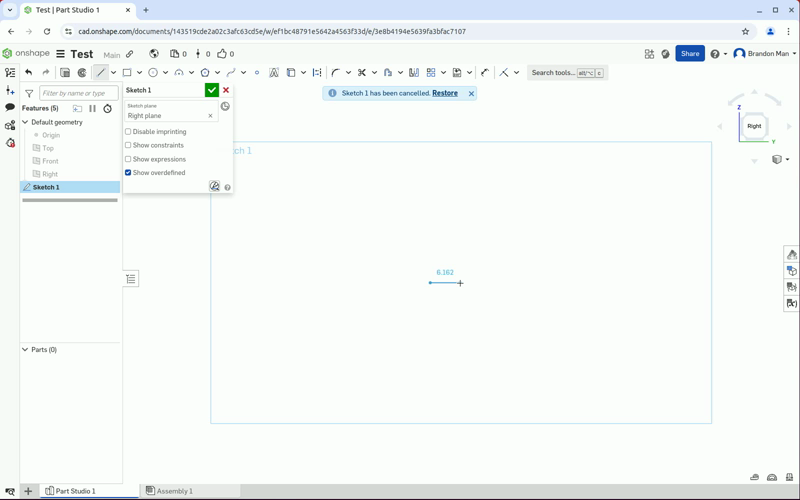
mouse_move(488, 282)
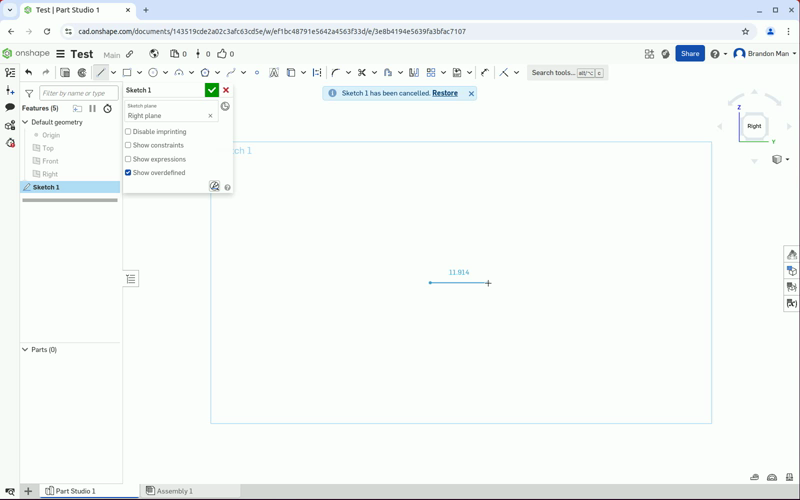
click(488, 282)
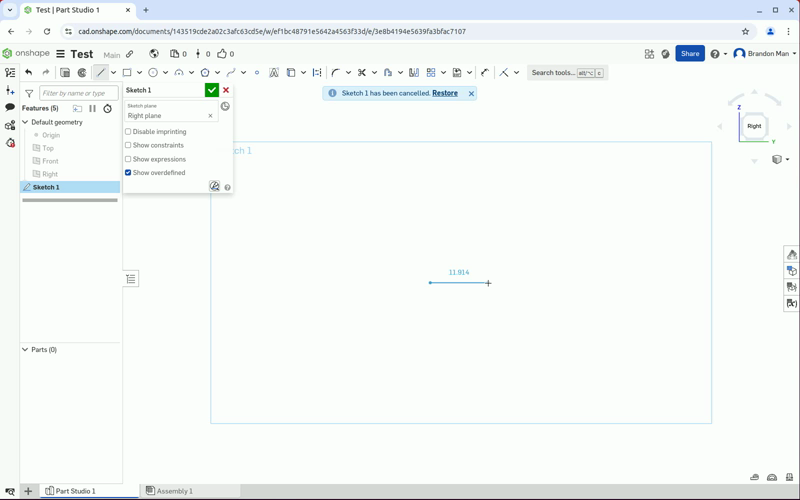
key_up(shift)
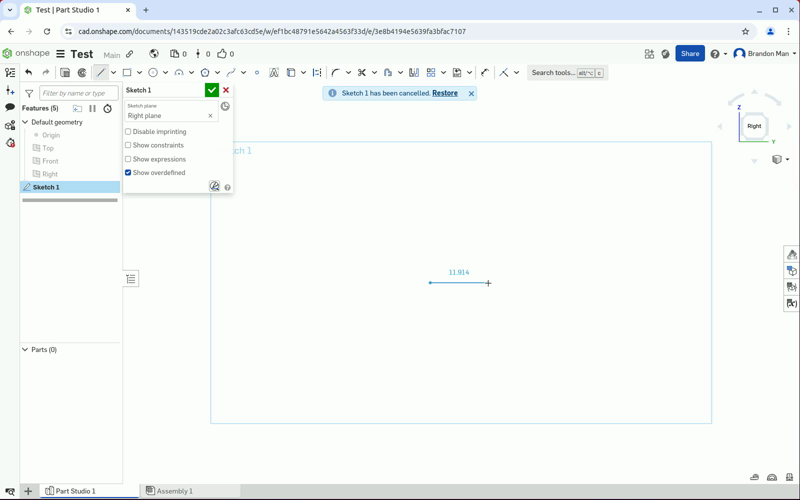
key_down(shift)
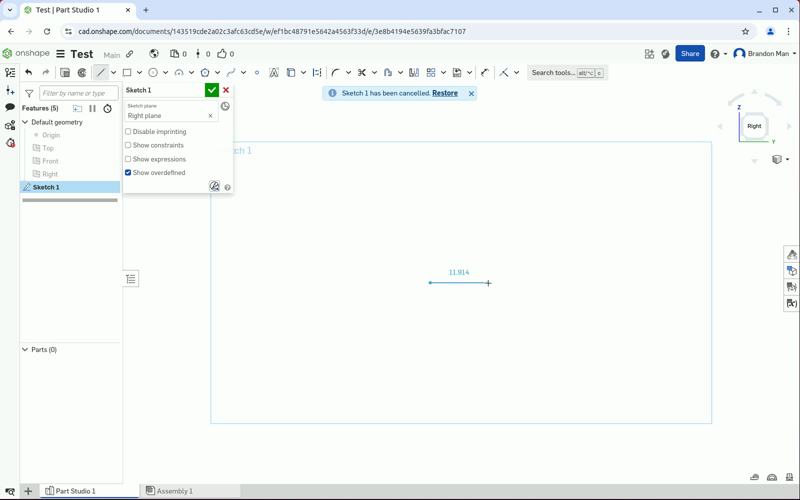
mouse_move(518, 282)
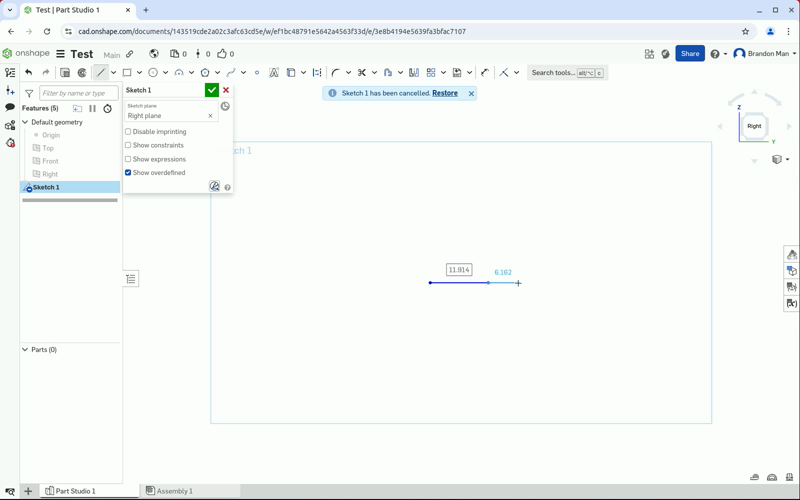
mouse_move(488, 237)
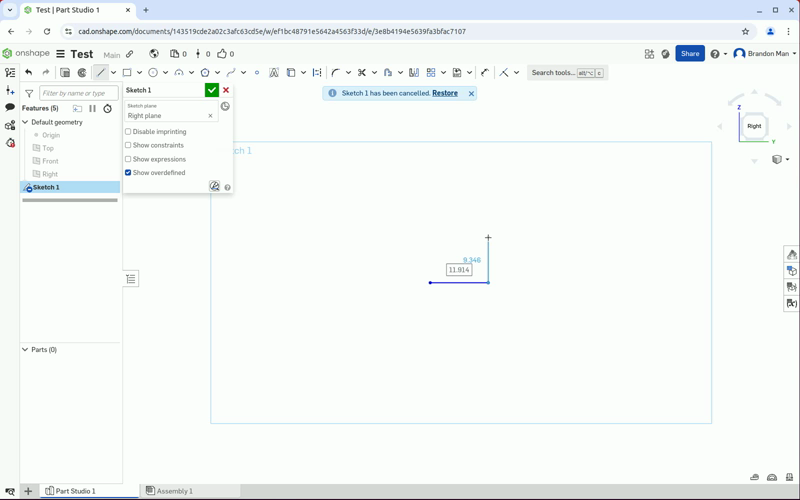
click(488, 237)
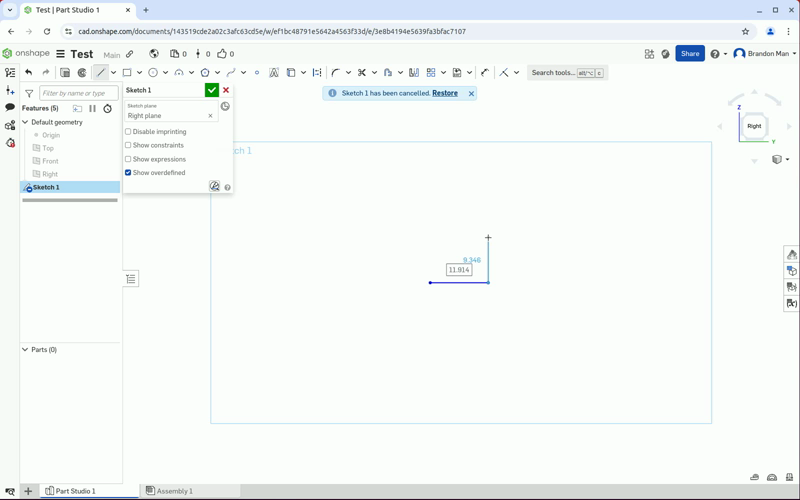
key_up(shift)
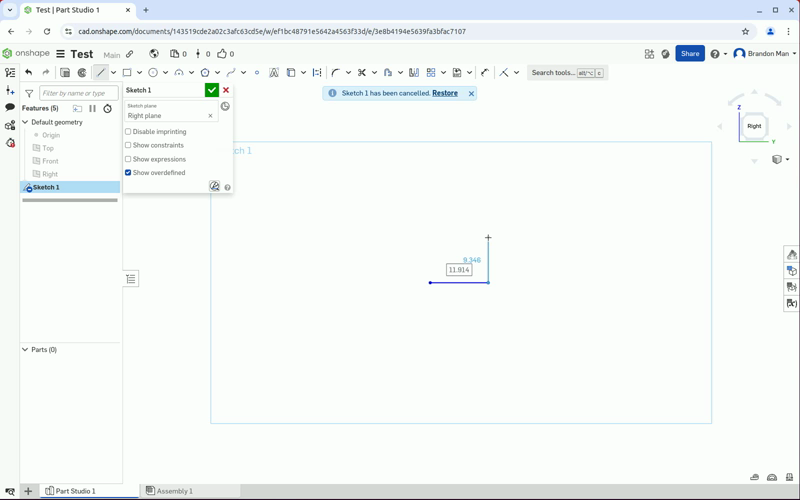
key_down(shift)
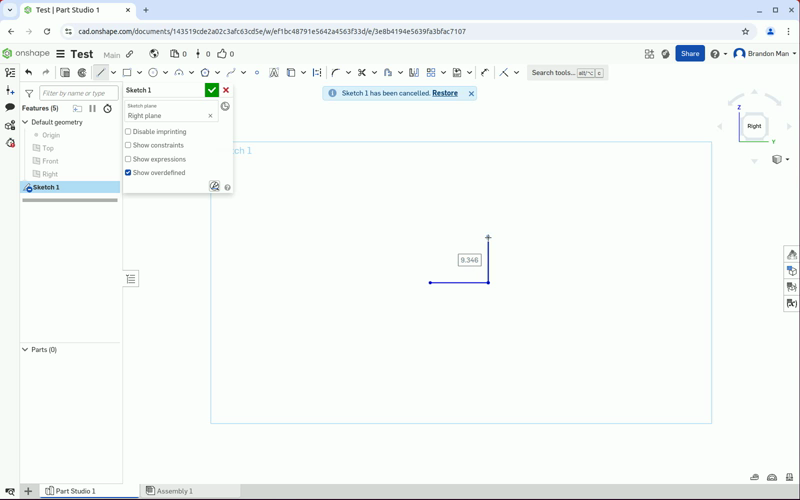
mouse_move(518, 237)
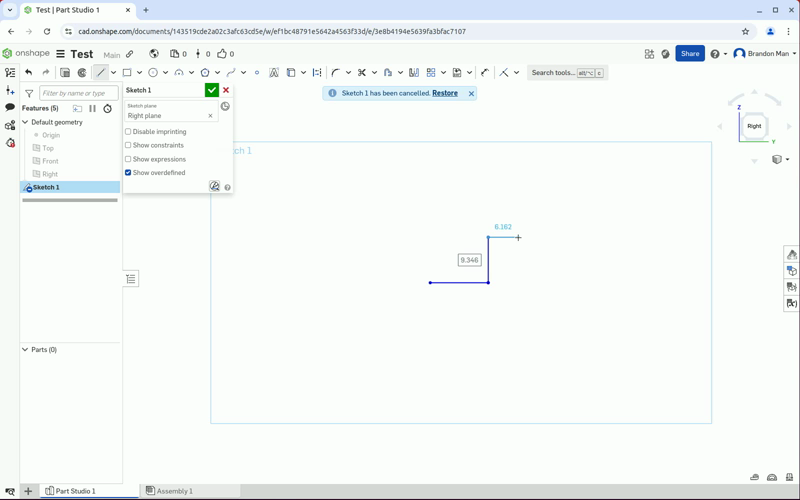
mouse_move(430, 237)
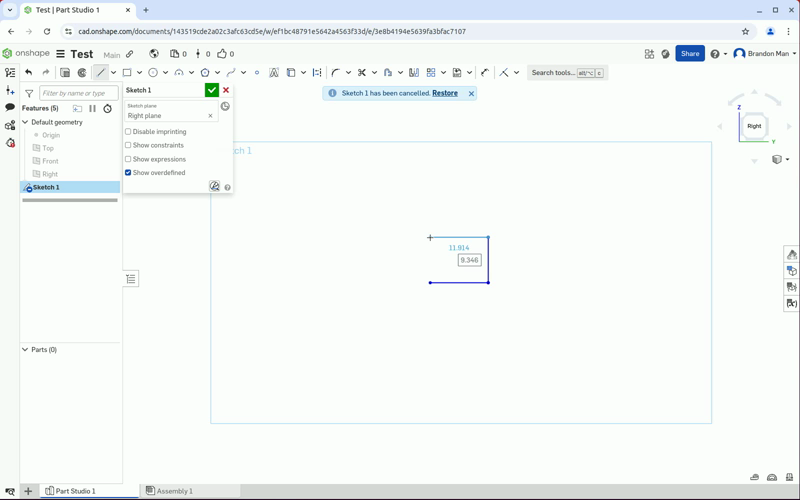
click(430, 237)
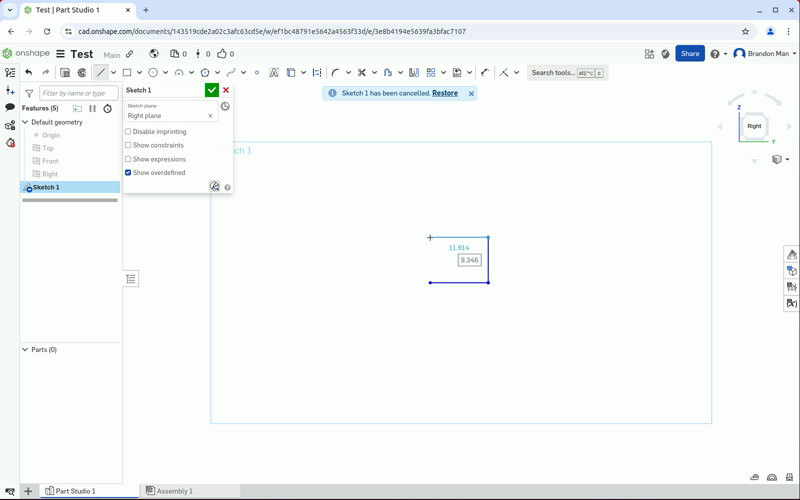
key_up(shift)
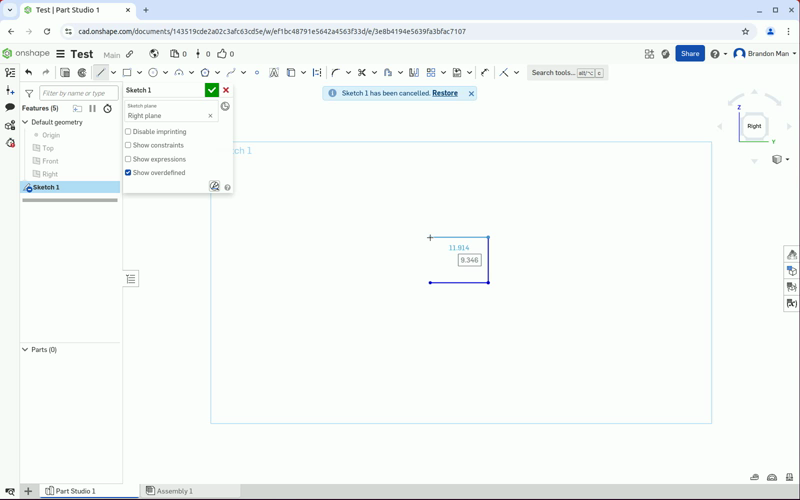
mouse_move(460, 237)
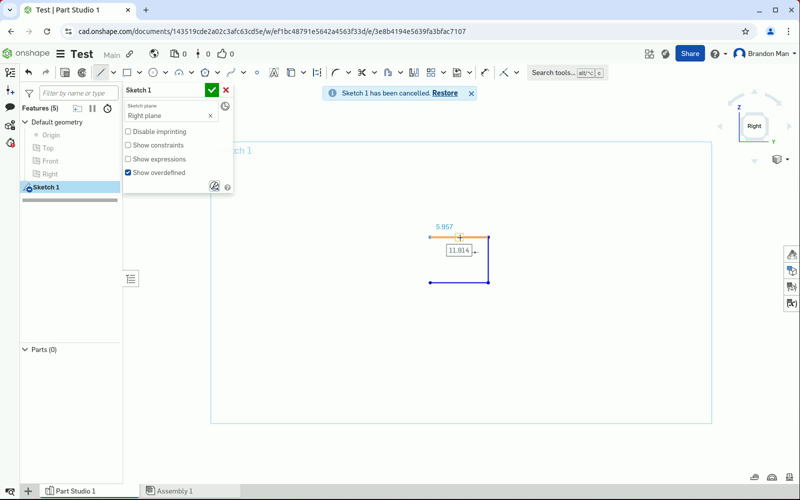
key_down(shift)
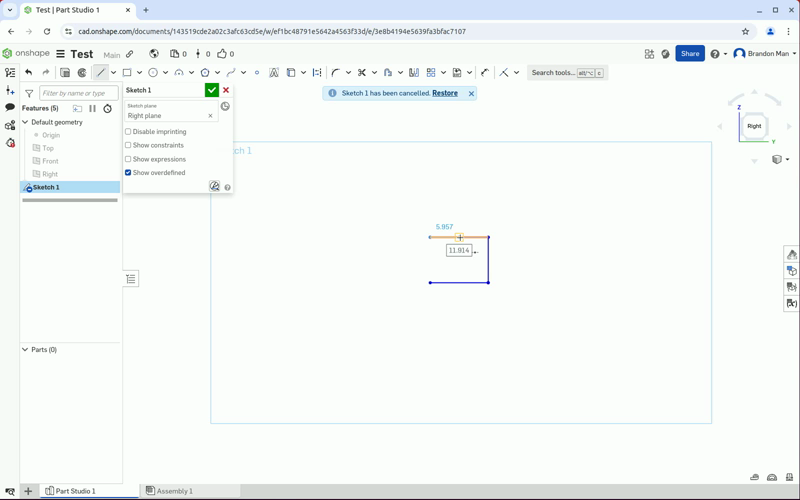
mouse_move(430, 282)
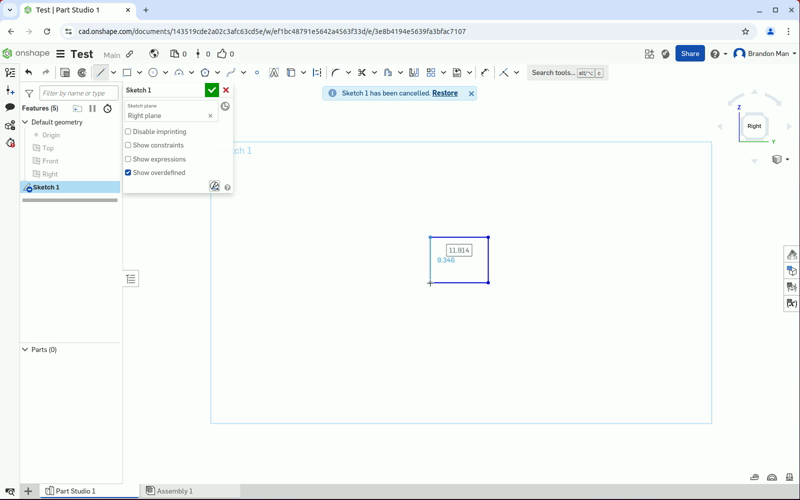
key_up(shift)
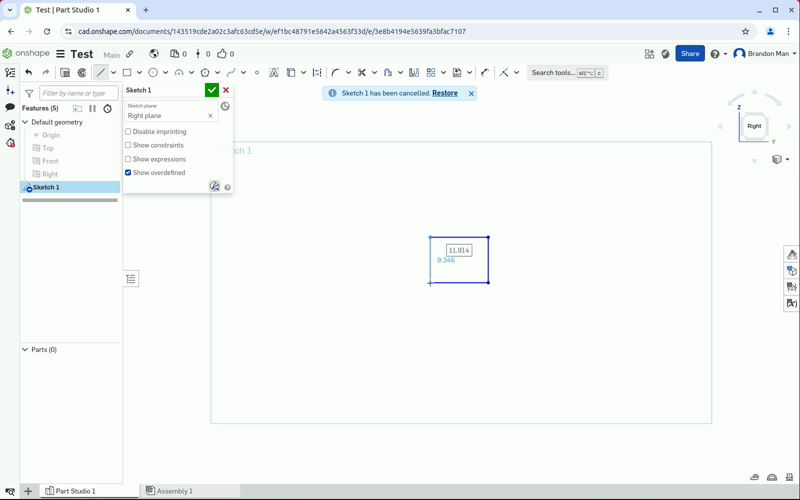
click(430, 282)
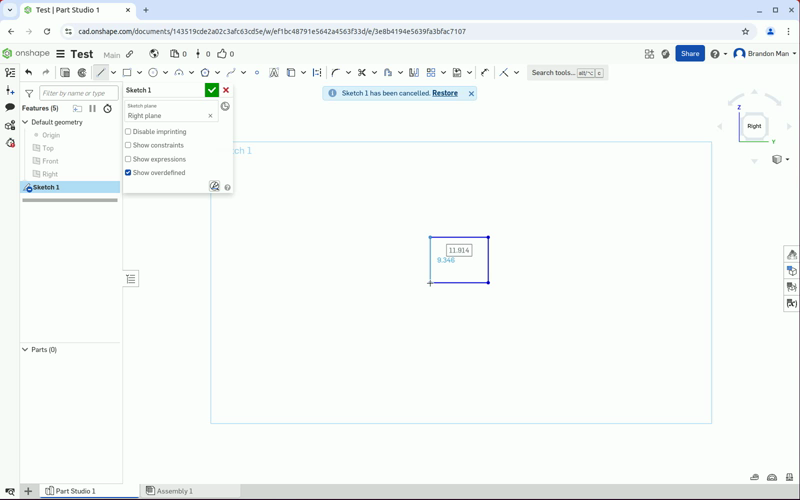
key(esc)
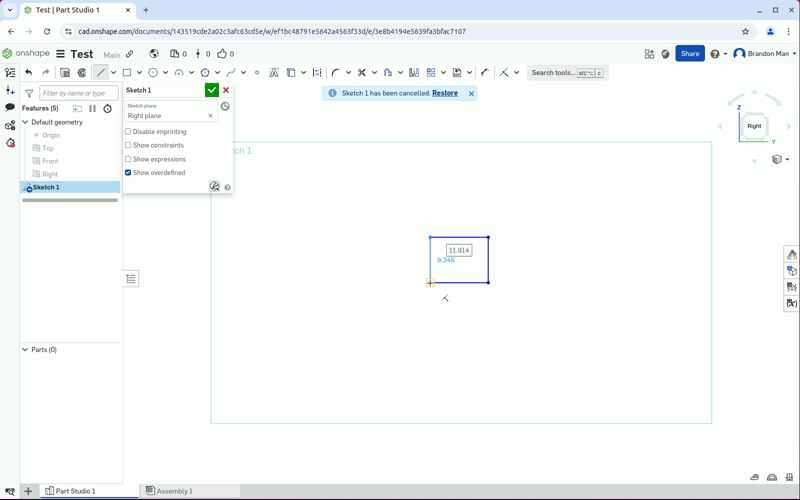
mouse_move(434, 275)
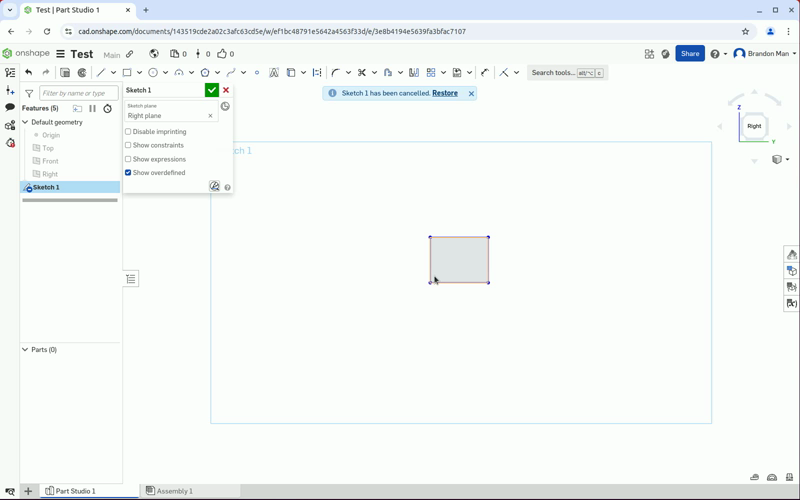
click(434, 275)
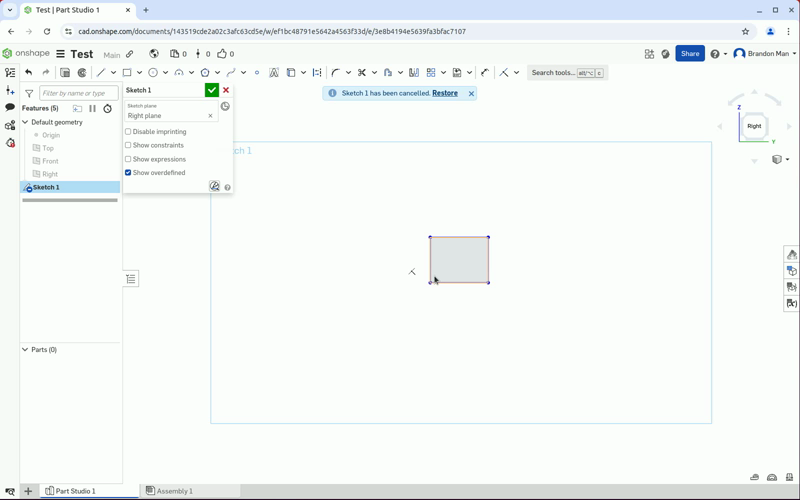
mouse_move(73, 352)
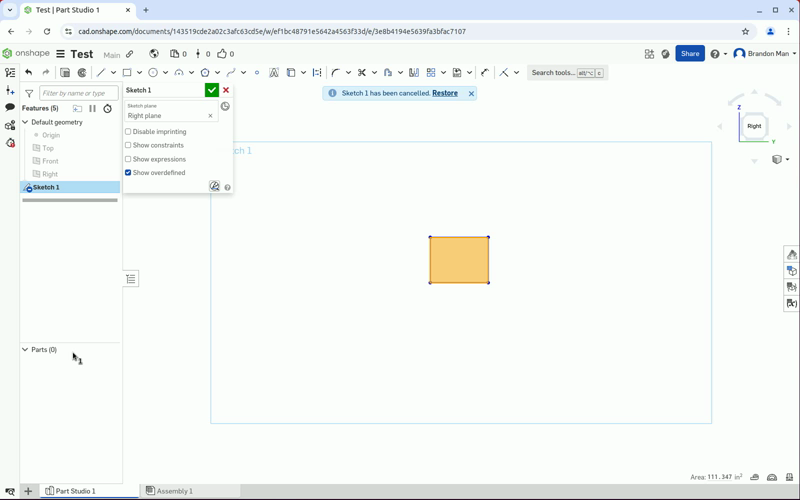
key(shift+y)
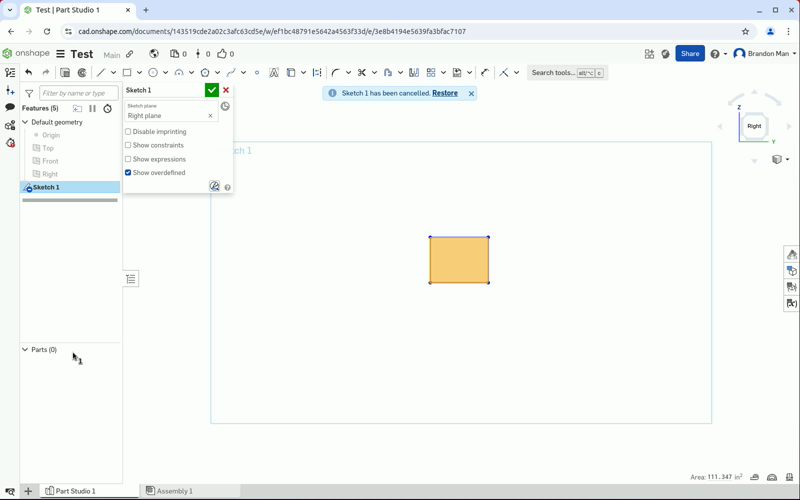
key(shift+e)
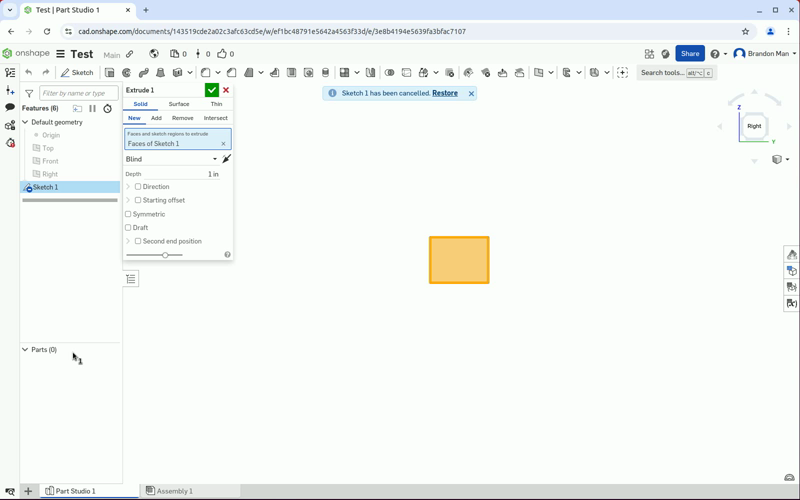
mouse_move(143, 106)
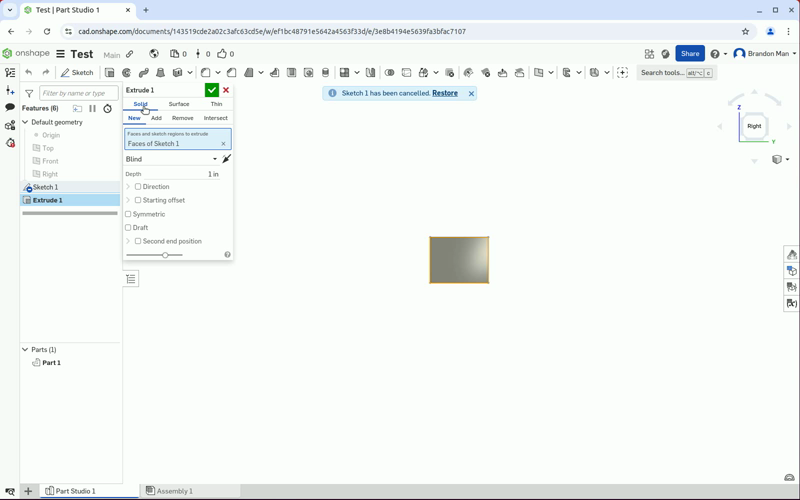
click(143, 106)
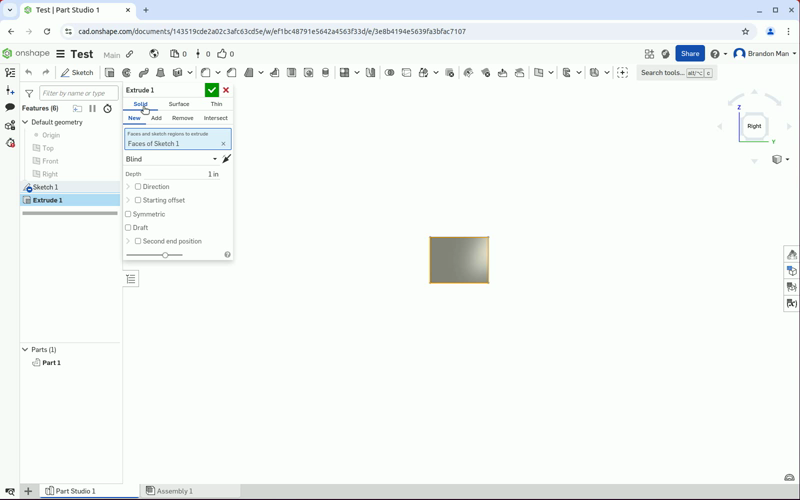
mouse_move(137, 120)
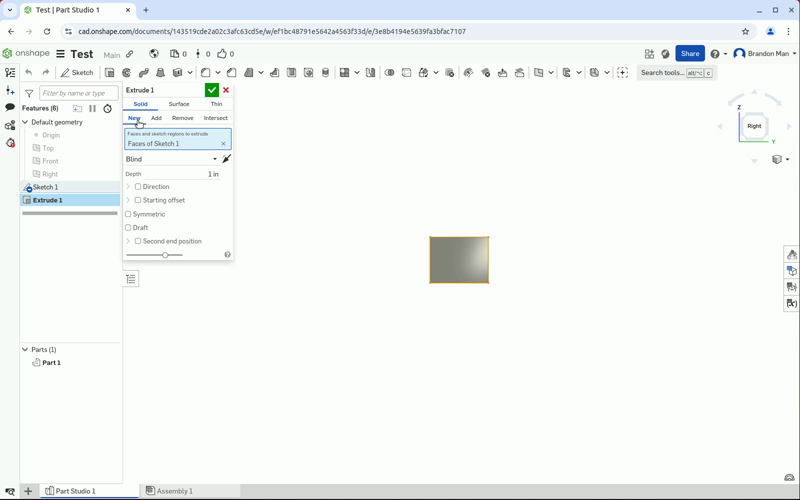
click(137, 120)
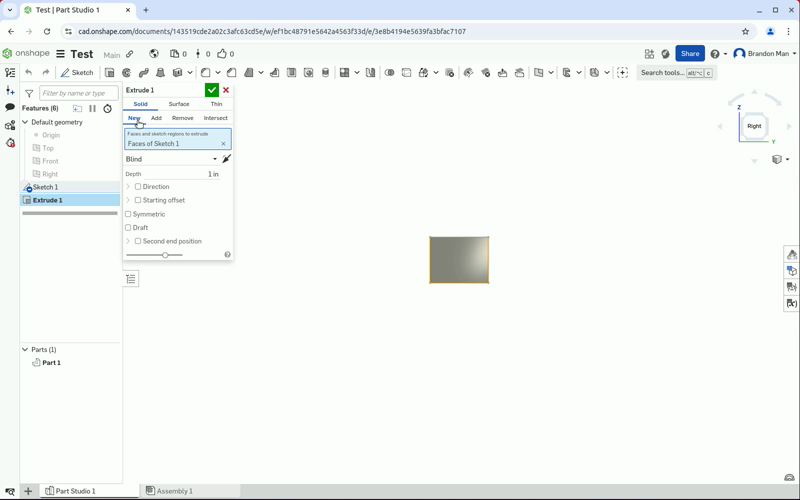
key(tab, 4)
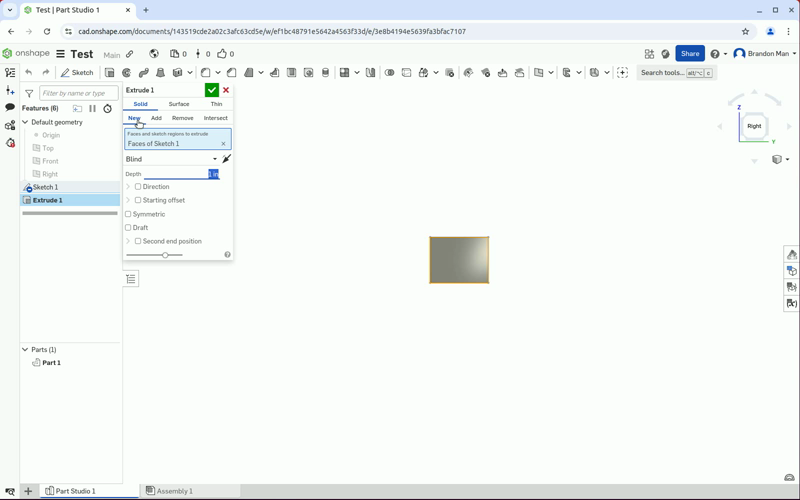
text(5.536)
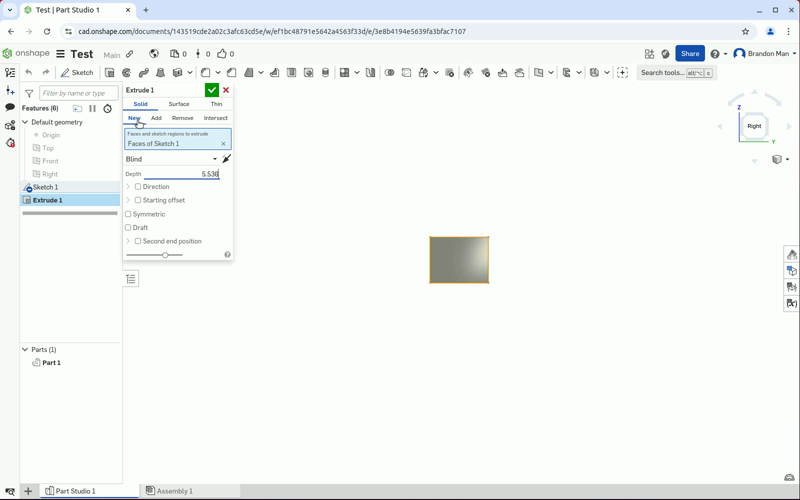
key(enter)
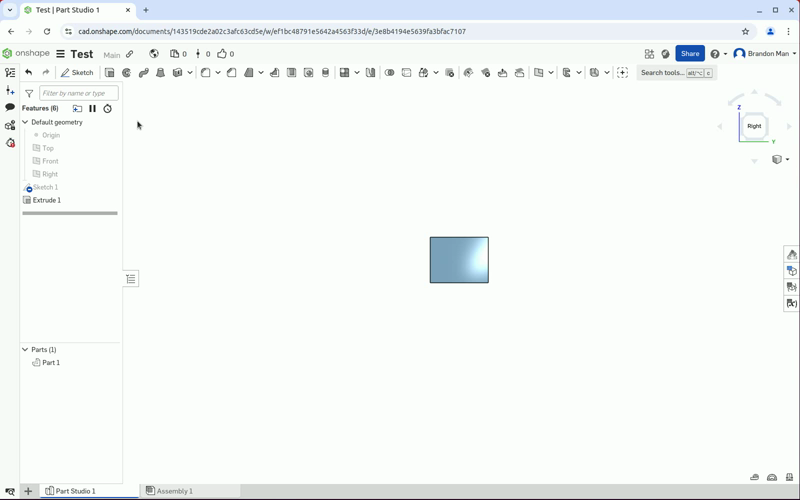
key(shift+h)
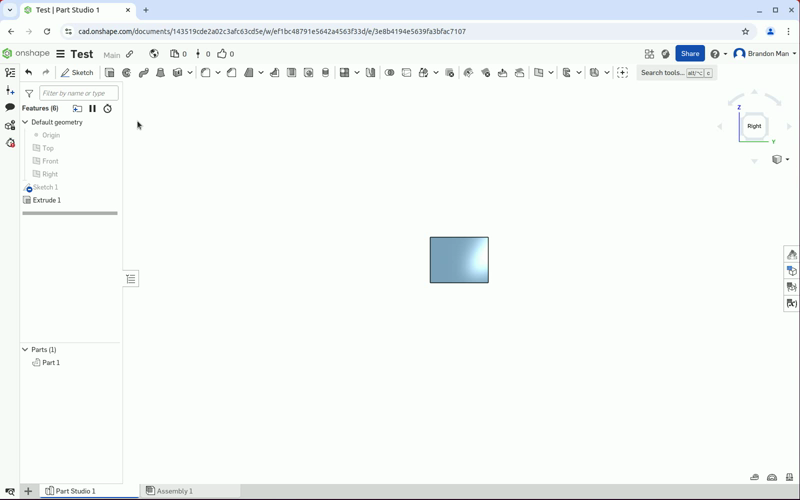
key(shift+h)
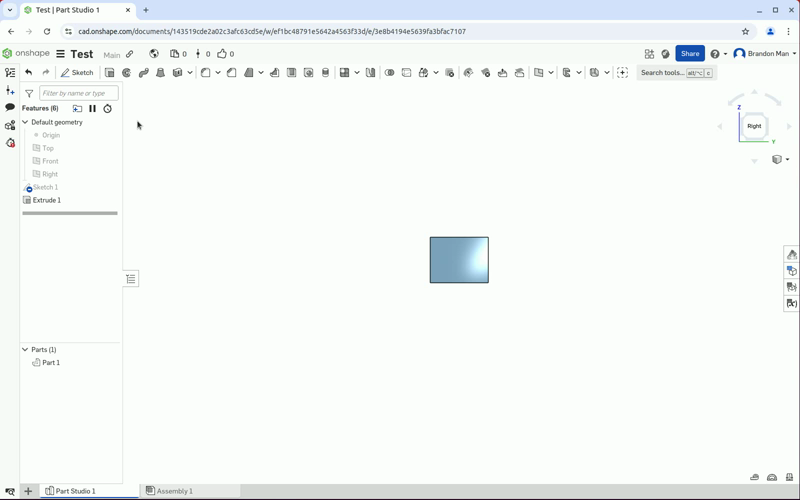
mouse_move(73, 189)
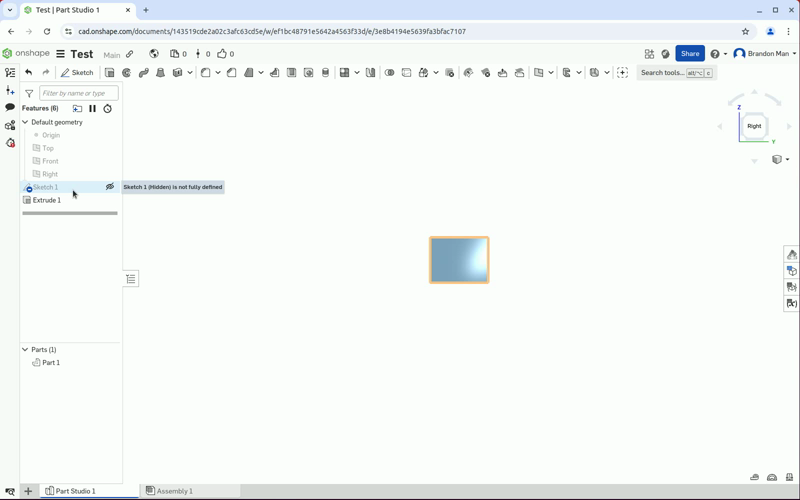
click(73, 189)
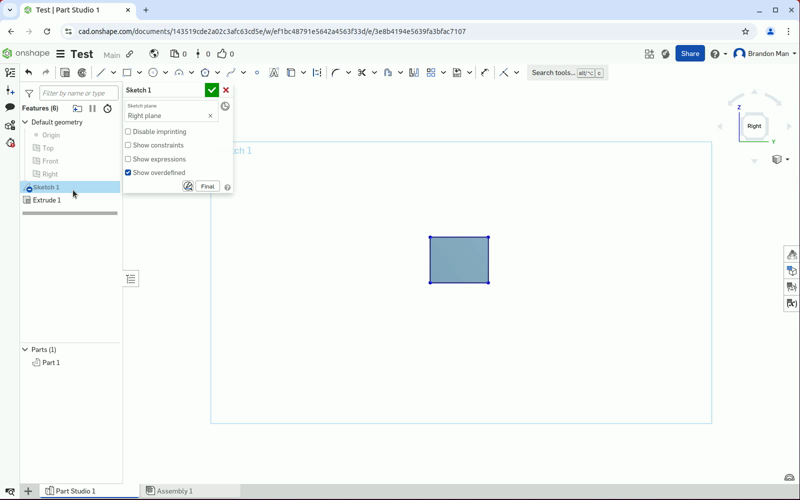
mouse_move(229, 92)
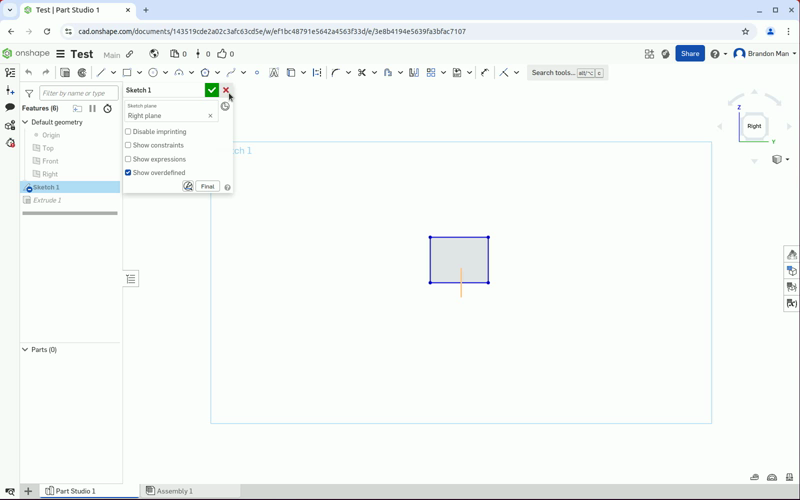
click(229, 92)
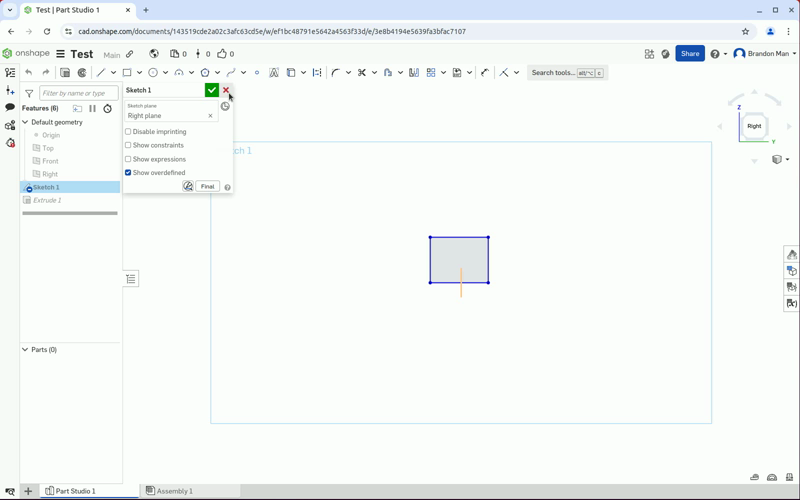
key(shift+s)
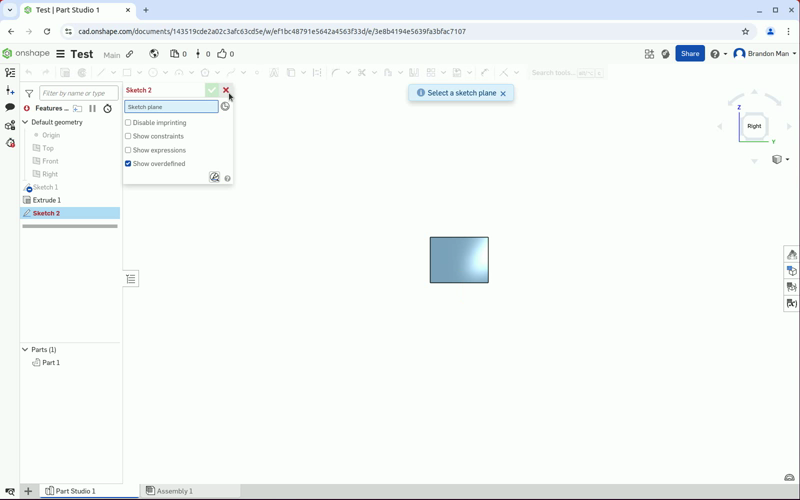
mouse_move(73, 176)
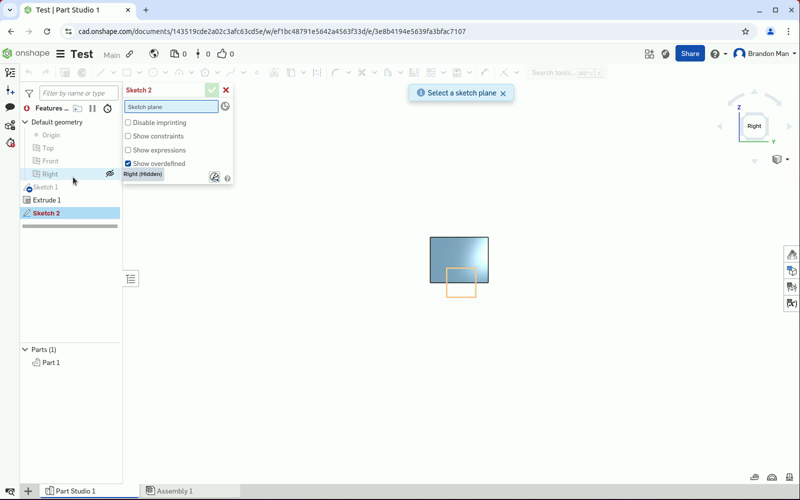
click(73, 176)
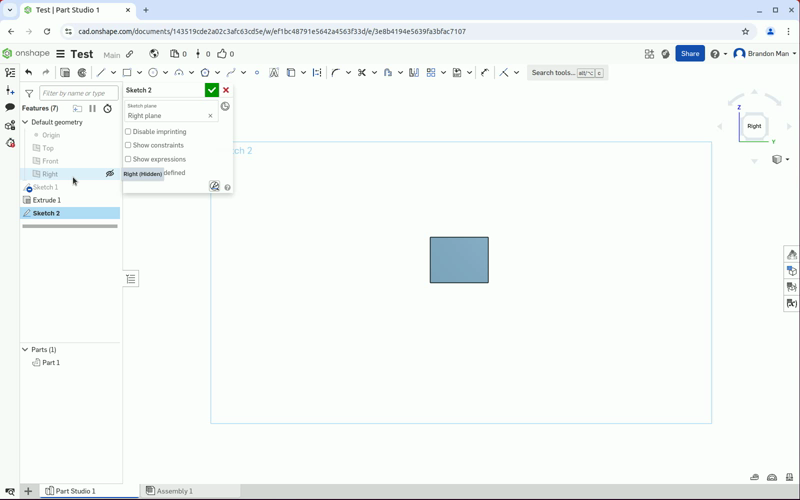
mouse_move(73, 352)
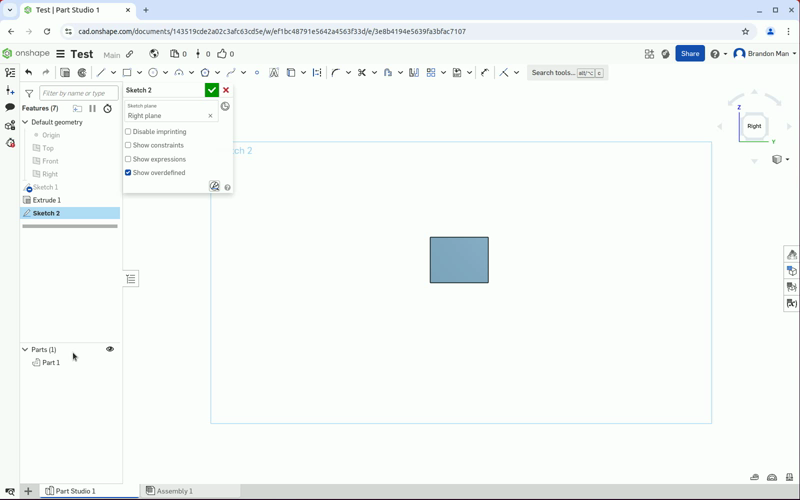
key(y)
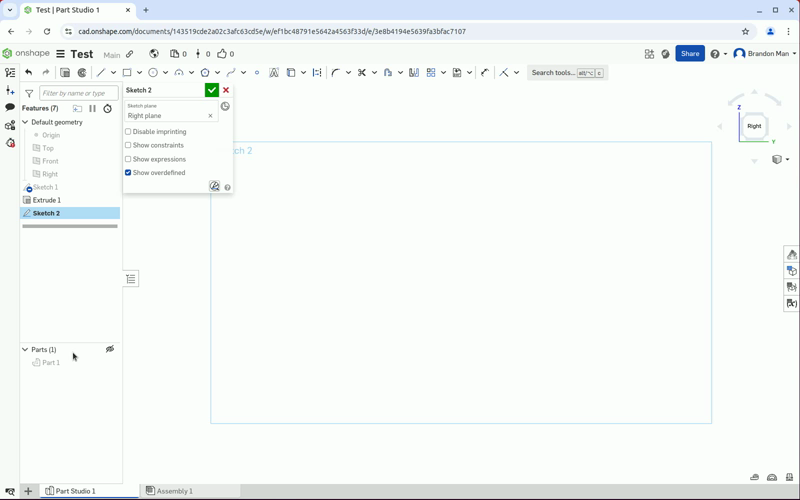
key(l)
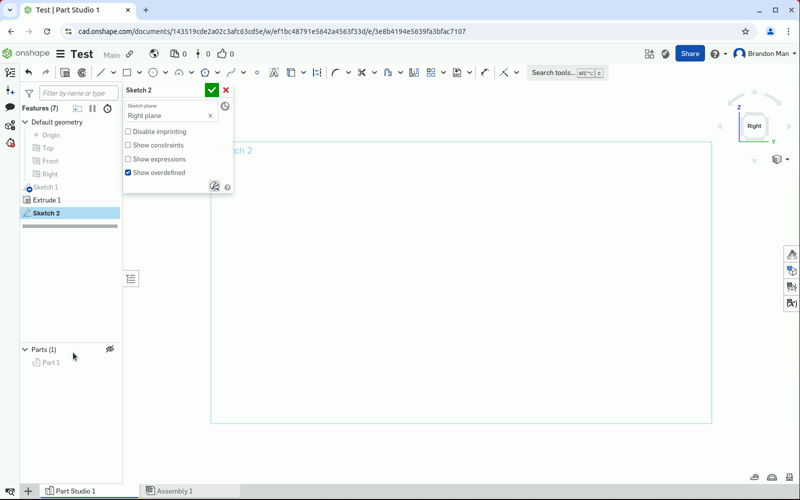
key_down(shift)
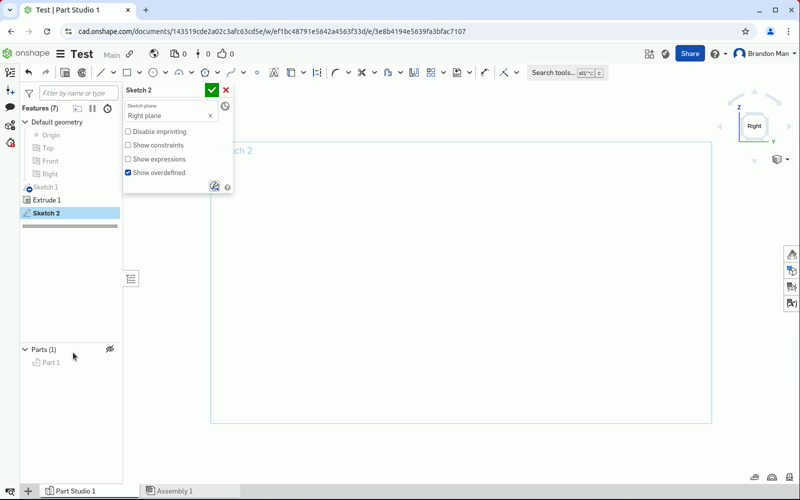
mouse_move(430, 282)
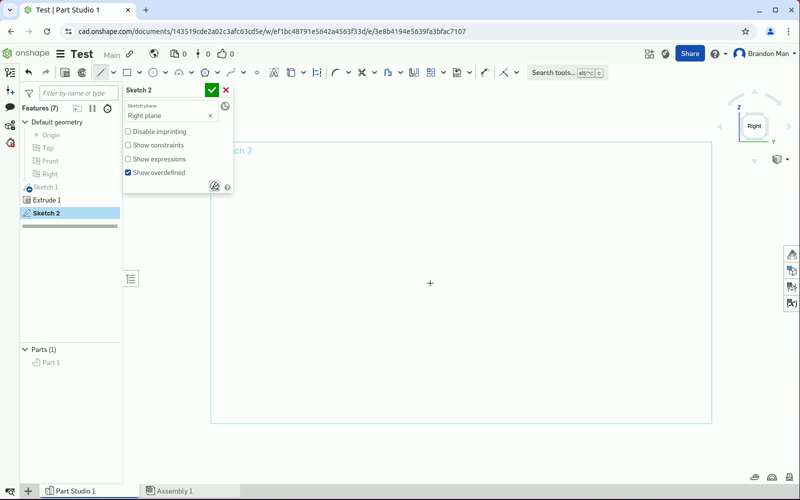
click(430, 282)
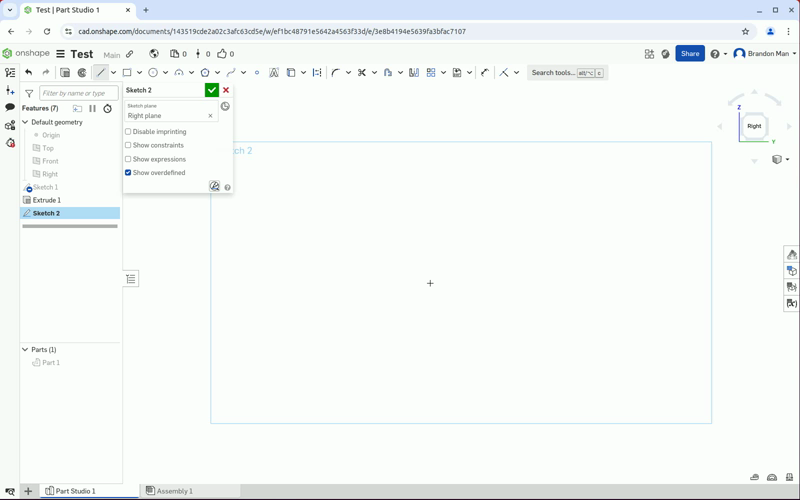
key_up(shift)
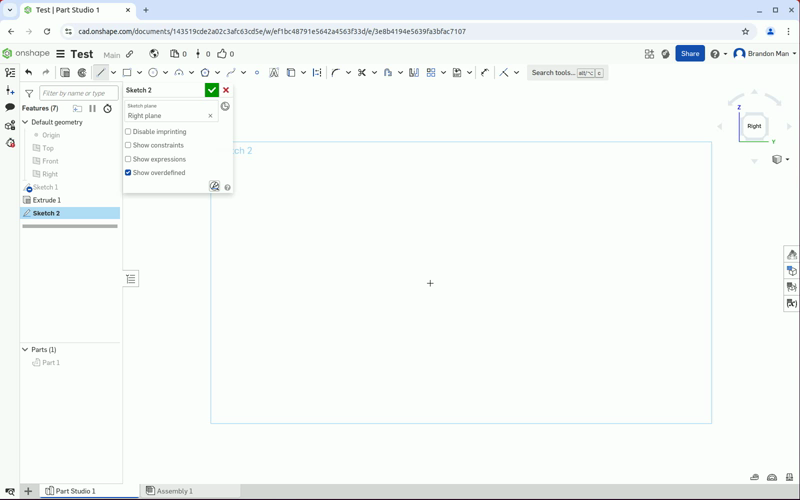
key_down(shift)
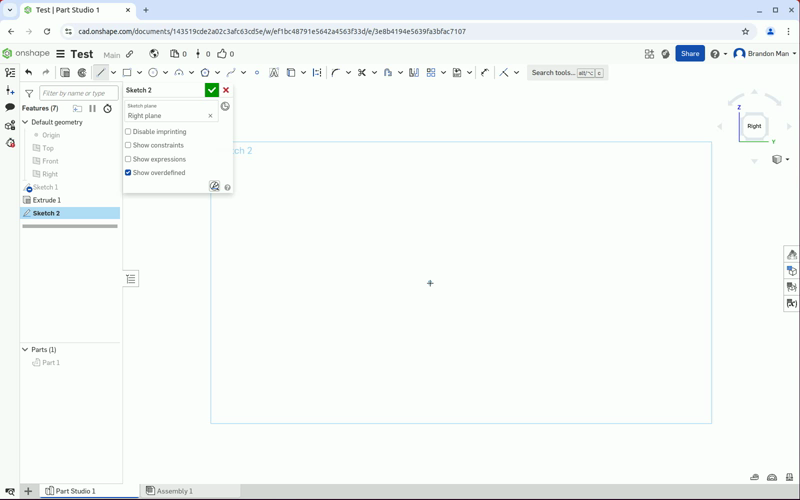
mouse_move(460, 282)
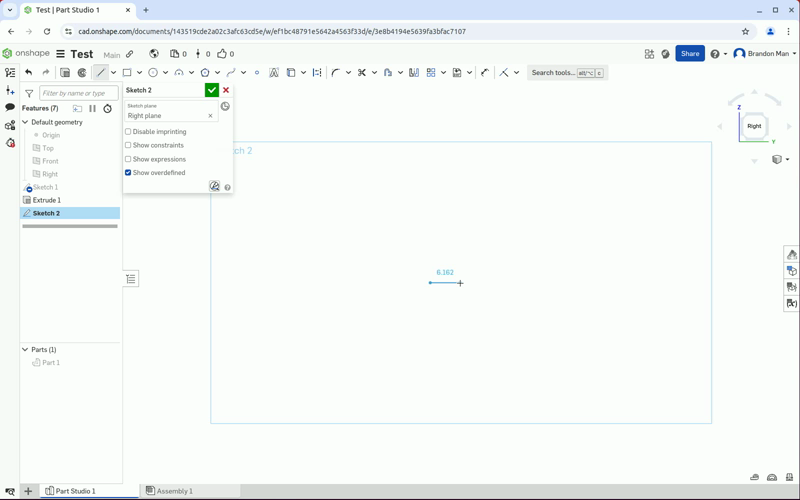
mouse_move(488, 282)
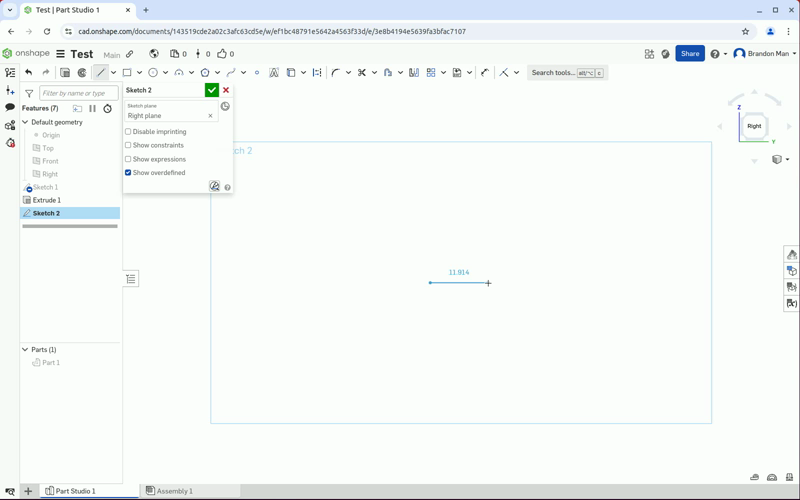
click(488, 282)
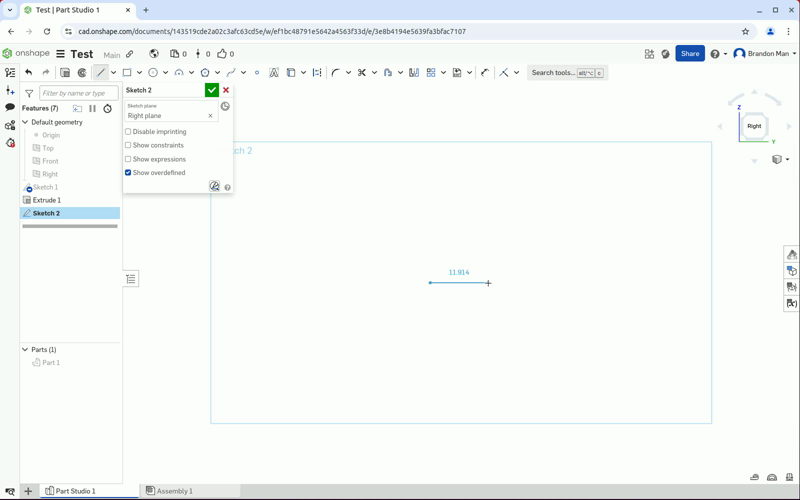
key_up(shift)
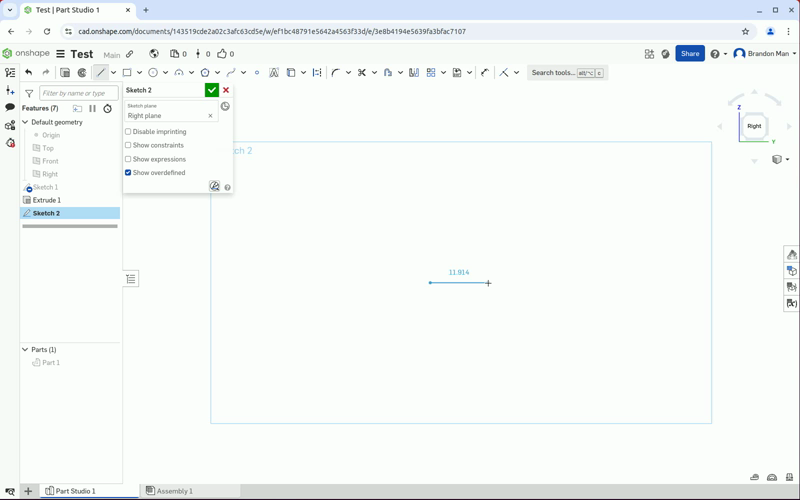
key_down(shift)
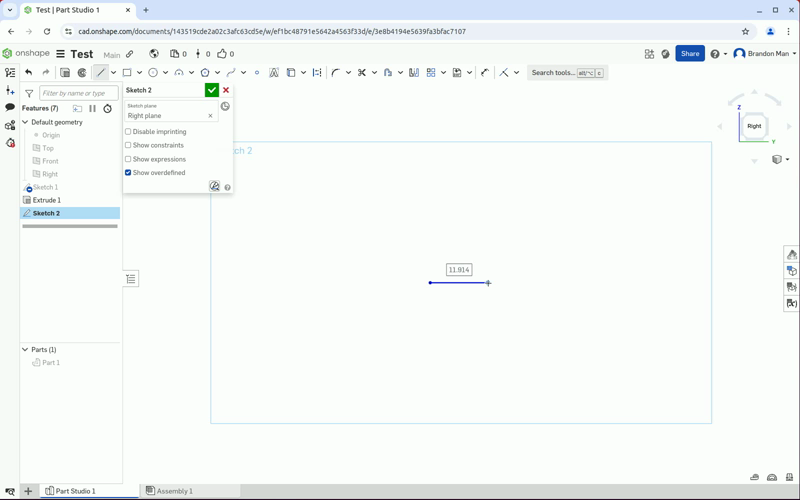
mouse_move(518, 282)
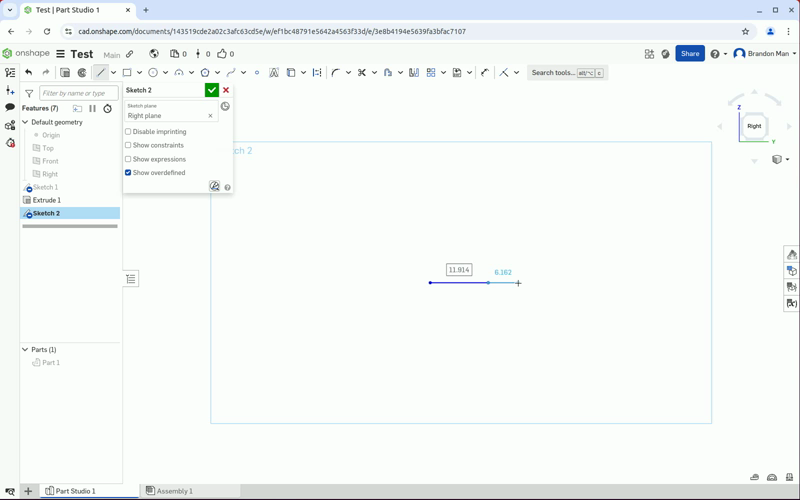
mouse_move(488, 237)
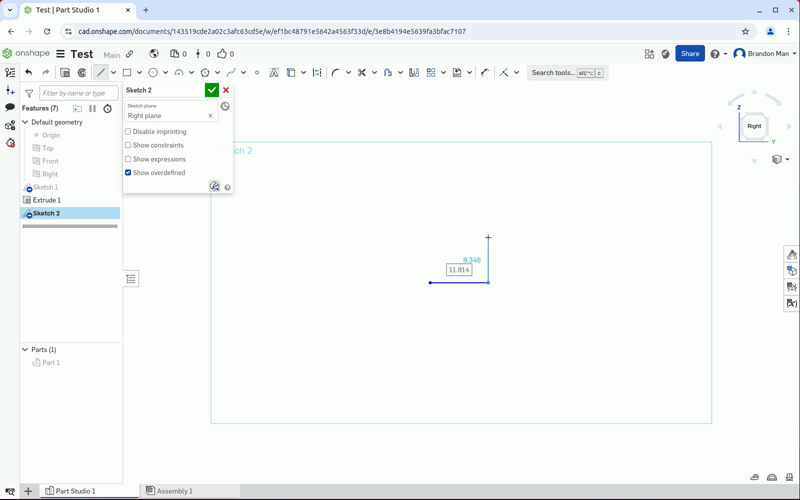
click(488, 237)
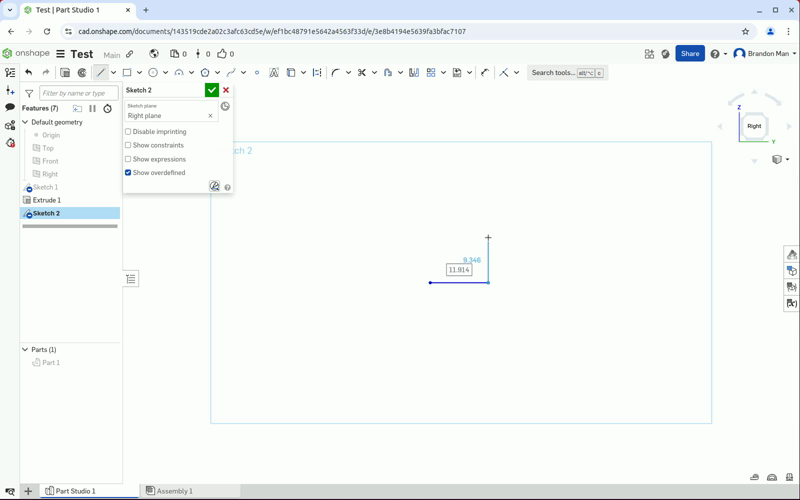
key_up(shift)
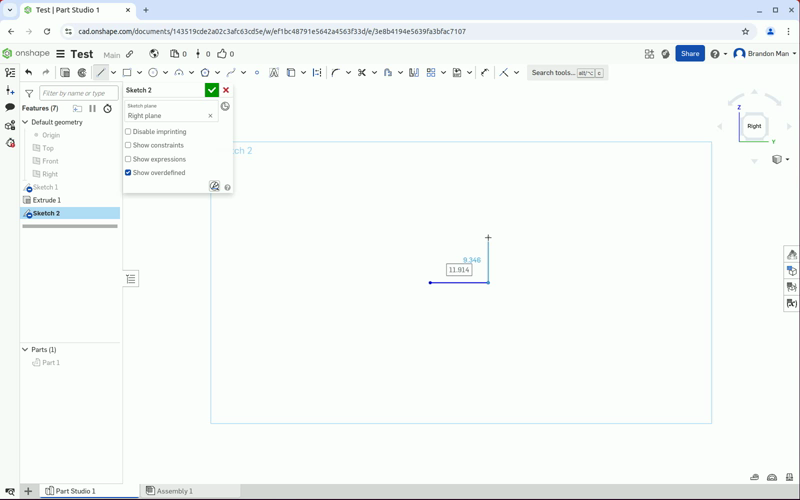
key_down(shift)
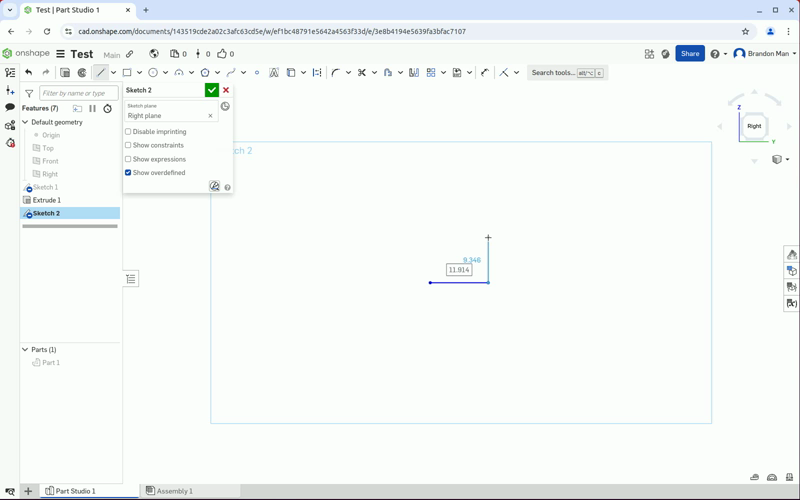
mouse_move(518, 237)
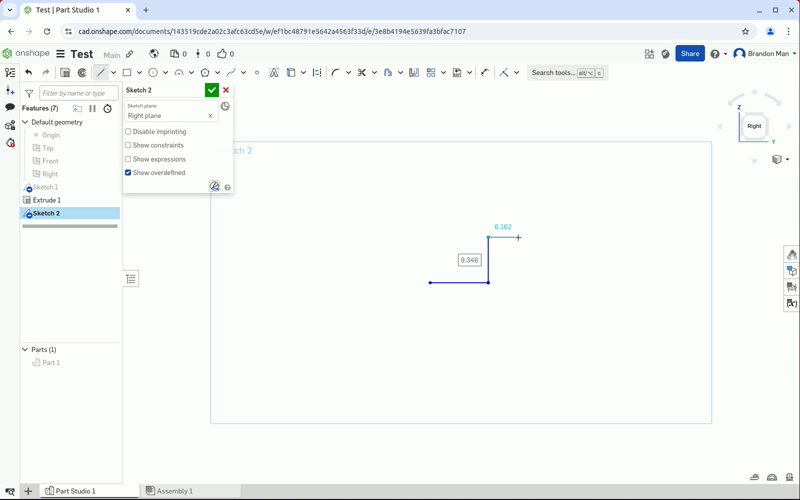
mouse_move(430, 237)
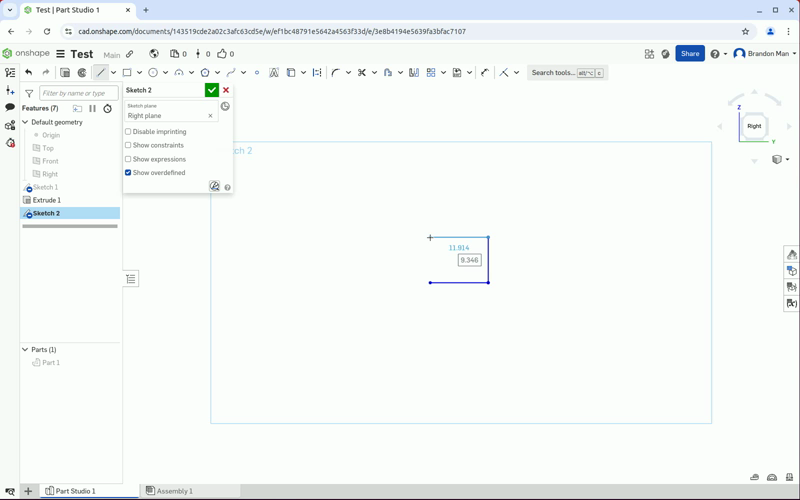
click(430, 237)
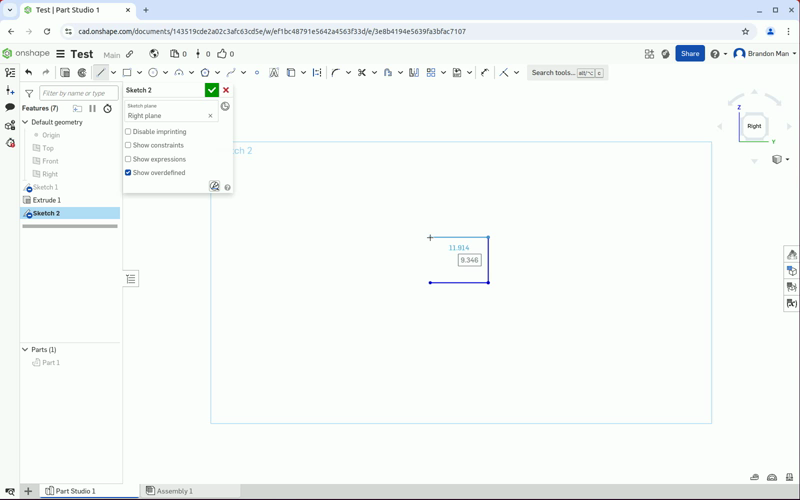
key_up(shift)
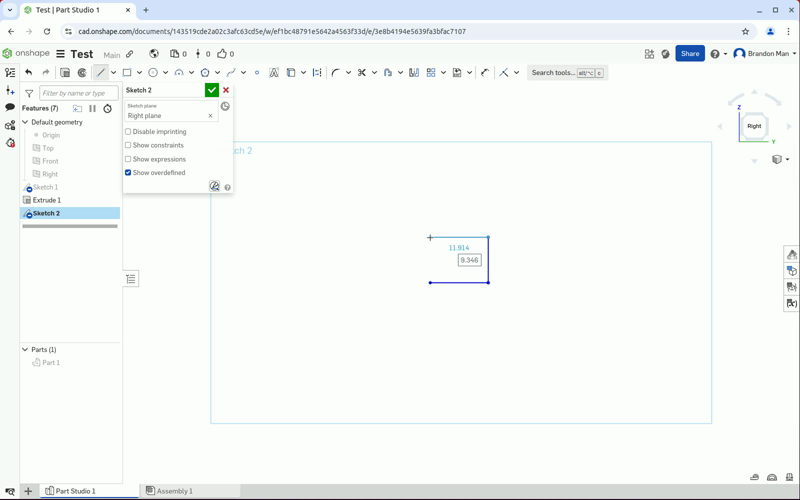
mouse_move(460, 237)
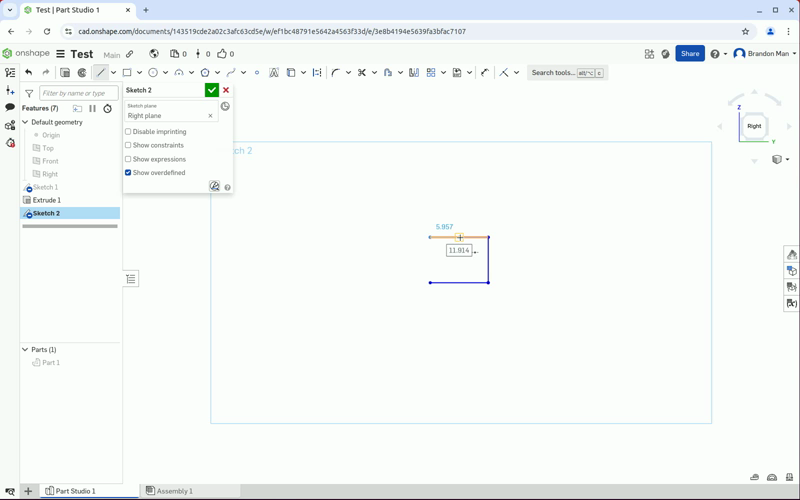
key_down(shift)
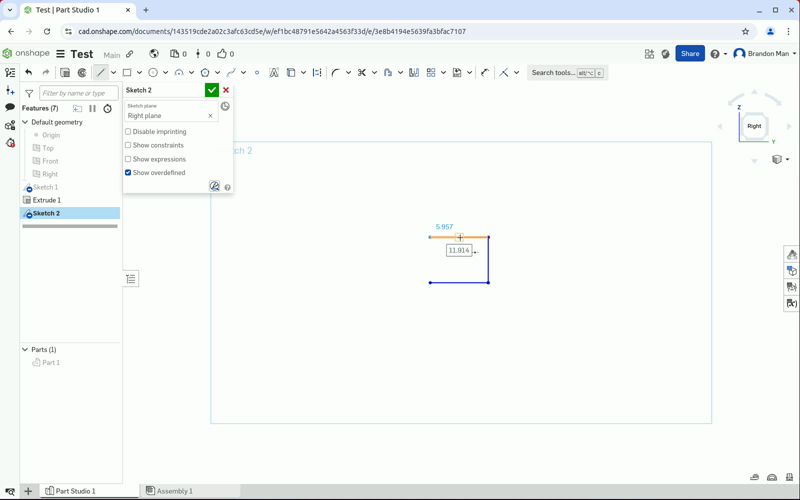
mouse_move(430, 282)
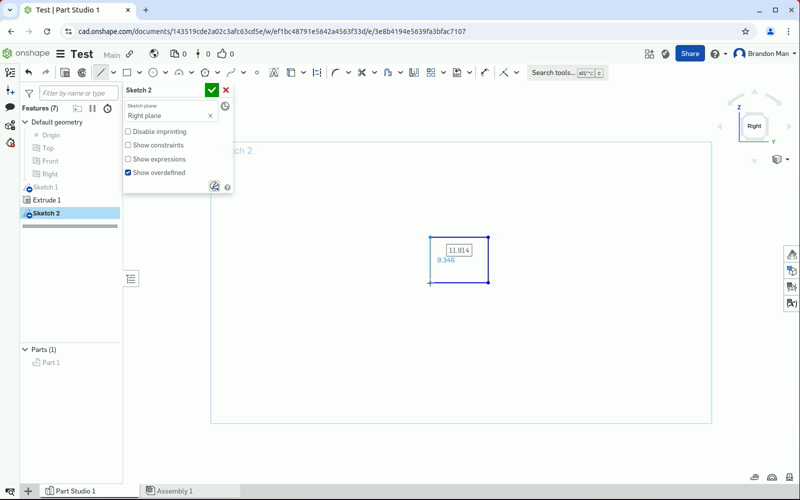
key_up(shift)
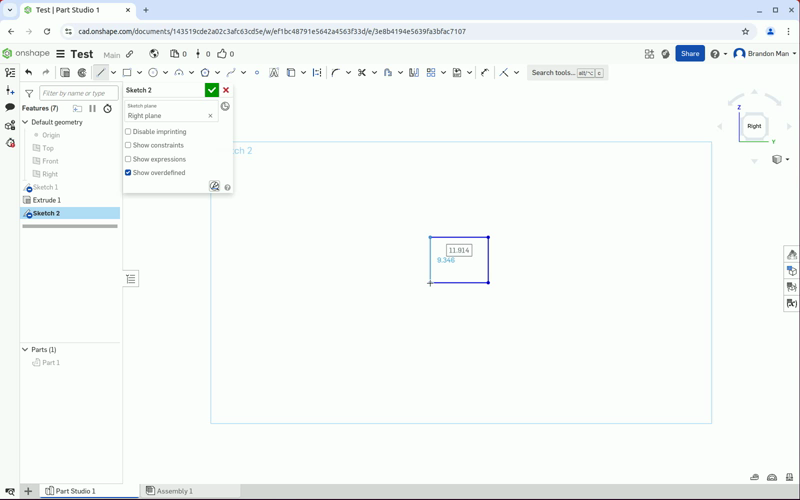
click(430, 282)
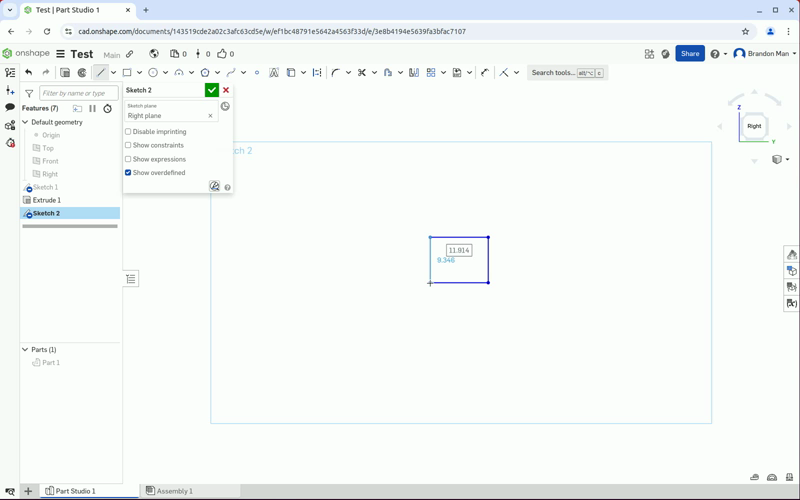
key(esc)
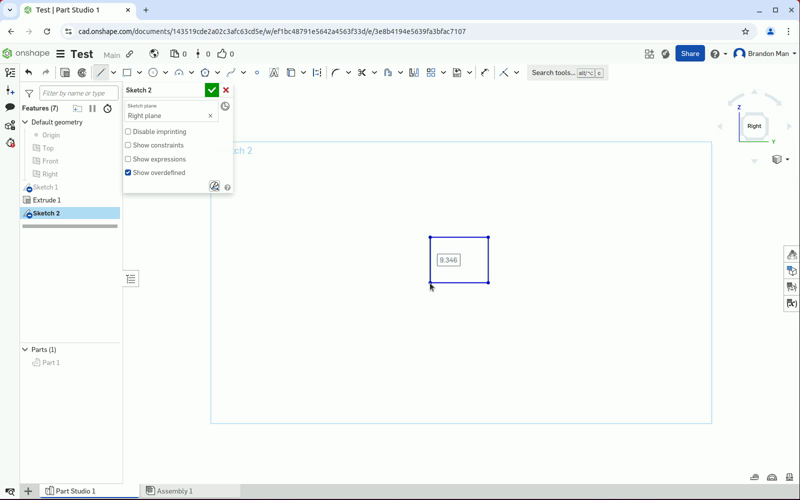
mouse_move(439, 267)
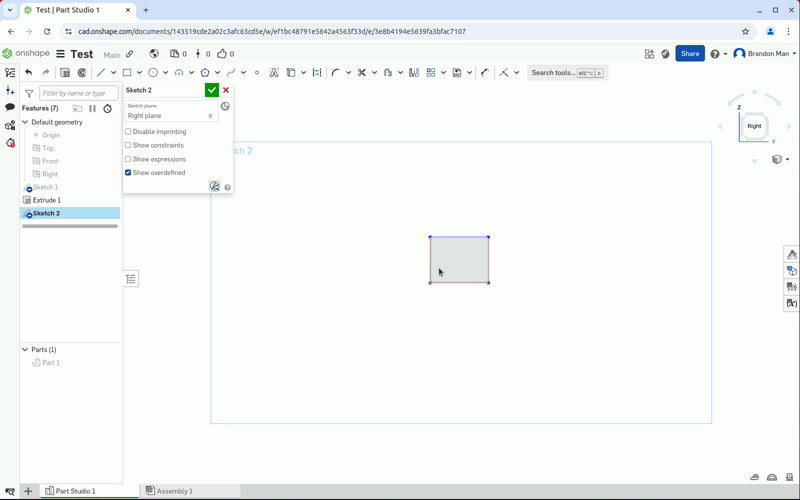
click(439, 267)
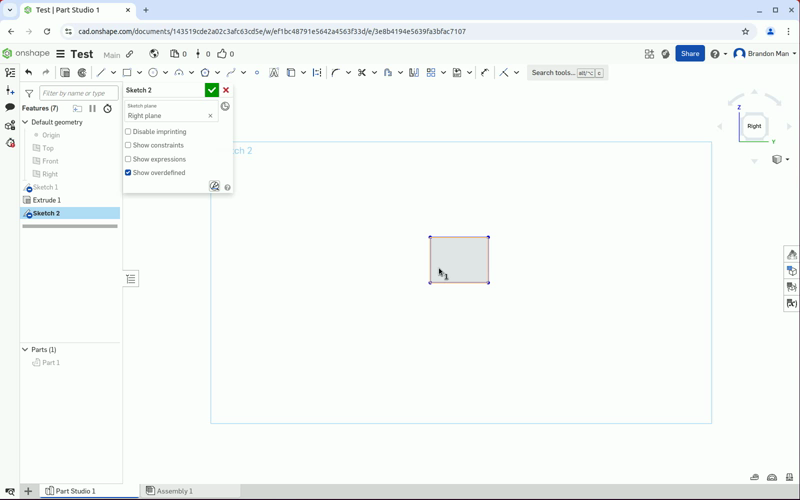
mouse_move(73, 352)
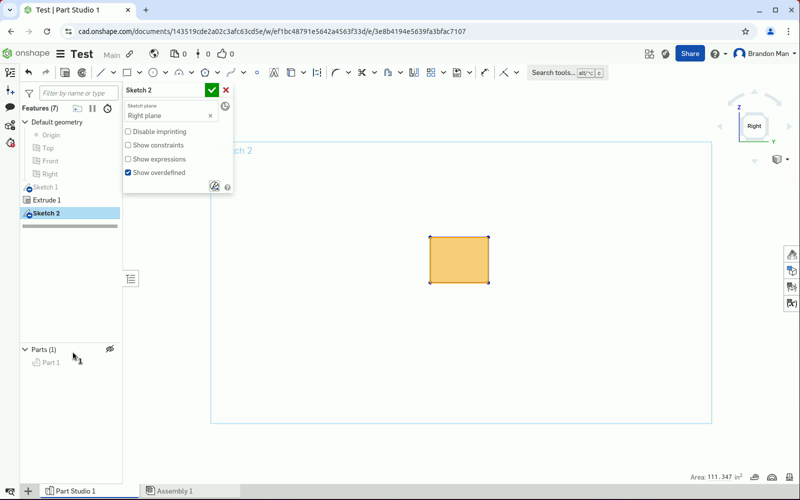
key(shift+y)
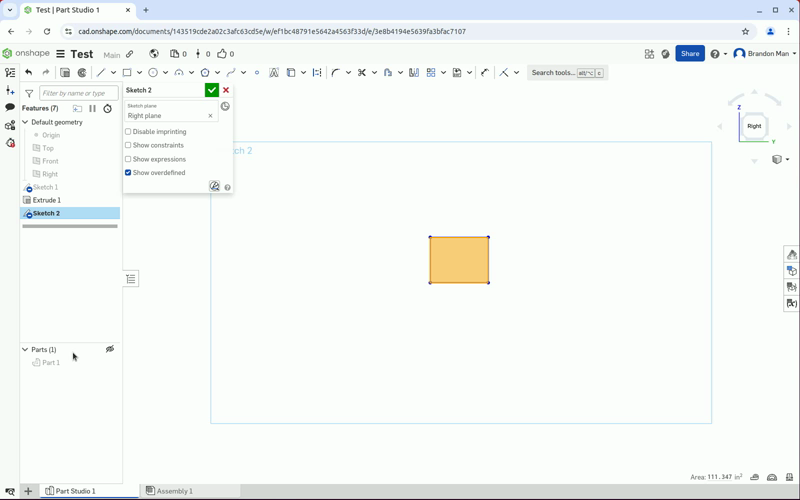
key(shift+e)
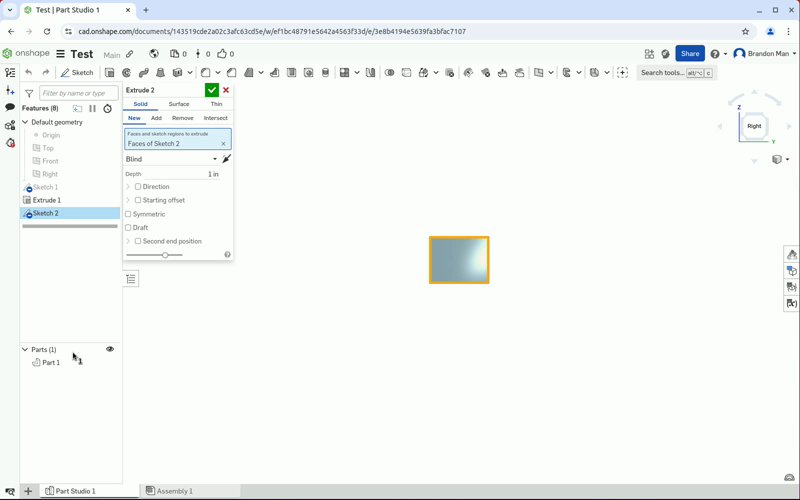
mouse_move(143, 106)
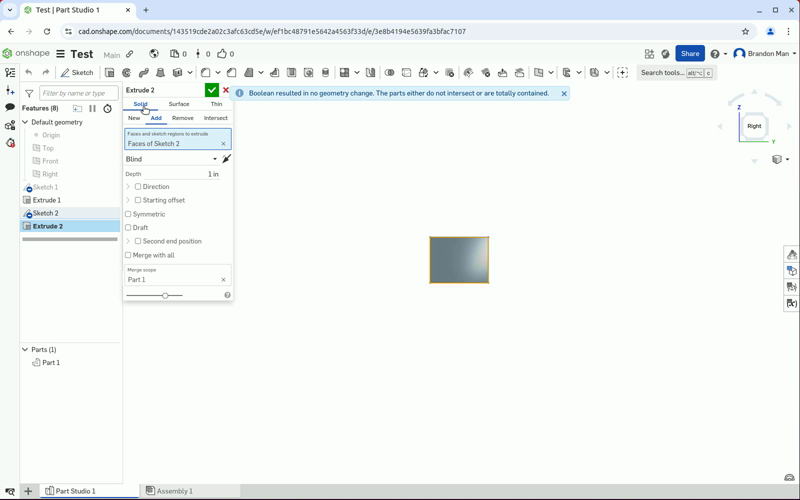
click(143, 106)
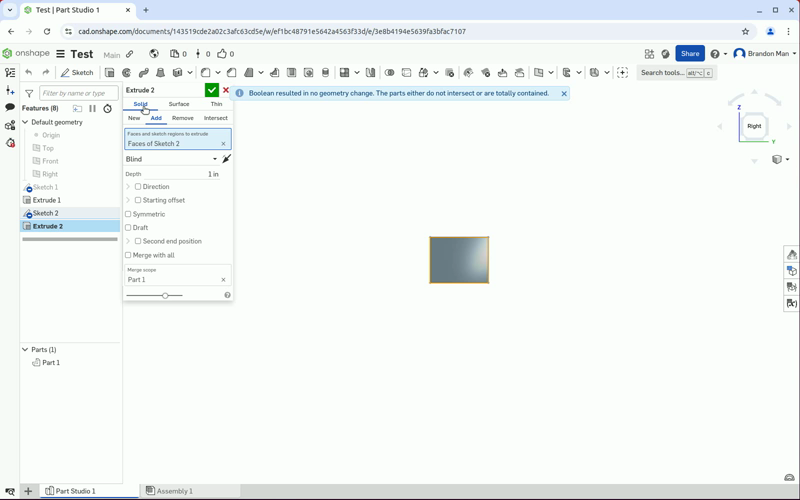
mouse_move(137, 120)
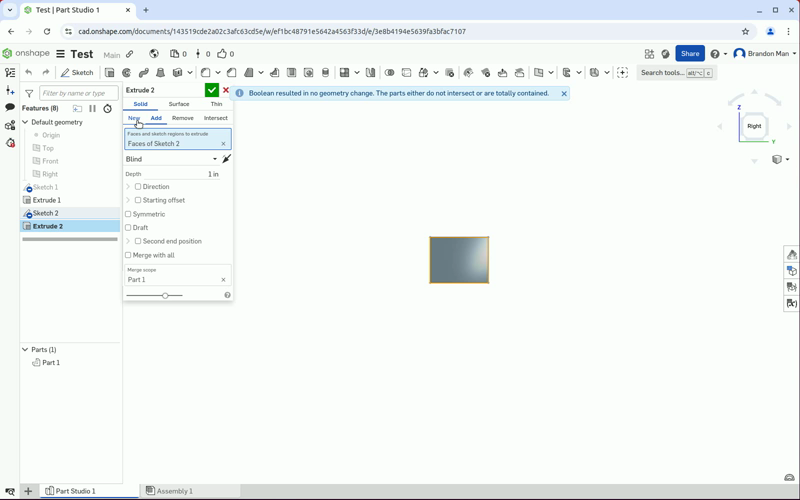
click(137, 120)
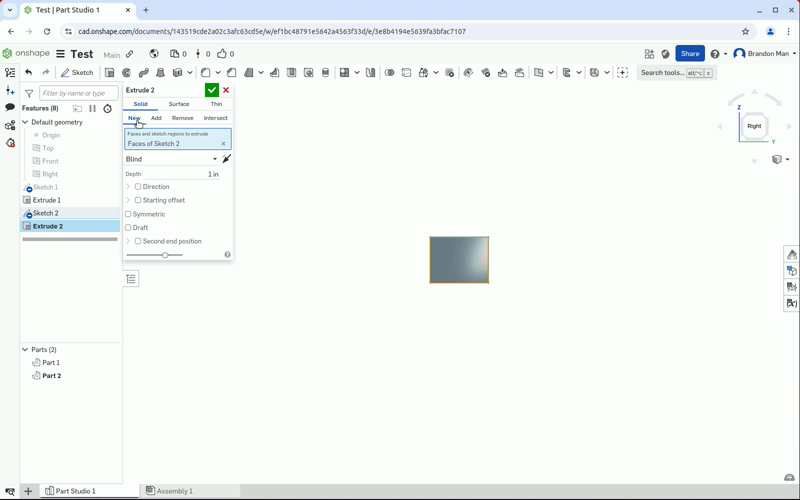
key(tab, 4)
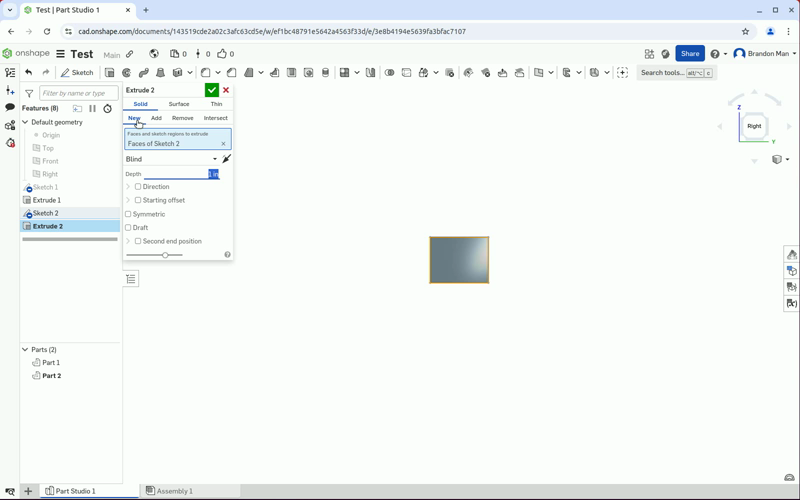
text(5.536)
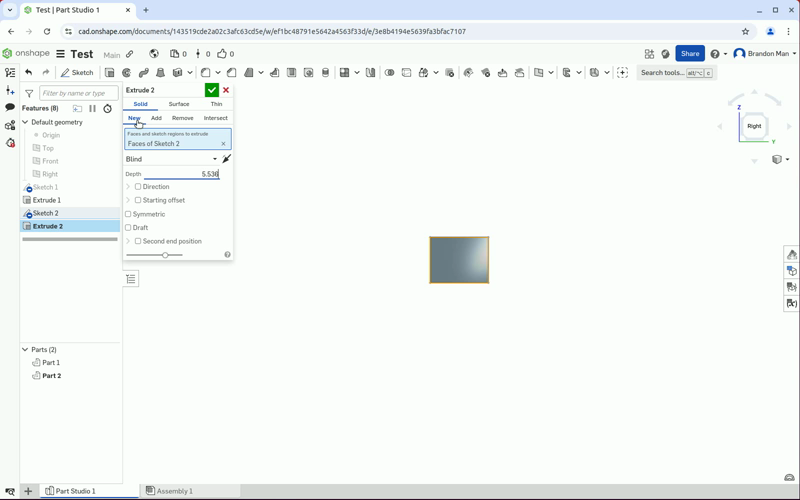
key(enter)
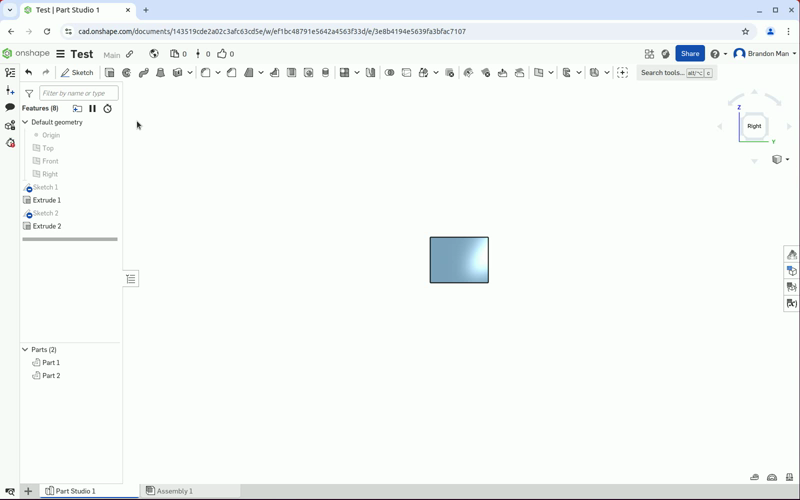
key(shift+h)
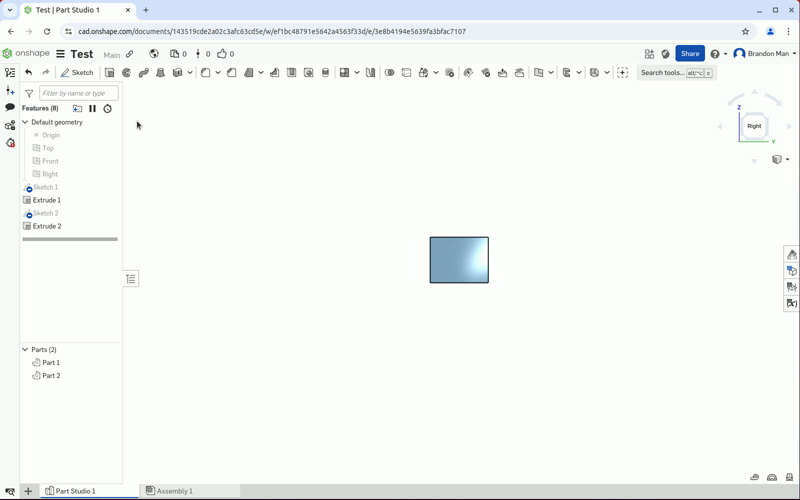
key(shift+h)
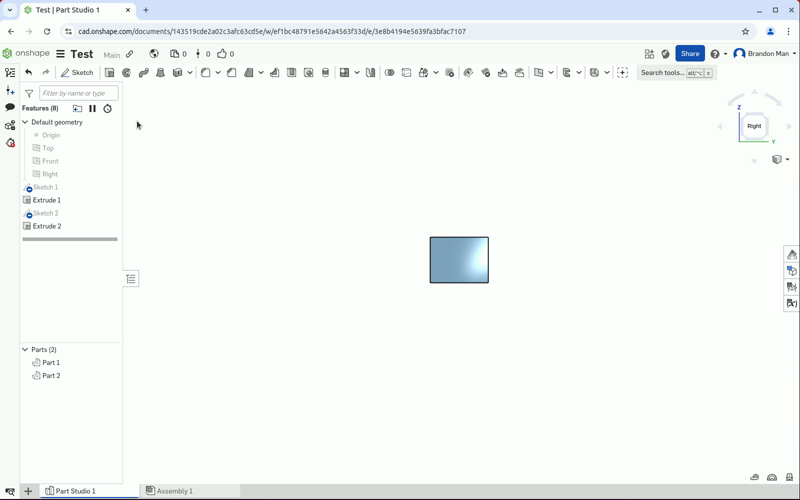
mouse_move(73, 189)
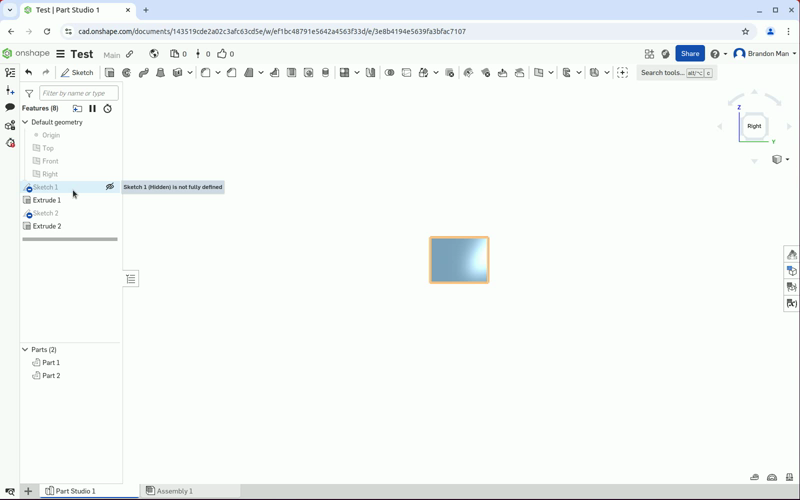
click(73, 189)
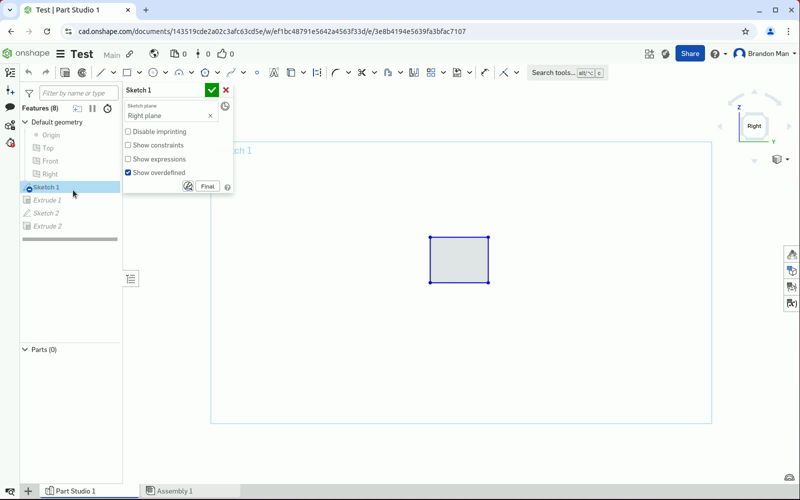
mouse_move(229, 92)
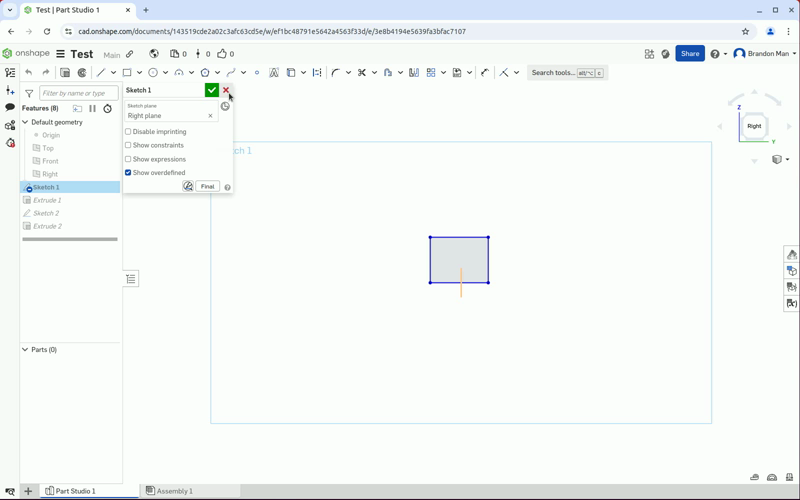
click(229, 92)
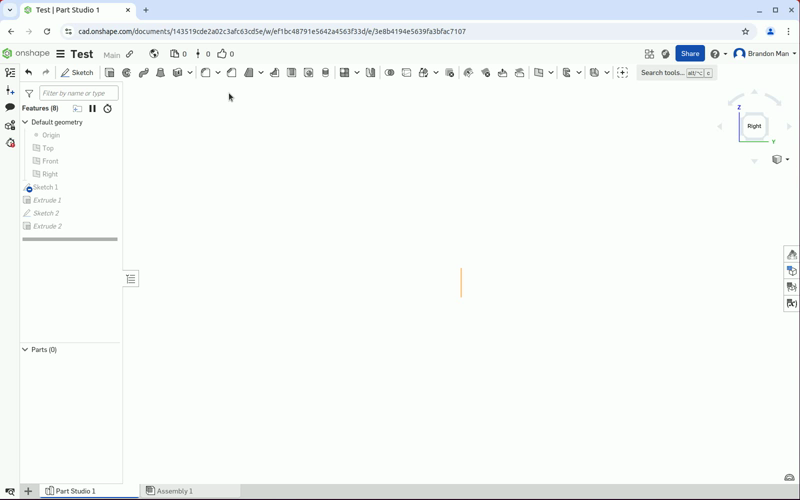
mouse_move(541, 75)
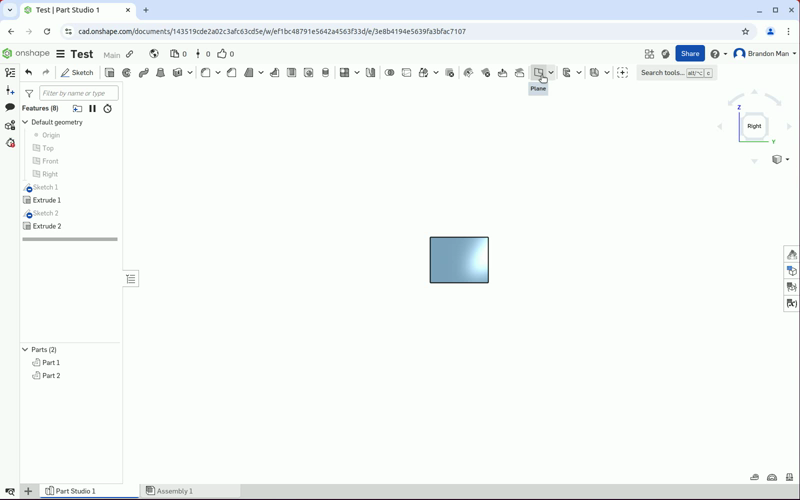
click(541, 75)
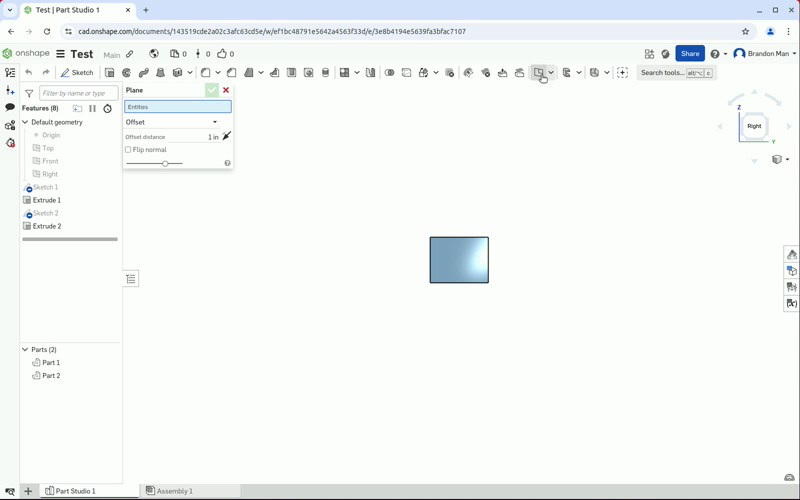
mouse_move(73, 176)
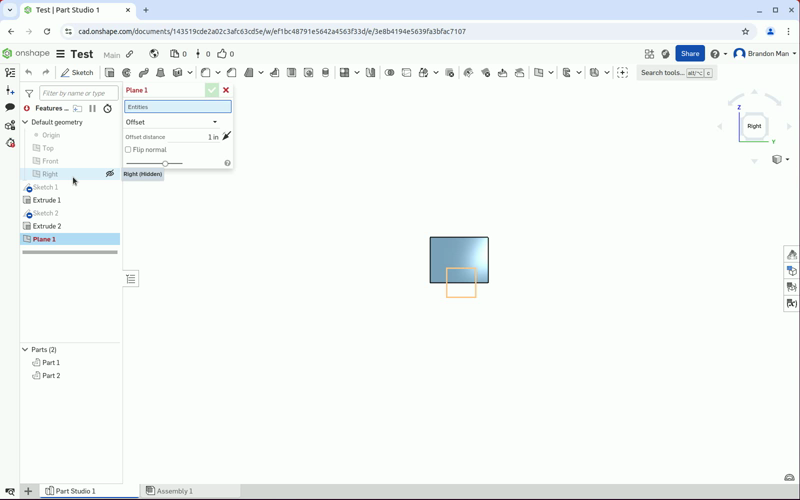
click(73, 176)
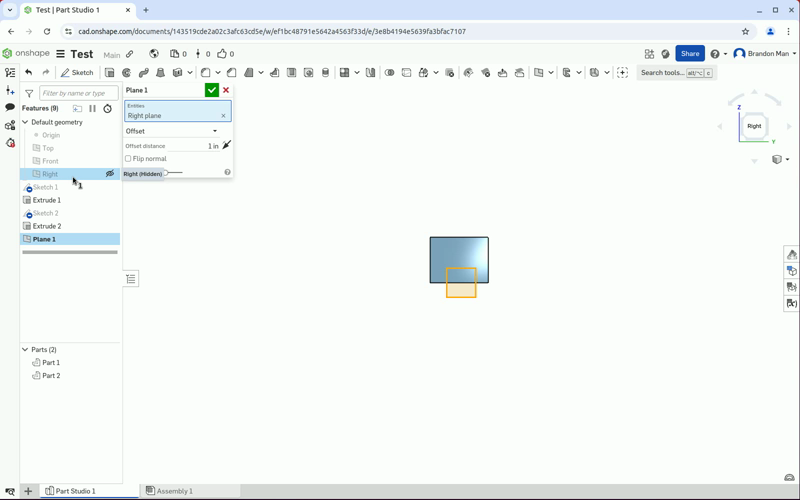
key(tab, 2)
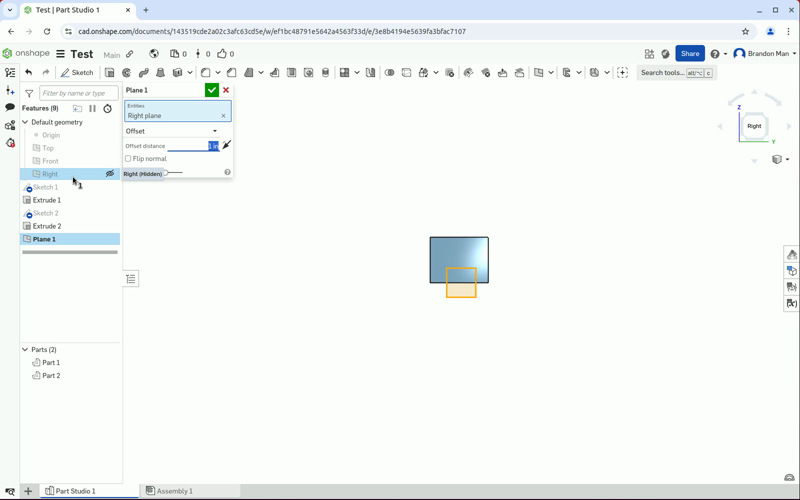
text(5.546)
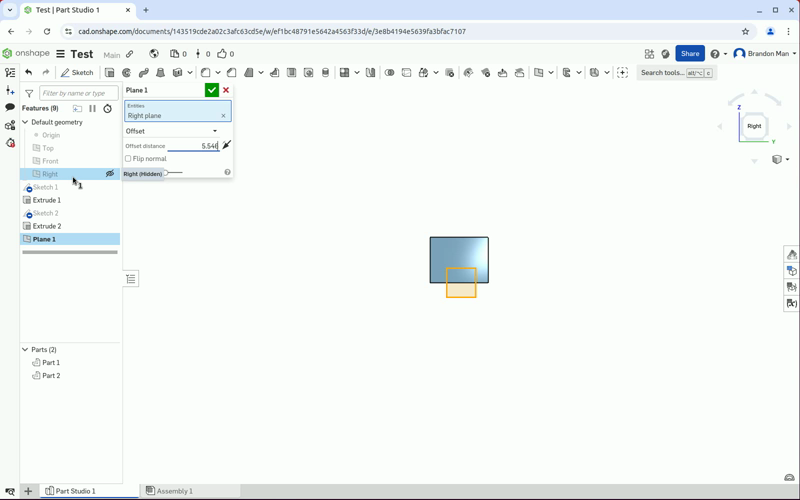
key(enter, 2)
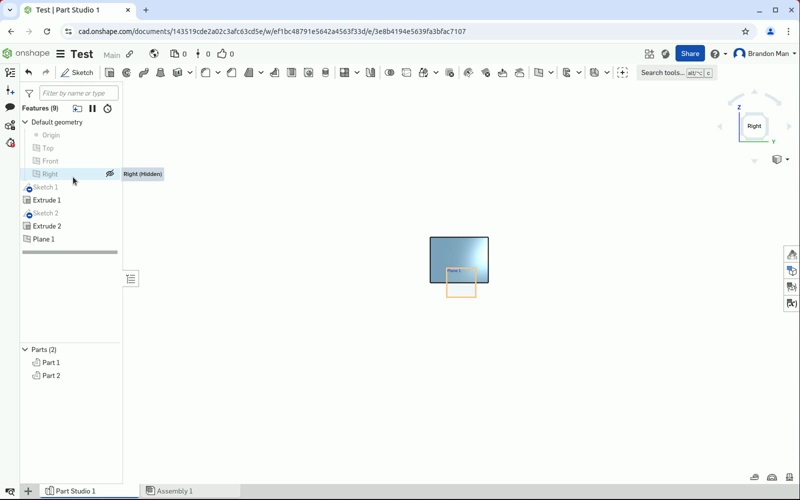
key(shift+s)
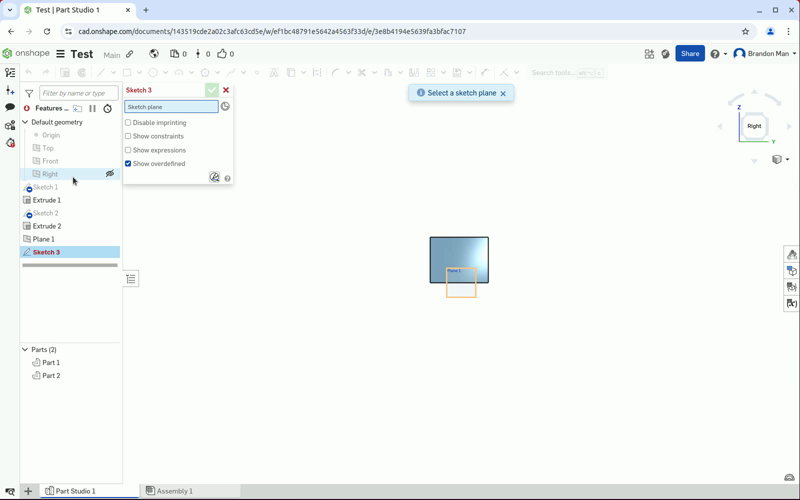
mouse_move(73, 241)
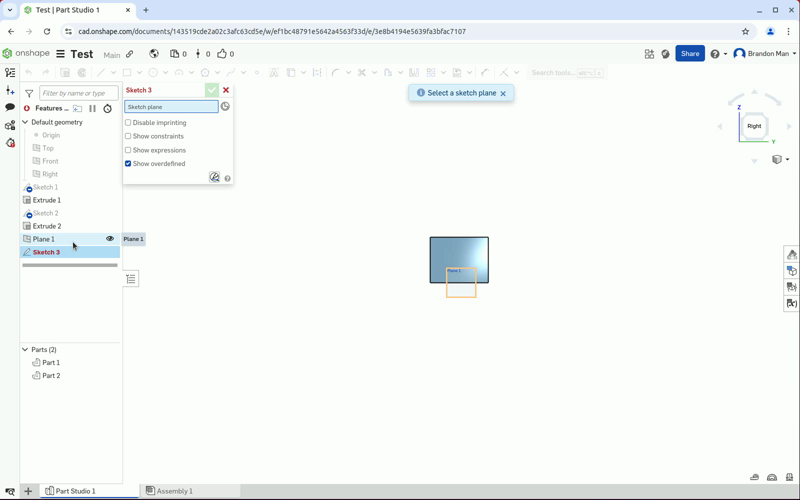
click(73, 241)
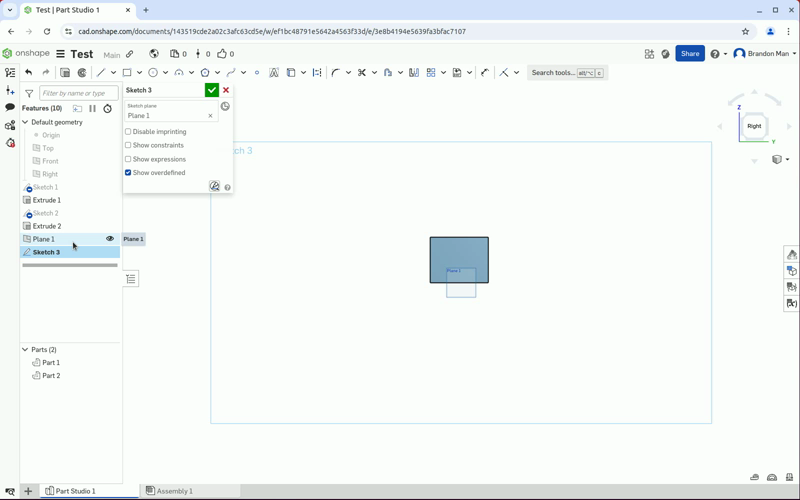
mouse_move(73, 352)
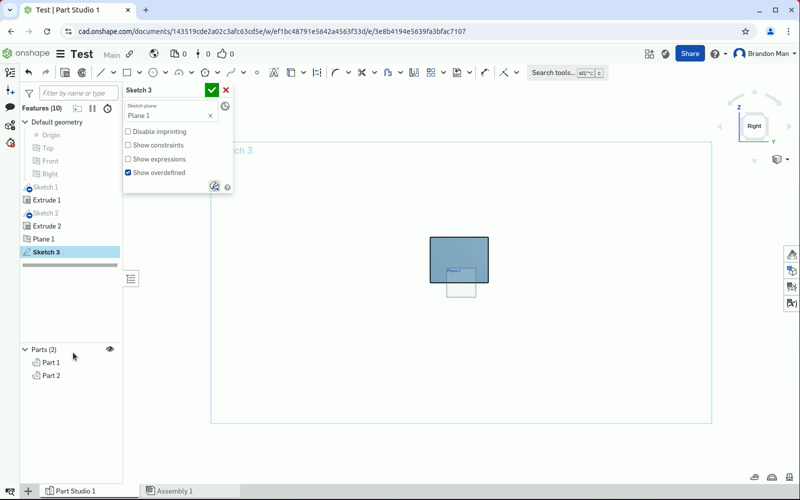
key(y)
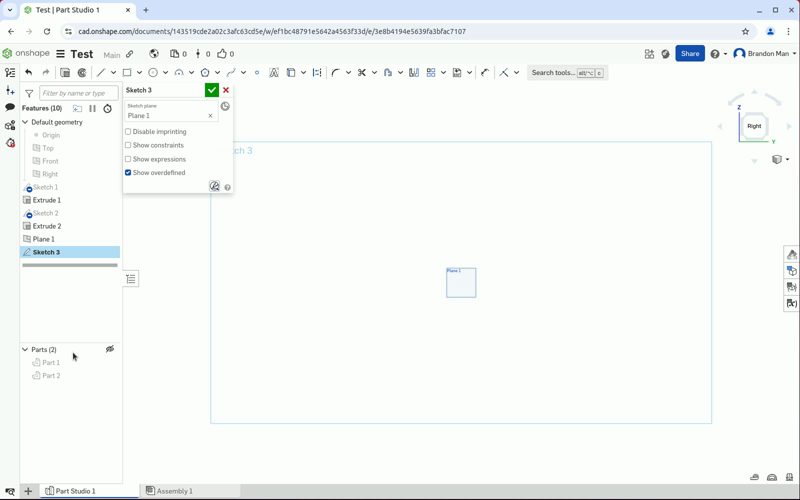
key(l)
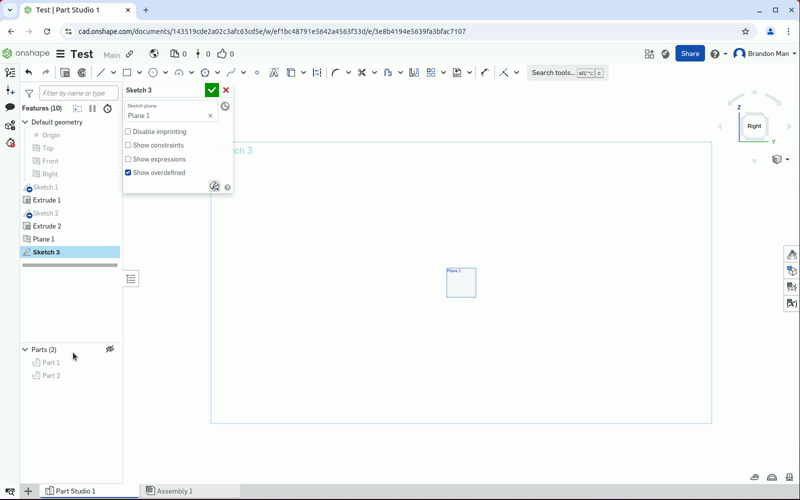
key_down(shift)
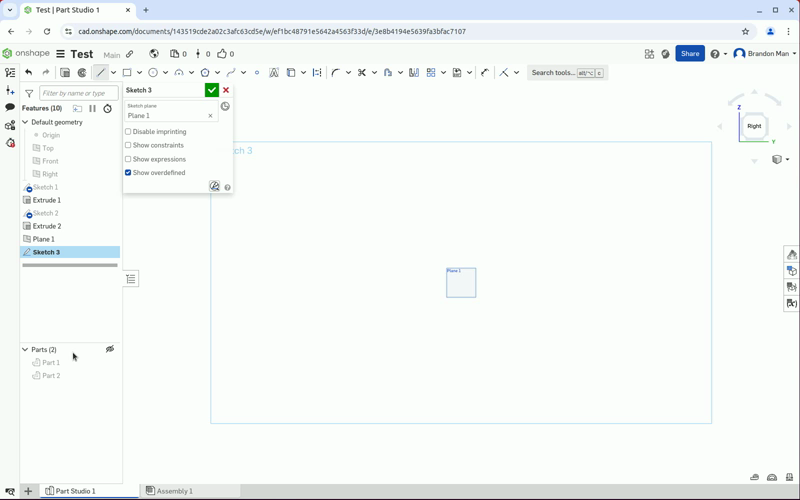
mouse_move(446, 247)
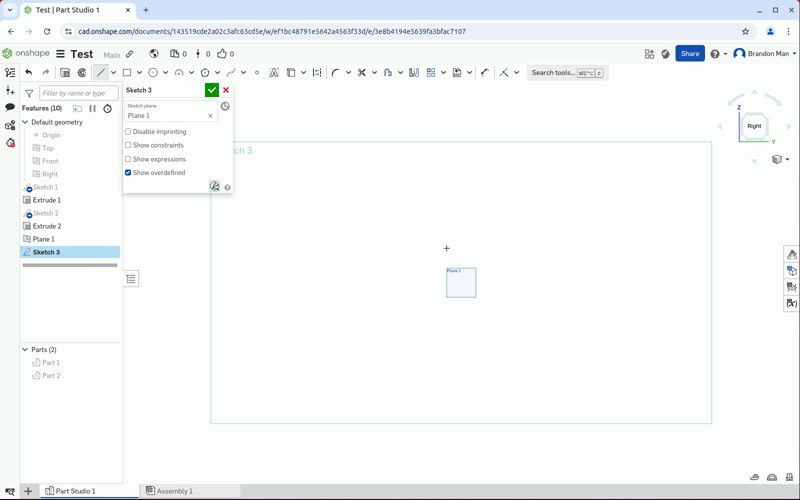
click(446, 247)
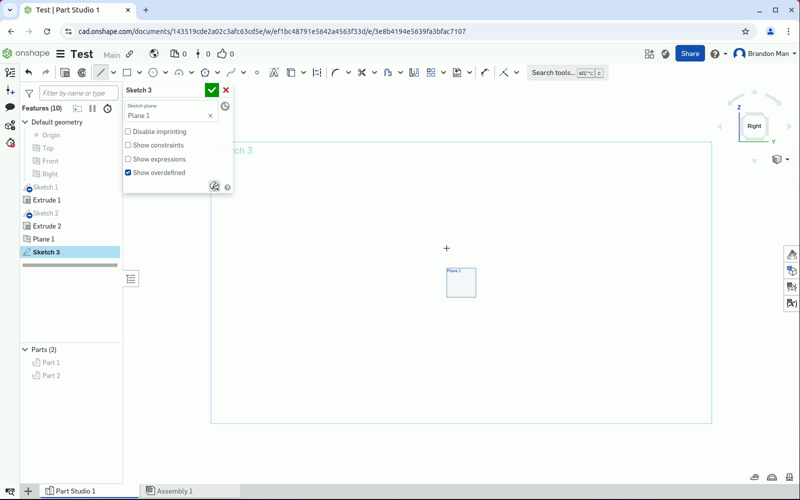
key_up(shift)
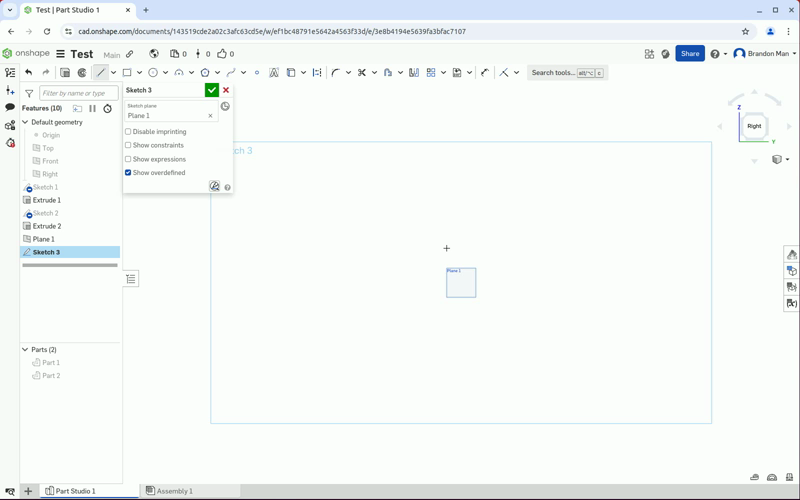
key_down(shift)
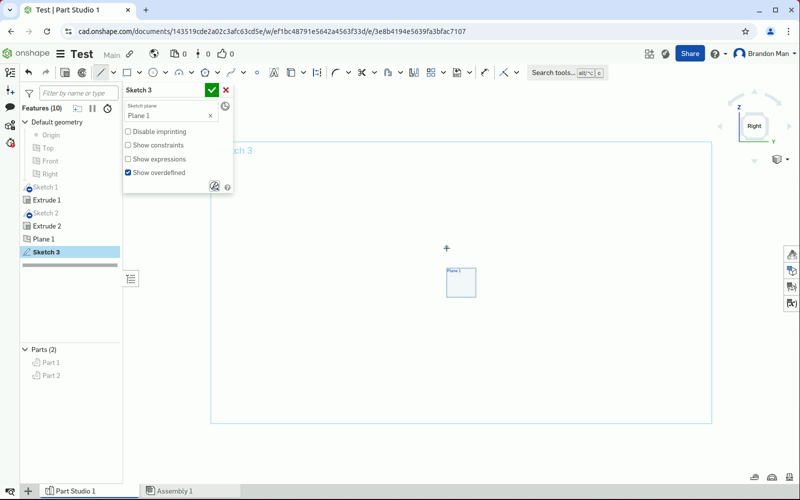
mouse_move(476, 247)
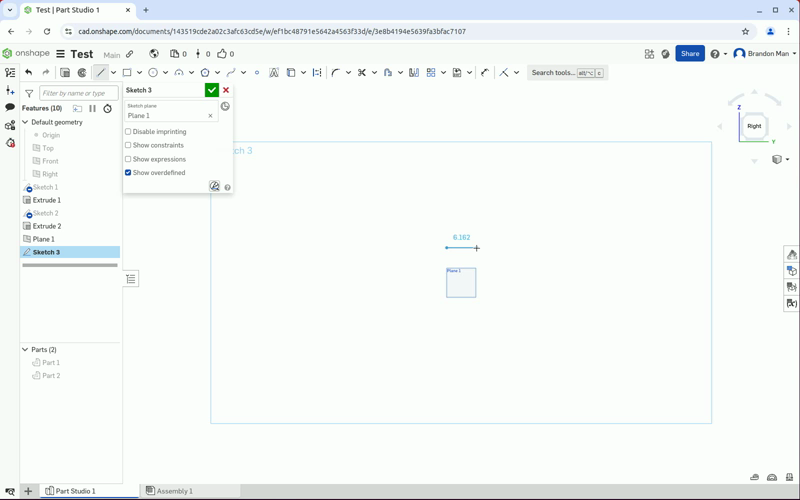
mouse_move(470, 247)
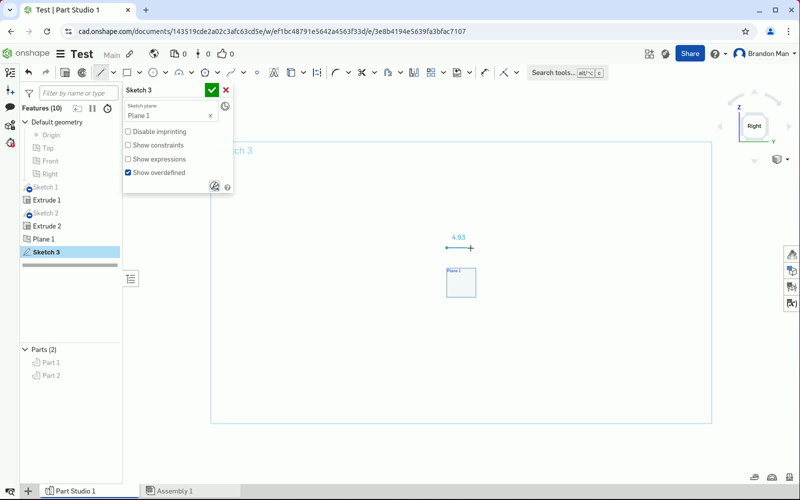
click(470, 247)
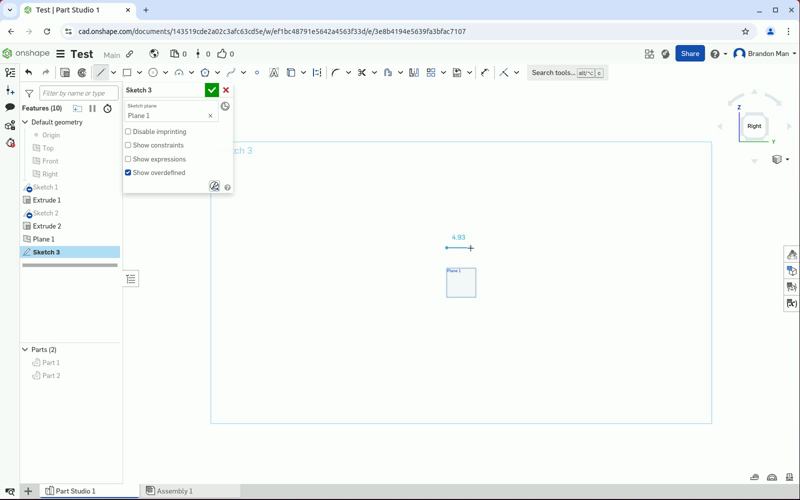
key_up(shift)
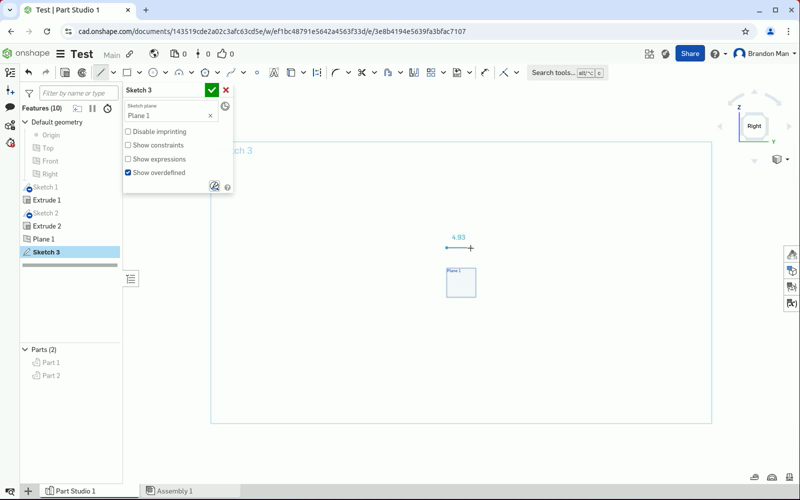
key_down(shift)
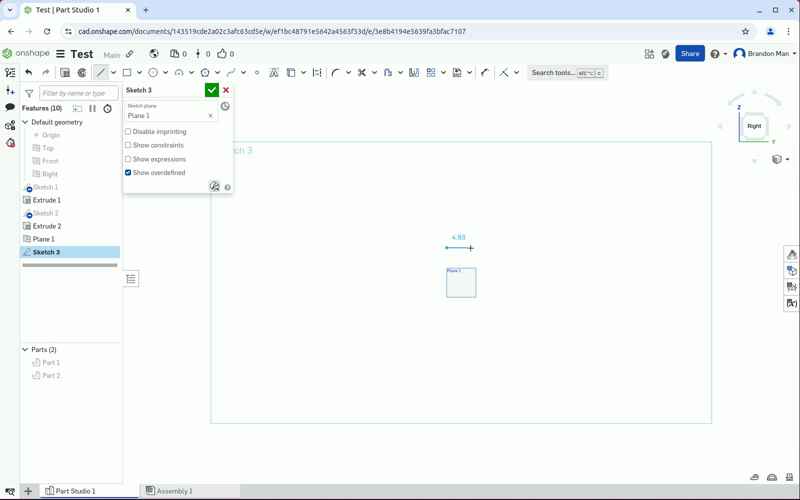
mouse_move(501, 247)
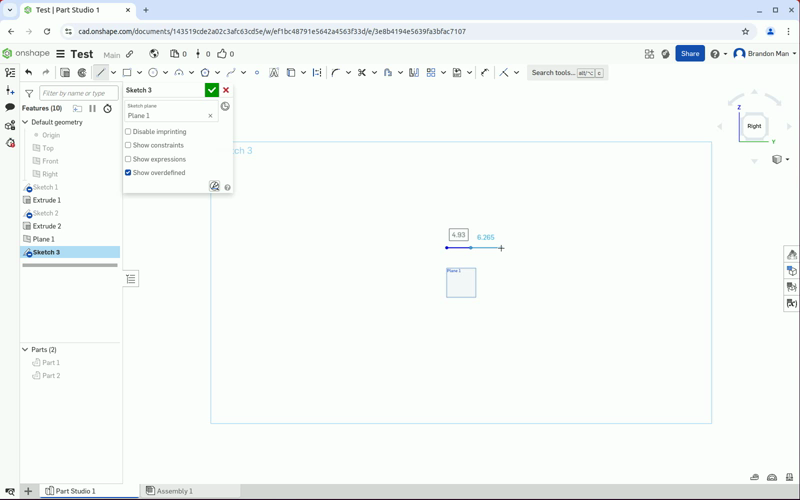
mouse_move(470, 238)
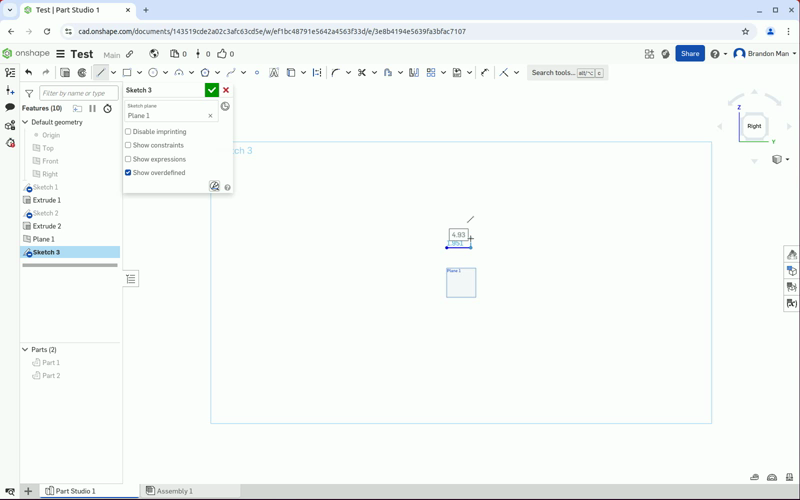
click(470, 238)
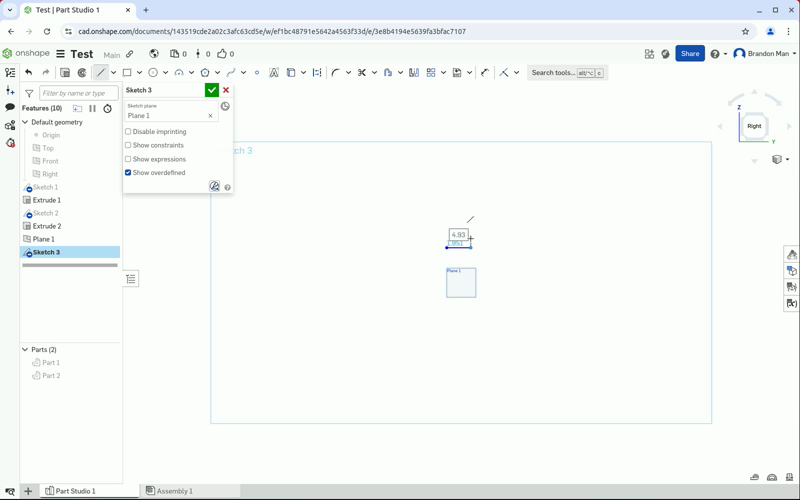
key_up(shift)
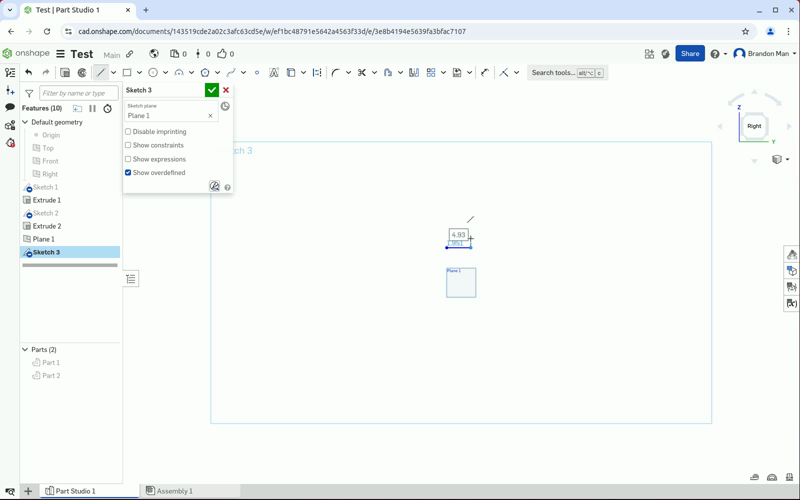
key_down(shift)
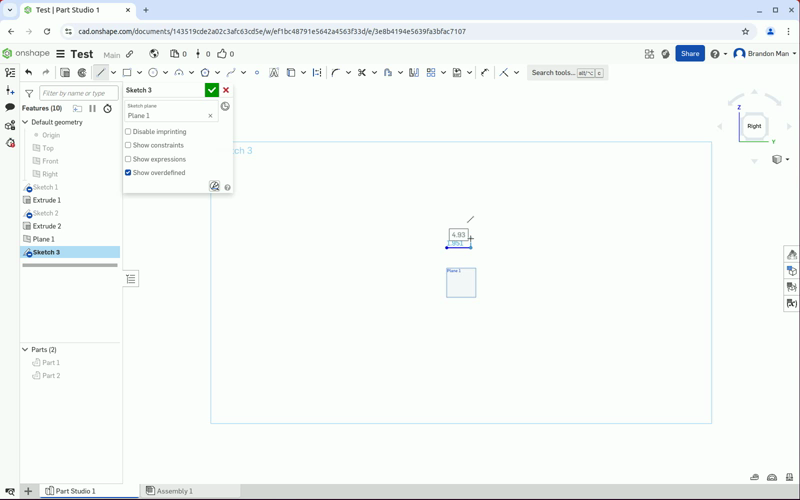
mouse_move(501, 238)
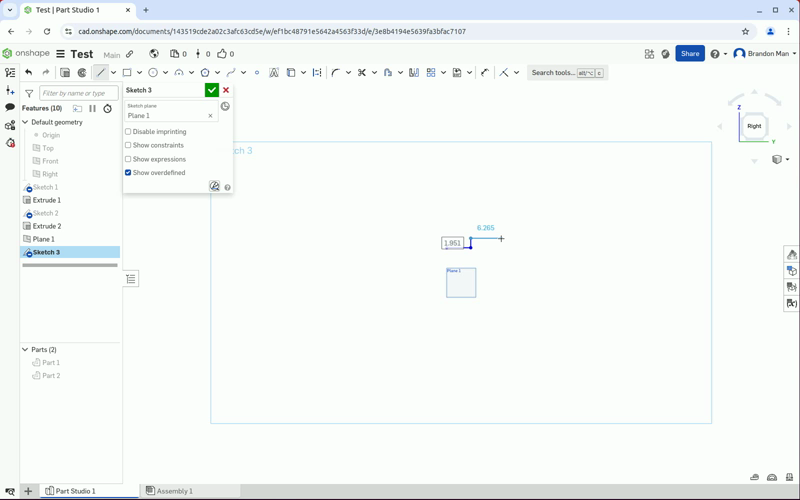
mouse_move(446, 238)
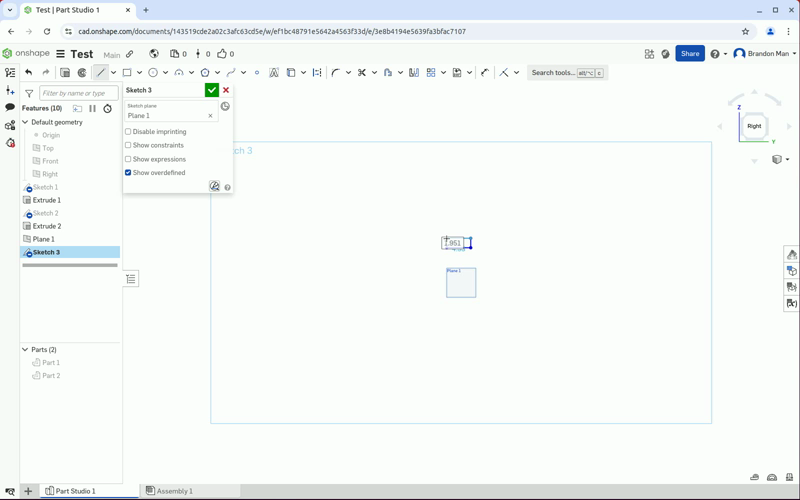
click(446, 238)
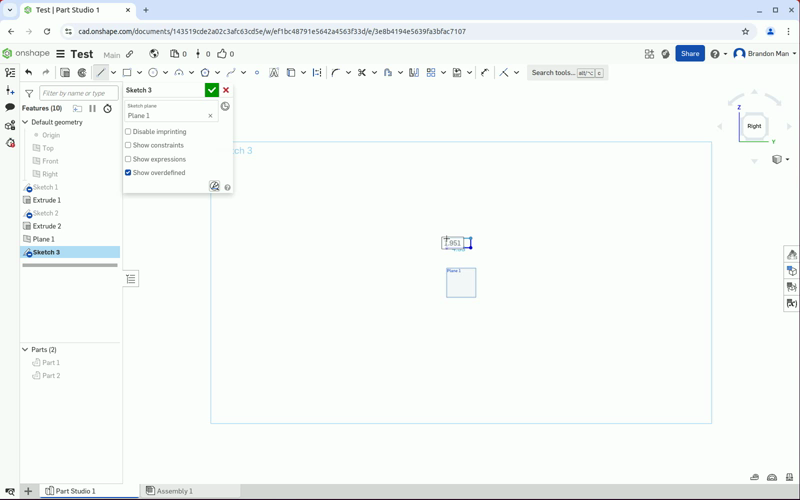
key_up(shift)
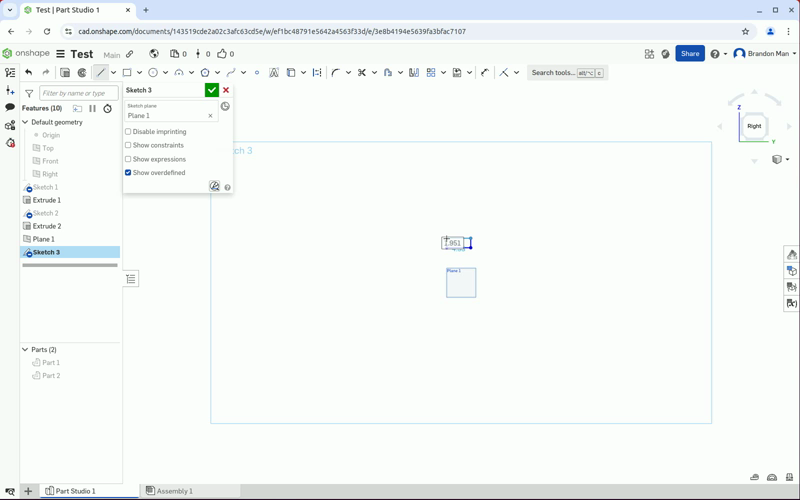
mouse_move(476, 238)
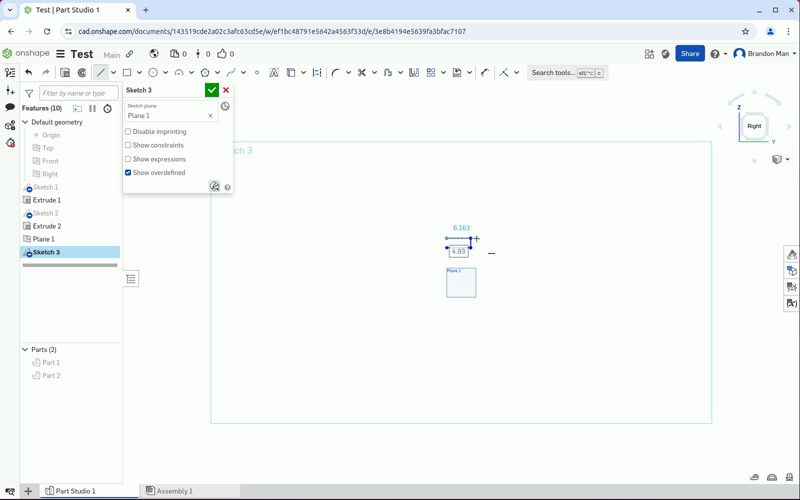
key_down(shift)
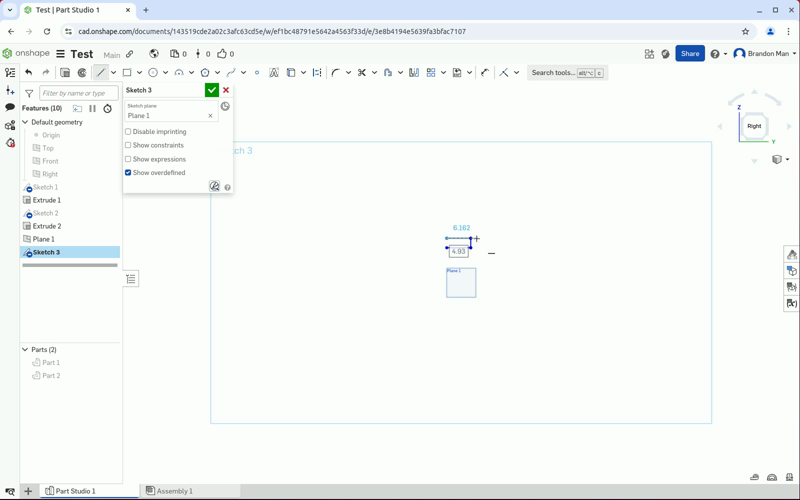
mouse_move(446, 247)
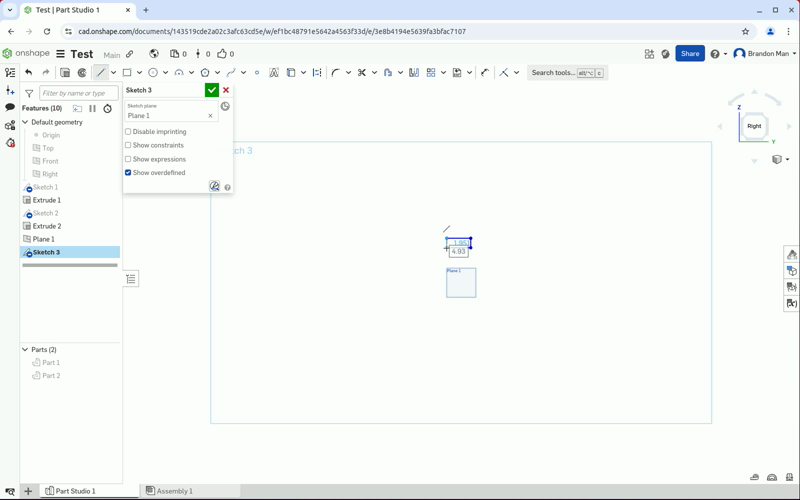
key_up(shift)
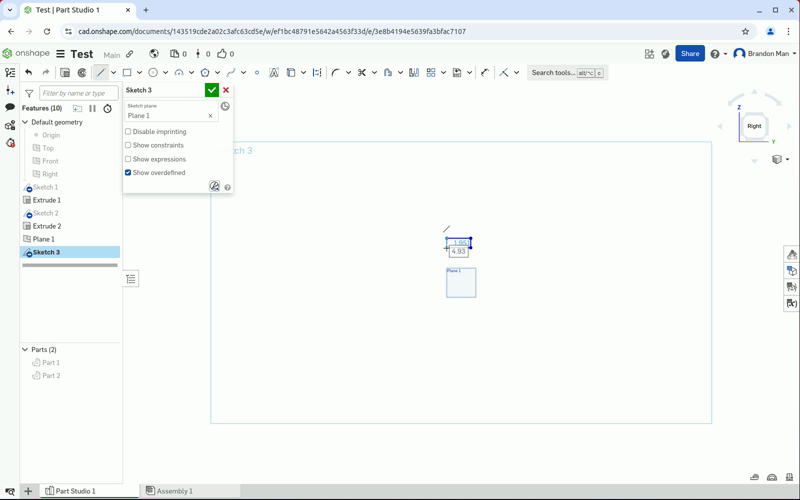
click(446, 247)
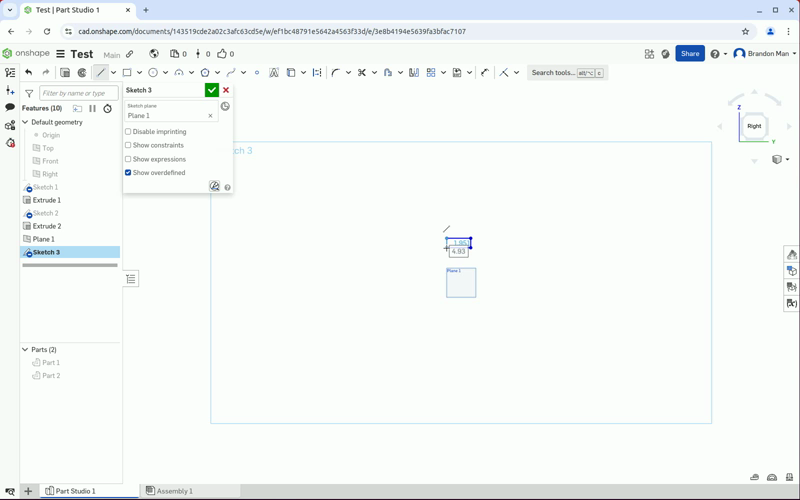
key(esc)
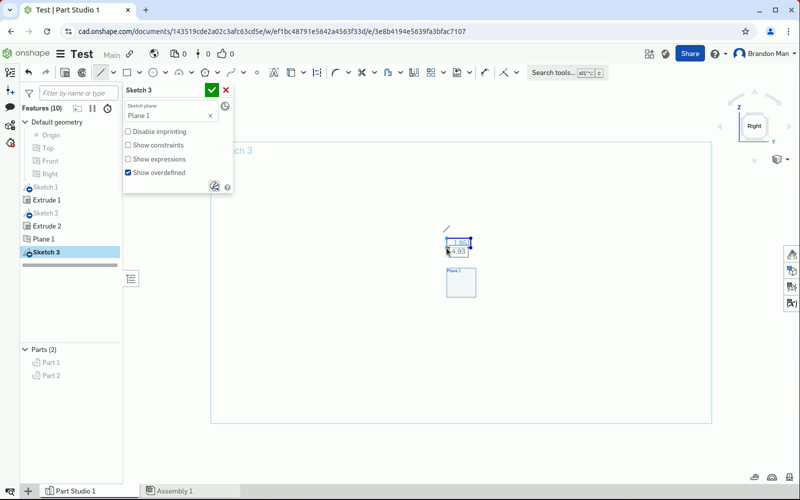
mouse_move(448, 244)
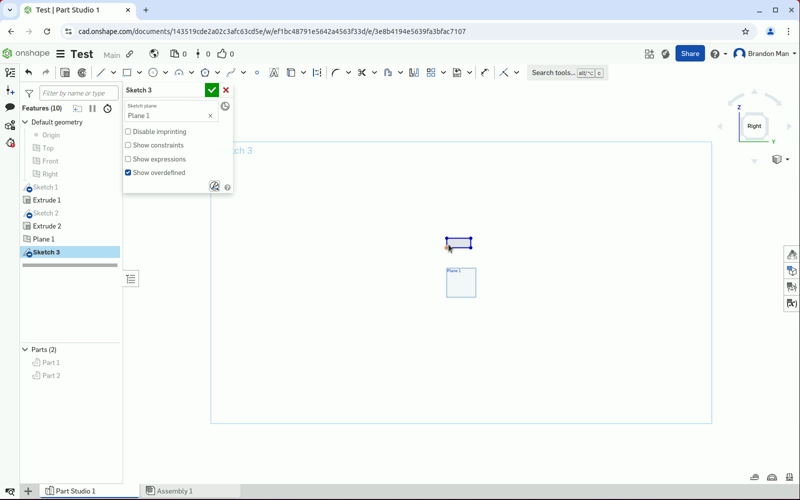
scroll(6)
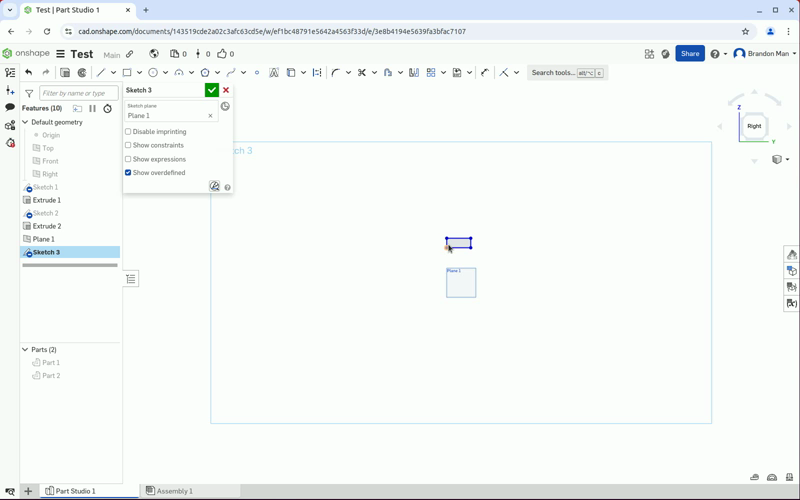
scroll(6)
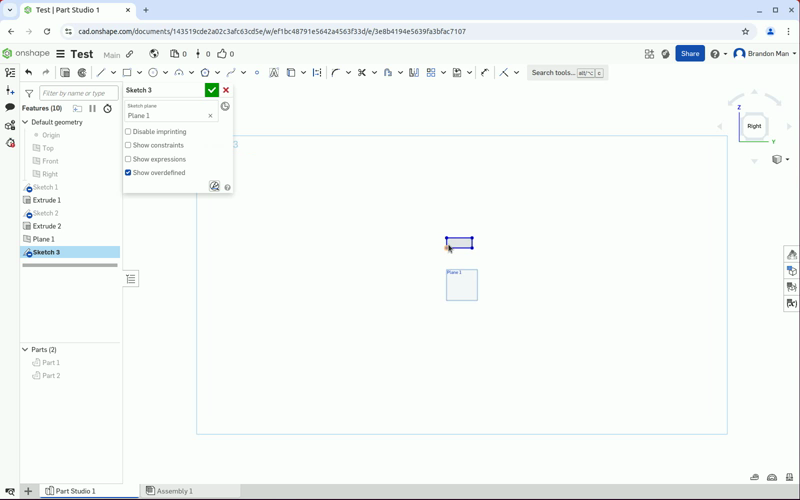
scroll(6)
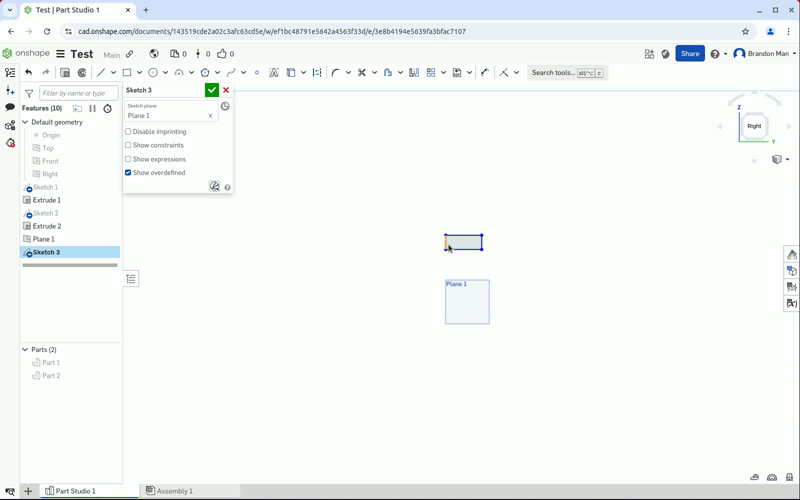
scroll(6)
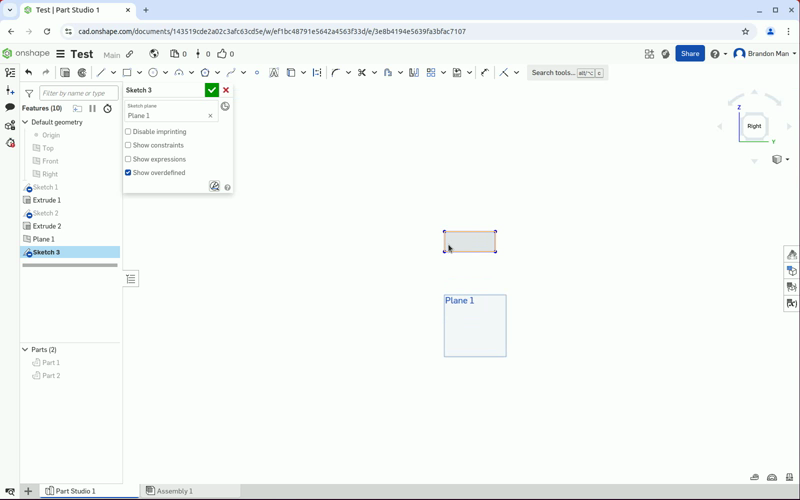
scroll(6)
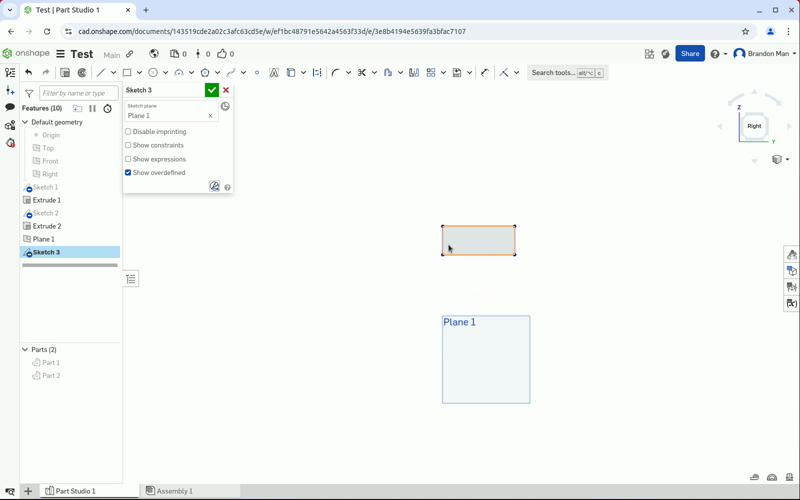
scroll(6)
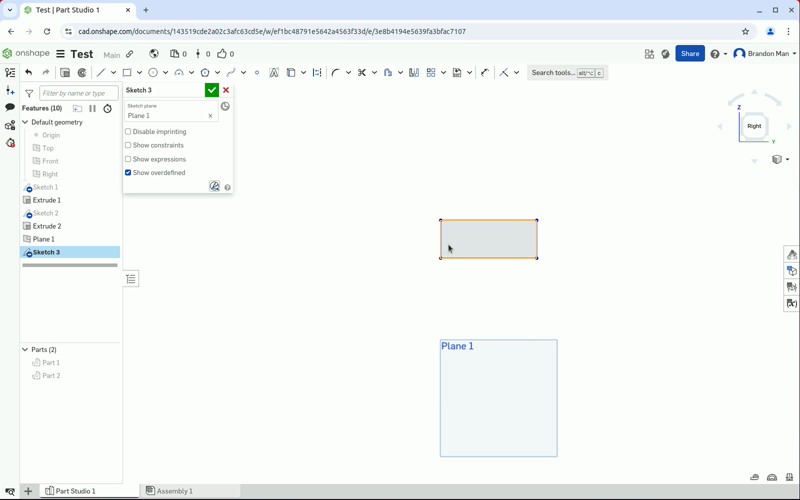
scroll(6)
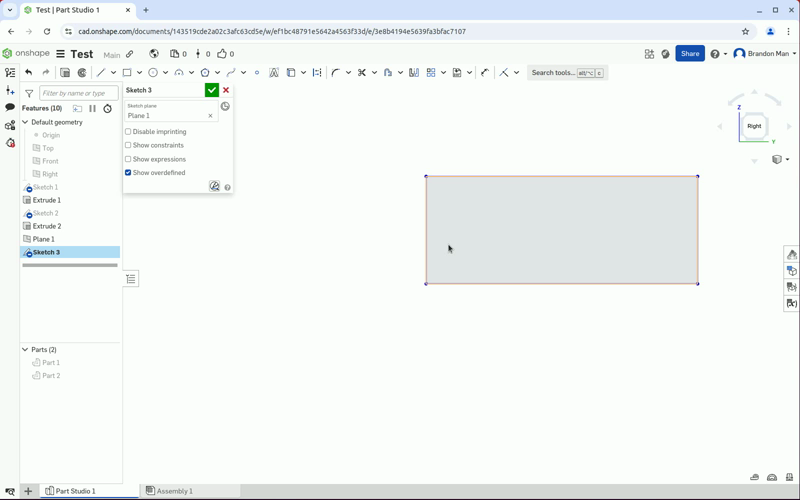
click(448, 244)
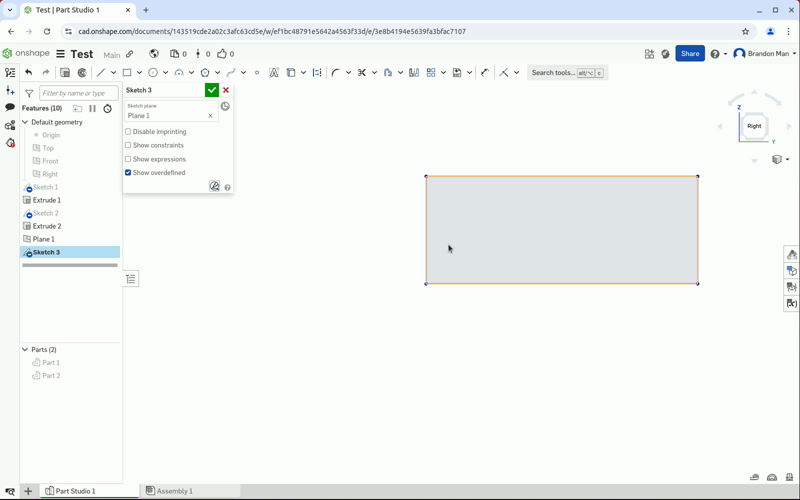
scroll(-6)
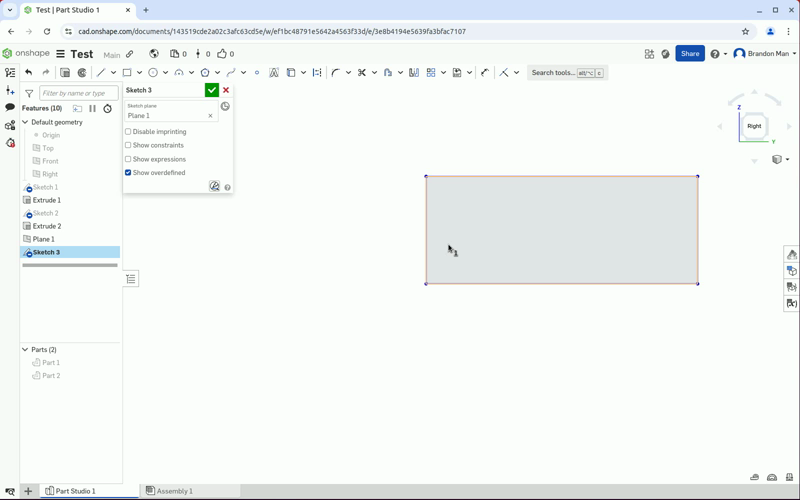
scroll(-6)
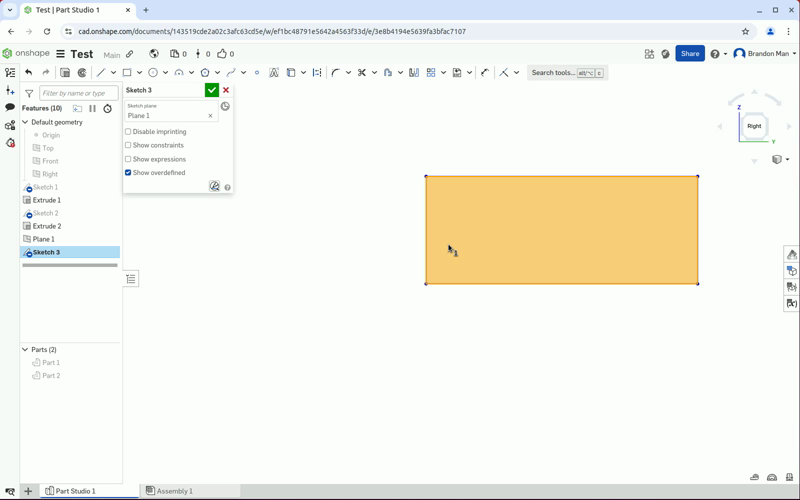
scroll(-6)
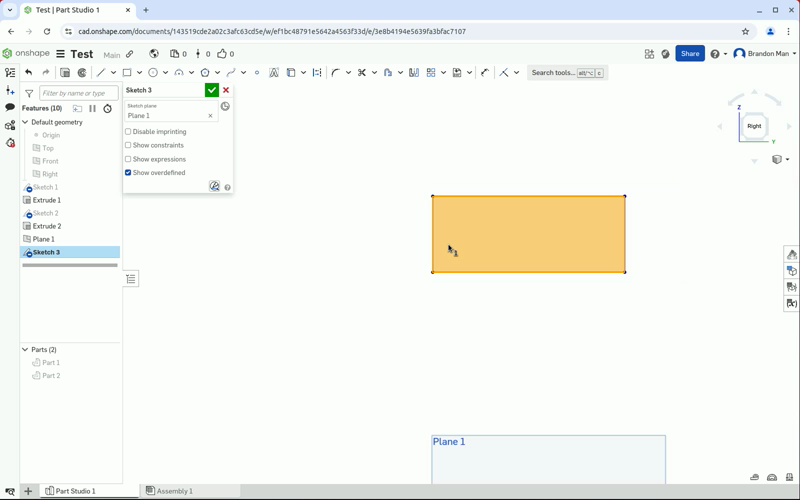
scroll(-6)
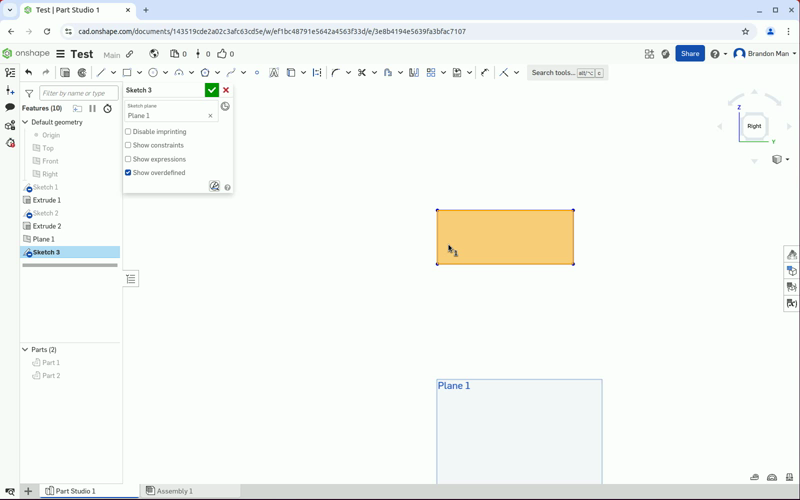
scroll(-6)
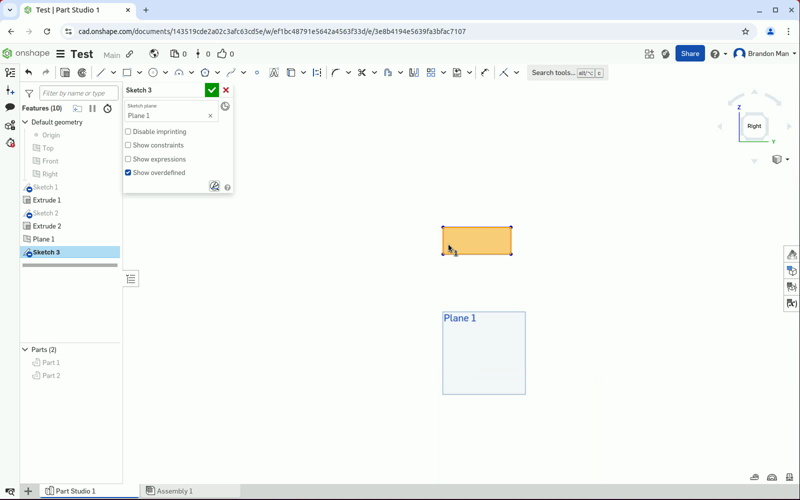
scroll(-6)
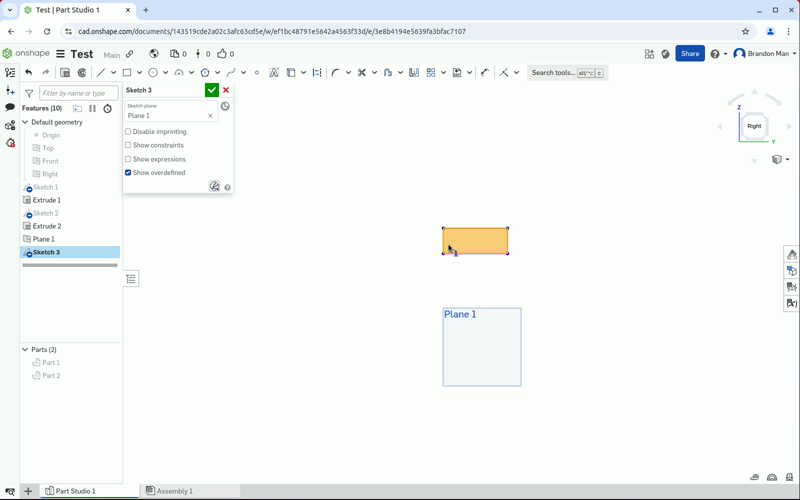
scroll(-6)
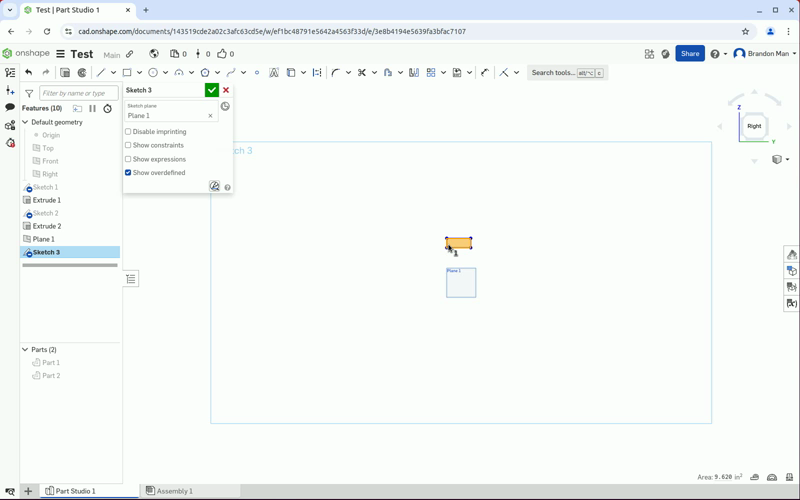
mouse_move(73, 352)
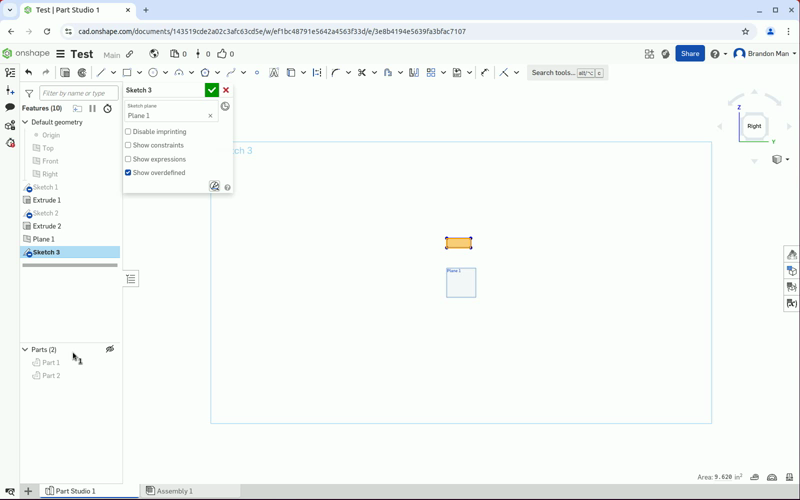
key(shift+y)
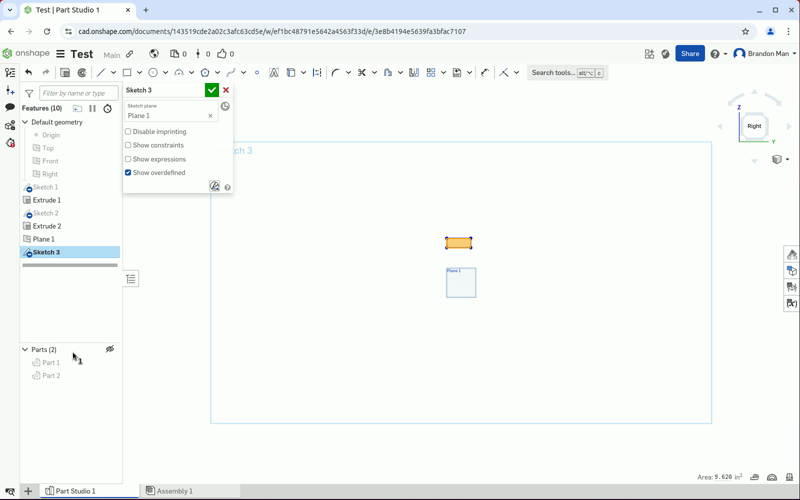
key(shift+e)
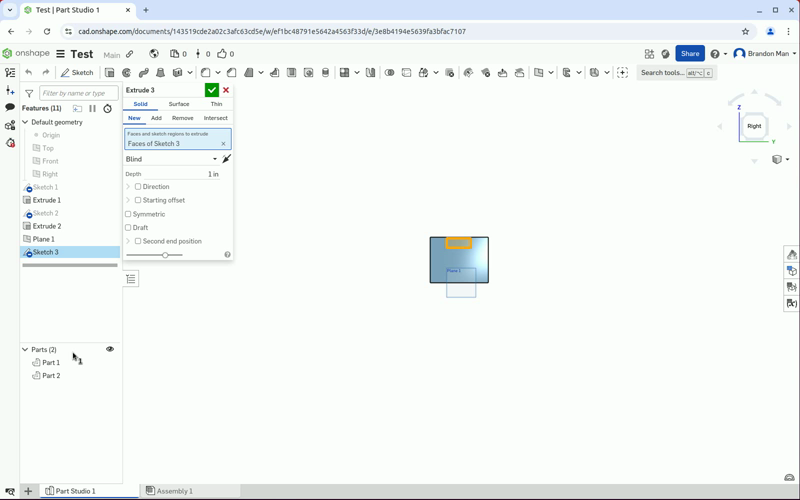
mouse_move(143, 106)
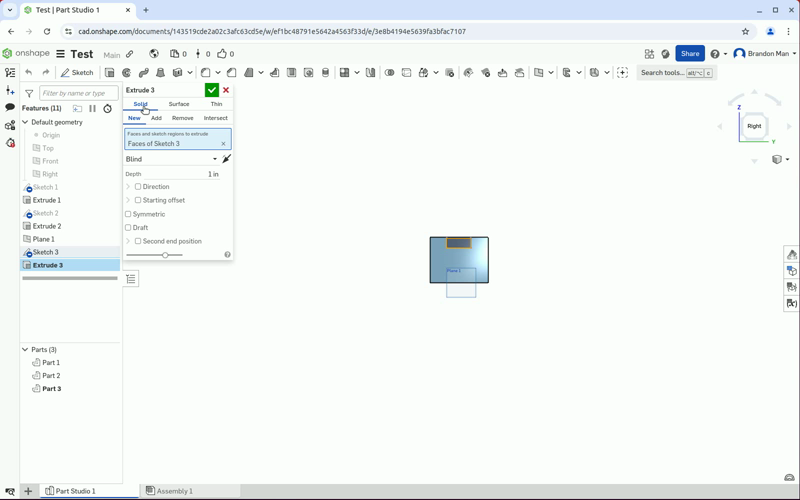
click(143, 106)
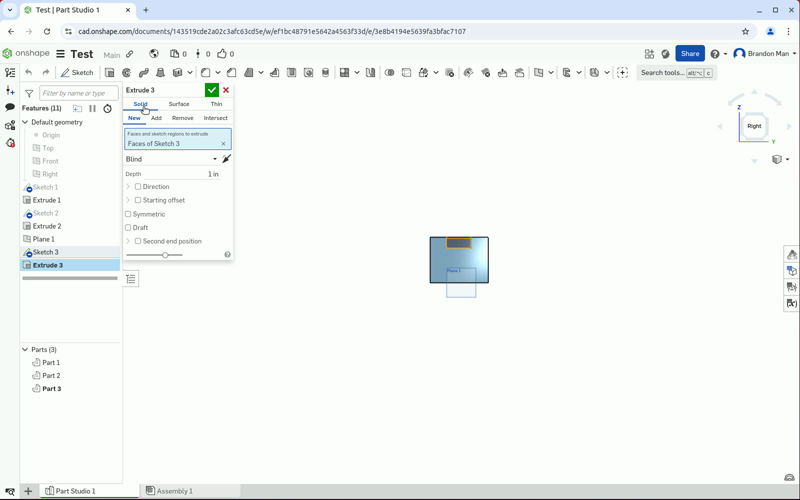
mouse_move(186, 120)
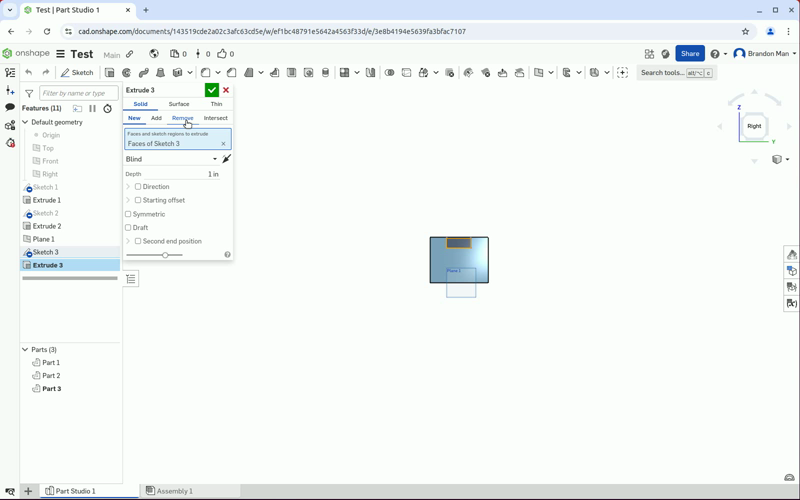
click(186, 120)
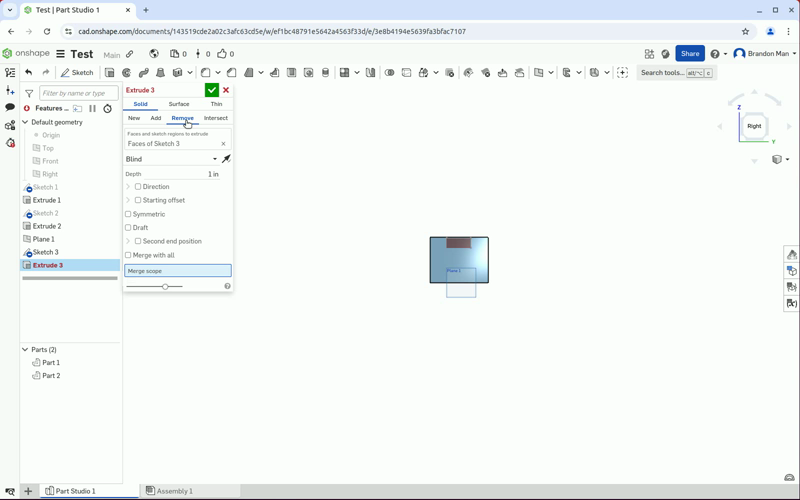
key(tab, 4)
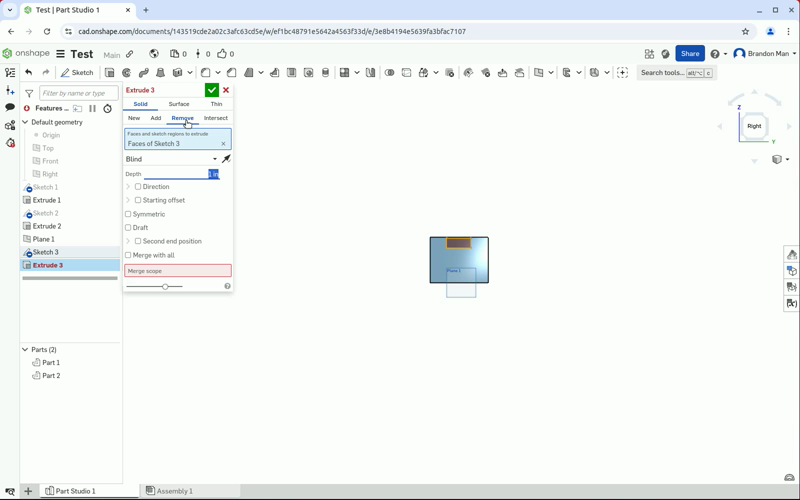
text(9.869)
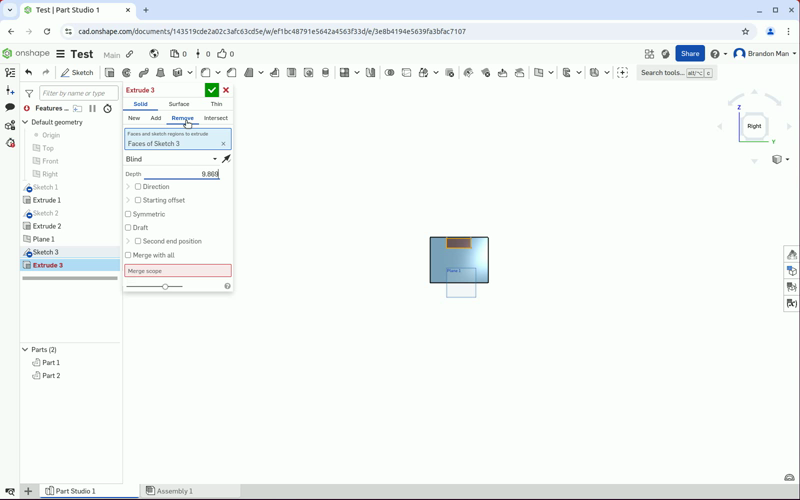
key(tab, 6)
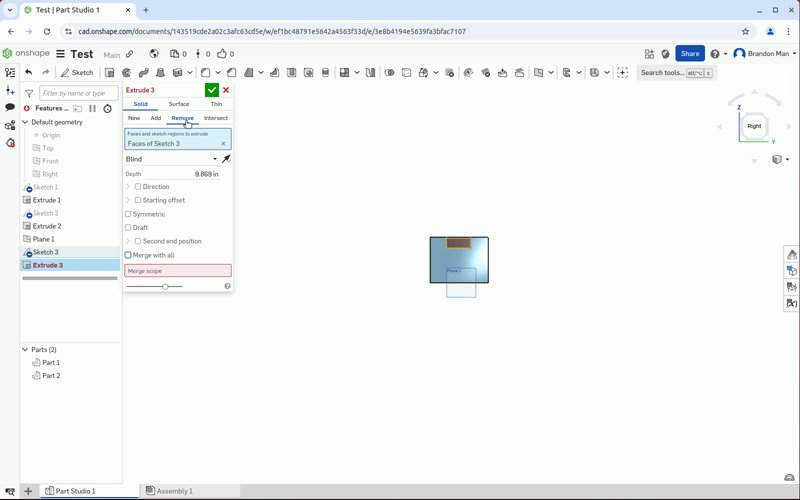
key(space)
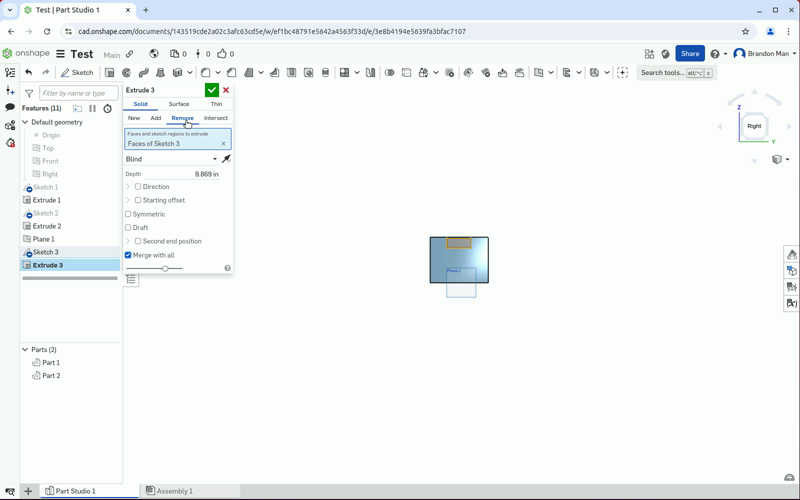
key(enter)
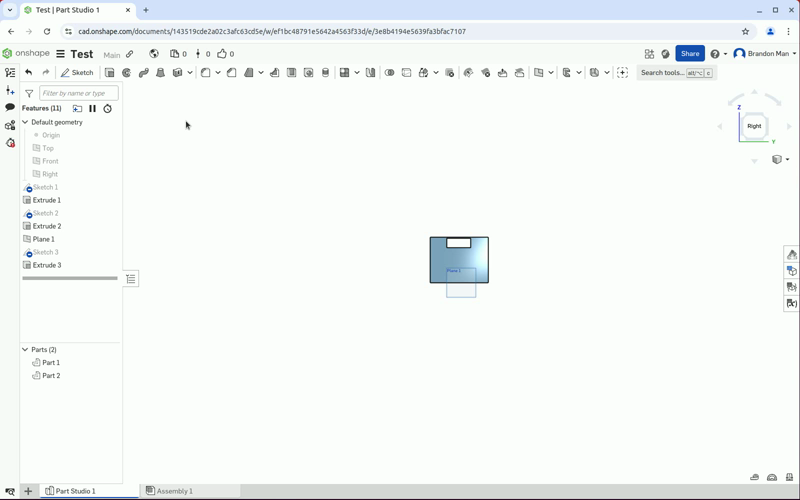
key(shift+h)
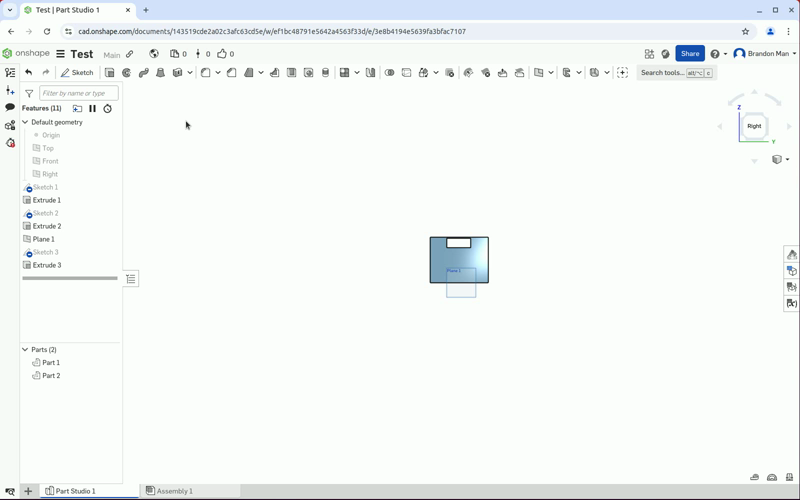
key(shift+h)
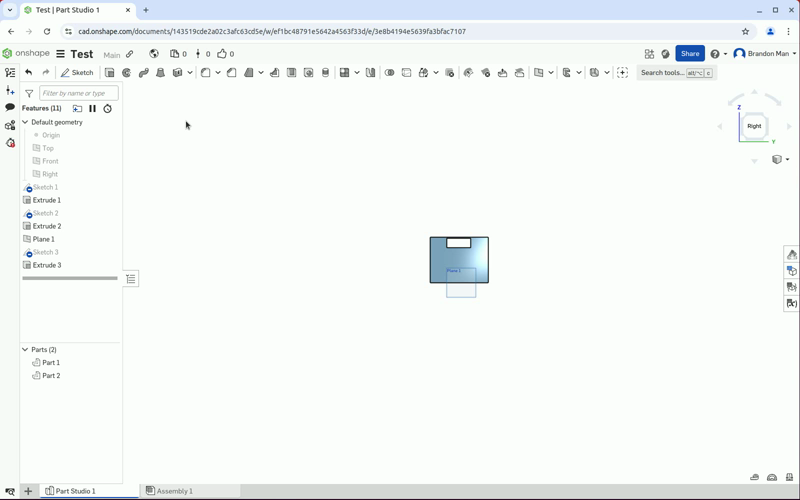
mouse_move(73, 189)
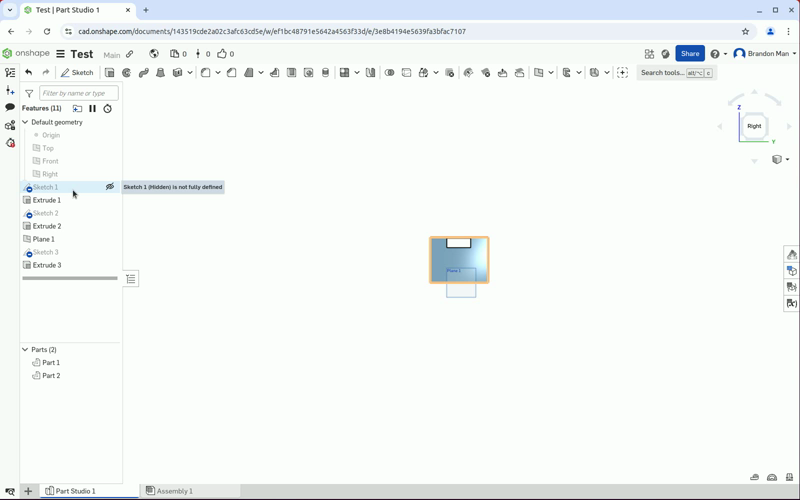
click(73, 189)
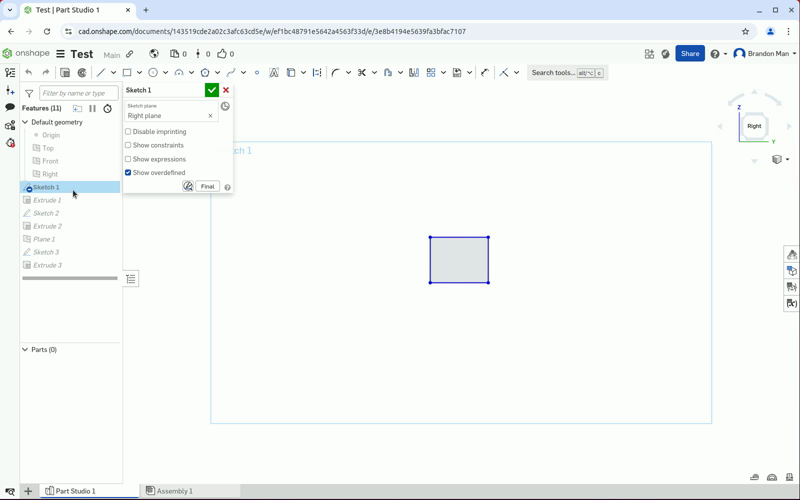
mouse_move(229, 92)
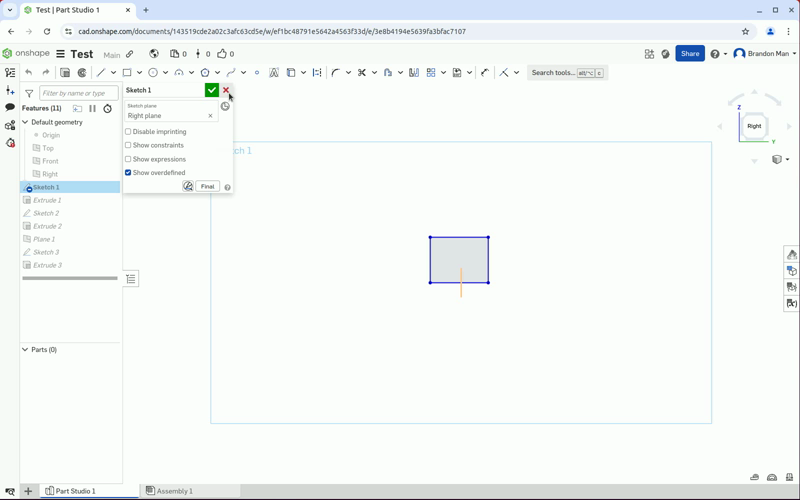
click(229, 92)
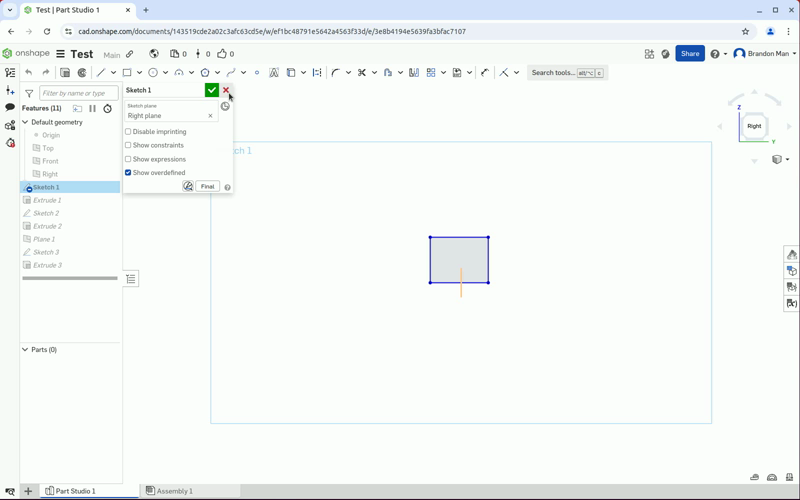
key(shift+s)
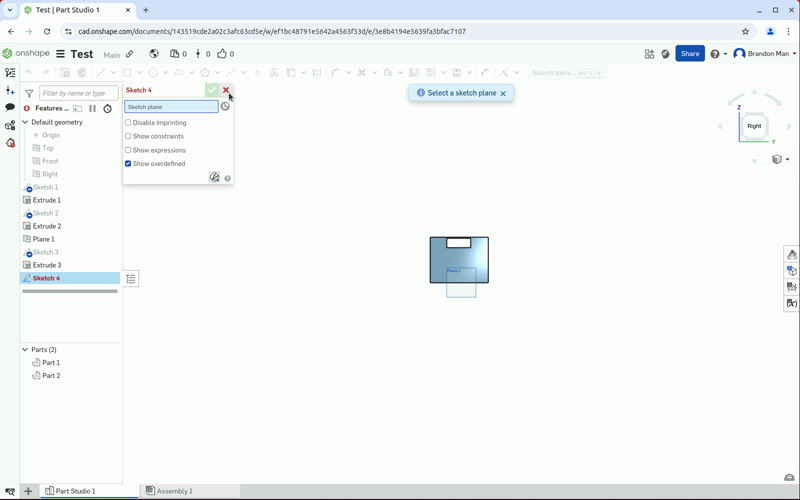
mouse_move(73, 176)
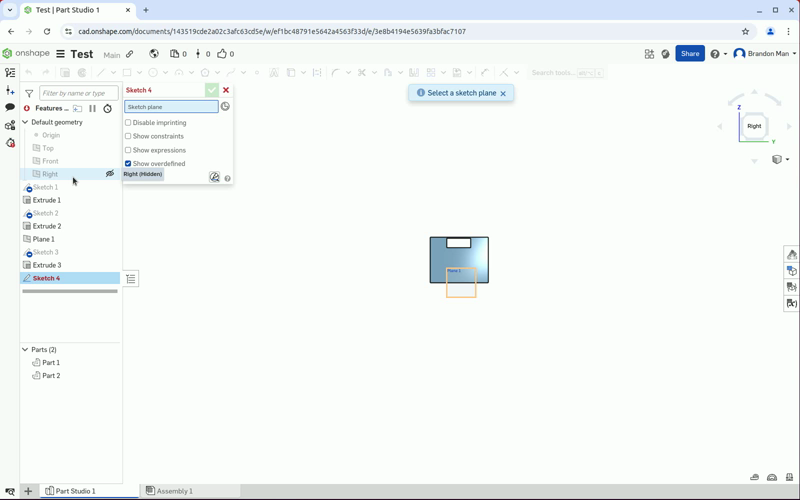
click(73, 176)
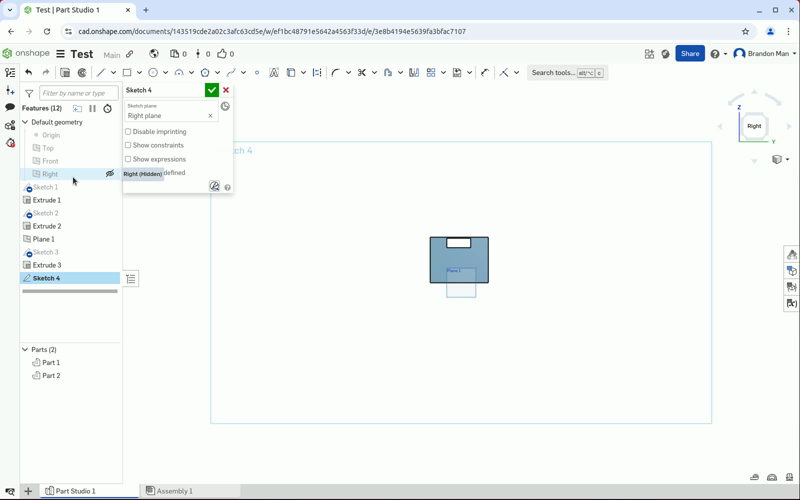
mouse_move(73, 352)
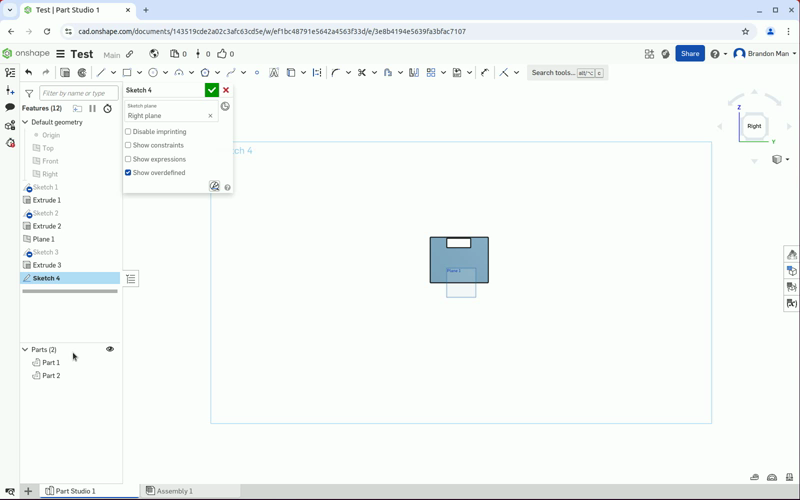
key(y)
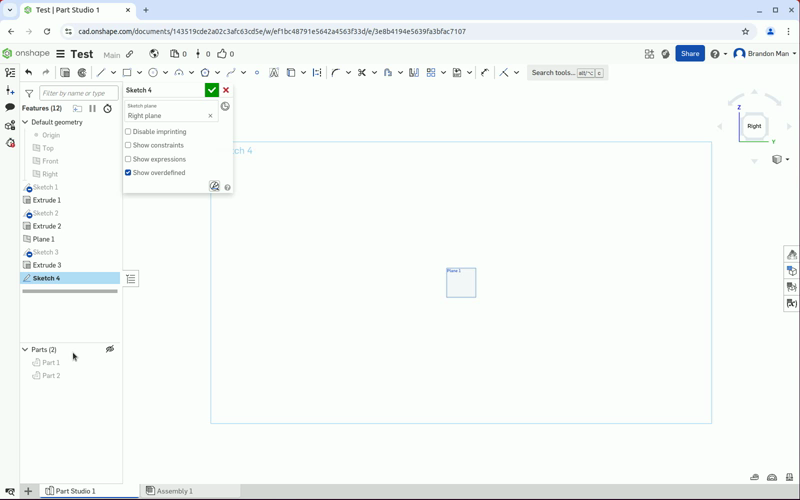
key(l)
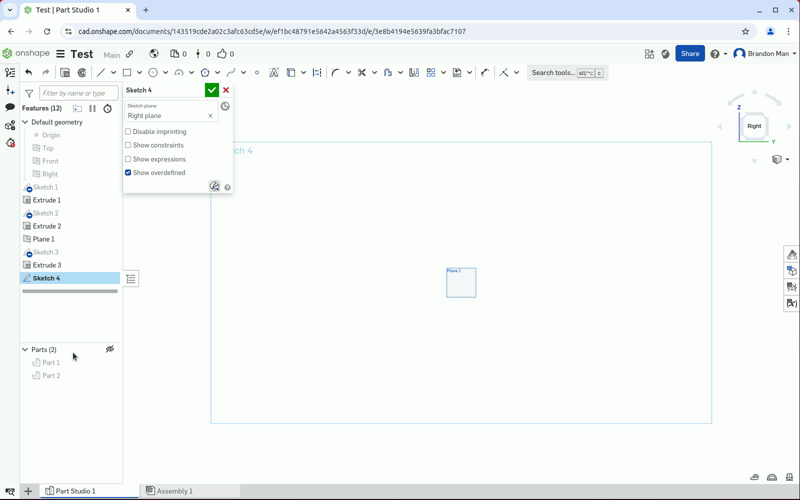
key_down(shift)
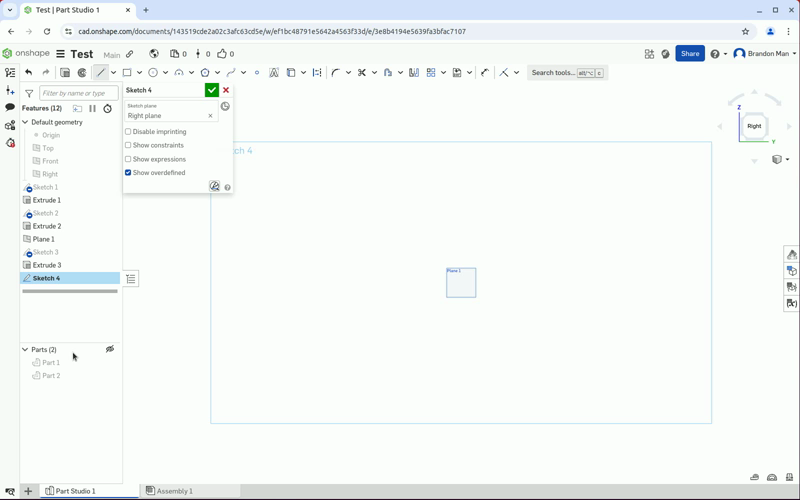
mouse_move(396, 282)
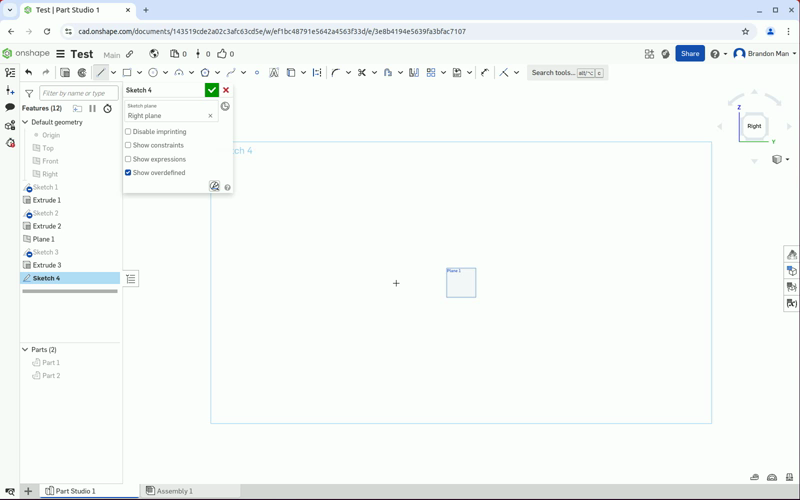
click(396, 282)
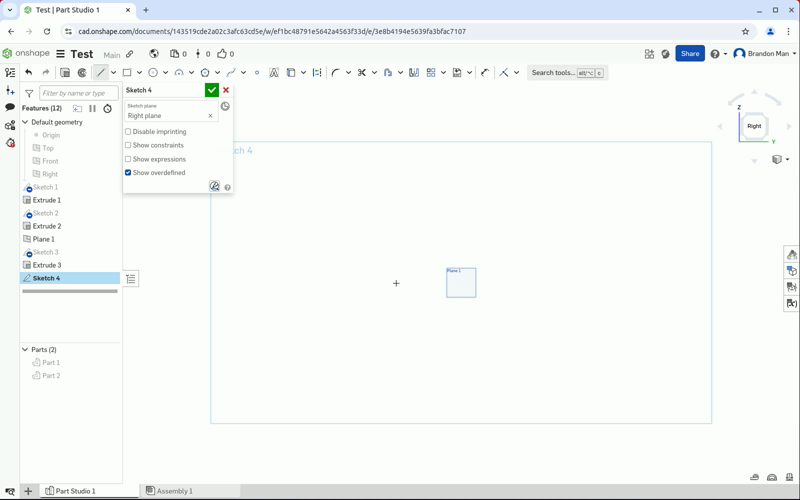
key_up(shift)
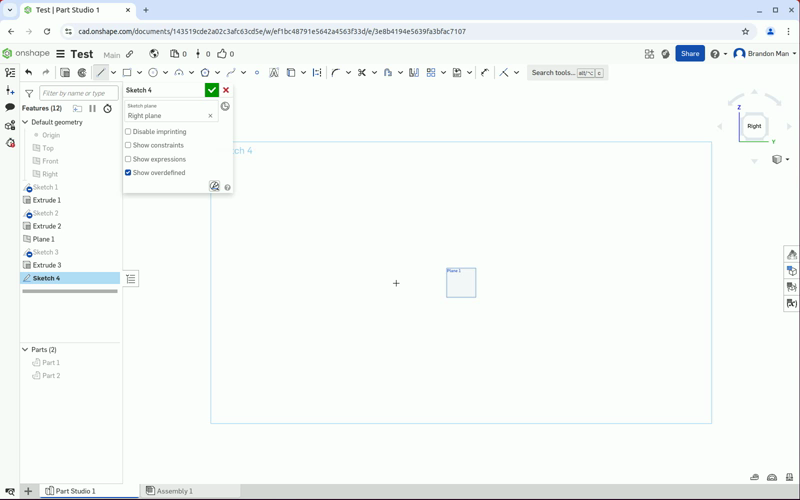
key_down(shift)
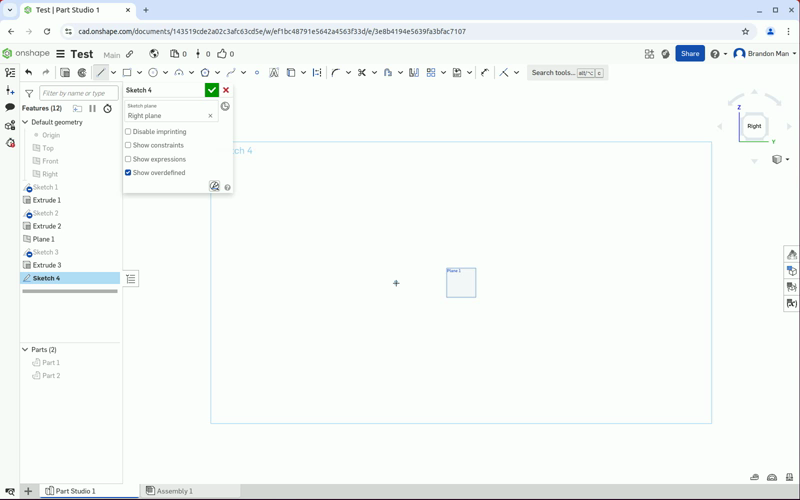
mouse_move(426, 282)
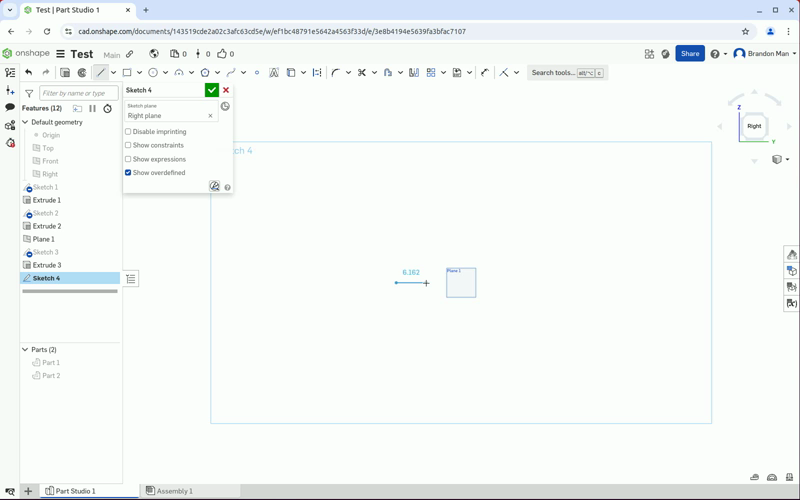
mouse_move(430, 282)
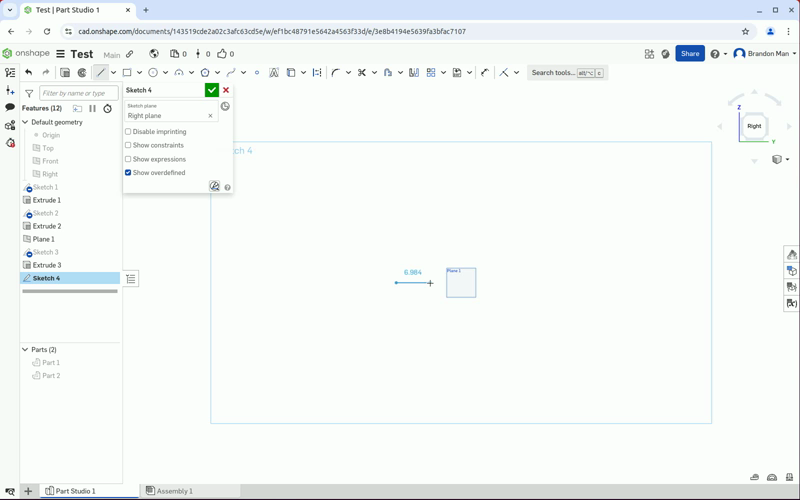
click(430, 282)
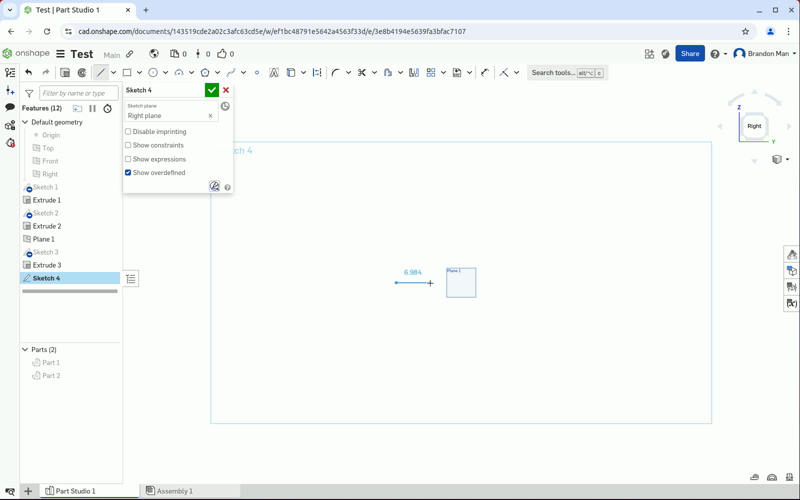
key_up(shift)
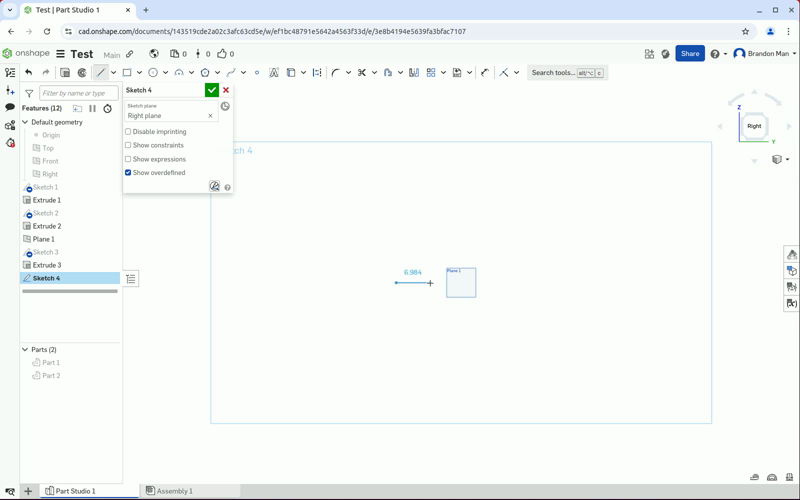
key_down(shift)
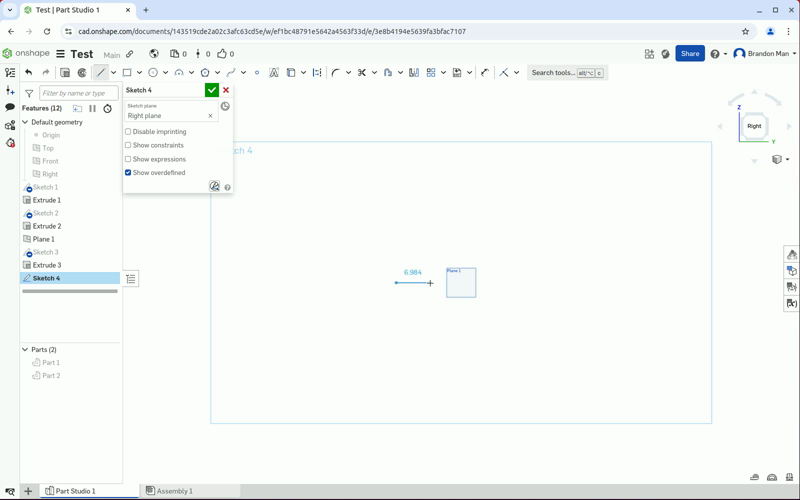
mouse_move(460, 282)
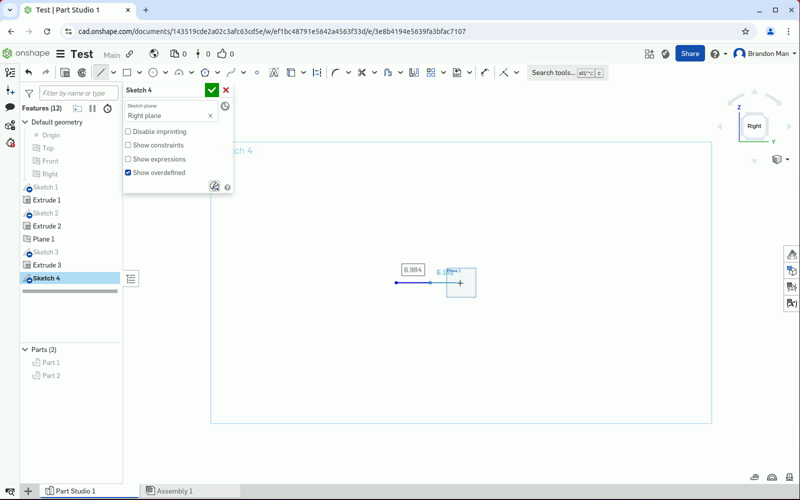
mouse_move(430, 236)
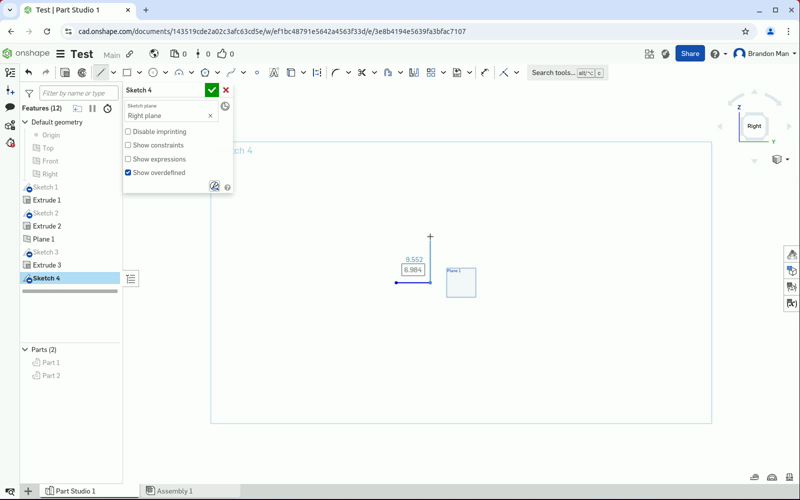
click(430, 236)
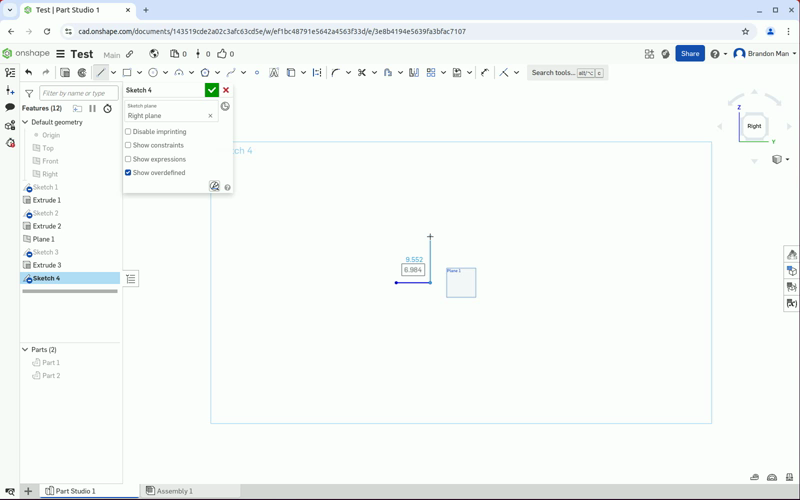
key_up(shift)
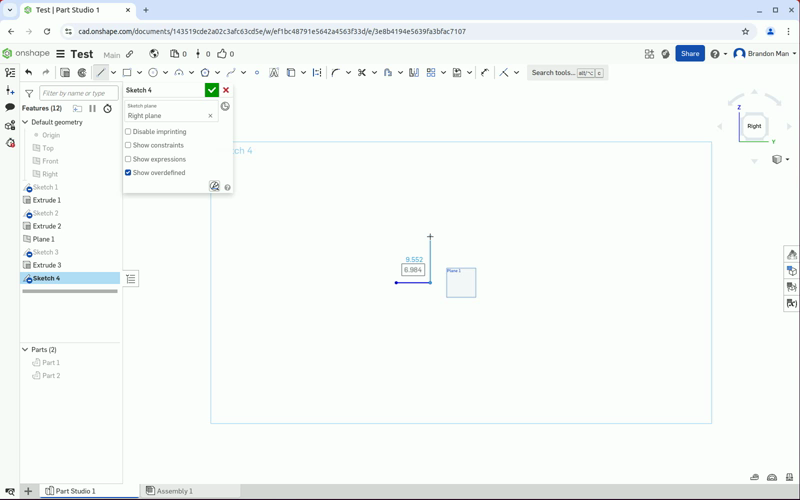
key_down(shift)
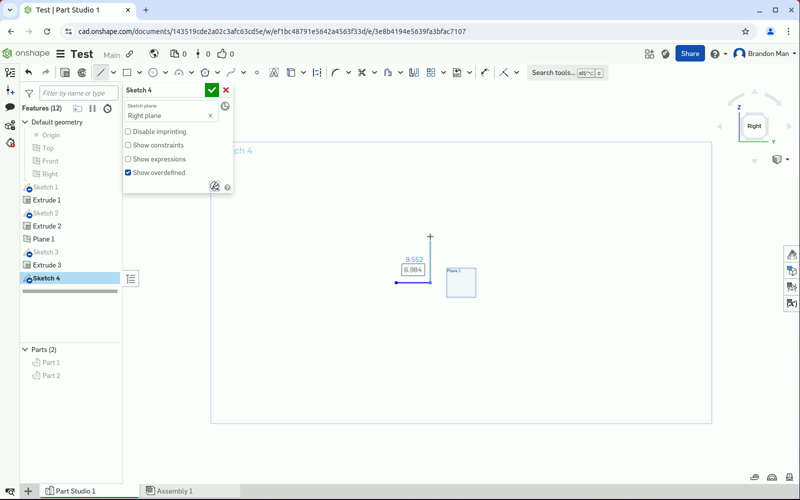
mouse_move(460, 236)
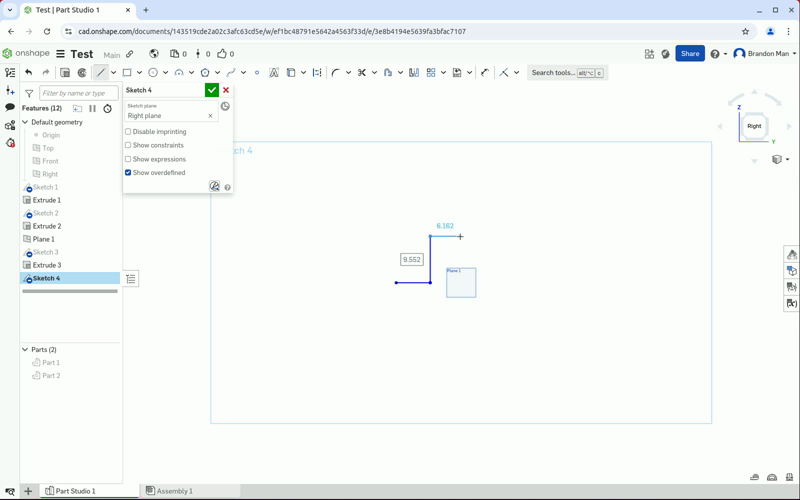
mouse_move(425, 236)
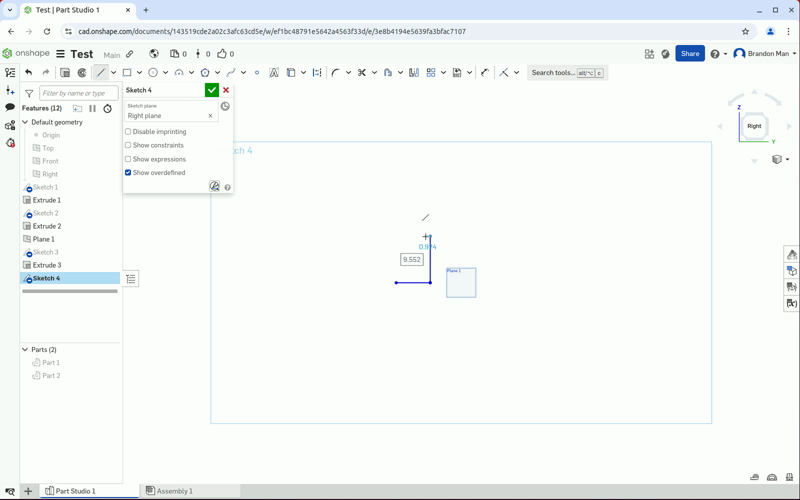
scroll(6)
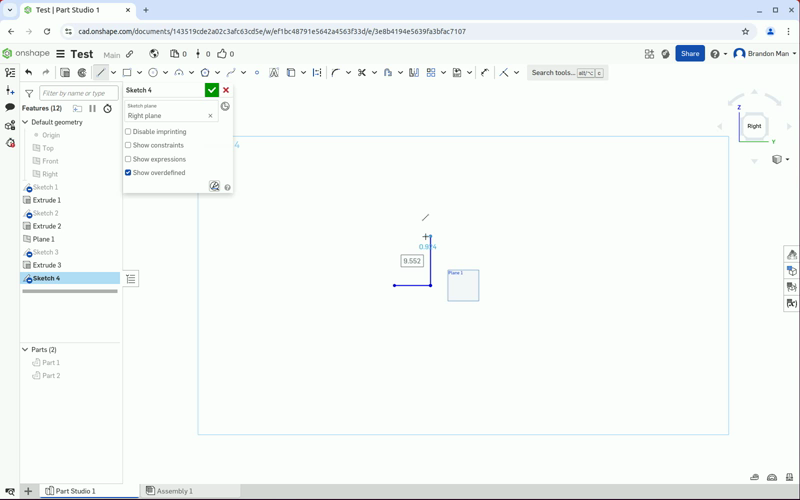
scroll(6)
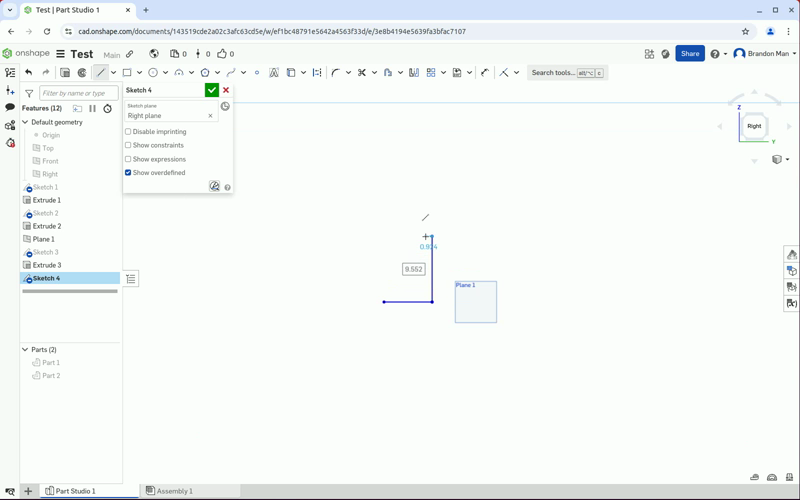
scroll(6)
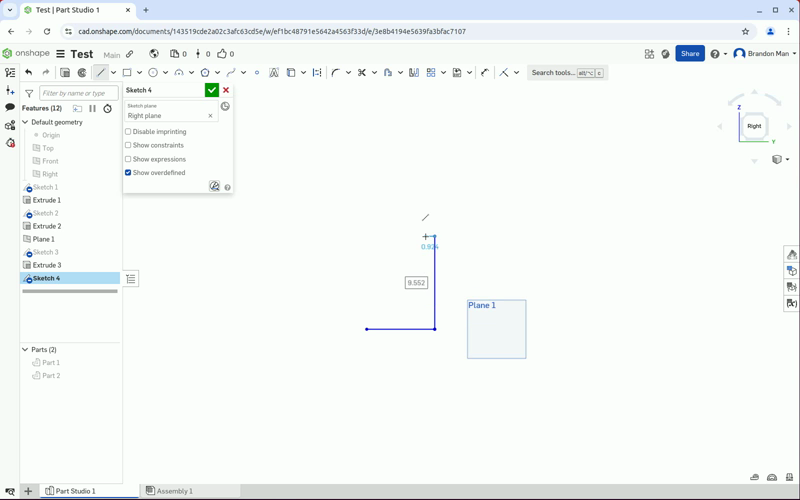
scroll(6)
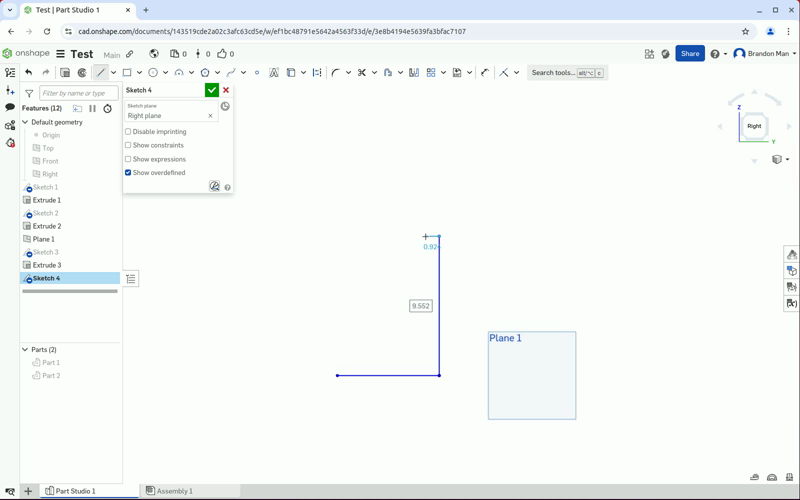
scroll(6)
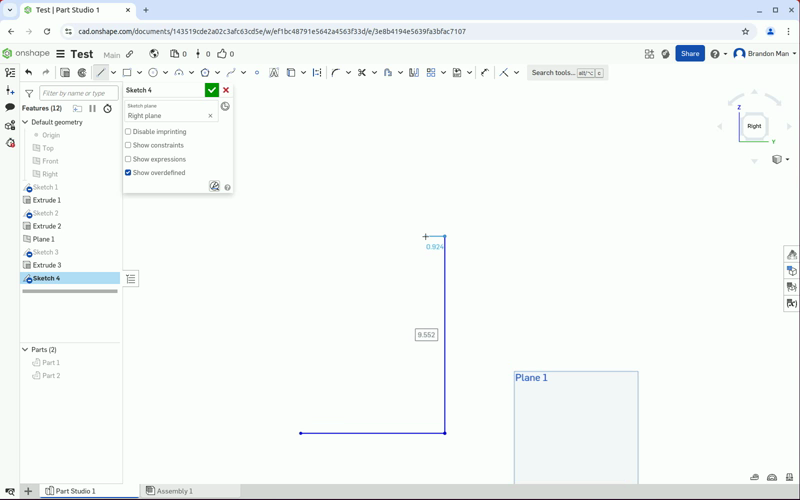
scroll(6)
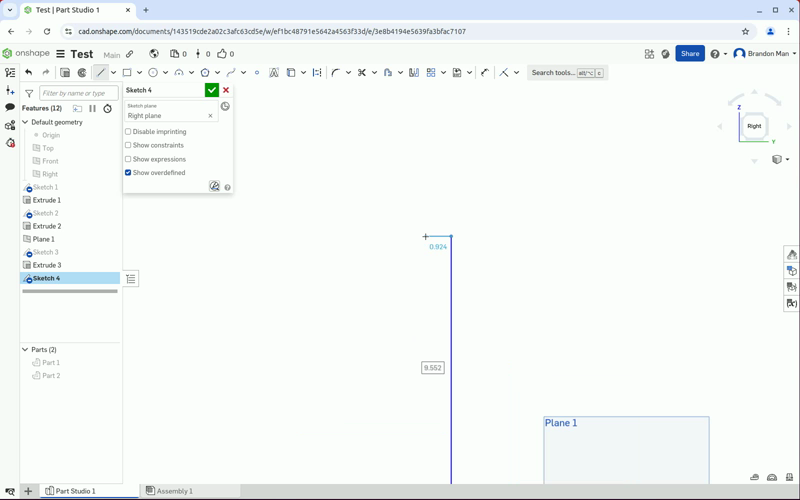
scroll(6)
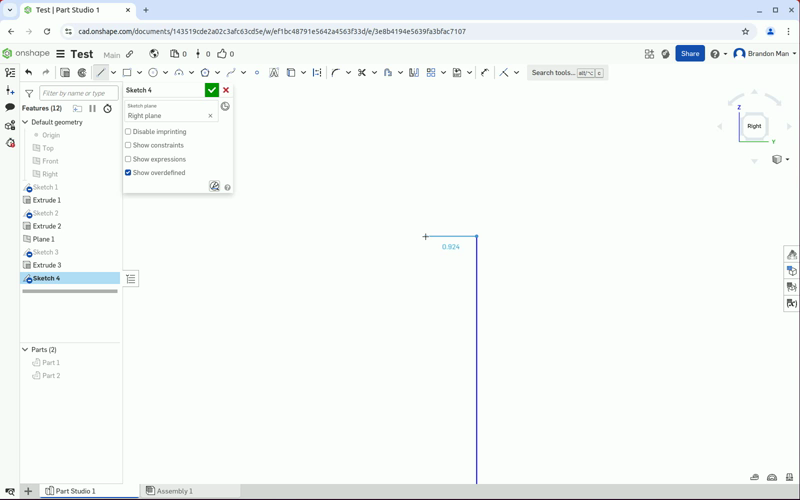
click(425, 236)
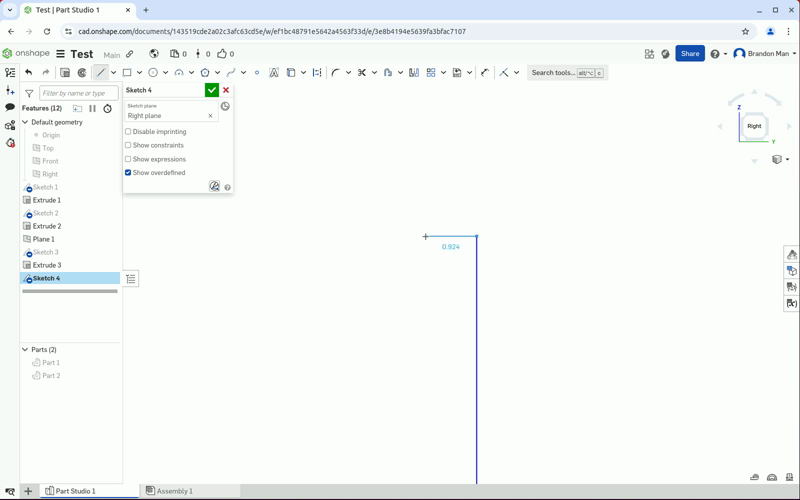
scroll(-6)
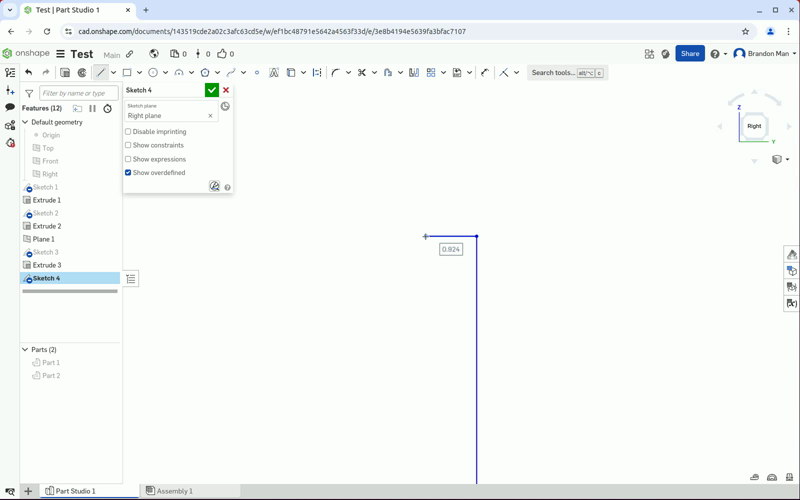
scroll(-6)
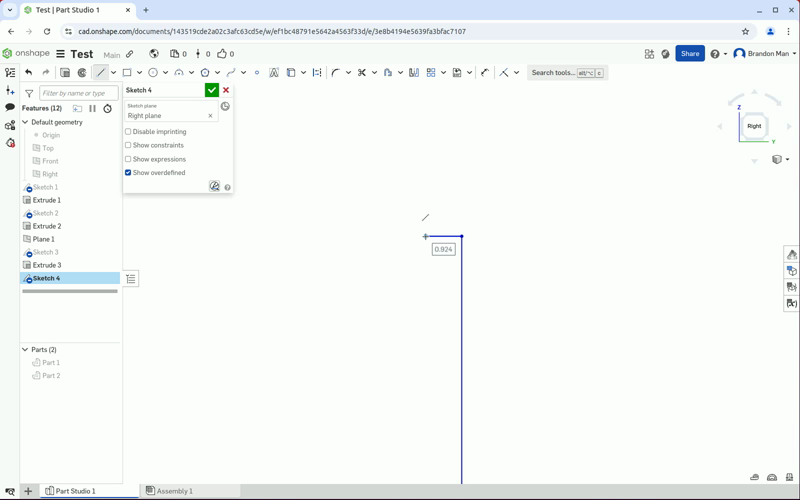
scroll(-6)
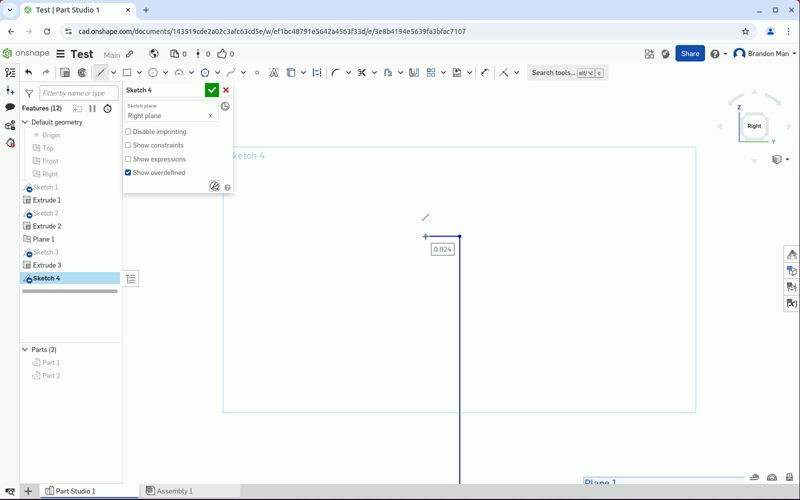
scroll(-6)
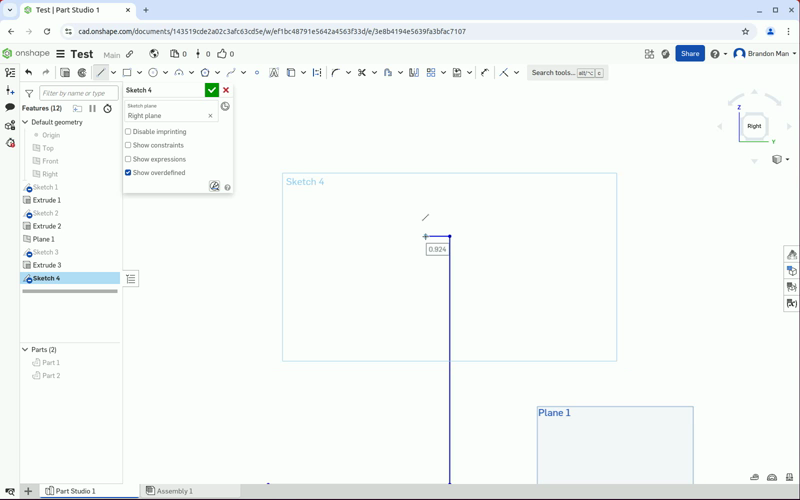
scroll(-6)
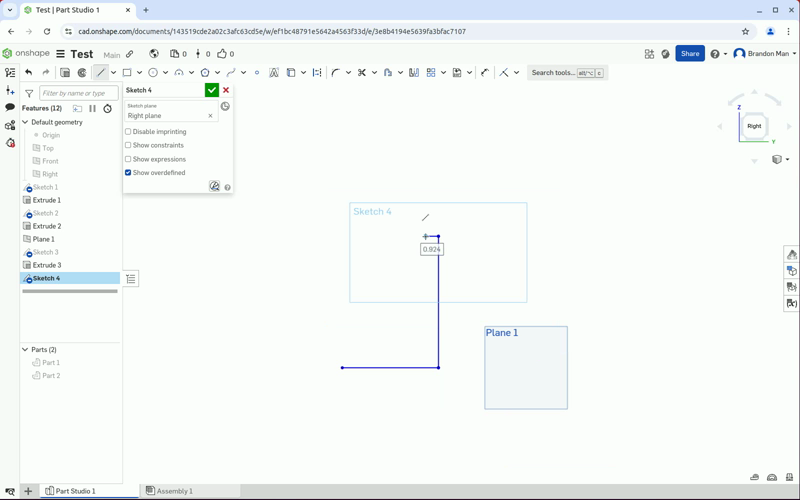
scroll(-6)
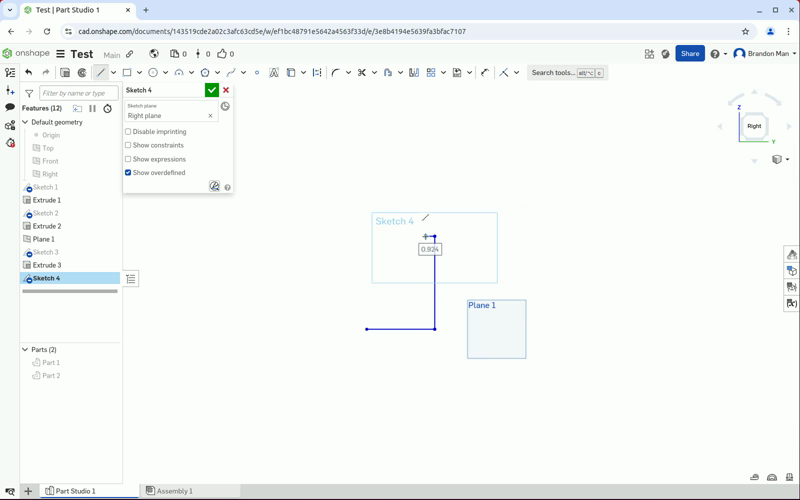
scroll(-6)
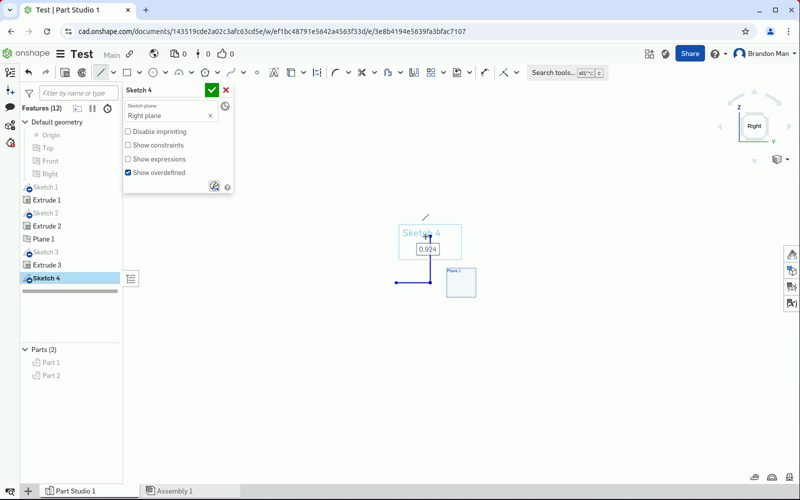
key_up(shift)
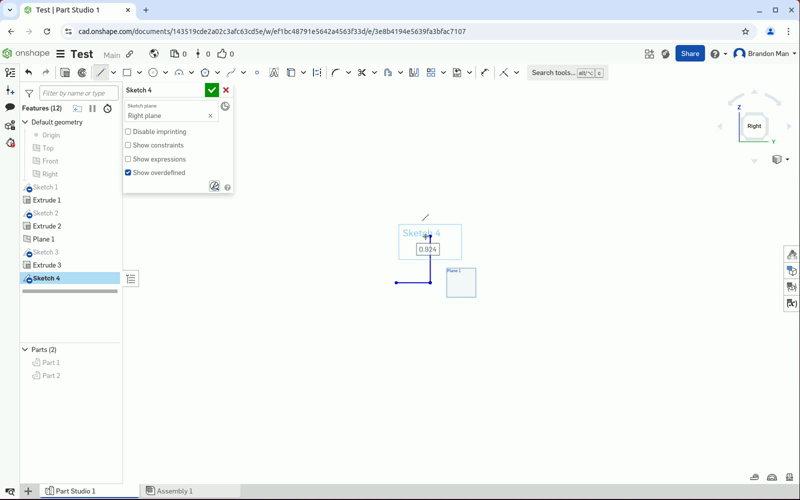
key_down(shift)
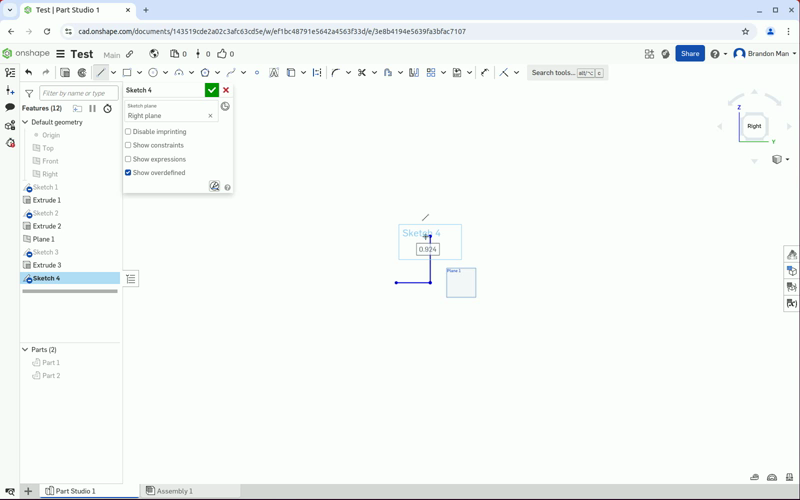
mouse_move(455, 236)
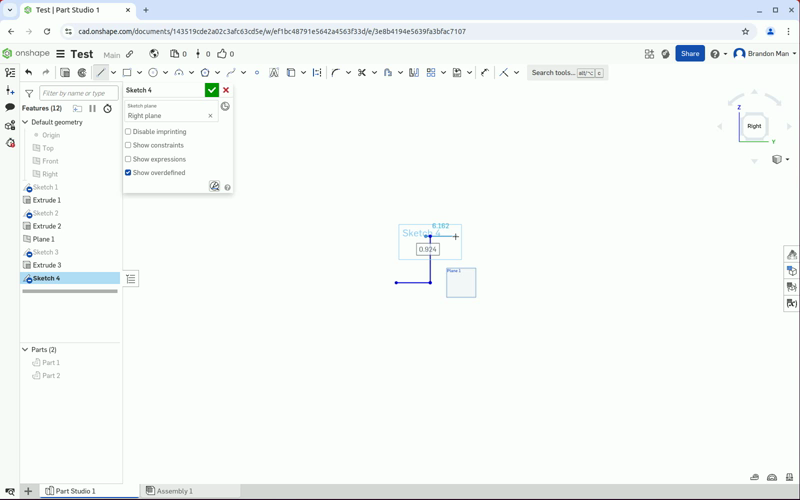
mouse_move(425, 246)
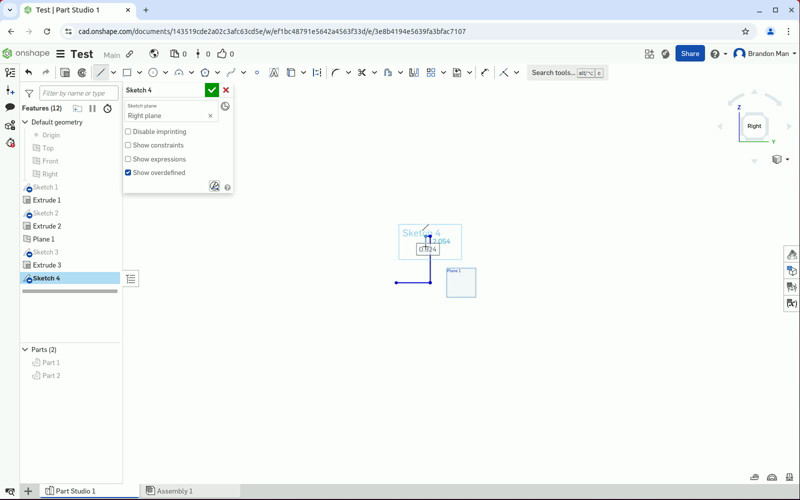
click(425, 246)
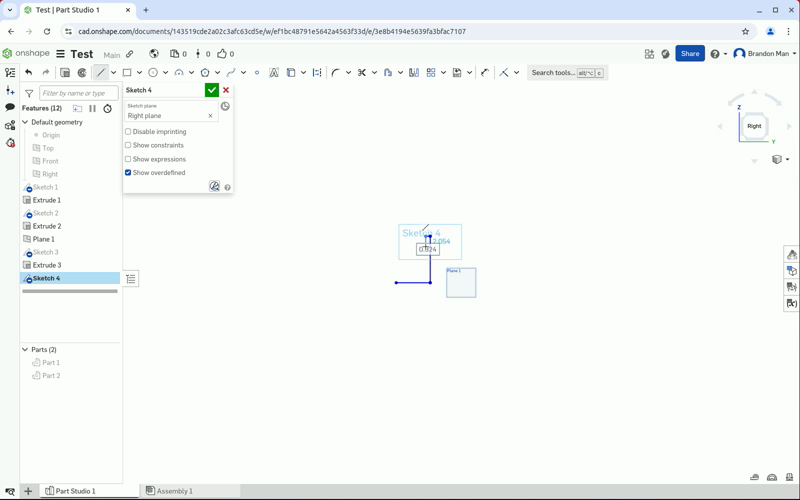
key_up(shift)
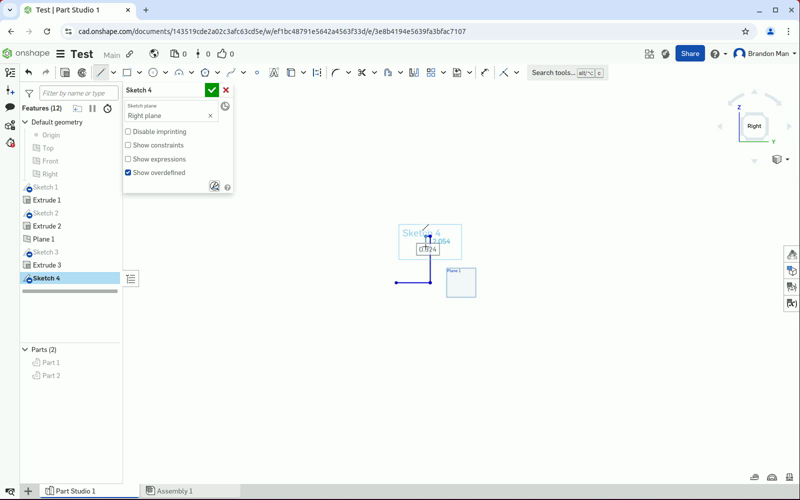
key_down(shift)
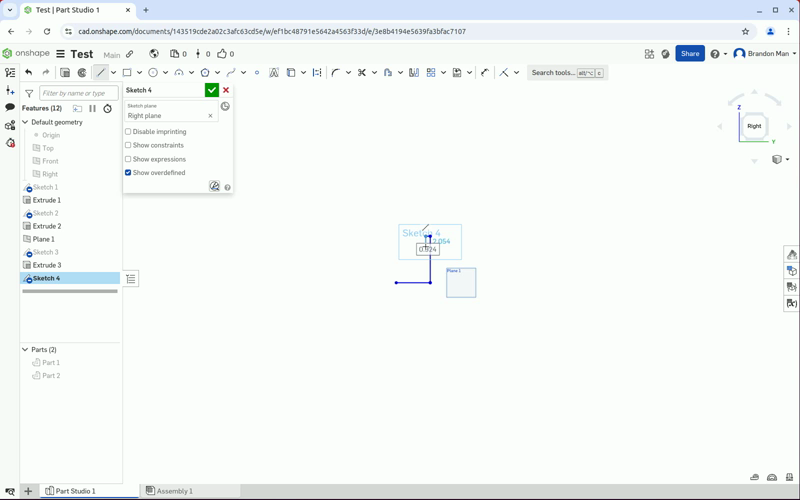
mouse_move(455, 246)
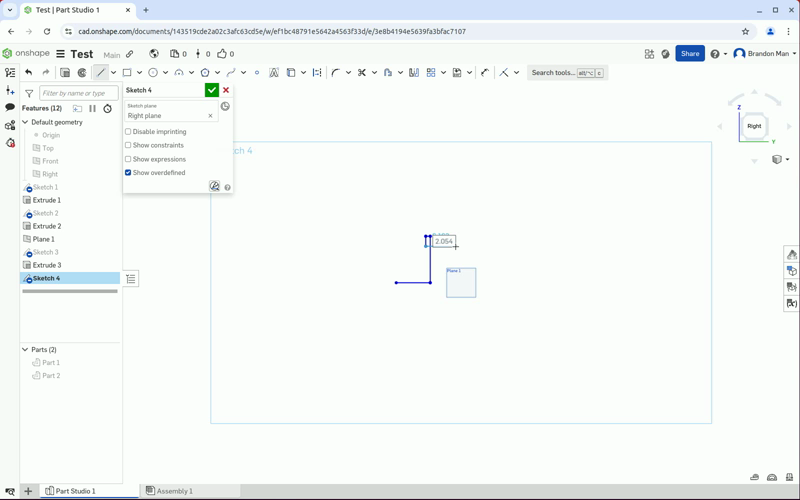
mouse_move(401, 246)
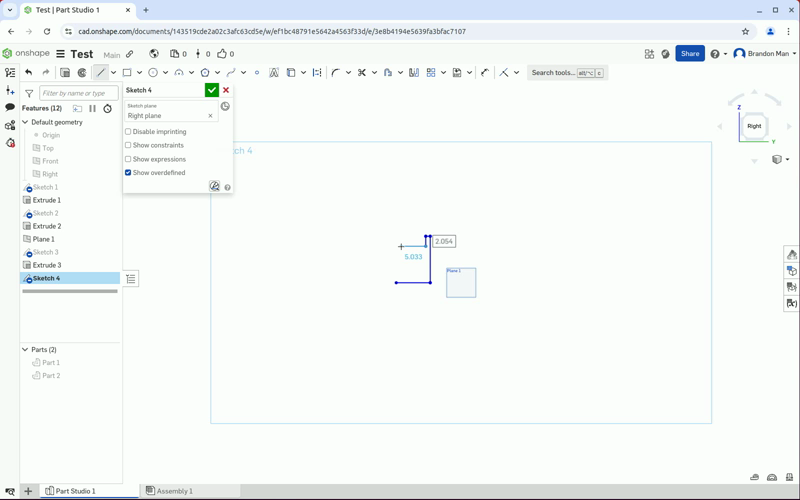
click(401, 246)
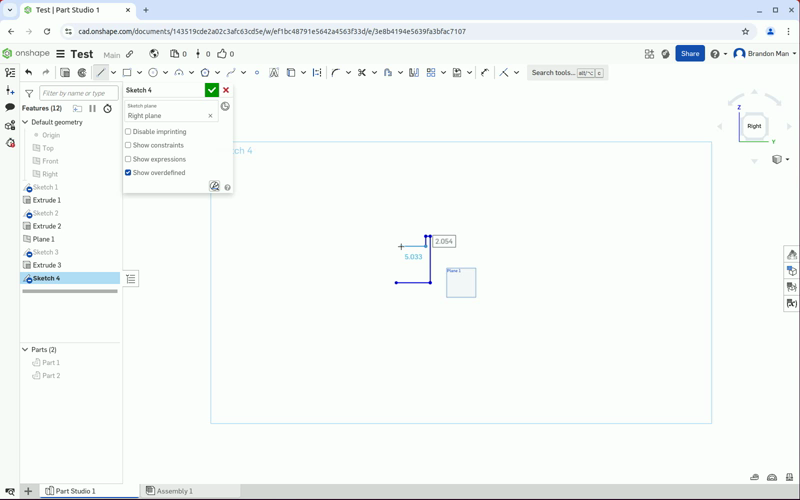
key_up(shift)
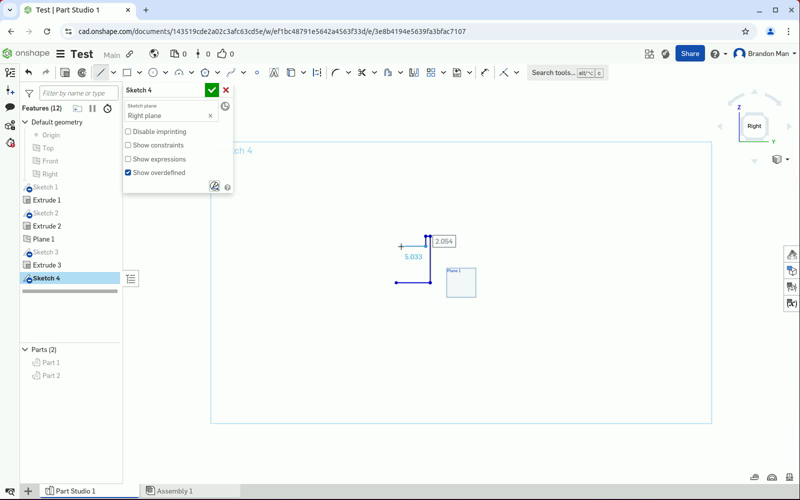
key_down(shift)
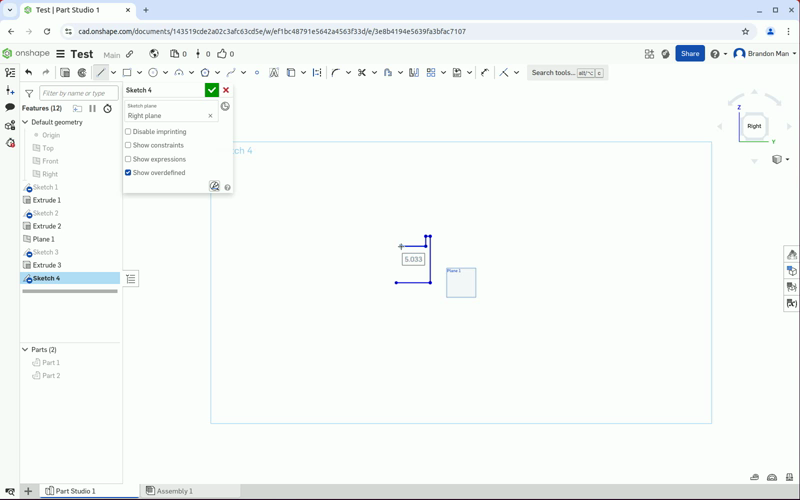
mouse_move(431, 246)
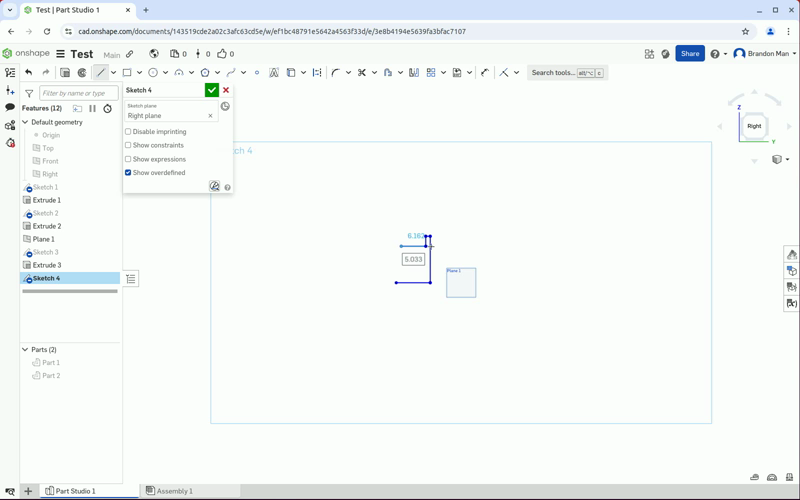
mouse_move(401, 236)
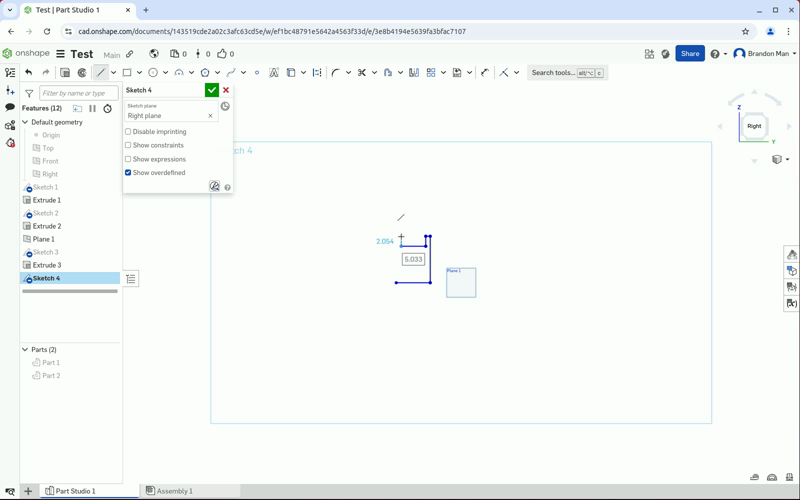
click(401, 236)
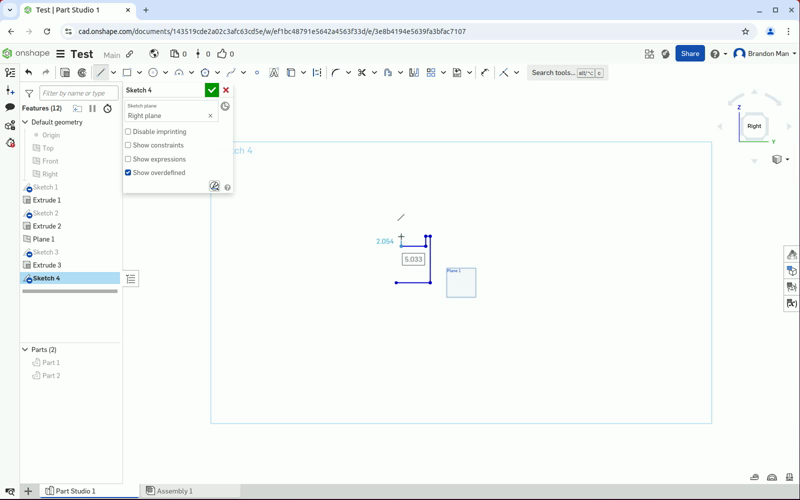
key_up(shift)
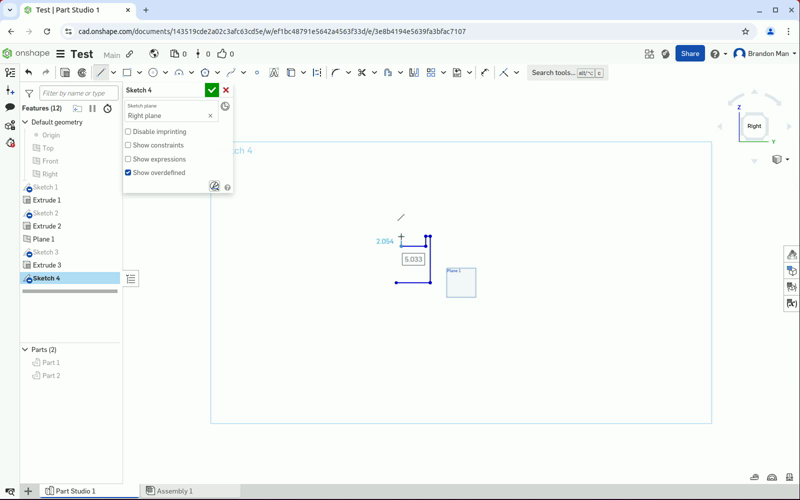
key_down(shift)
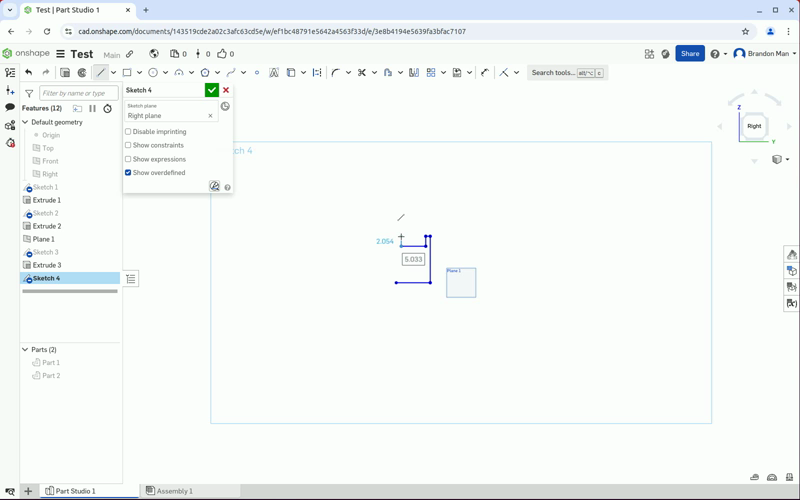
mouse_move(431, 236)
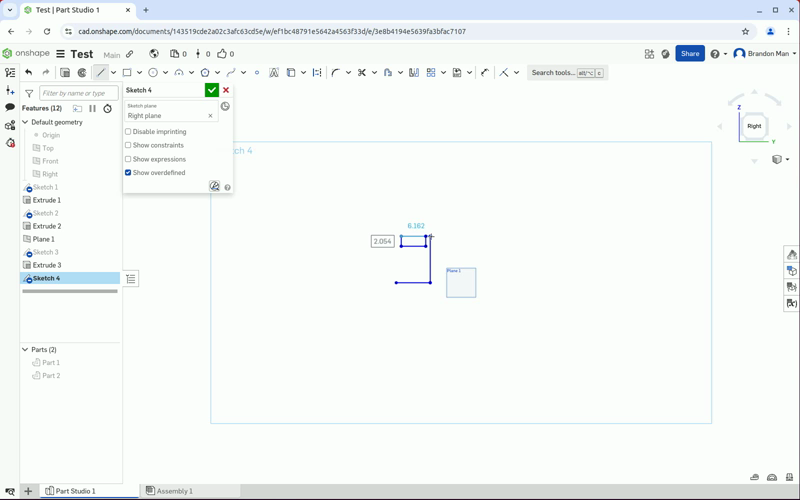
mouse_move(396, 236)
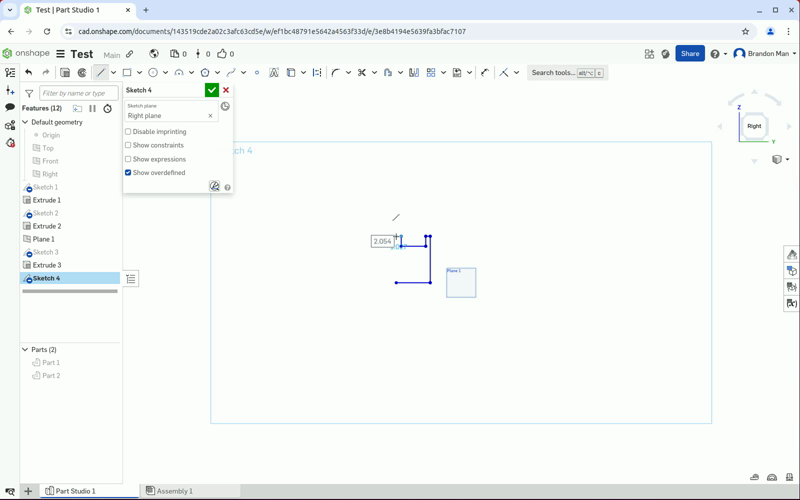
scroll(6)
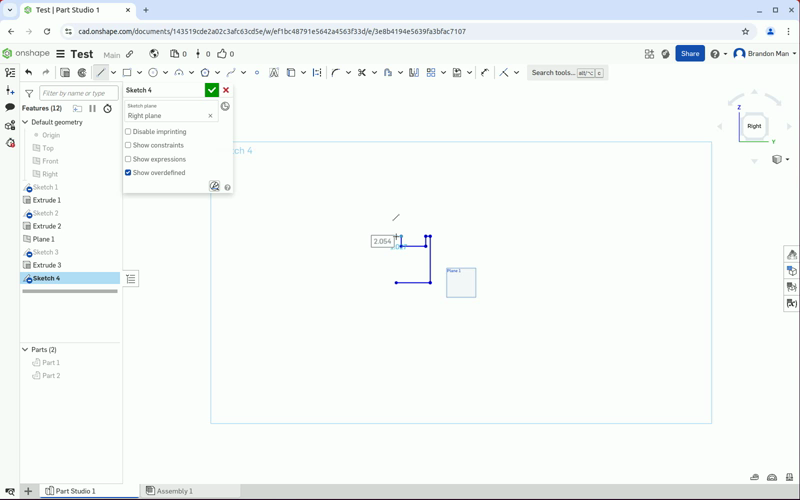
scroll(6)
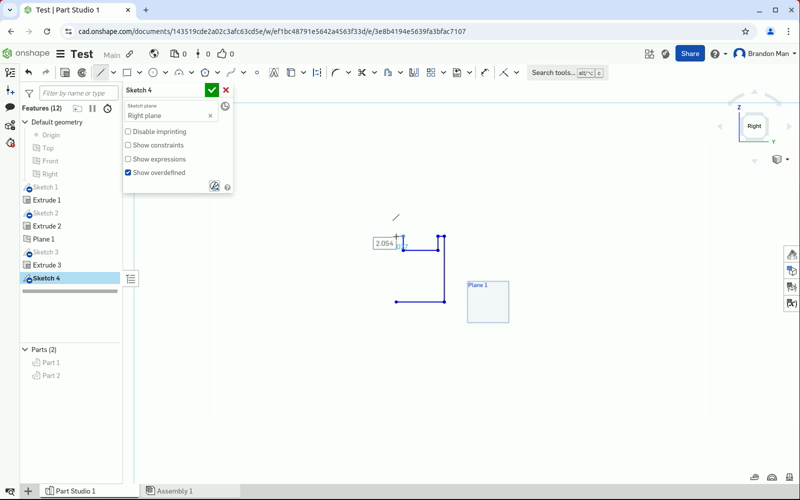
scroll(6)
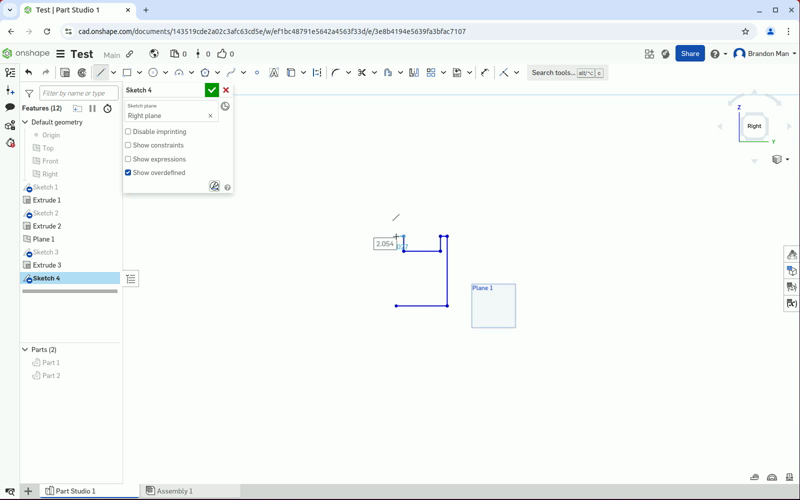
scroll(6)
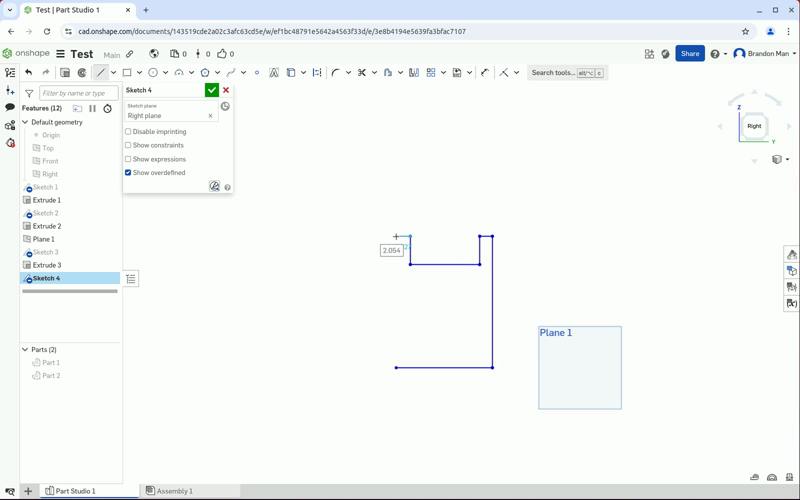
scroll(6)
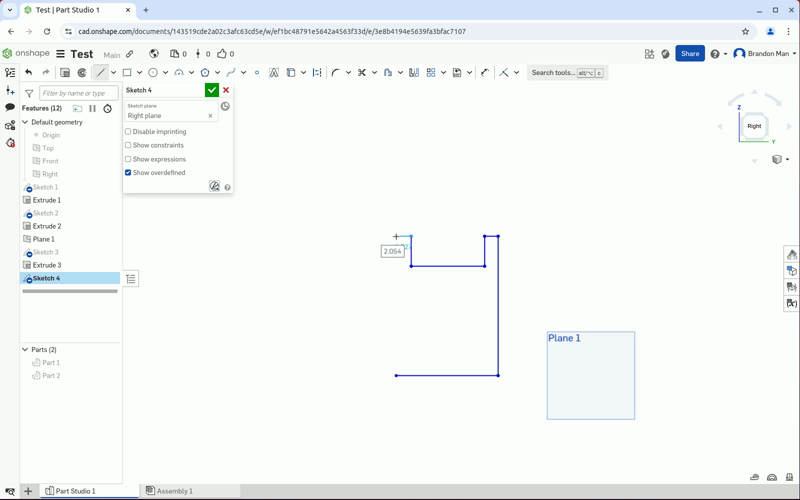
scroll(6)
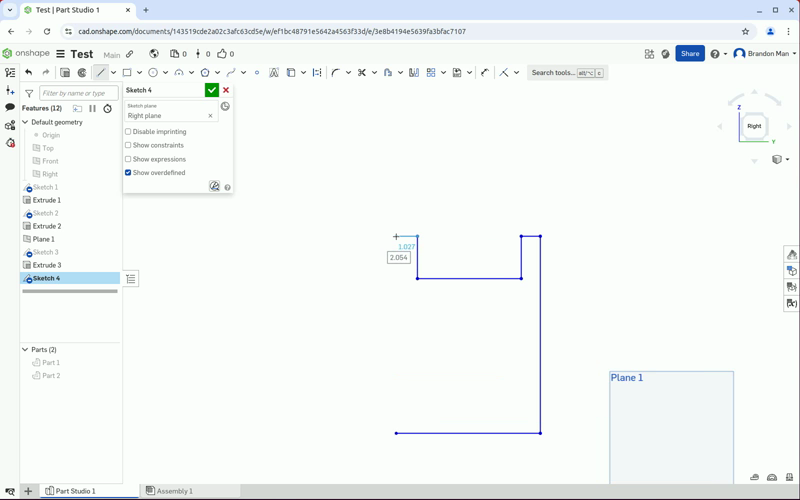
scroll(6)
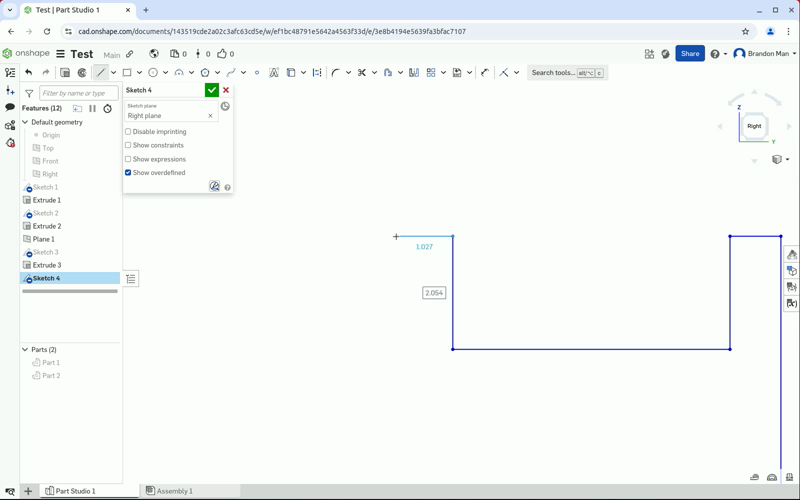
click(396, 236)
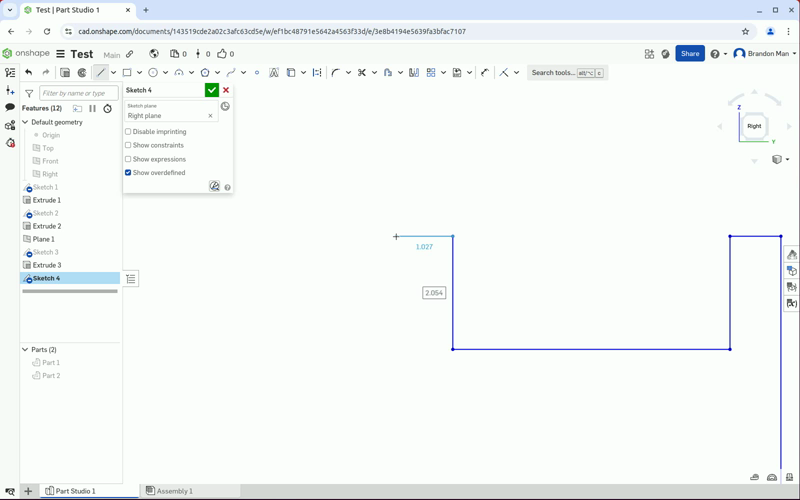
scroll(-6)
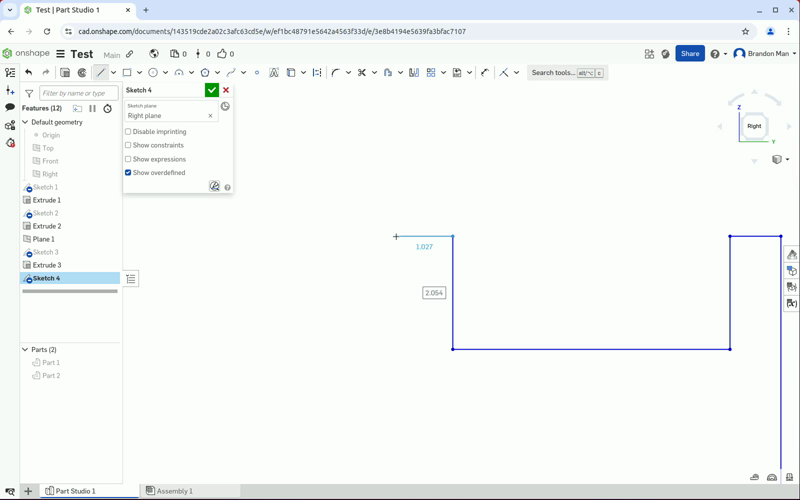
scroll(-6)
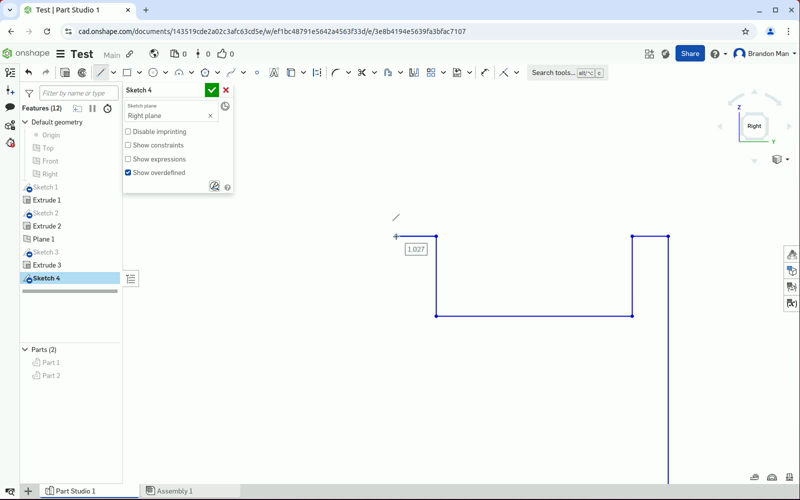
scroll(-6)
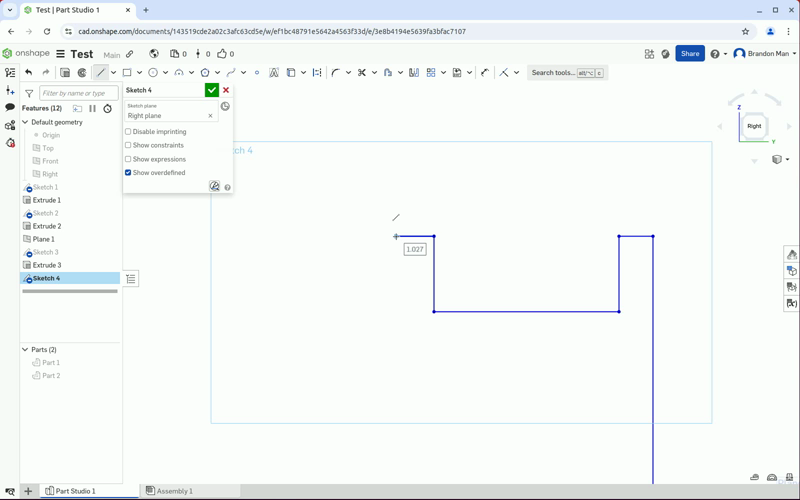
scroll(-6)
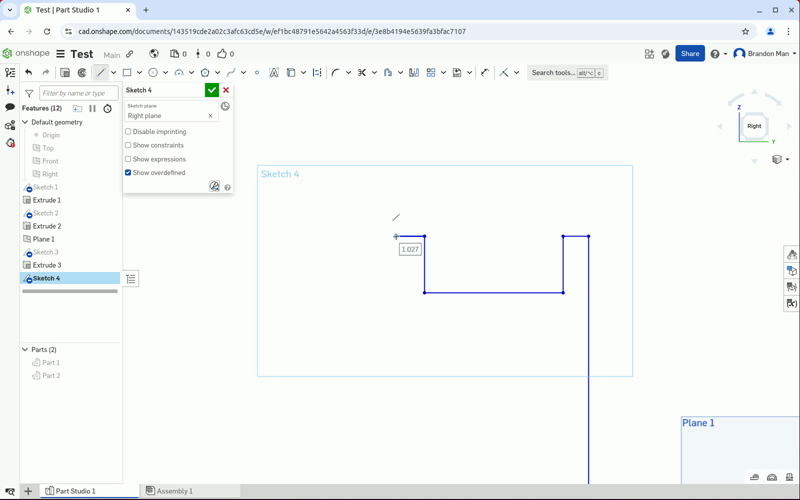
scroll(-6)
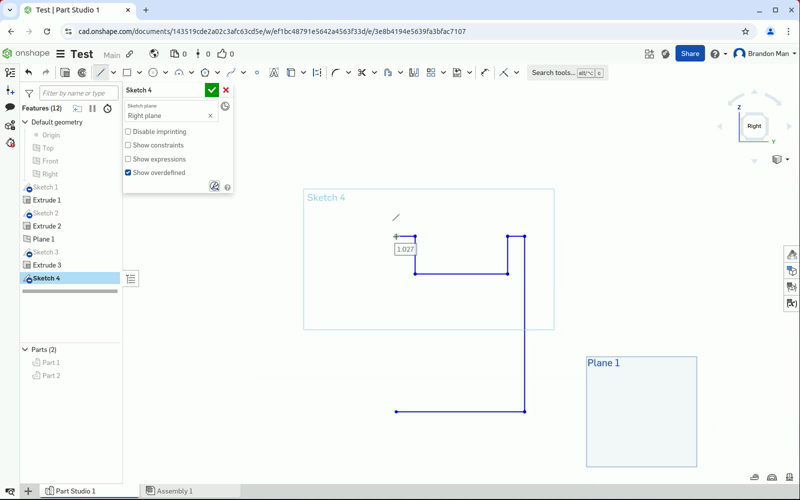
scroll(-6)
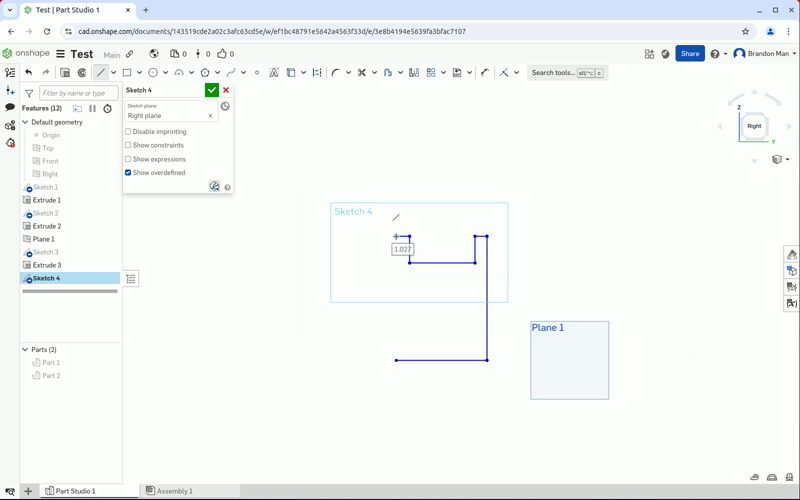
scroll(-6)
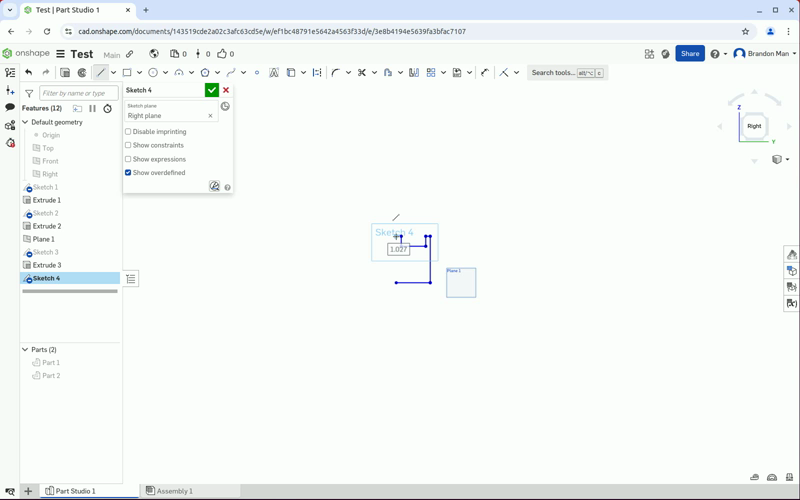
key_up(shift)
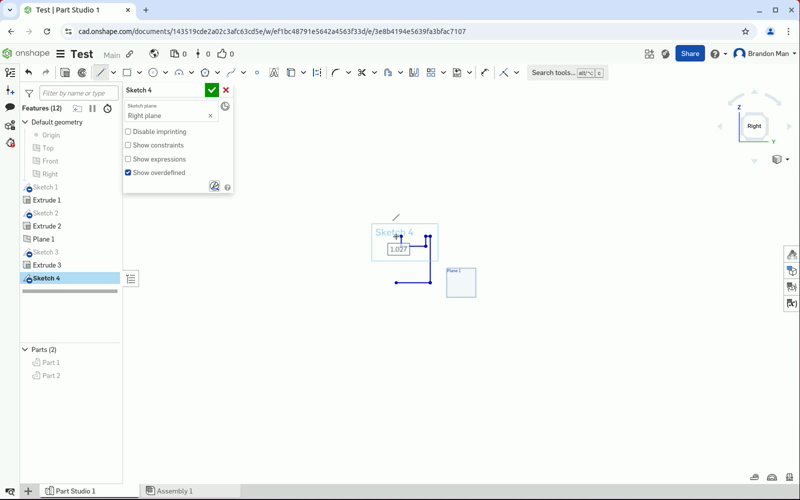
mouse_move(426, 236)
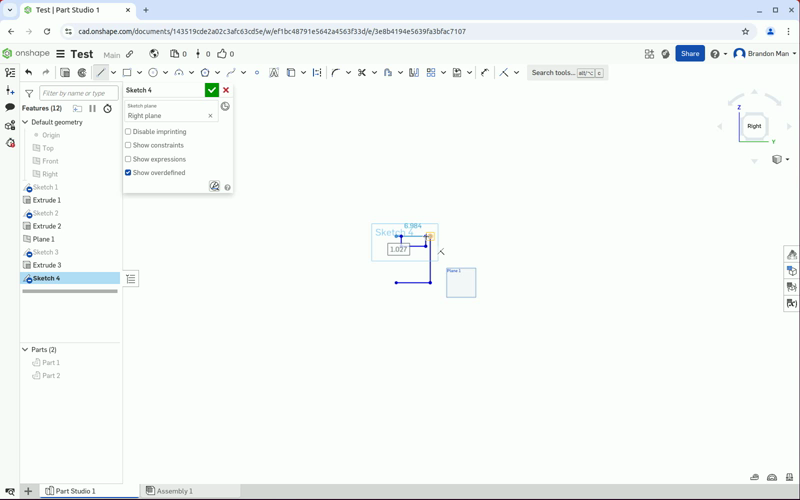
key_down(shift)
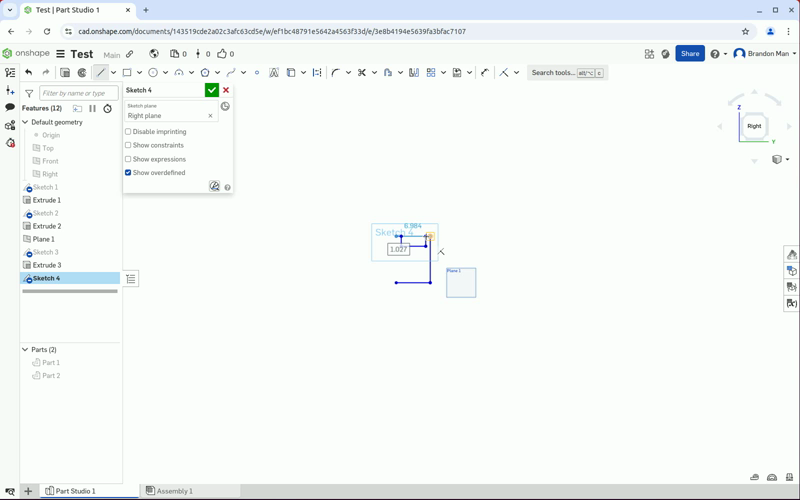
mouse_move(396, 282)
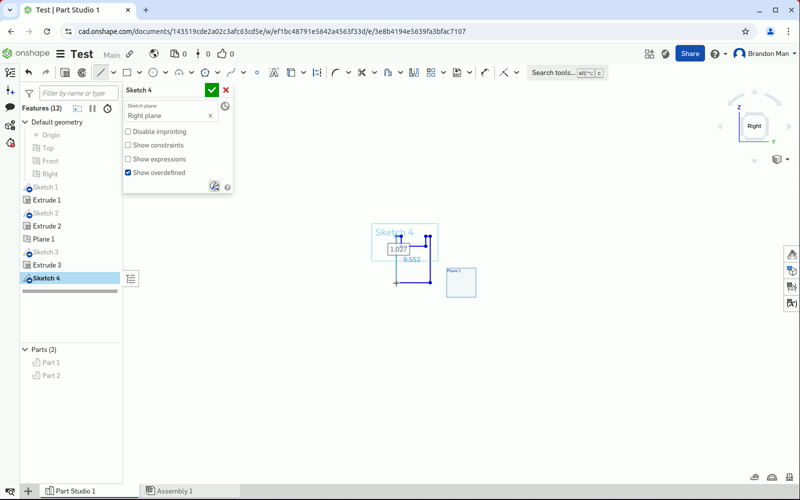
key_up(shift)
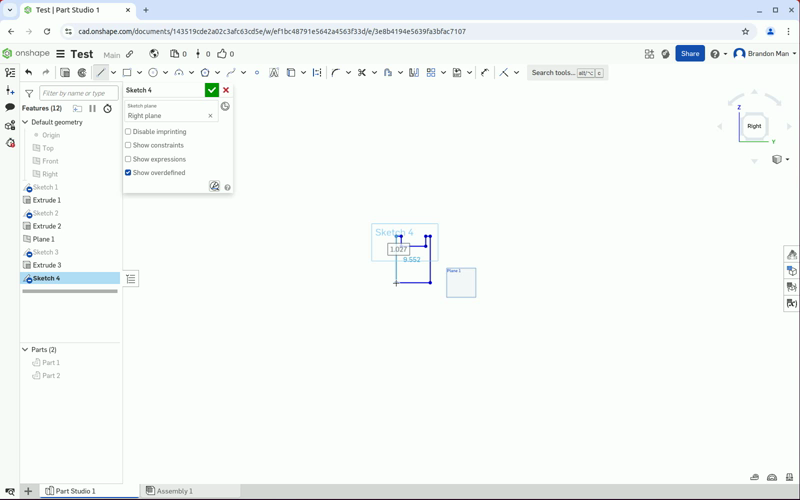
click(396, 282)
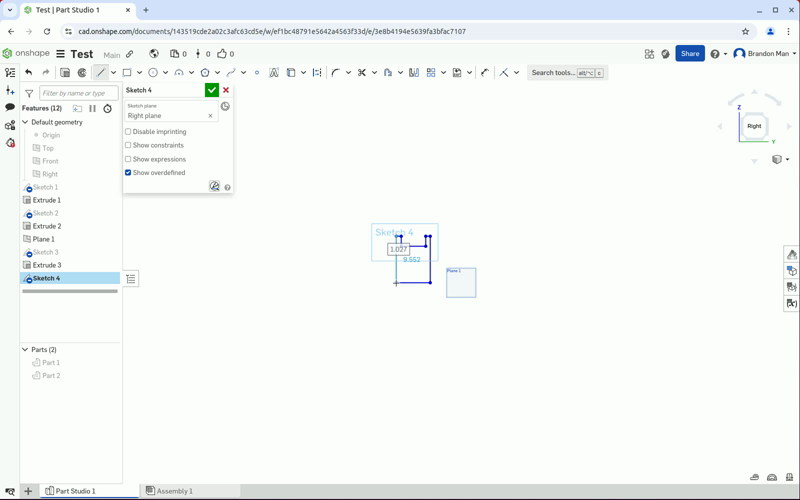
key(esc)
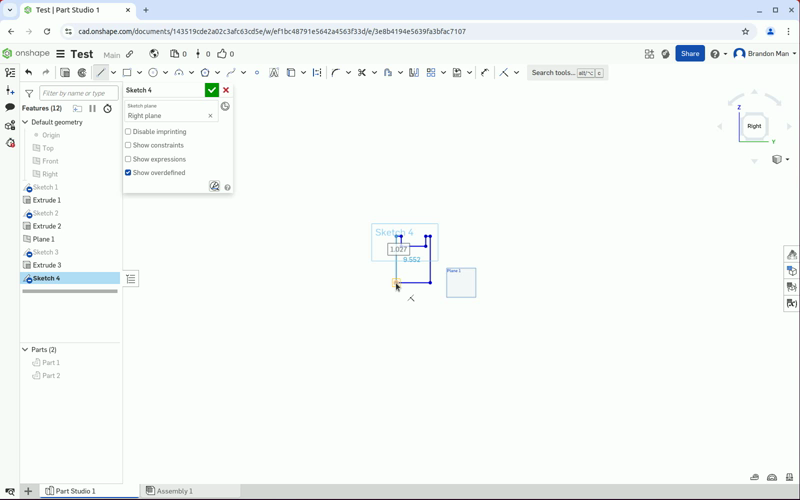
mouse_move(409, 279)
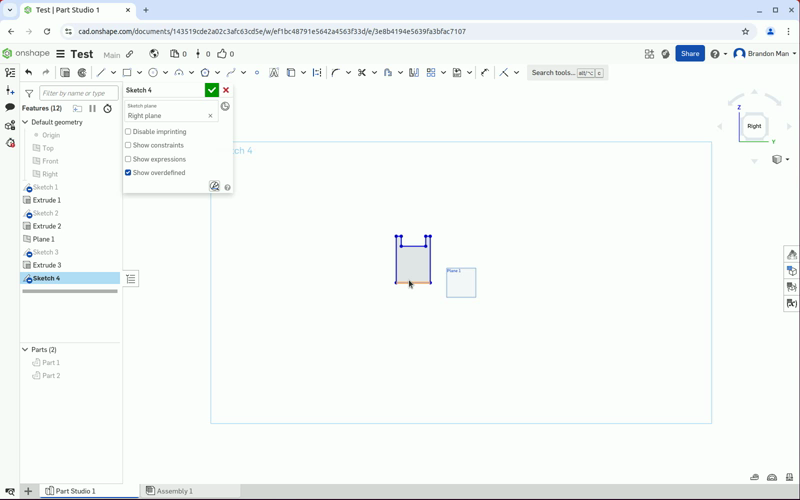
scroll(6)
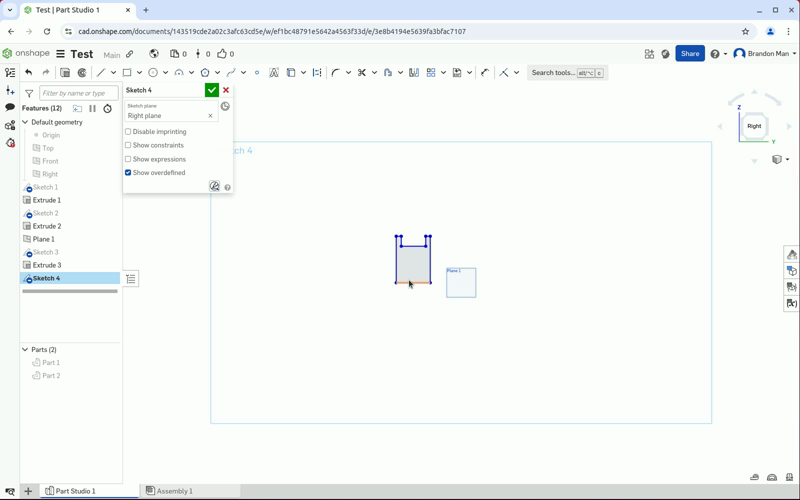
scroll(6)
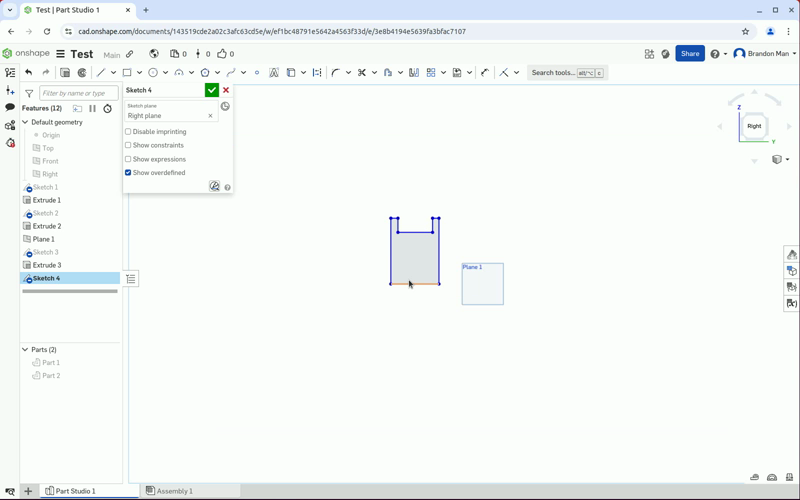
scroll(6)
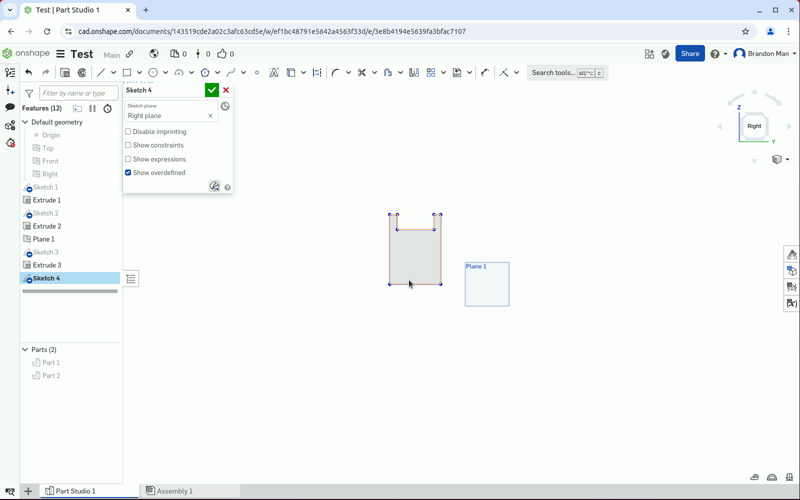
scroll(6)
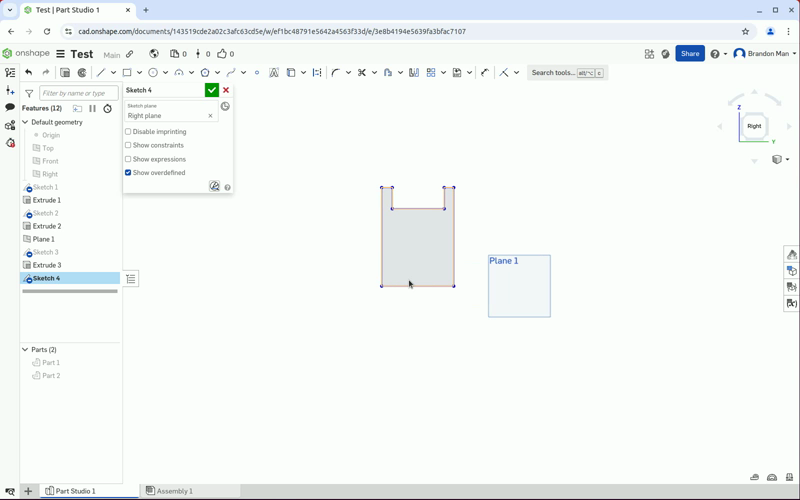
scroll(6)
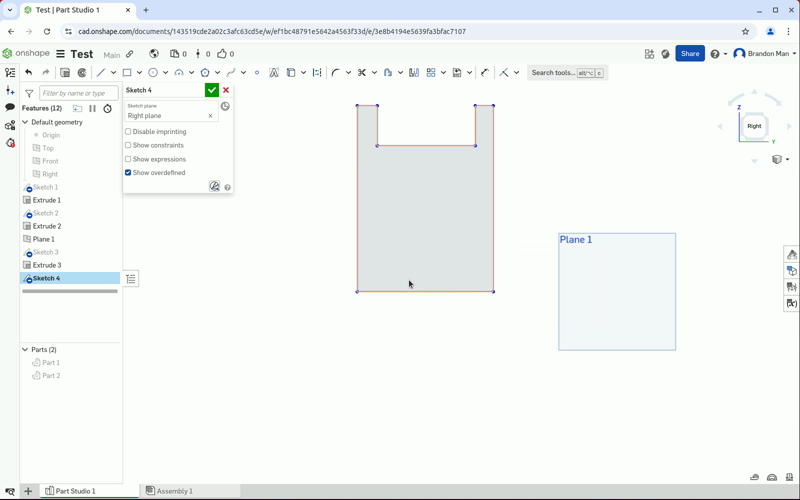
scroll(6)
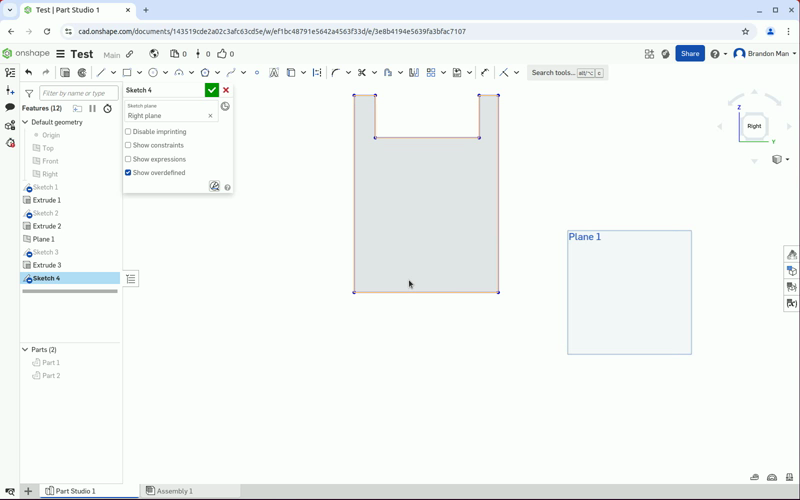
scroll(6)
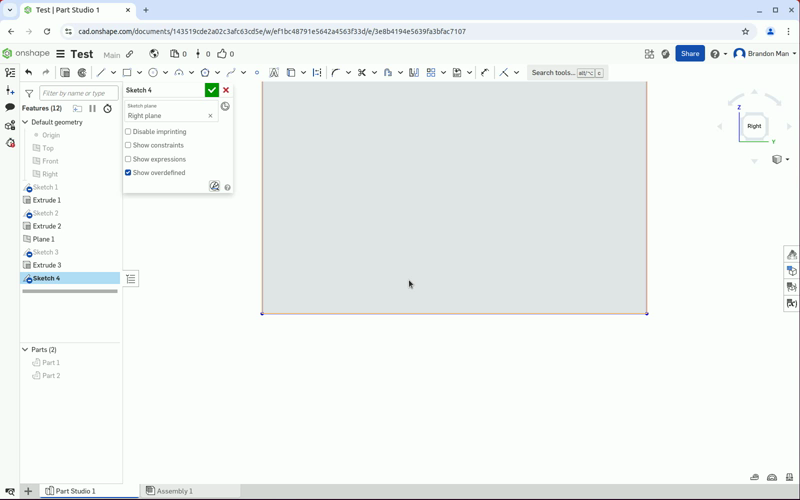
click(409, 279)
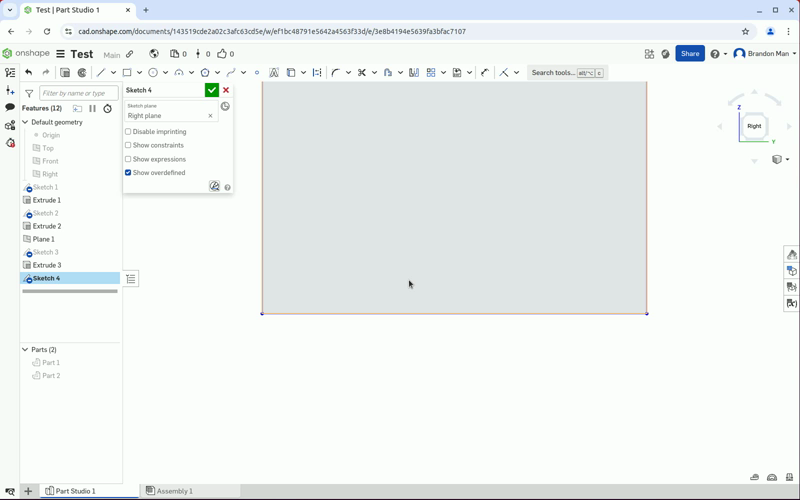
scroll(-6)
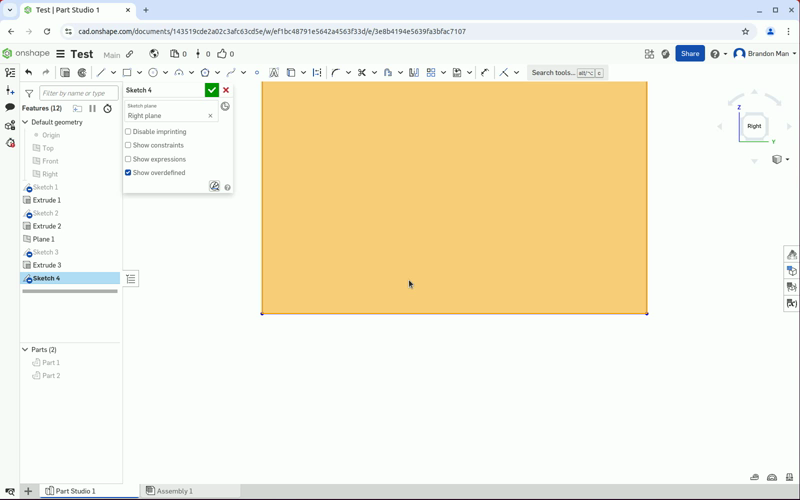
scroll(-6)
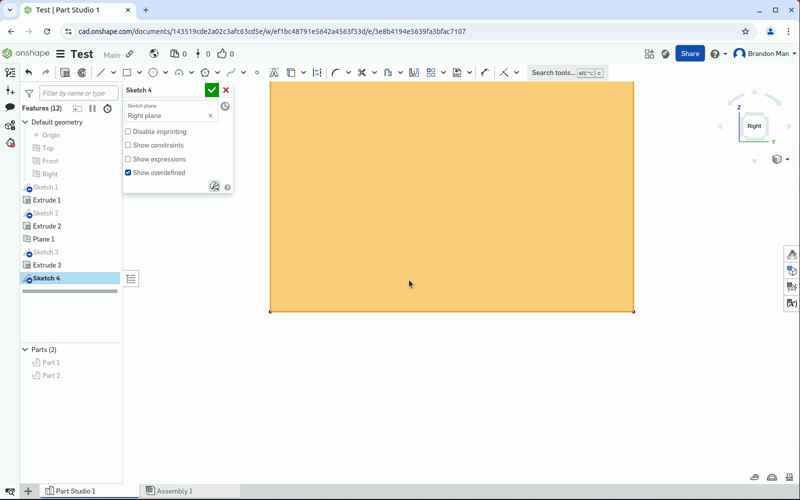
scroll(-6)
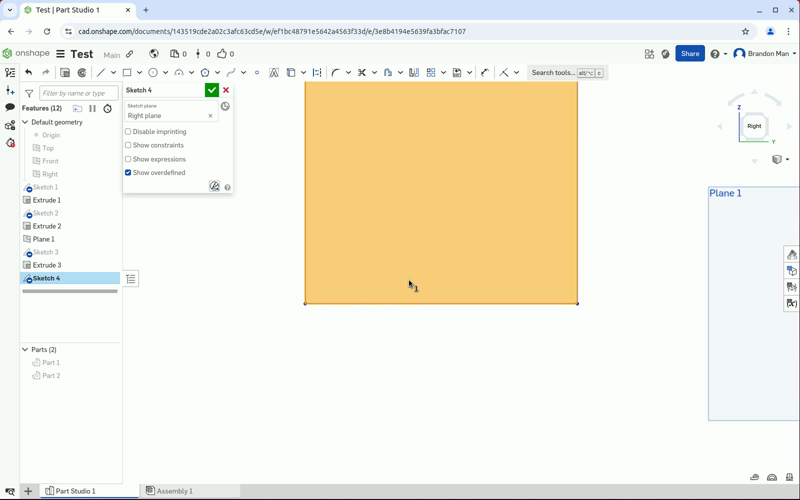
scroll(-6)
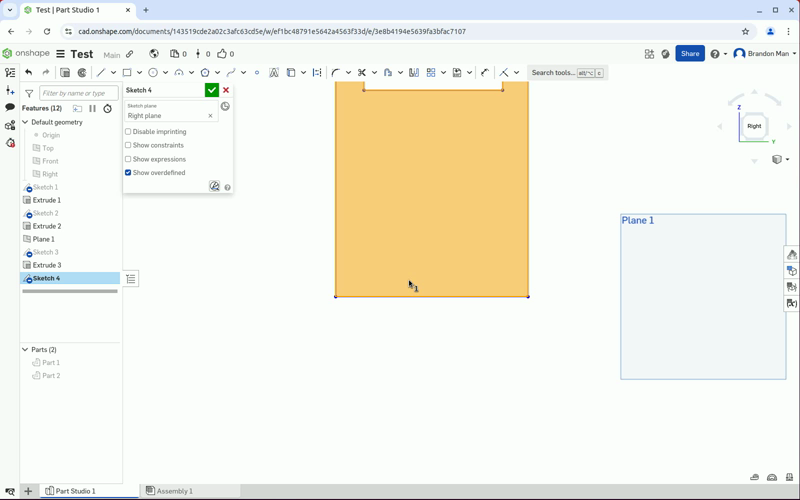
scroll(-6)
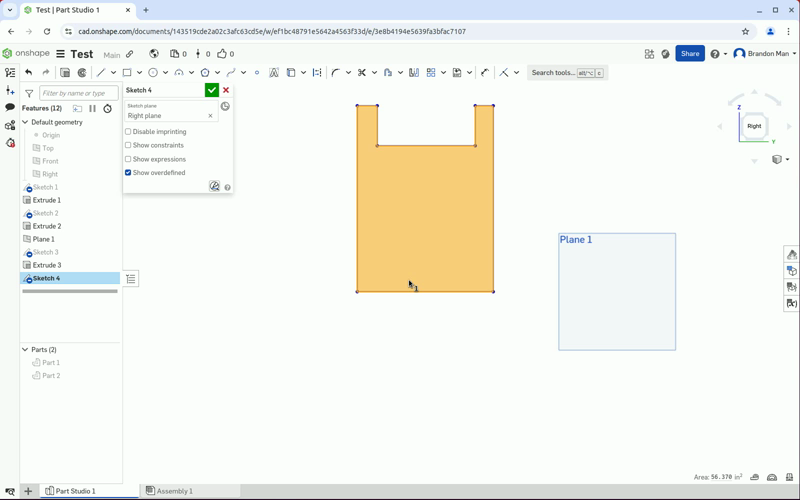
scroll(-6)
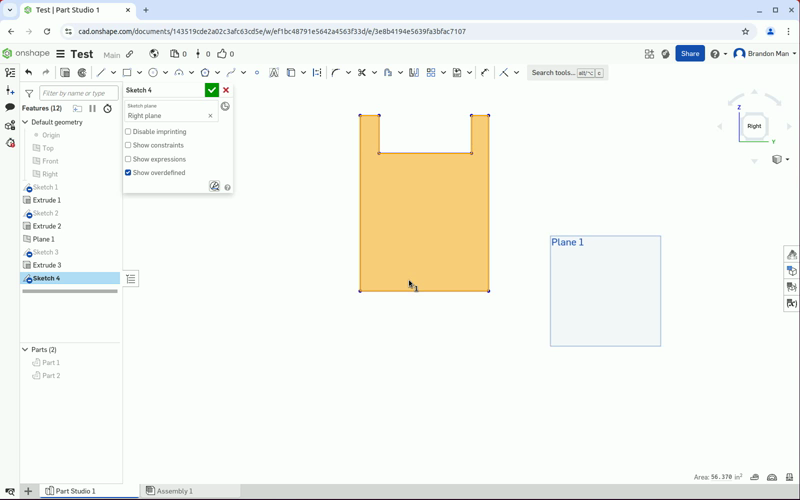
scroll(-6)
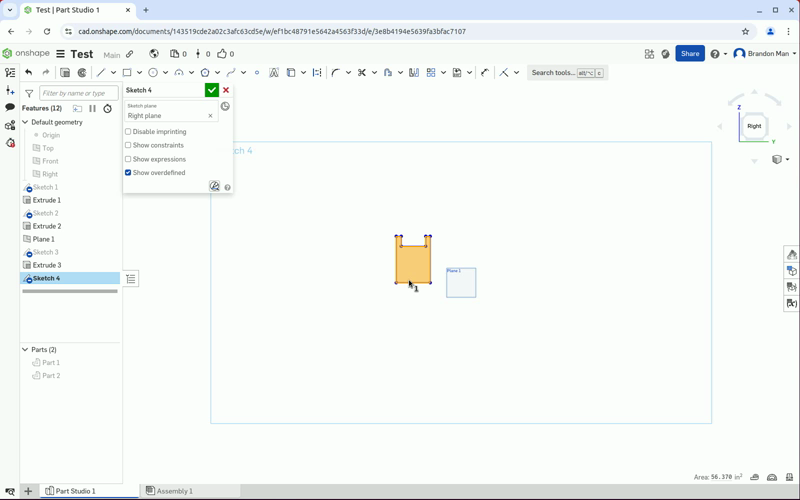
mouse_move(73, 352)
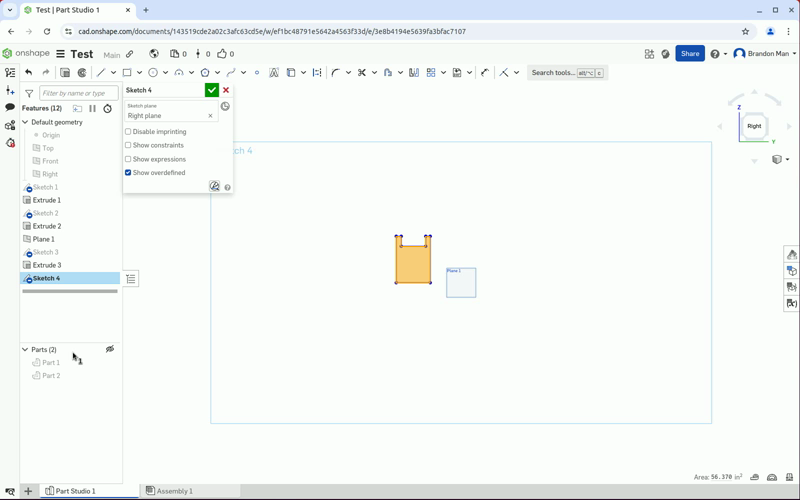
key(shift+y)
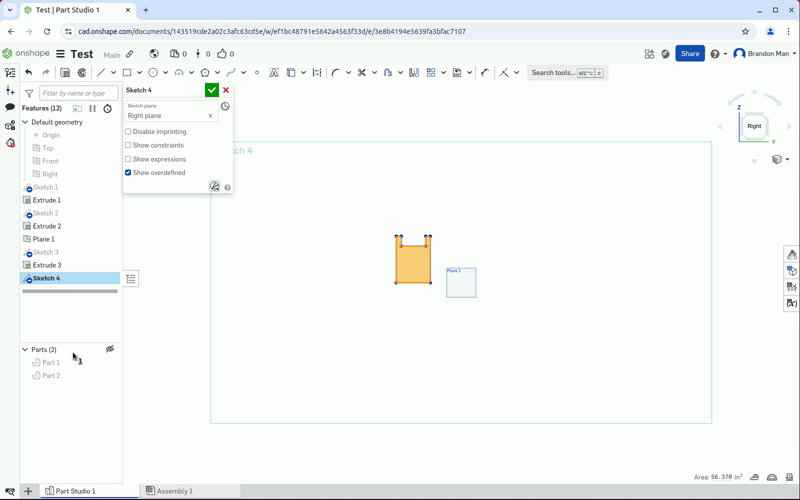
key(shift+e)
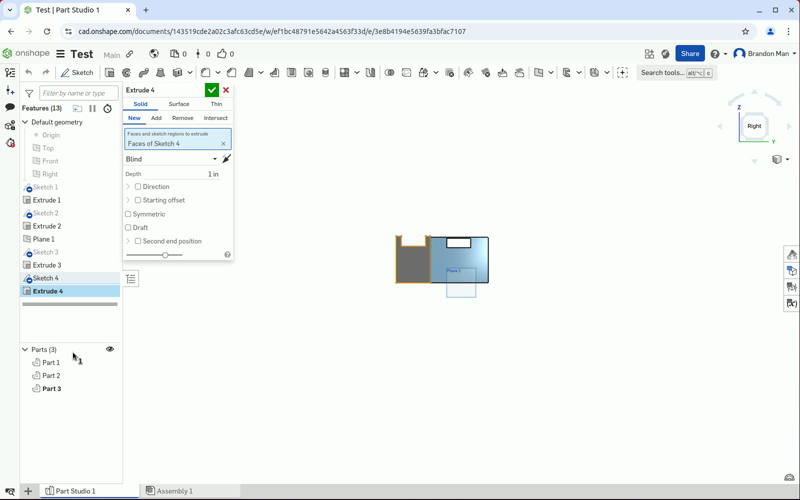
mouse_move(143, 106)
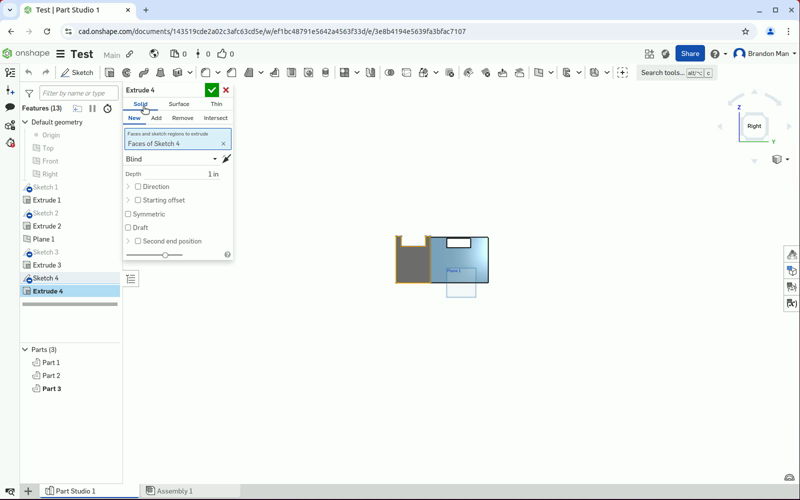
click(143, 106)
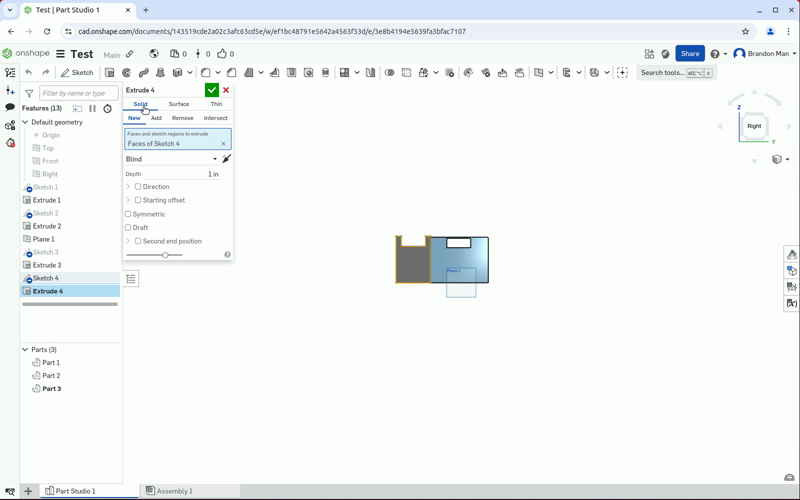
mouse_move(186, 120)
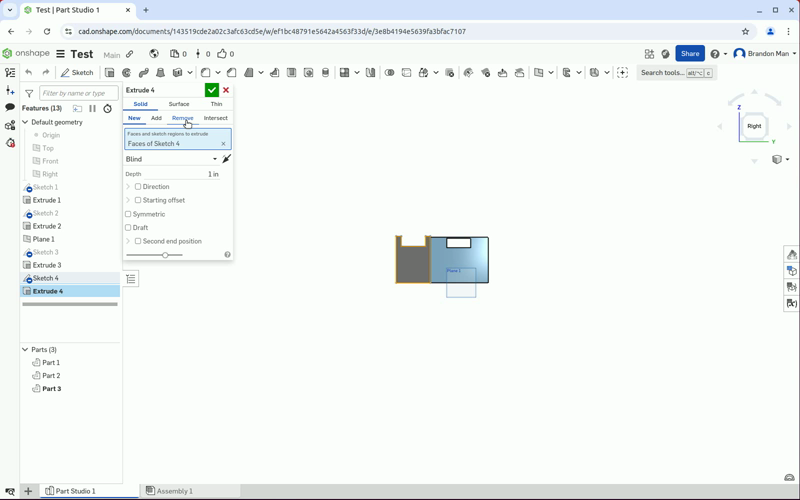
click(186, 120)
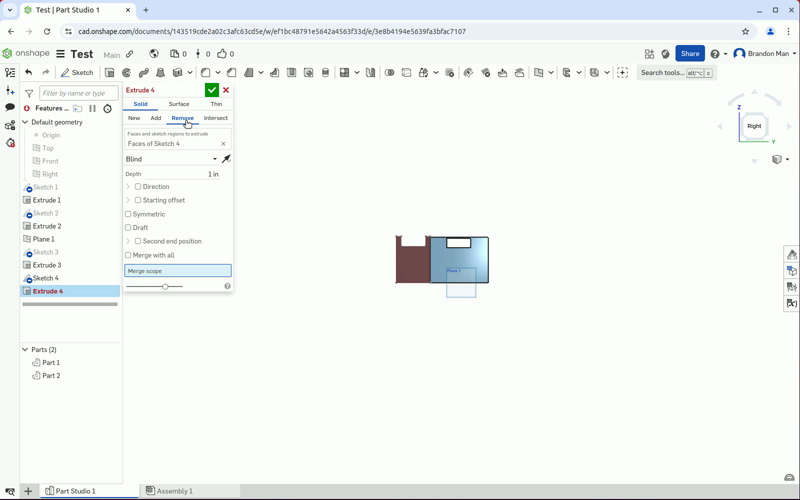
key(tab, 4)
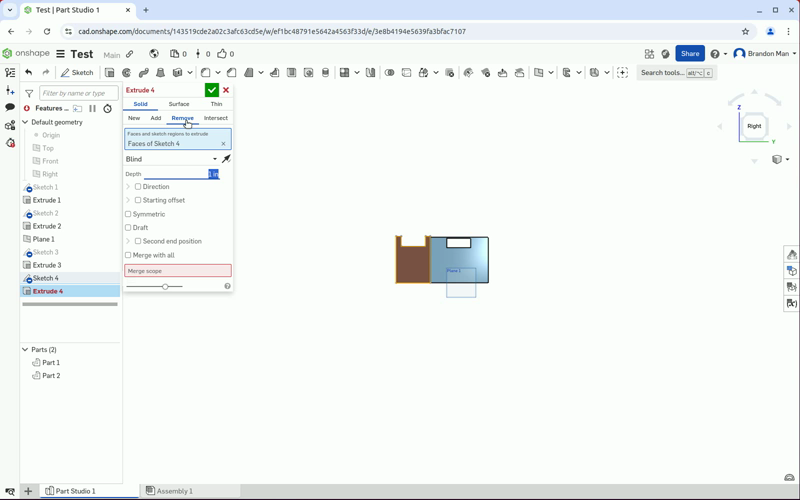
text(1.926)
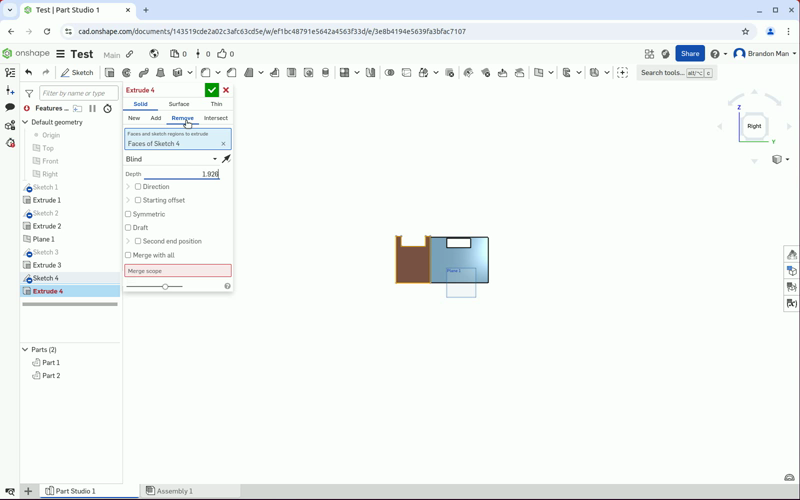
key(tab, 6)
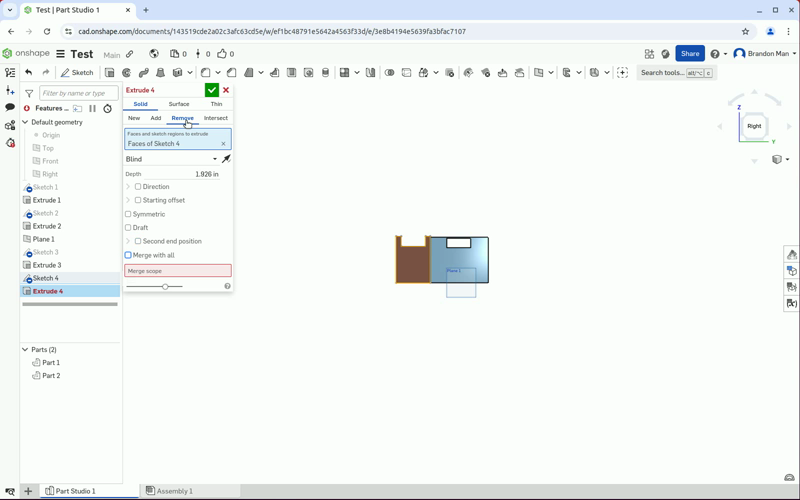
key(space)
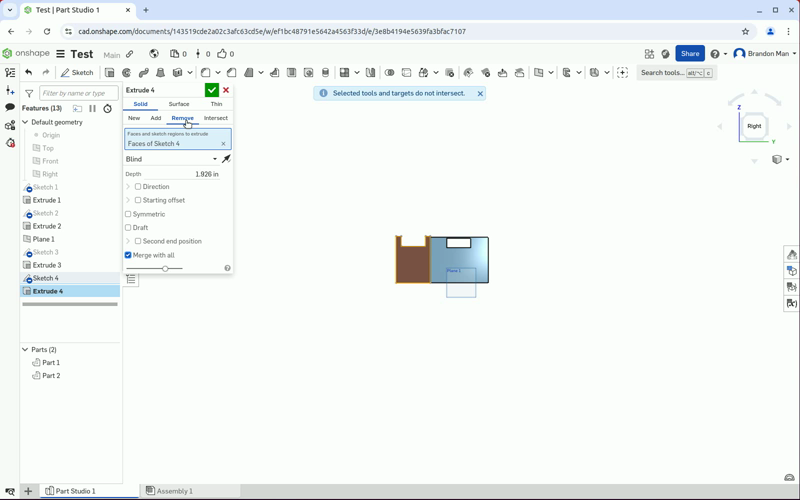
key(enter)
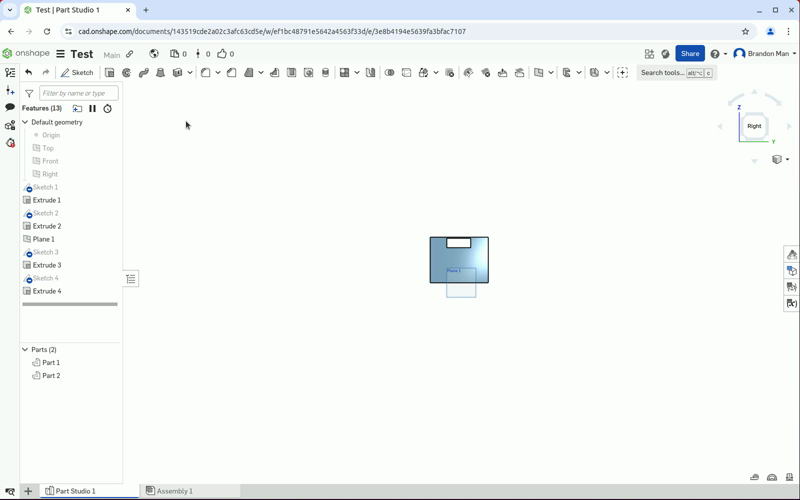
key(shift+h)
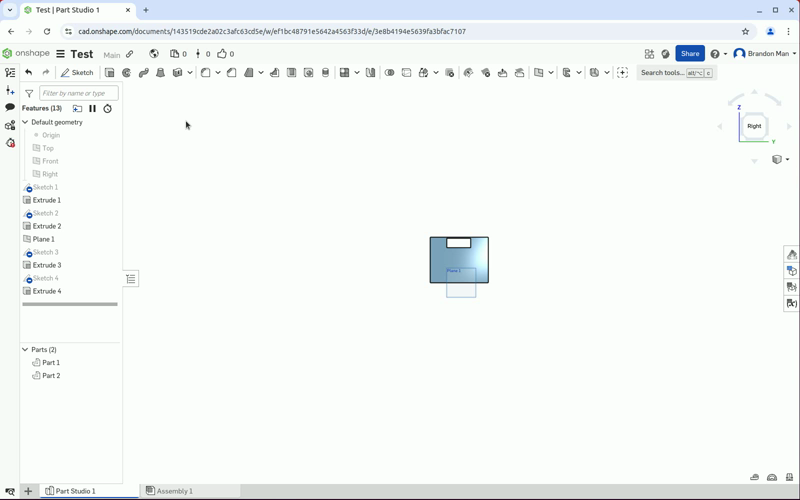
key(shift+h)
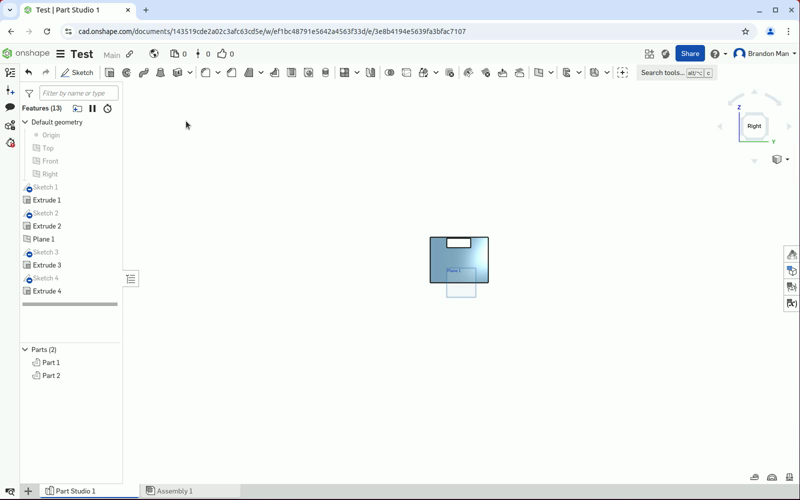
mouse_move(73, 189)
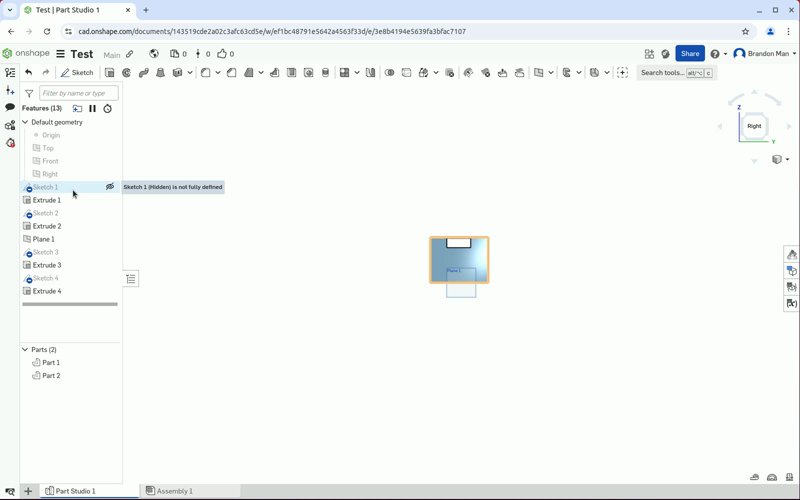
click(73, 189)
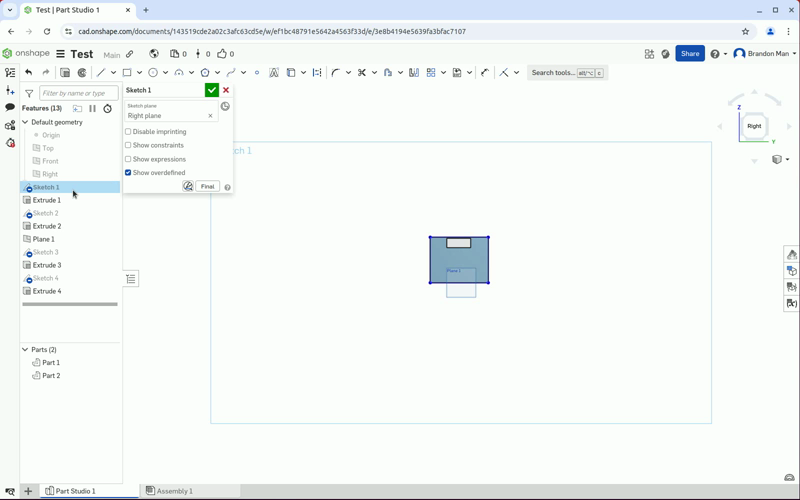
mouse_move(229, 92)
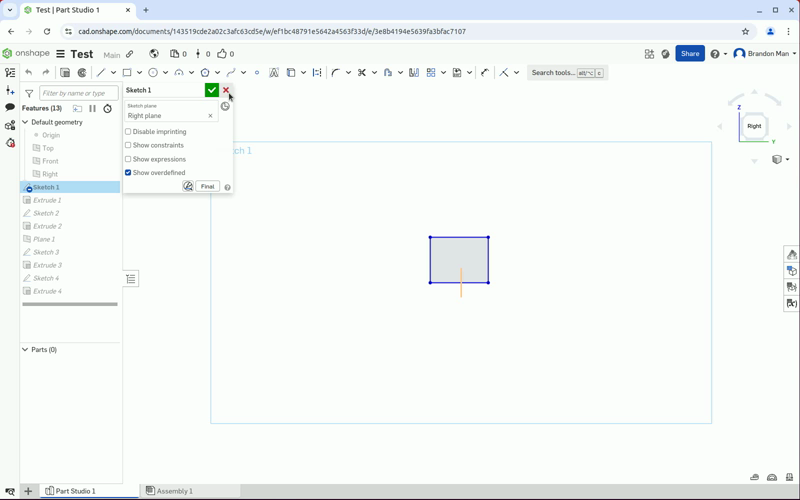
click(229, 92)
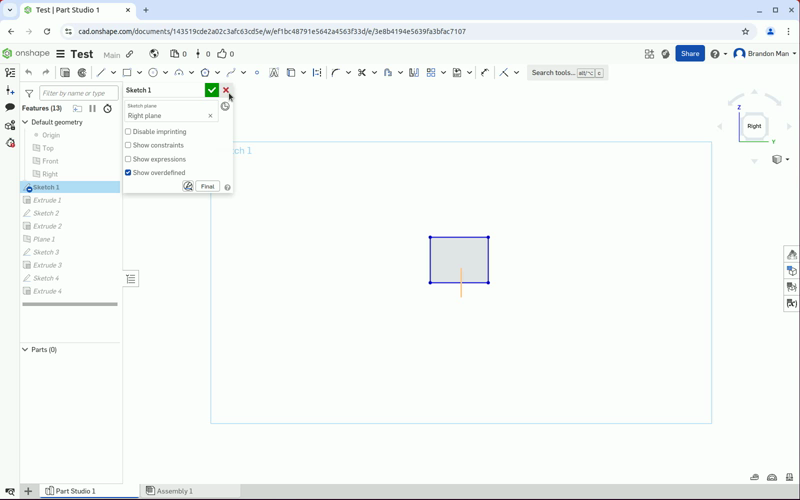
key(shift+s)
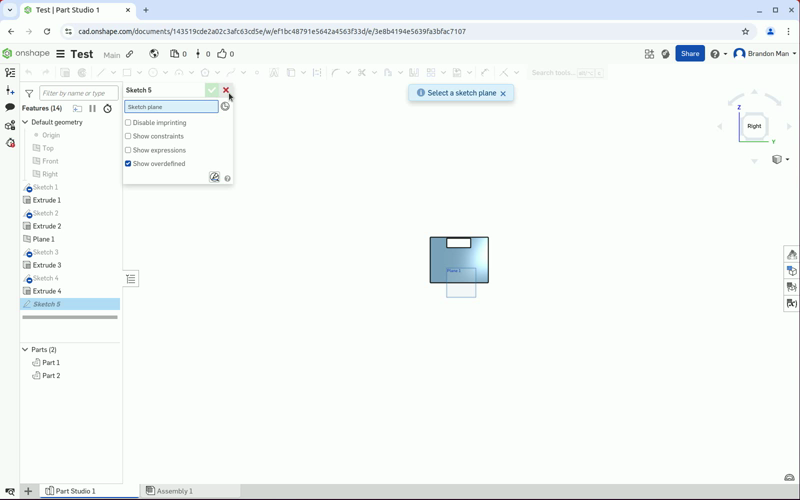
mouse_move(73, 241)
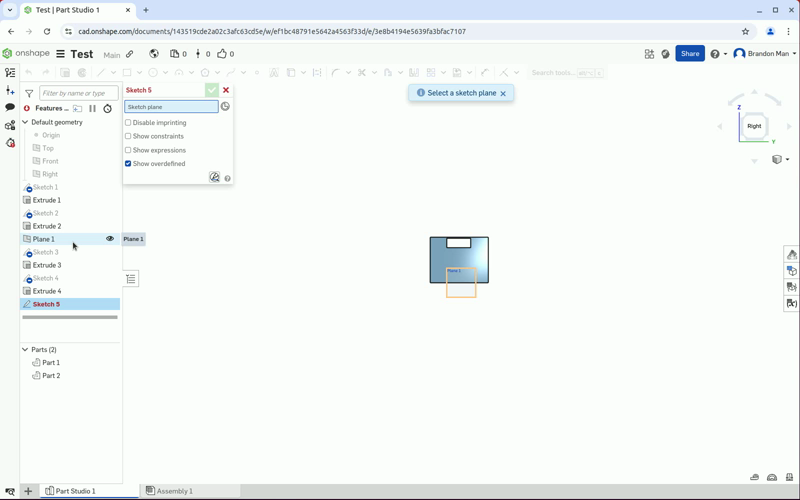
click(73, 241)
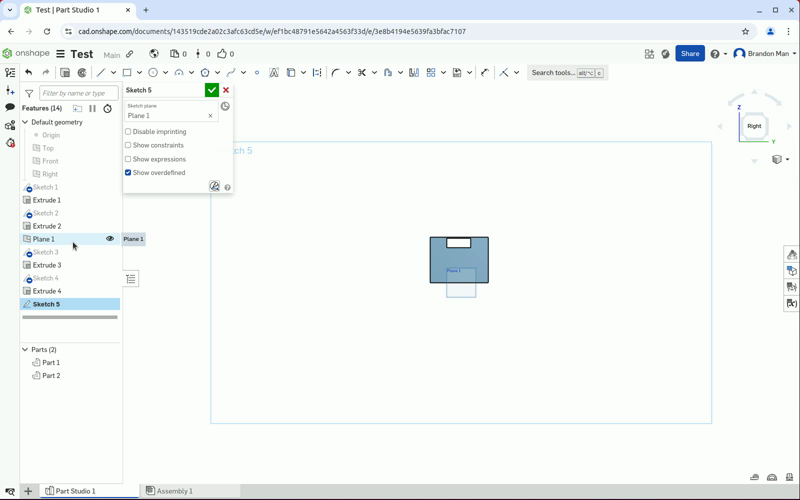
mouse_move(73, 352)
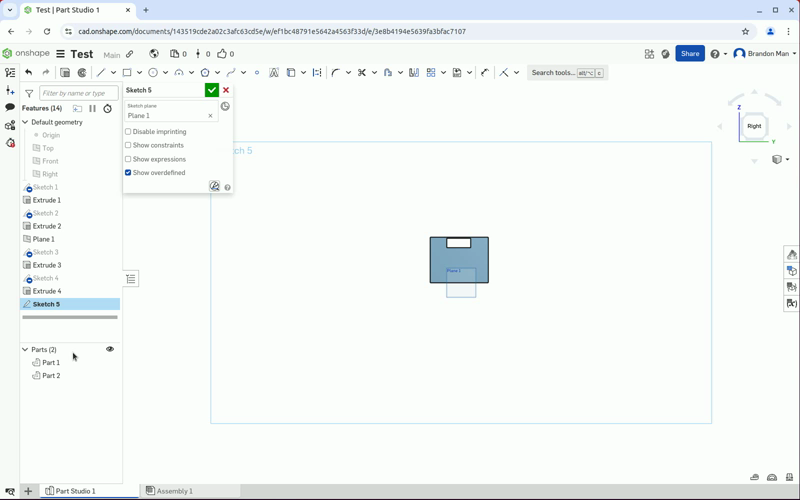
key(y)
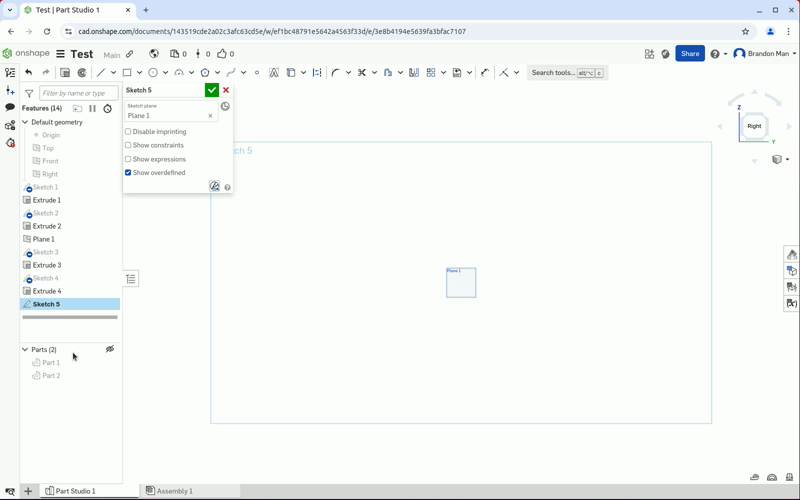
key(l)
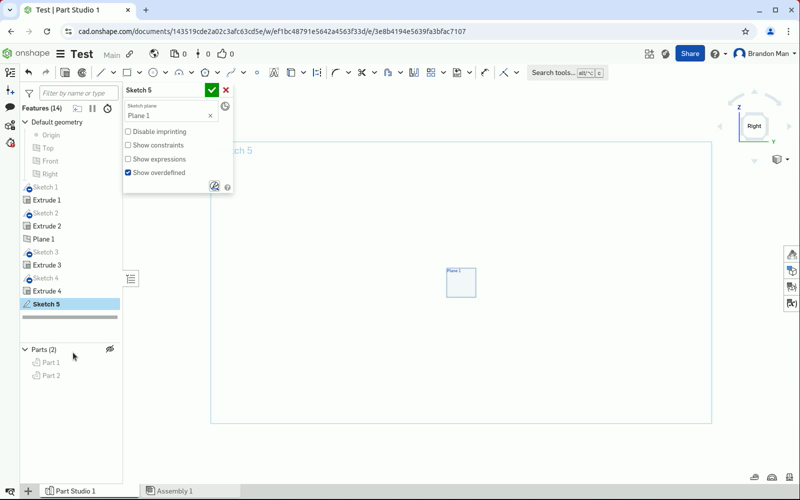
key_down(shift)
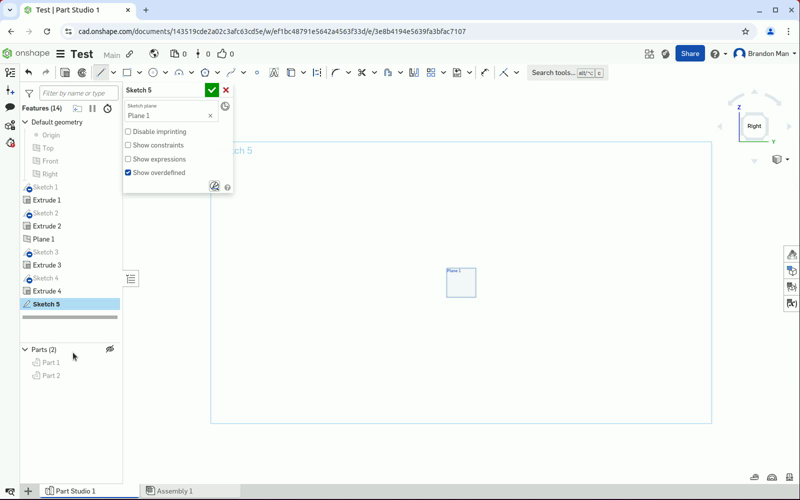
mouse_move(441, 282)
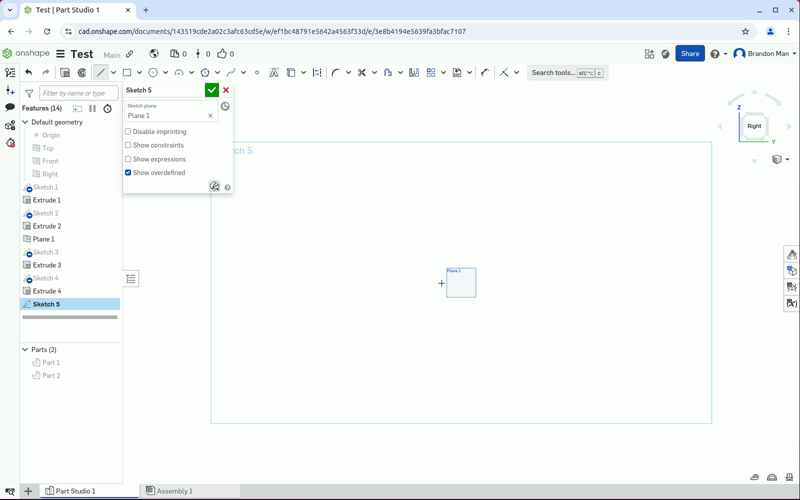
click(441, 282)
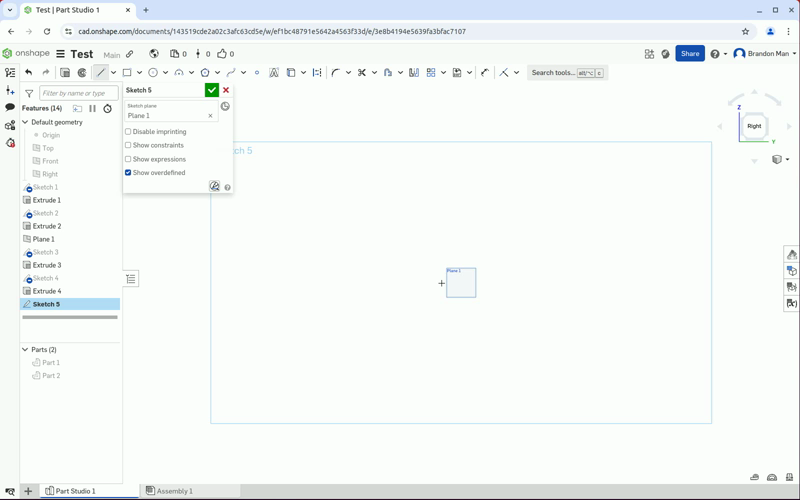
key_up(shift)
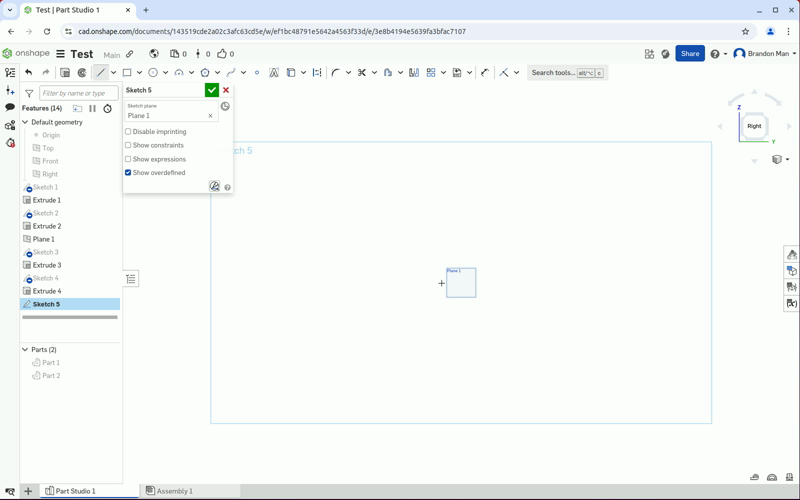
key_down(shift)
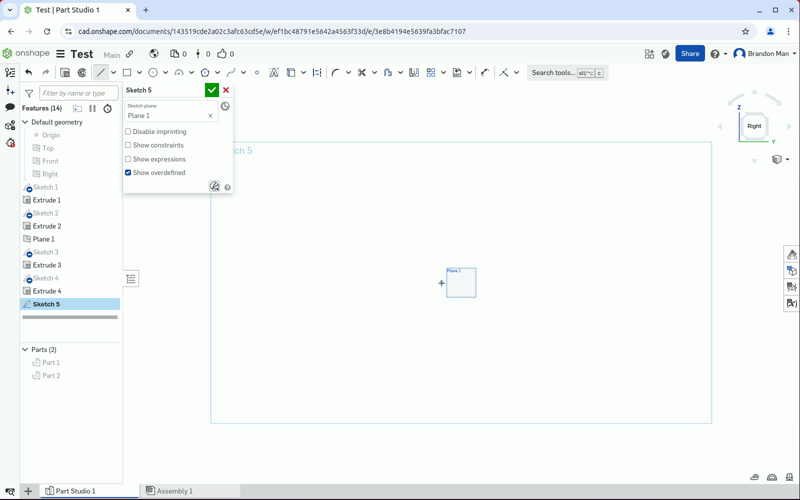
mouse_move(471, 282)
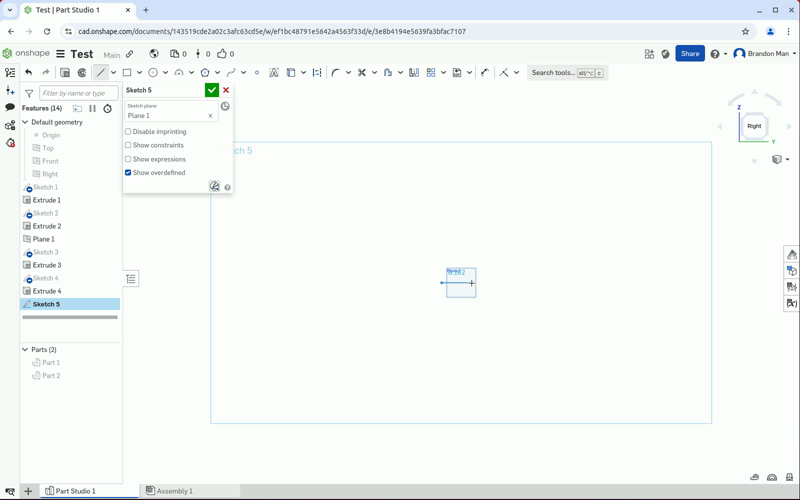
mouse_move(476, 282)
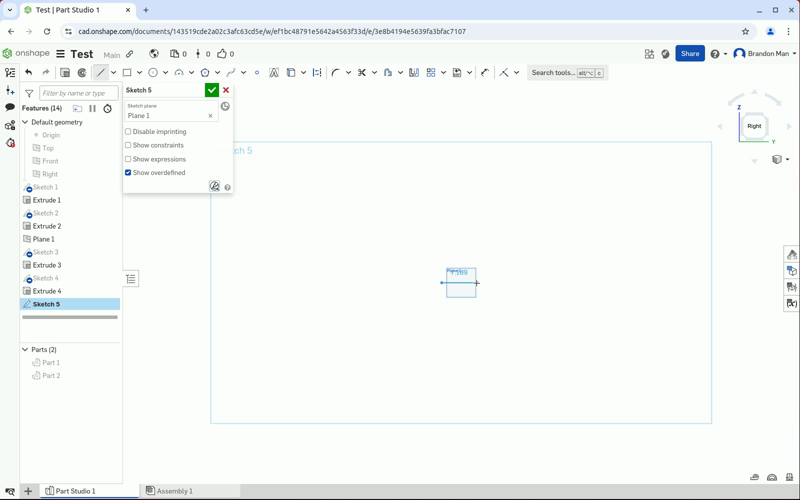
click(476, 282)
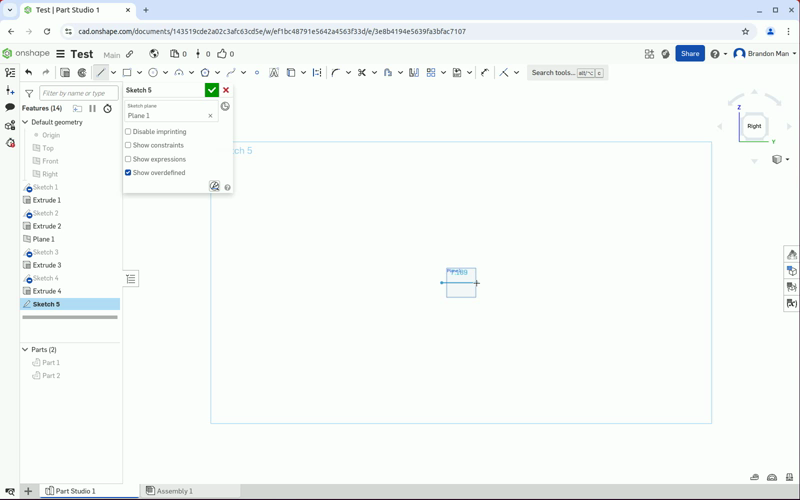
key_up(shift)
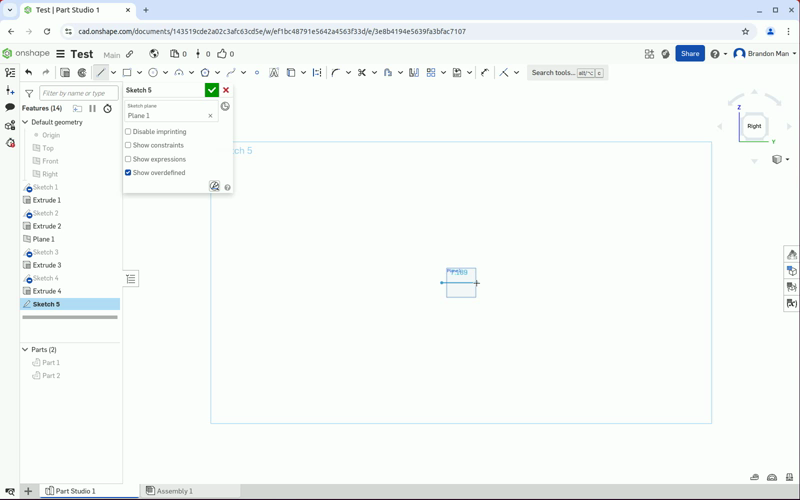
key_down(shift)
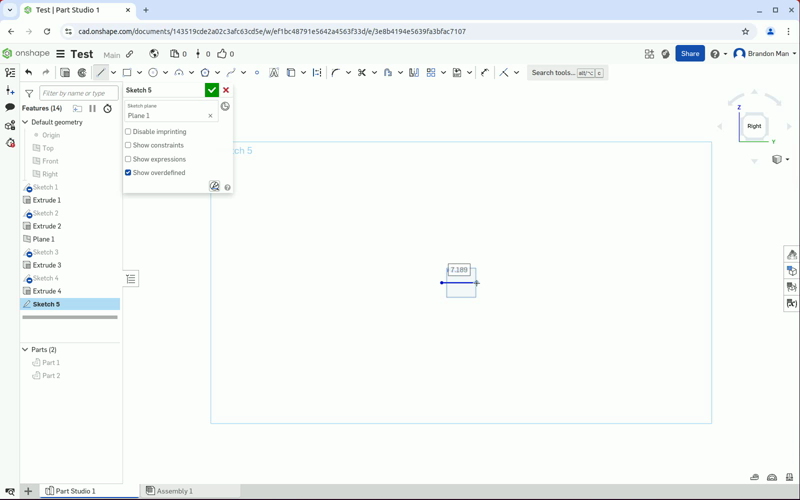
mouse_move(506, 282)
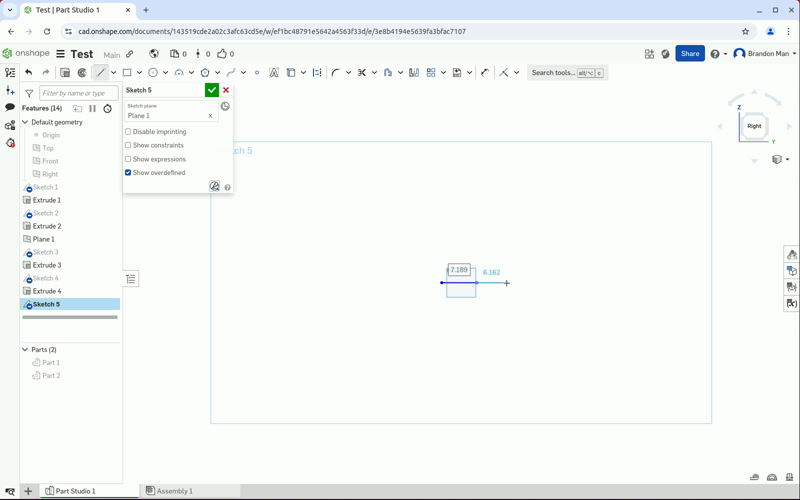
mouse_move(476, 255)
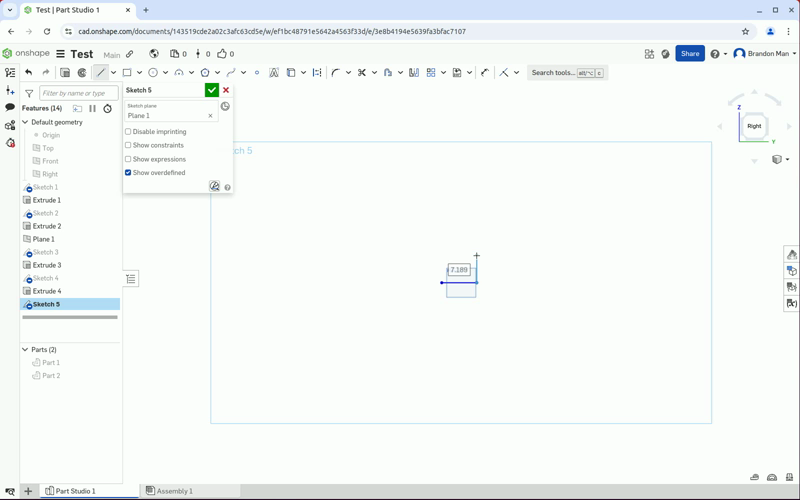
click(476, 255)
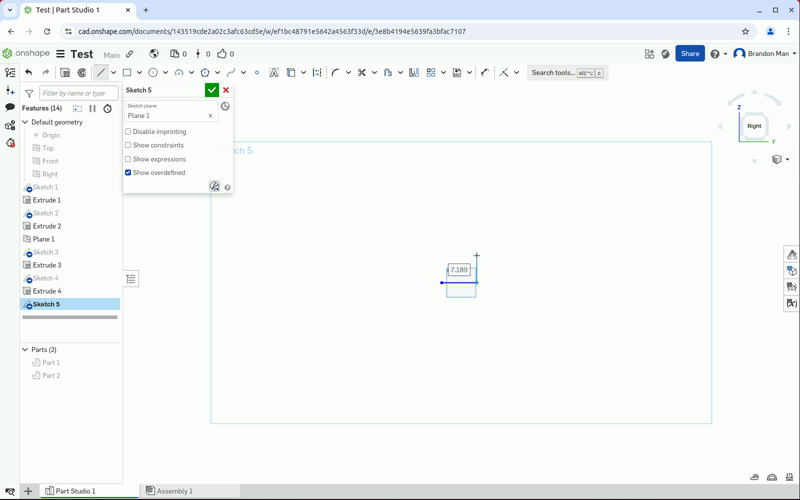
key_up(shift)
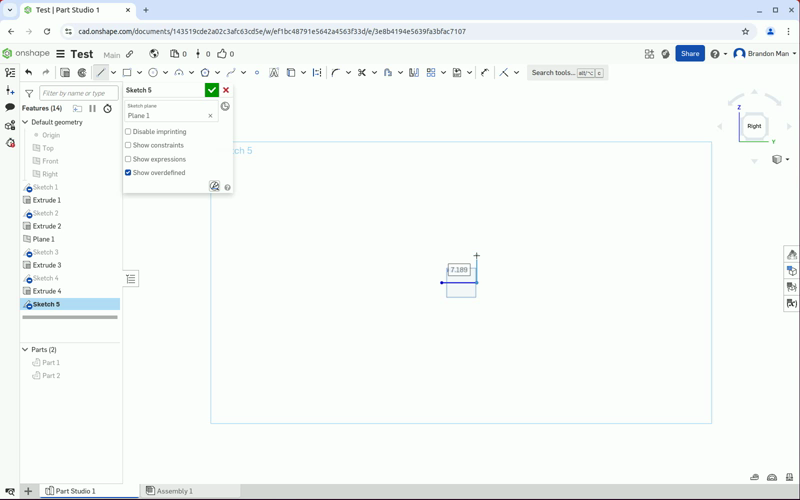
key_down(shift)
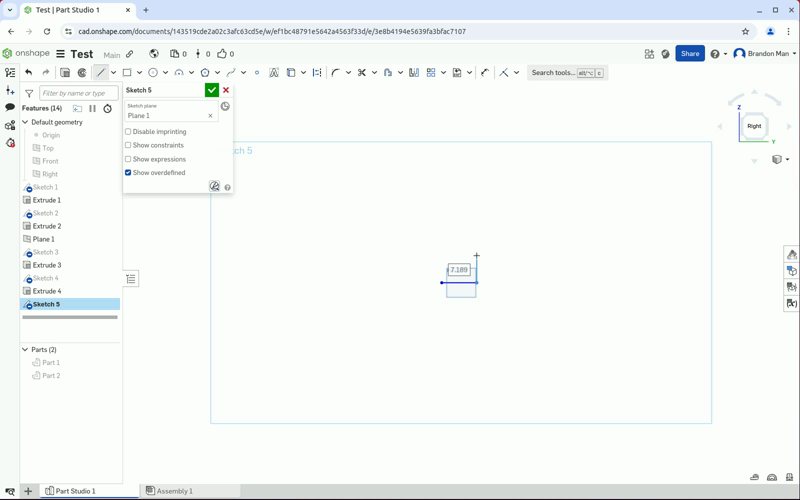
mouse_move(506, 255)
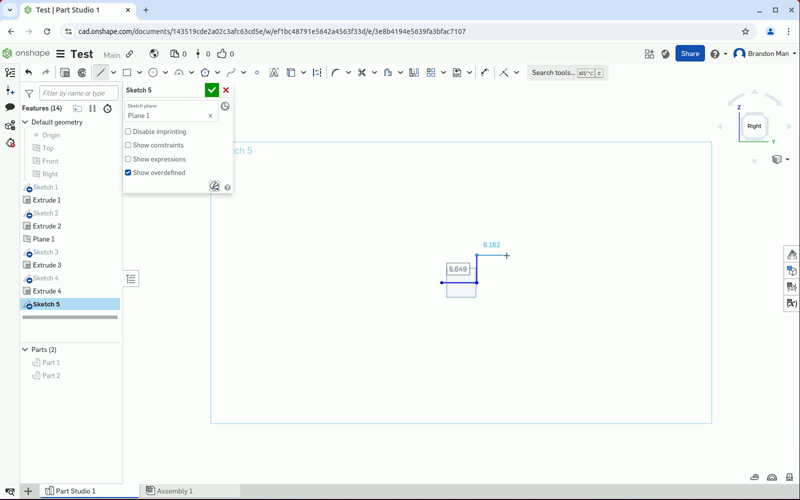
mouse_move(441, 255)
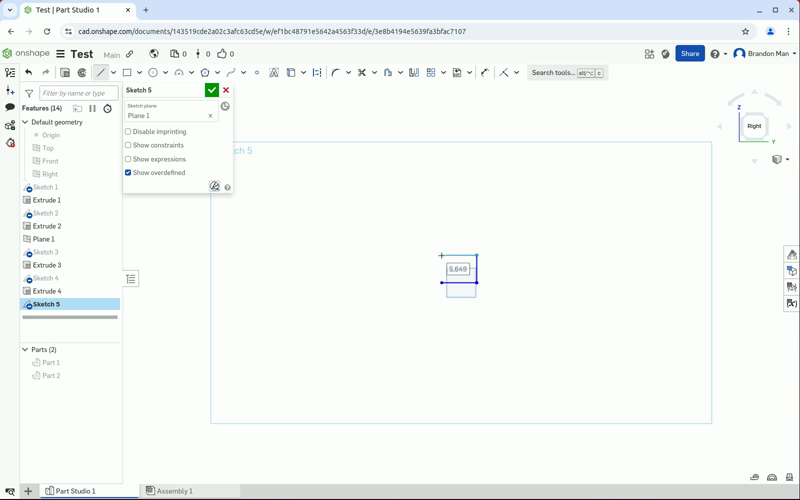
click(441, 255)
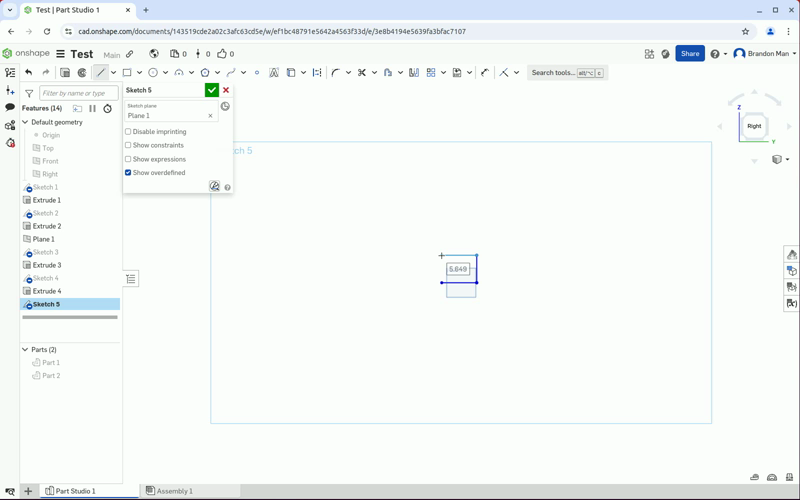
key_up(shift)
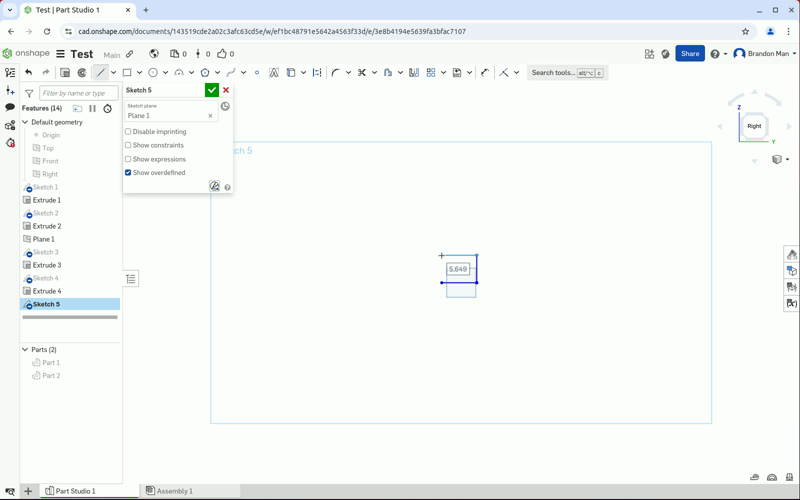
mouse_move(471, 255)
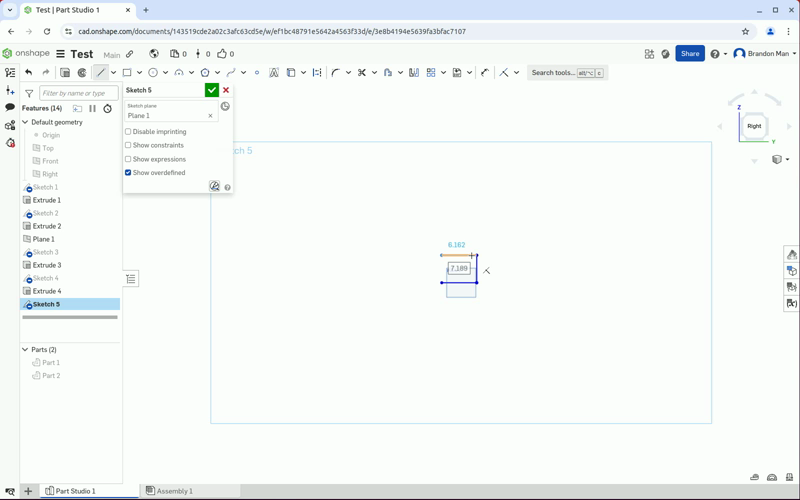
key_down(shift)
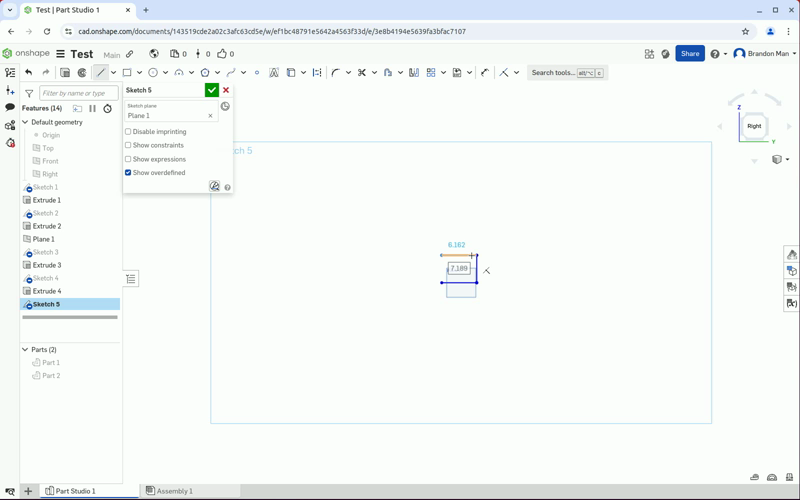
mouse_move(441, 282)
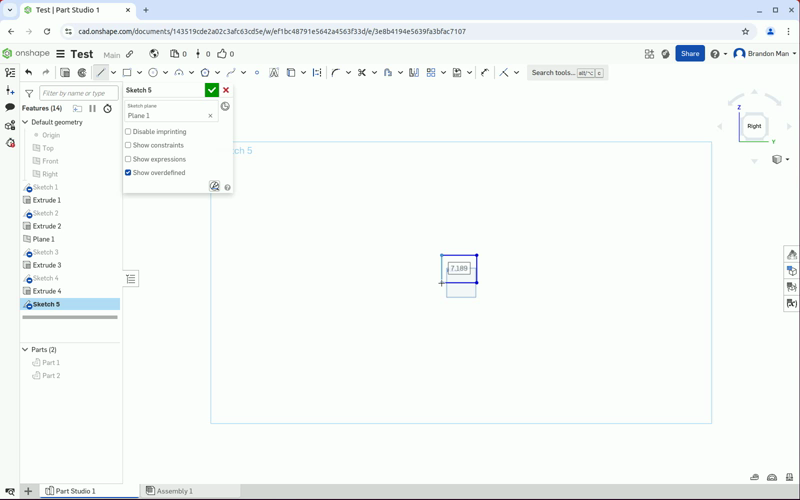
key_up(shift)
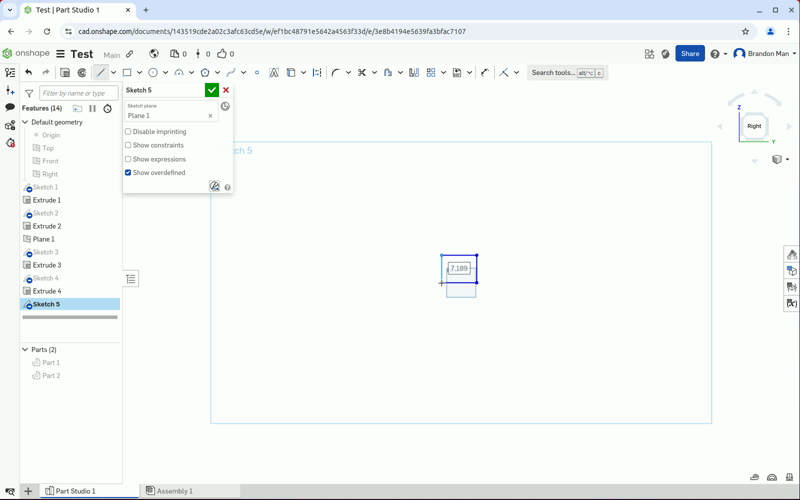
click(441, 282)
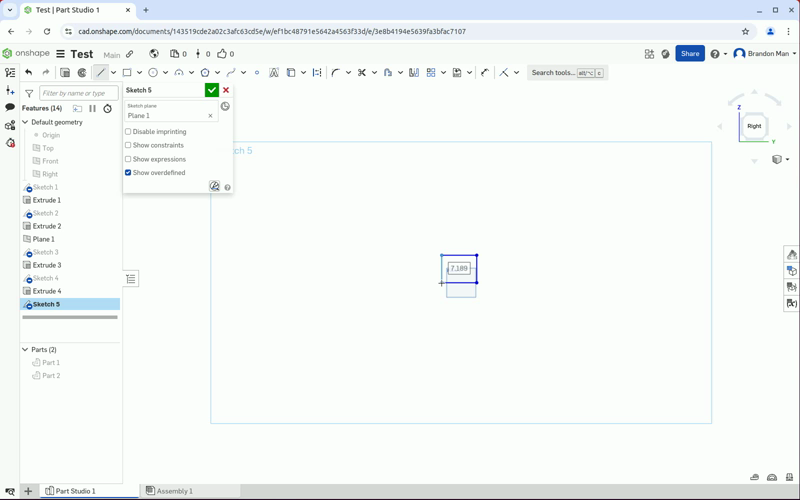
key(esc)
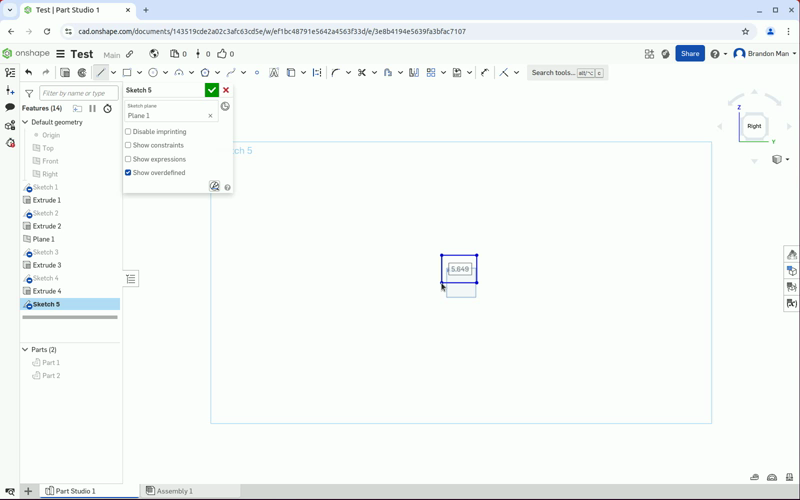
mouse_move(456, 256)
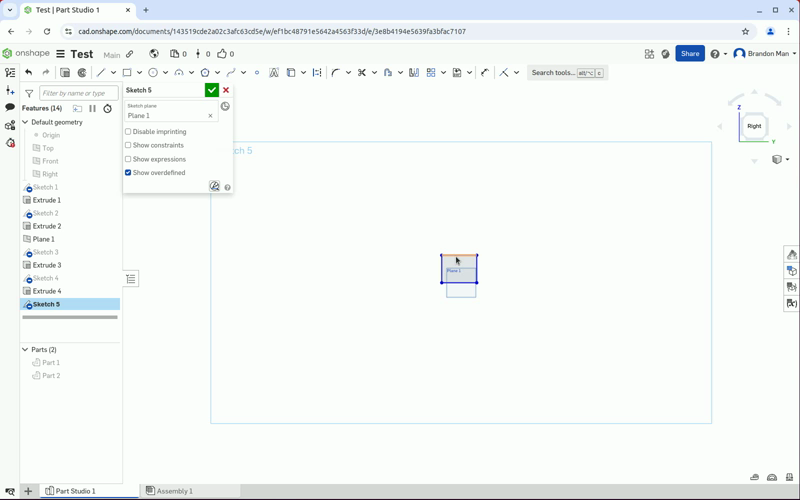
scroll(6)
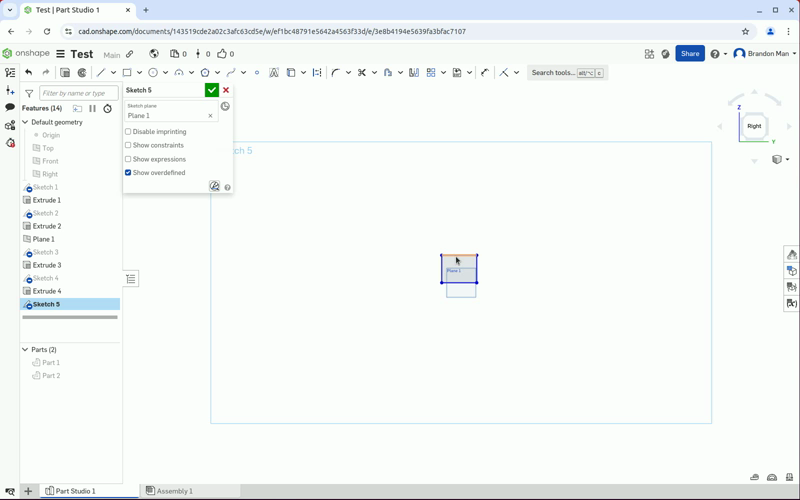
scroll(6)
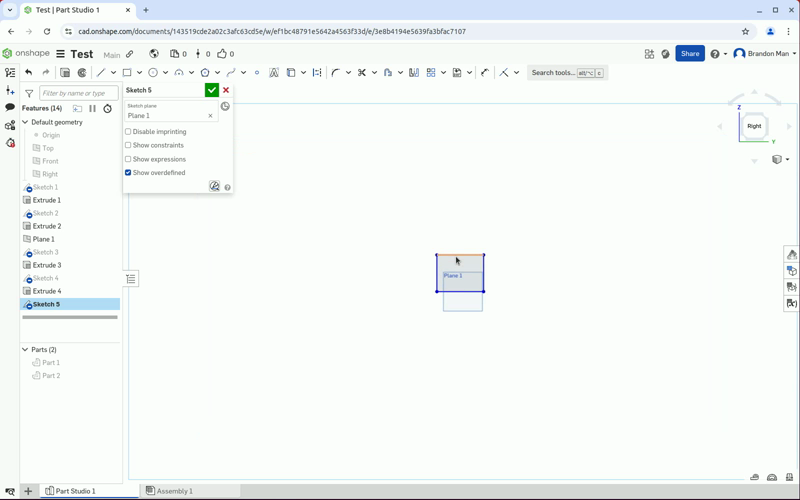
scroll(6)
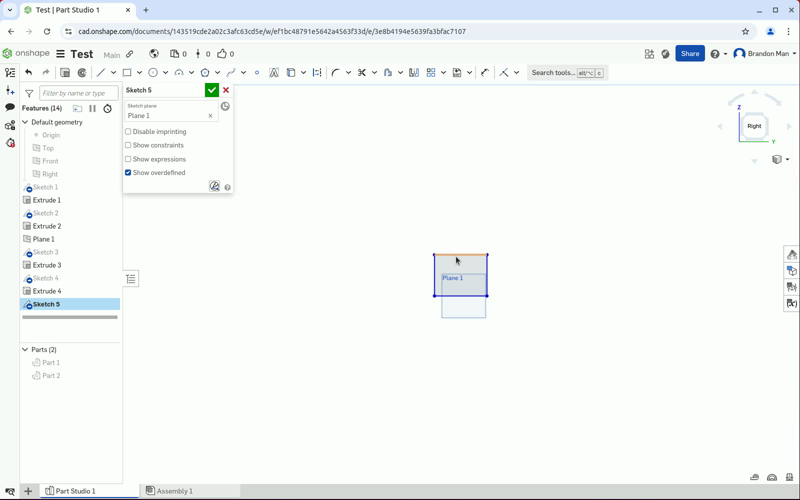
scroll(6)
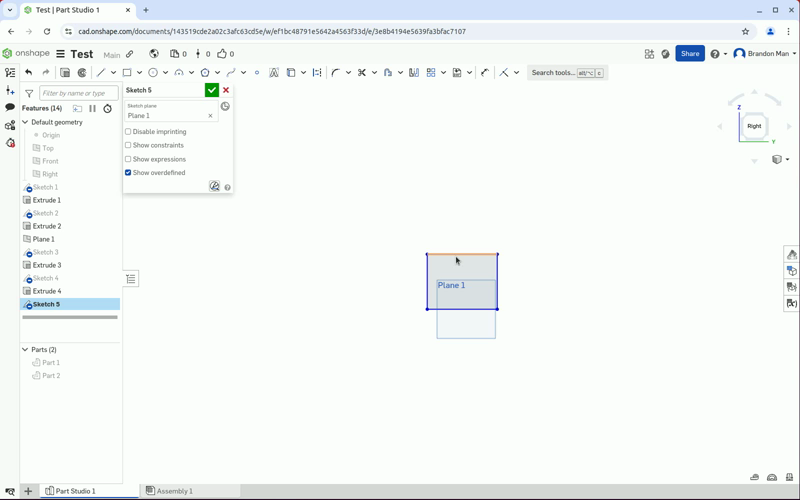
scroll(6)
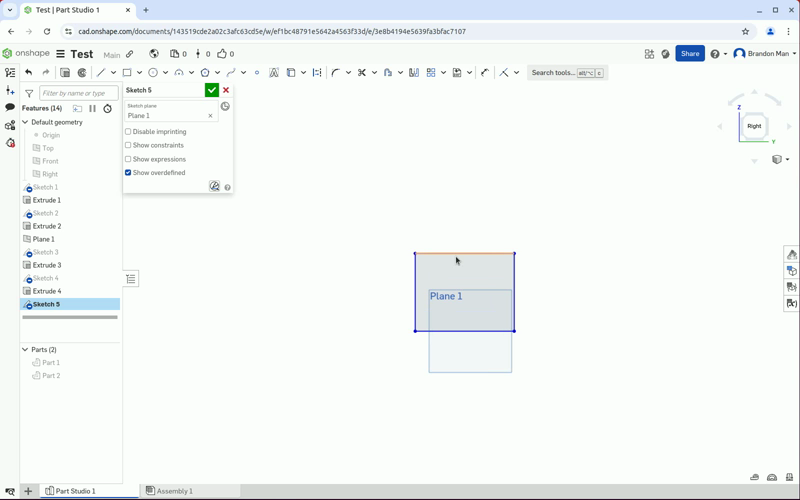
scroll(6)
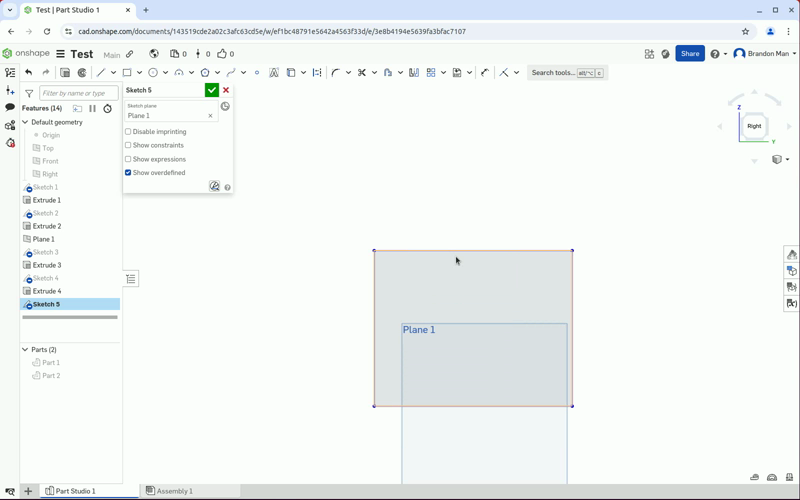
scroll(6)
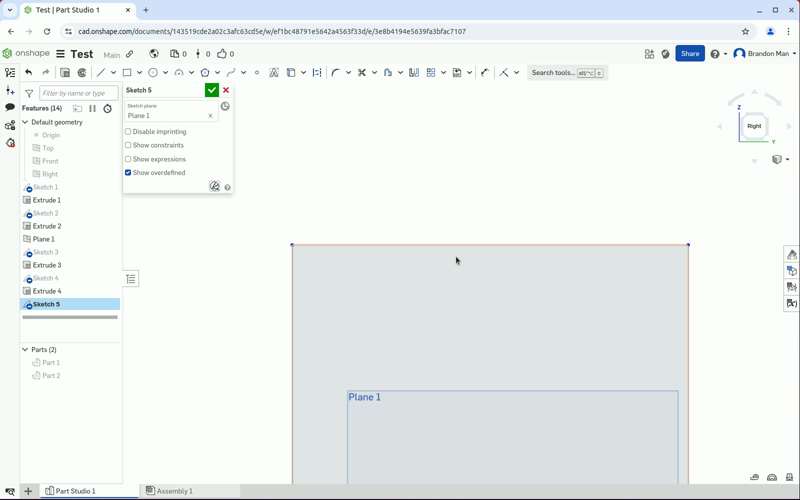
click(456, 256)
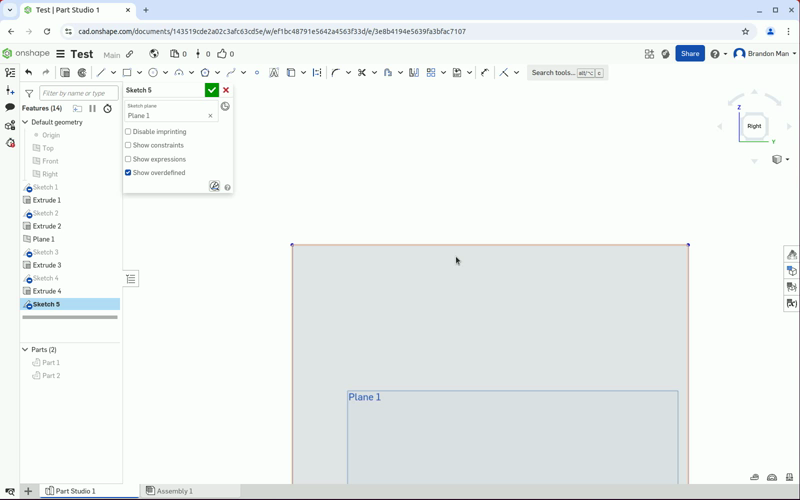
scroll(-6)
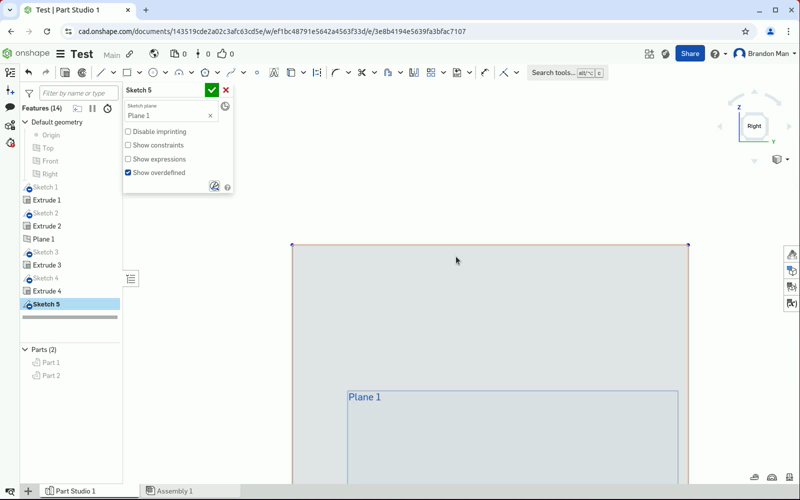
scroll(-6)
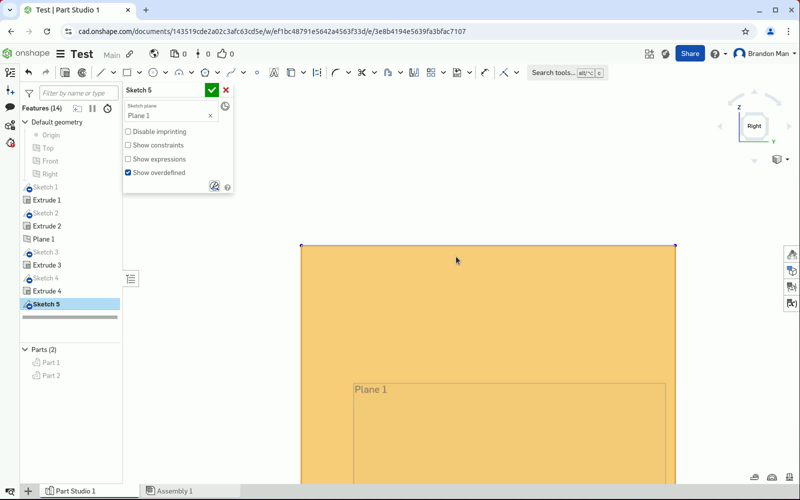
scroll(-6)
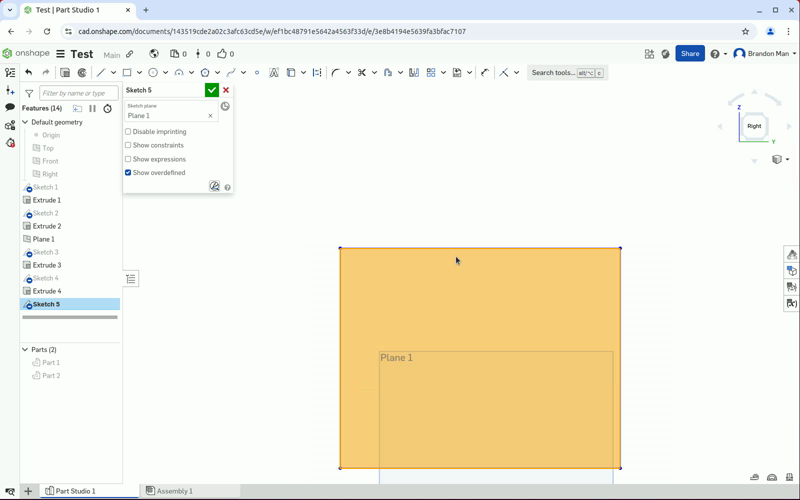
scroll(-6)
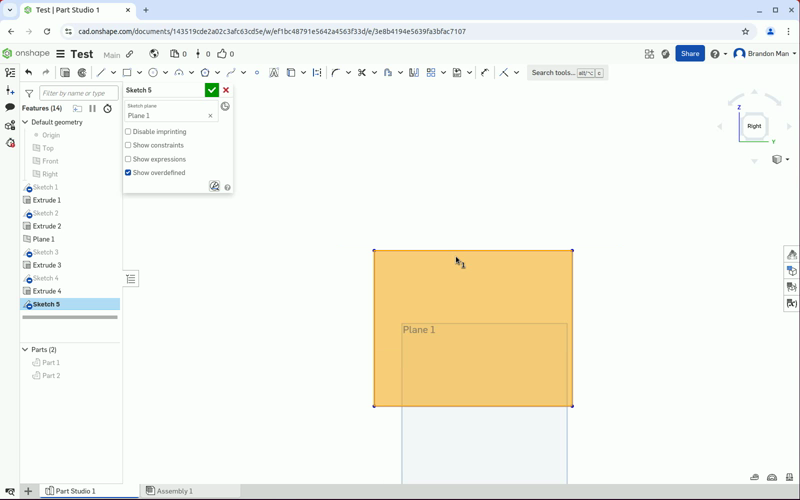
scroll(-6)
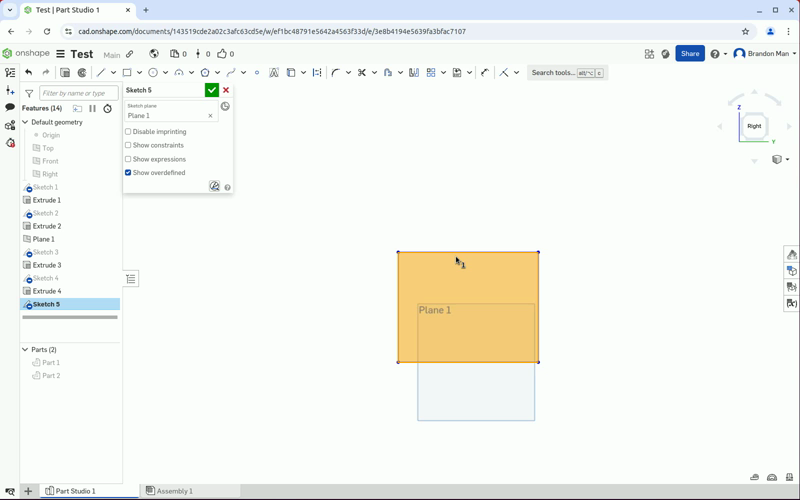
scroll(-6)
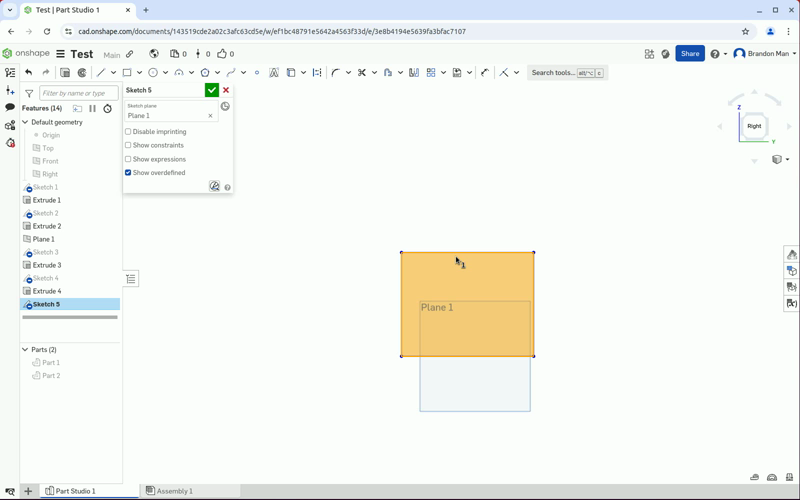
scroll(-6)
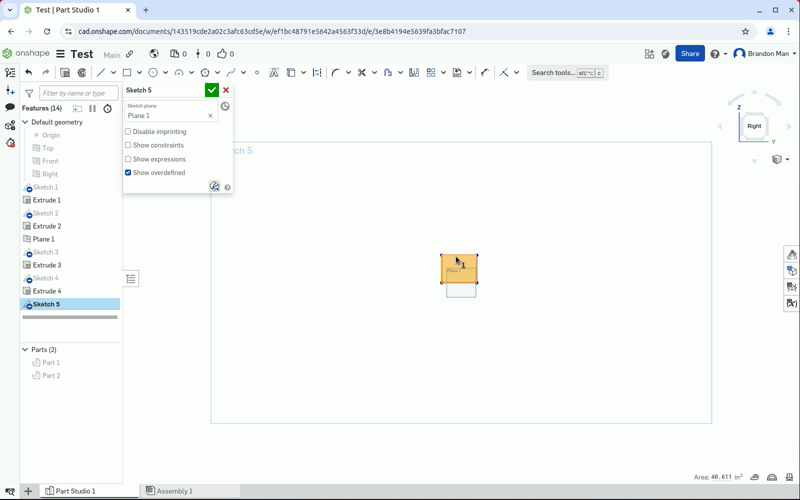
mouse_move(73, 352)
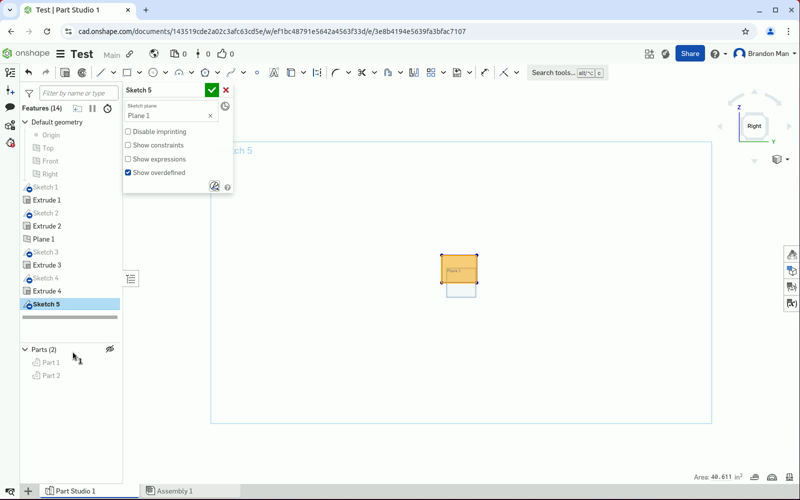
key(shift+y)
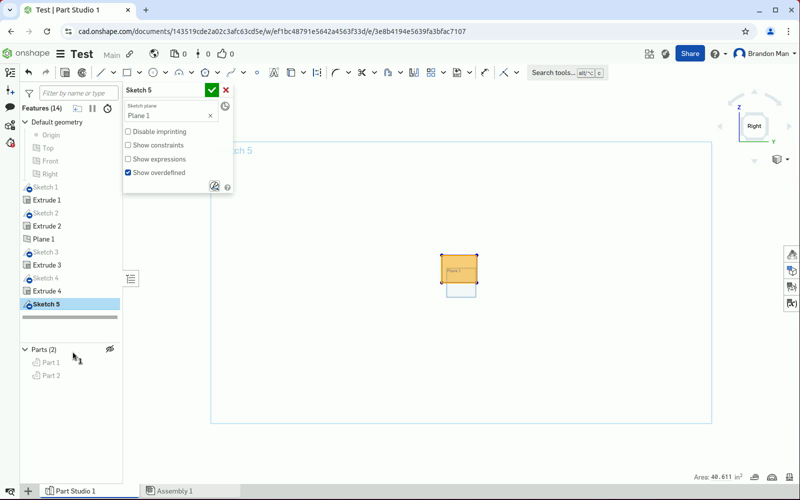
key(shift+e)
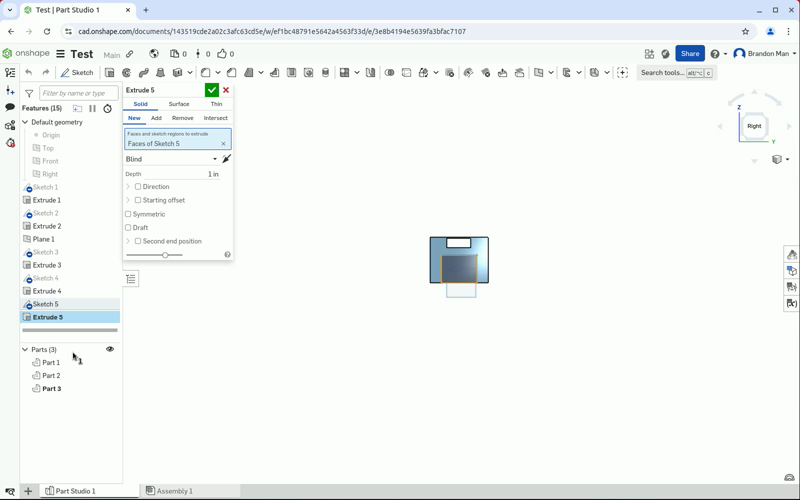
mouse_move(143, 106)
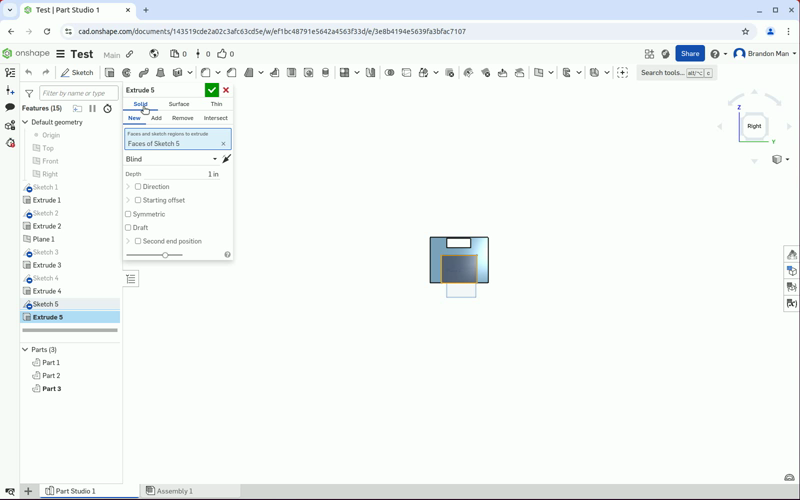
click(143, 106)
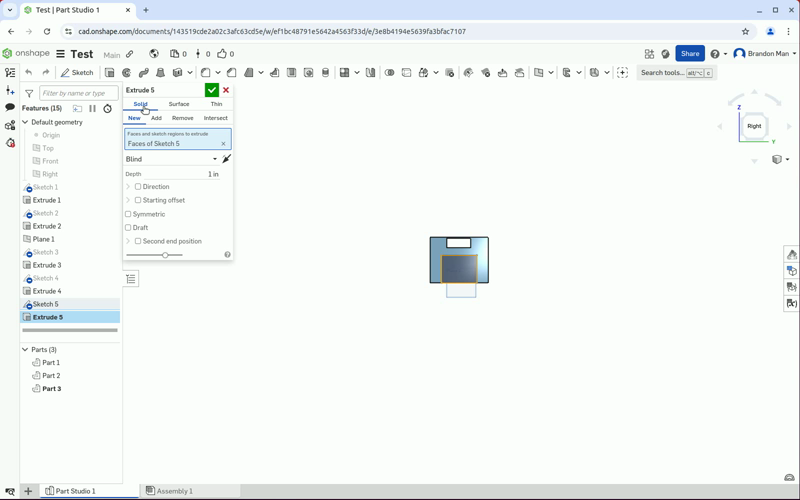
mouse_move(137, 120)
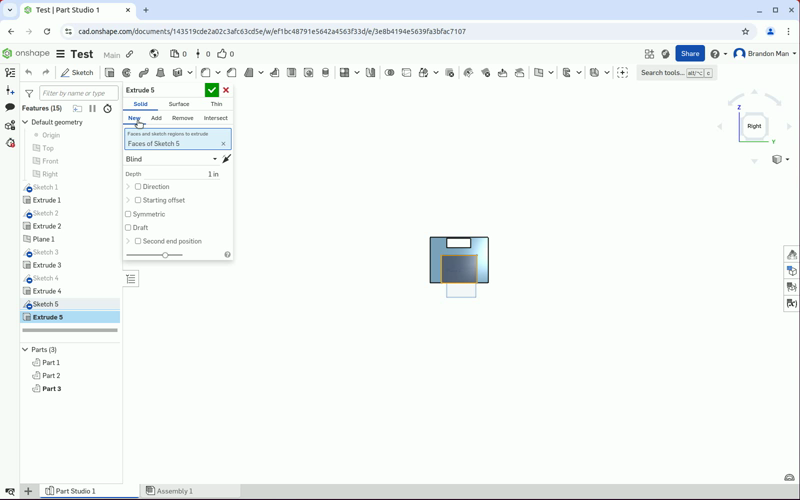
click(137, 120)
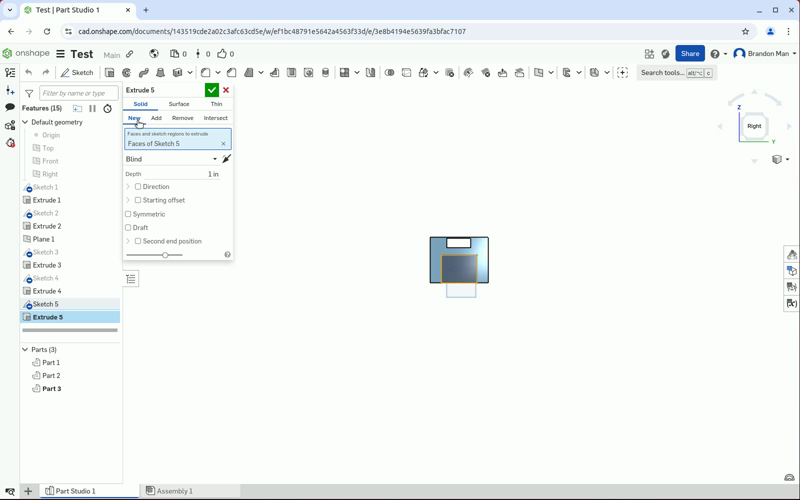
key(tab, 4)
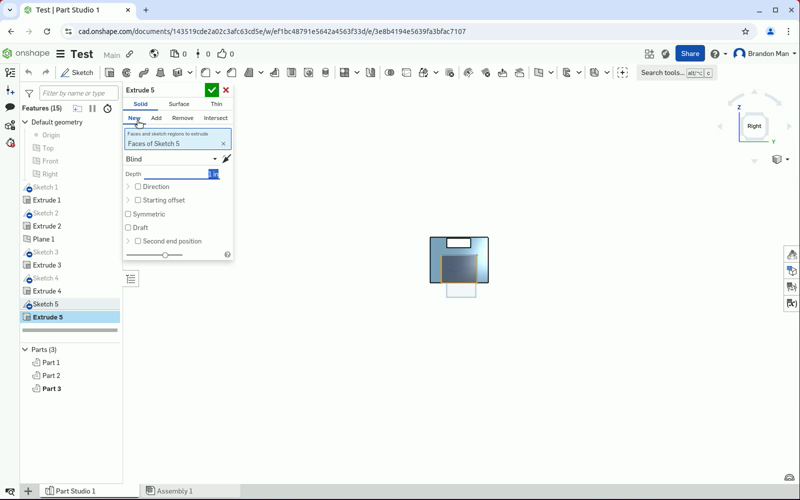
text(17.572)
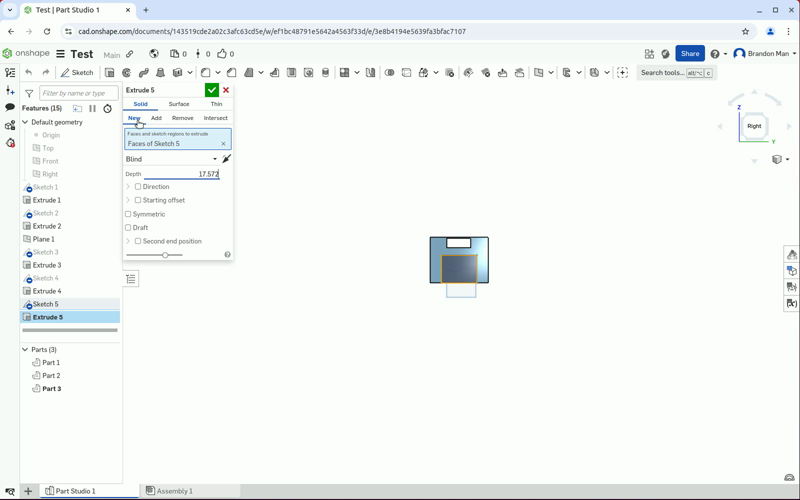
key(enter)
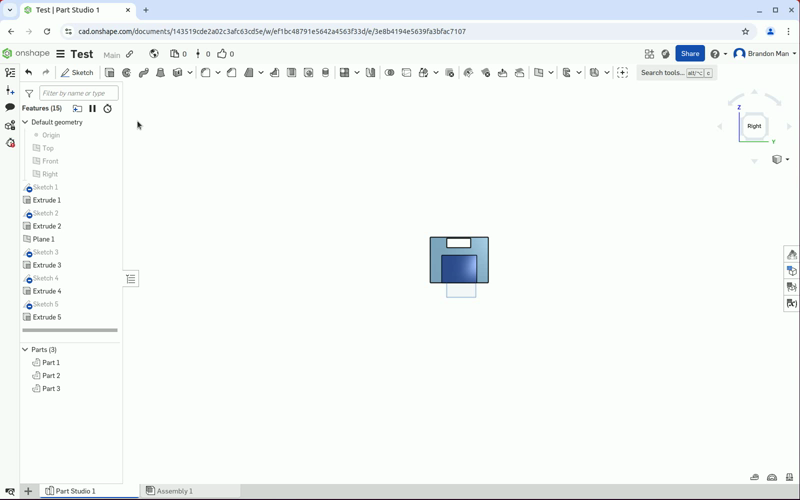
key(shift+h)
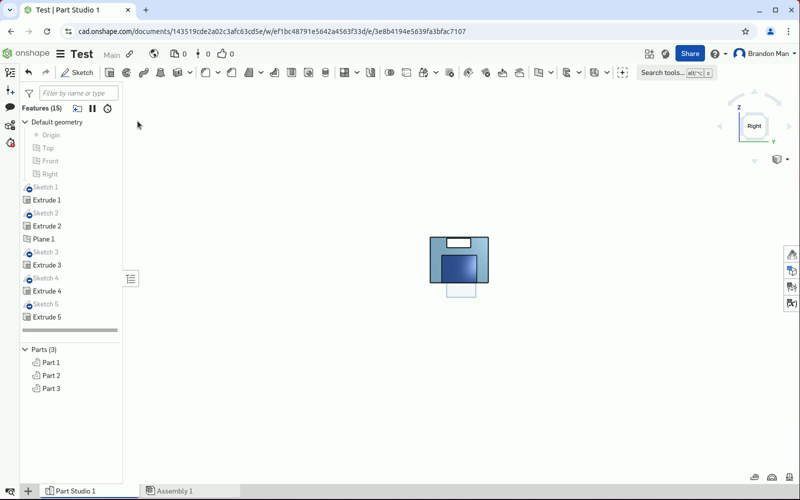
key(shift+h)
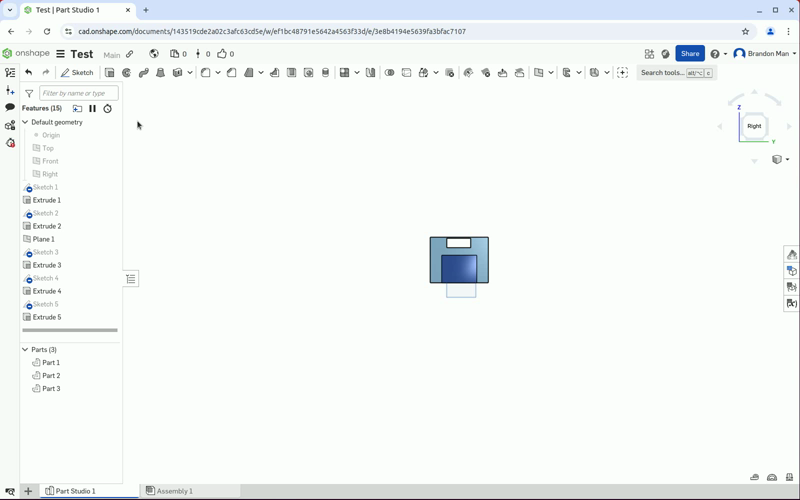
key(shift+7)
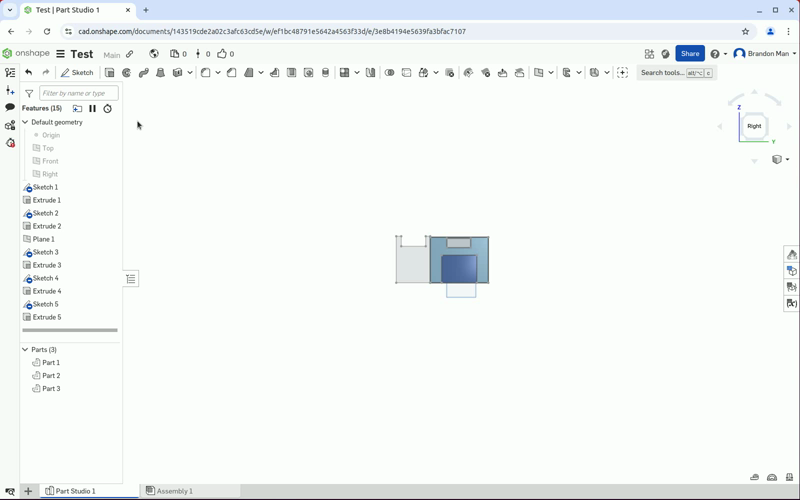
key(right, 2)
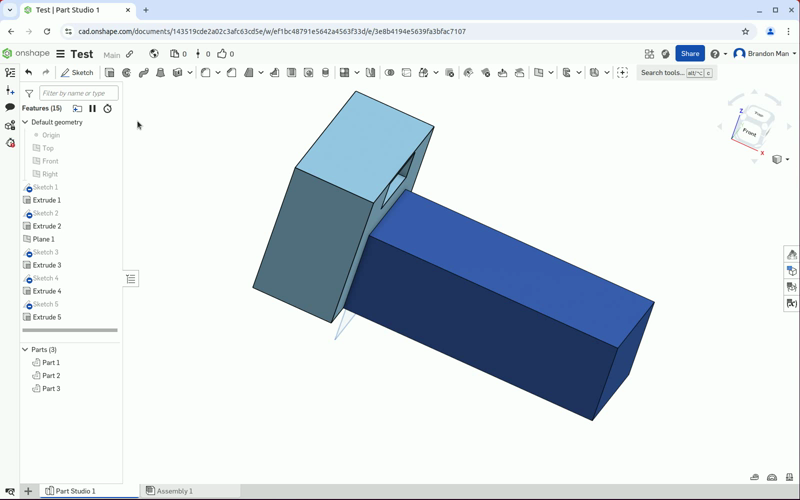
key(down, 2)
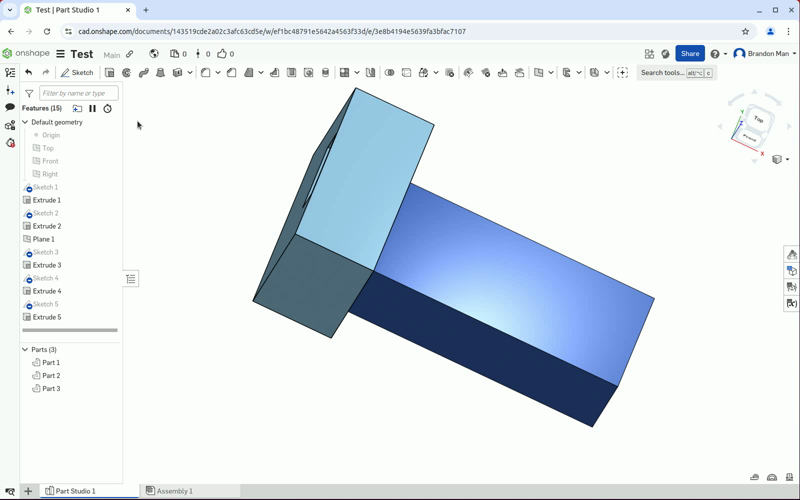
key(up, 2)
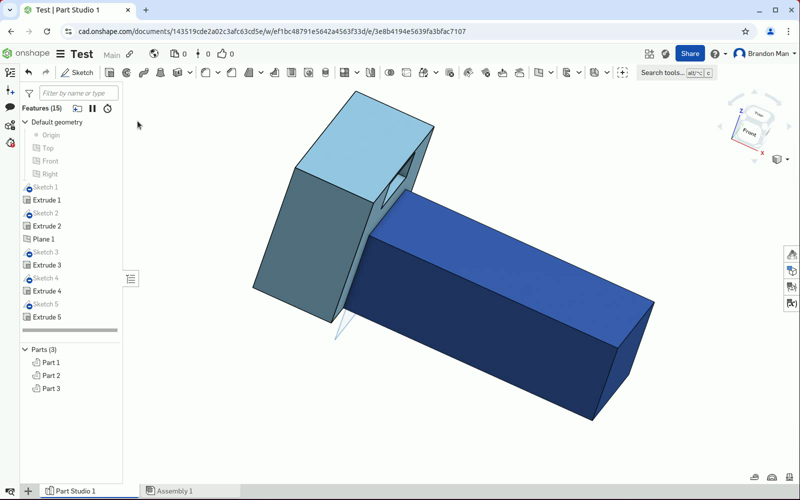
key(left, 2)
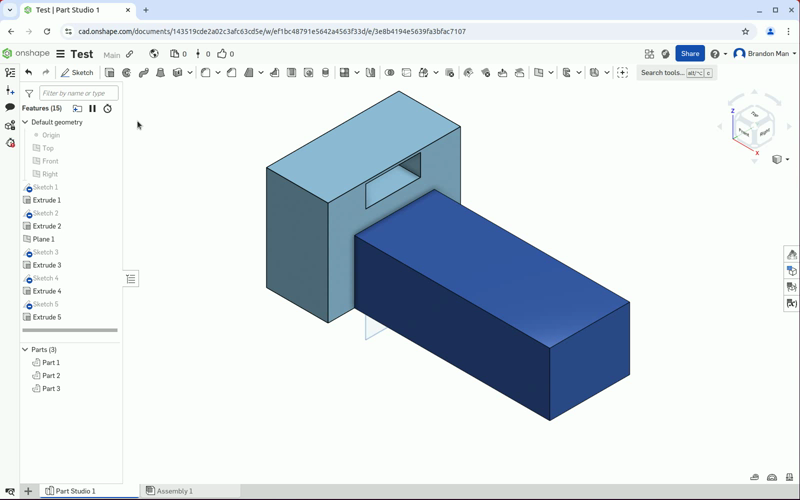
mouse_move(73, 189)
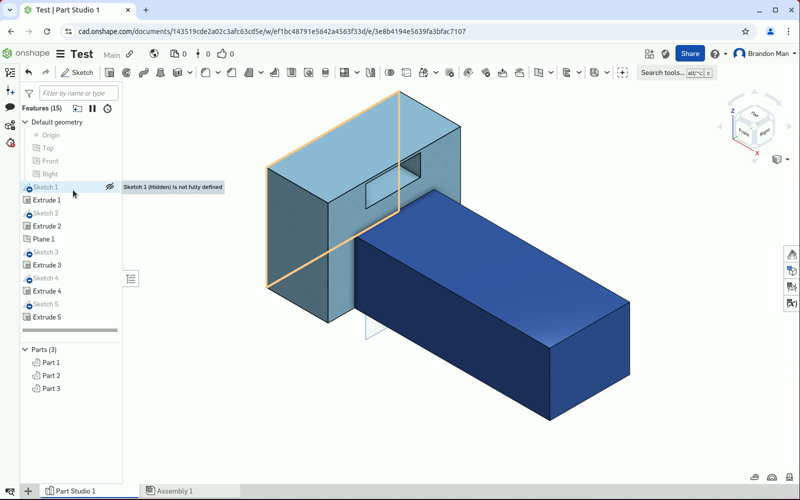
click(73, 189)